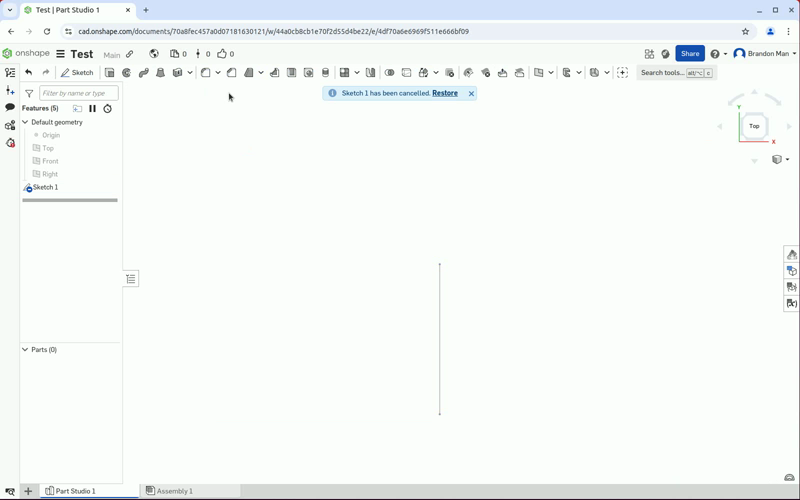
key(shift+h)
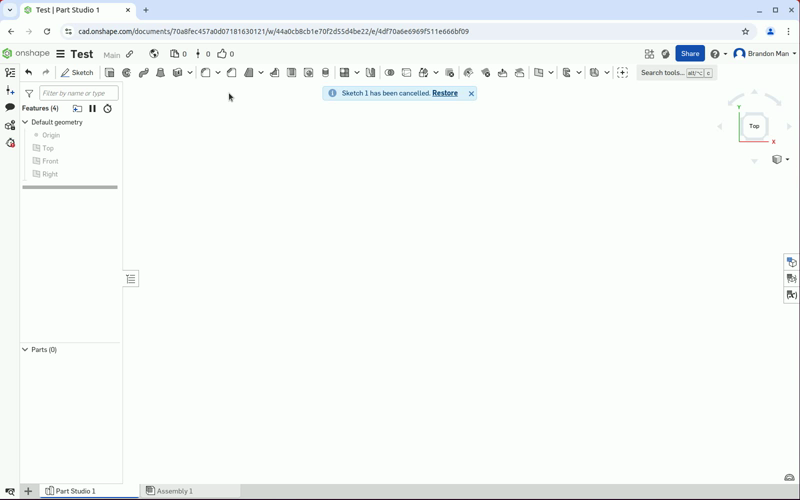
mouse_move(73, 352)
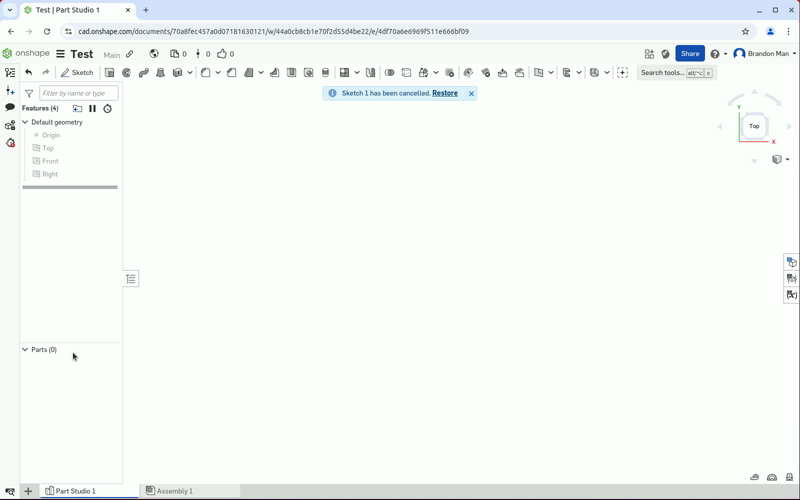
key(y)
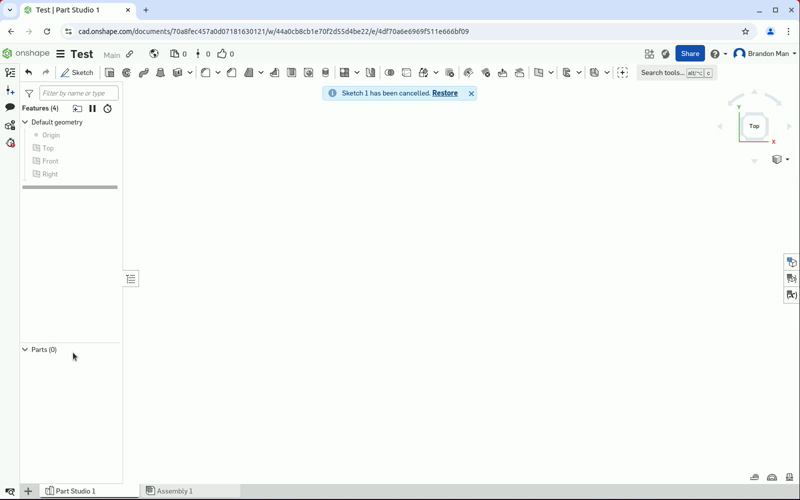
key(shift+p)
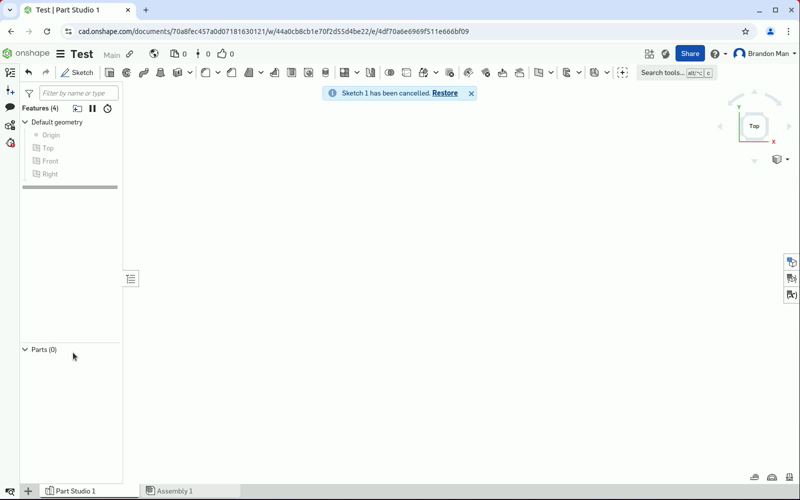
key(space)
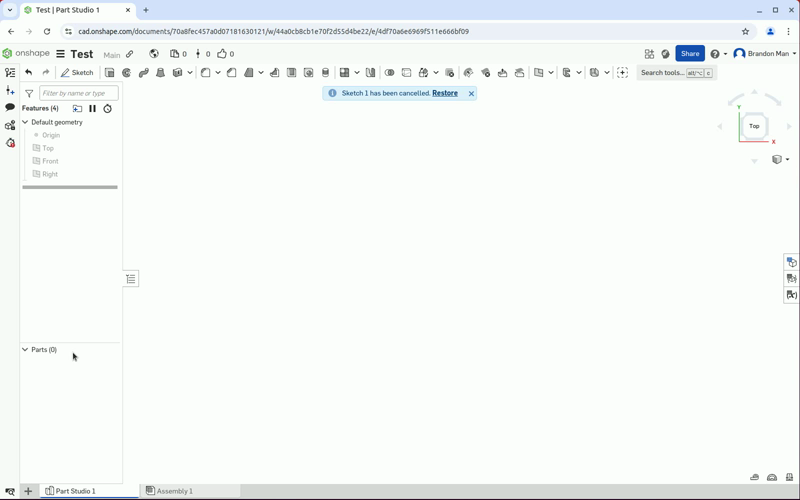
key_down(shift)
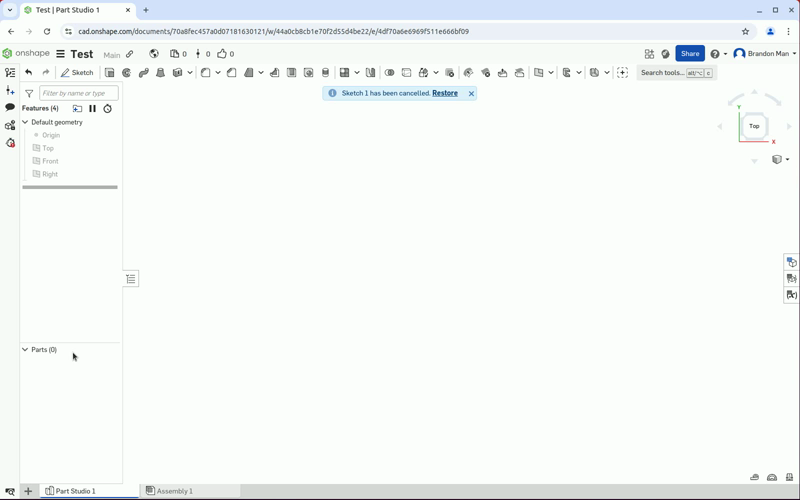
key(up)
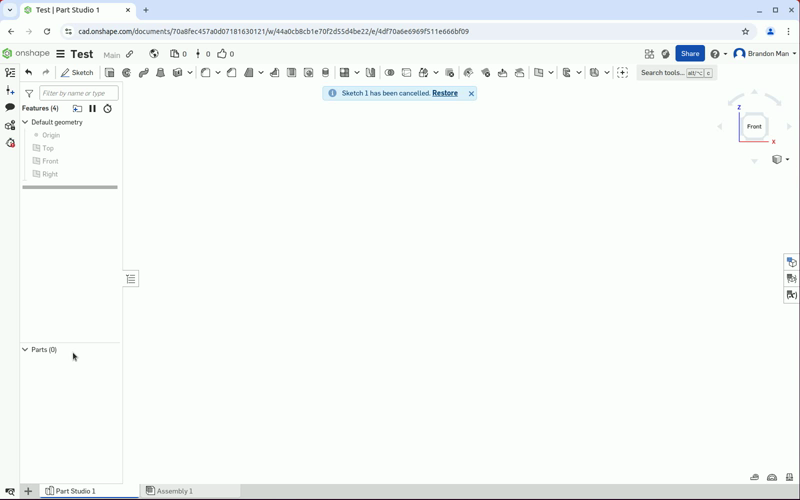
key_up(shift)
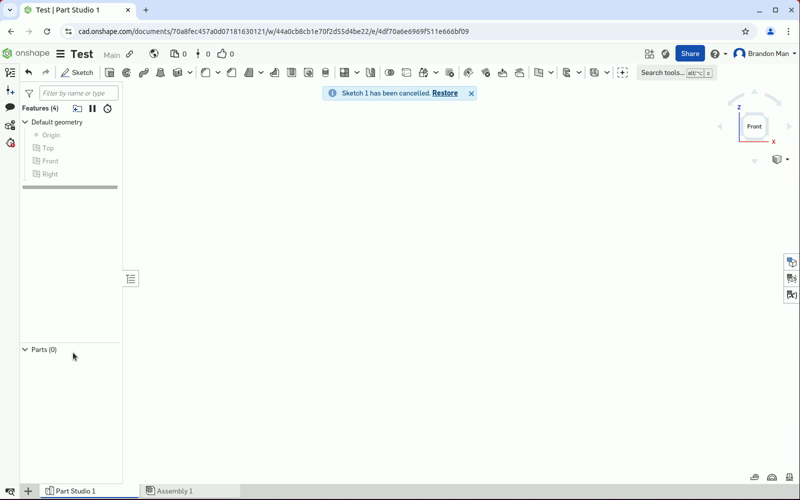
mouse_move(73, 352)
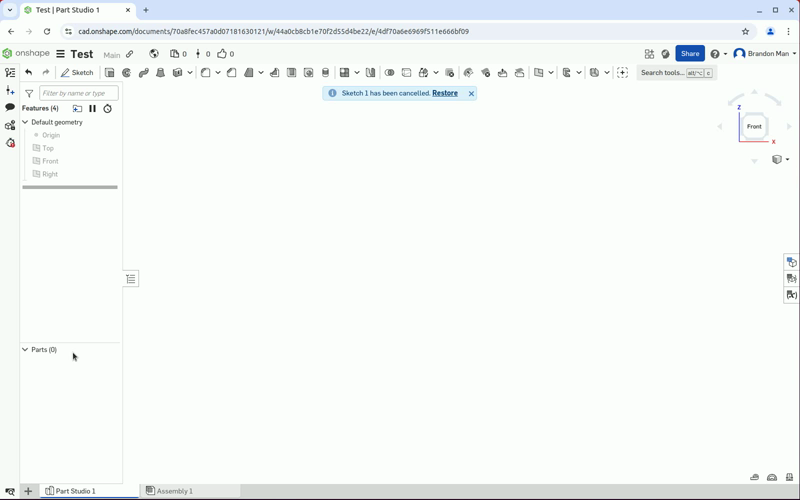
key(shift+y)
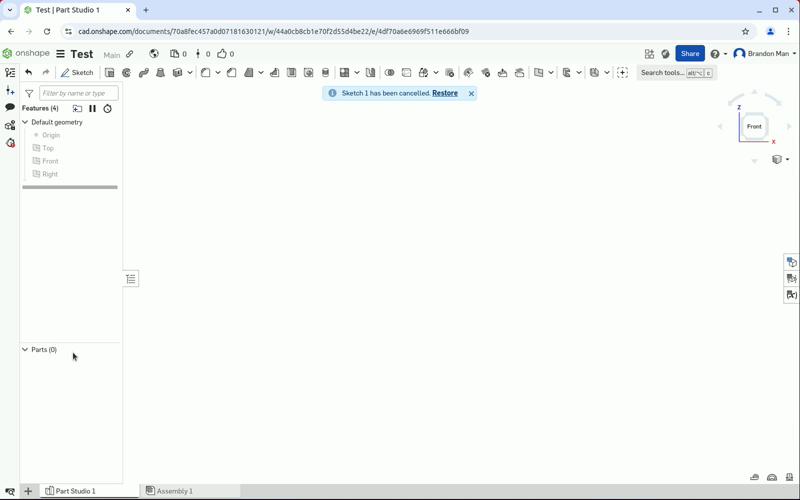
key(shift+s)
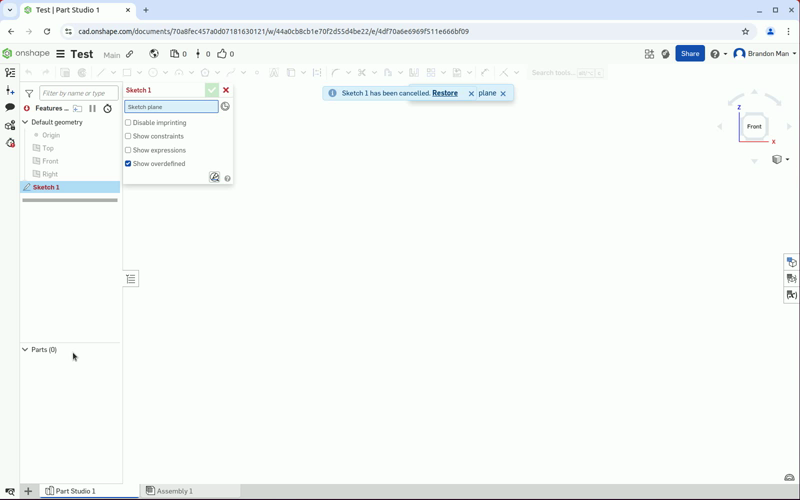
mouse_move(73, 163)
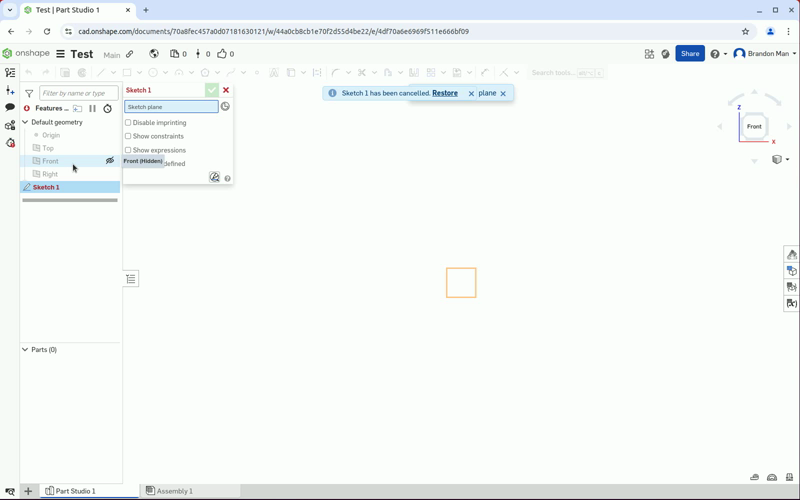
click(73, 163)
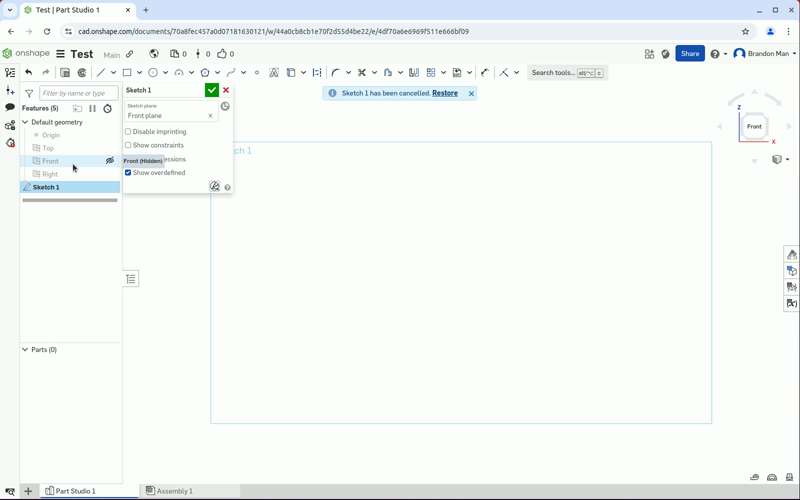
mouse_move(73, 352)
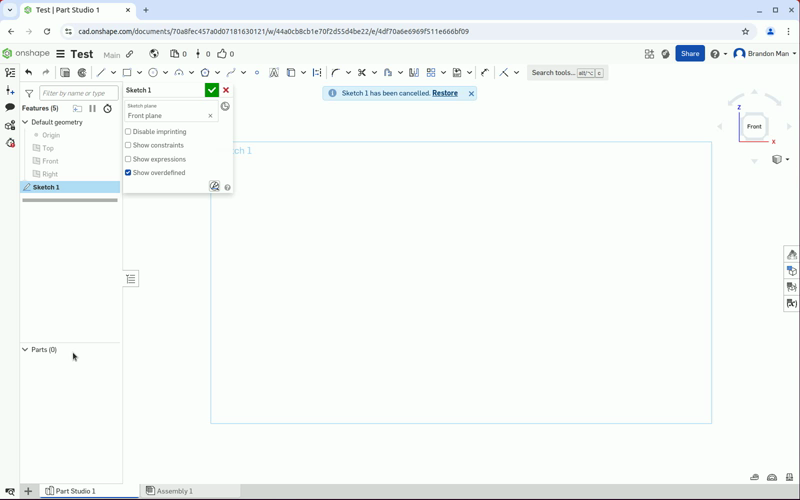
key(y)
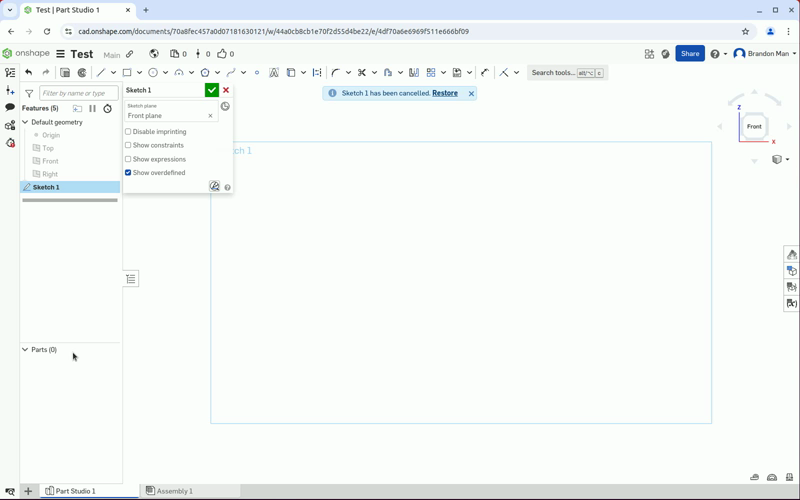
key(c)
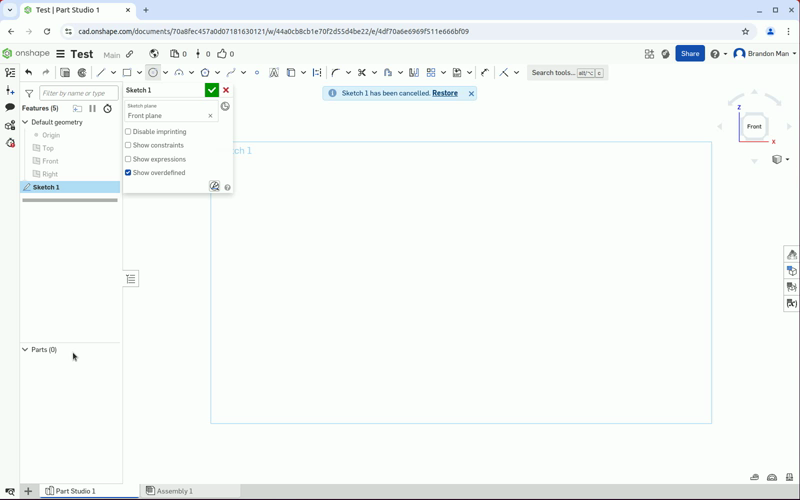
key_down(shift)
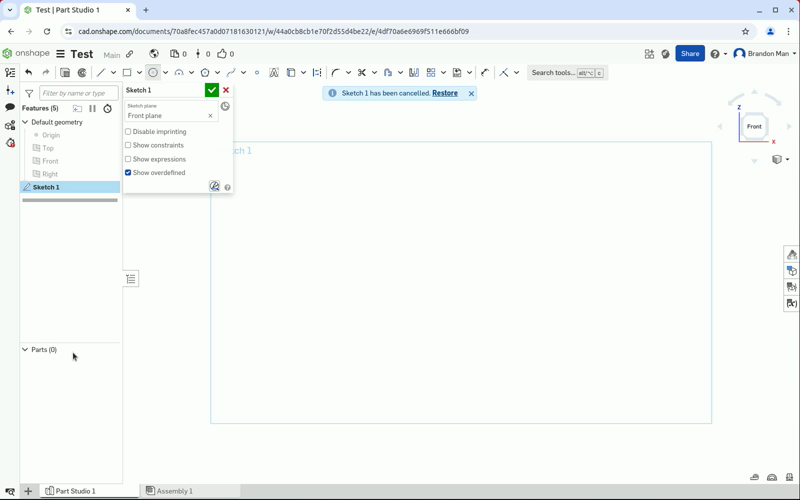
mouse_move(461, 178)
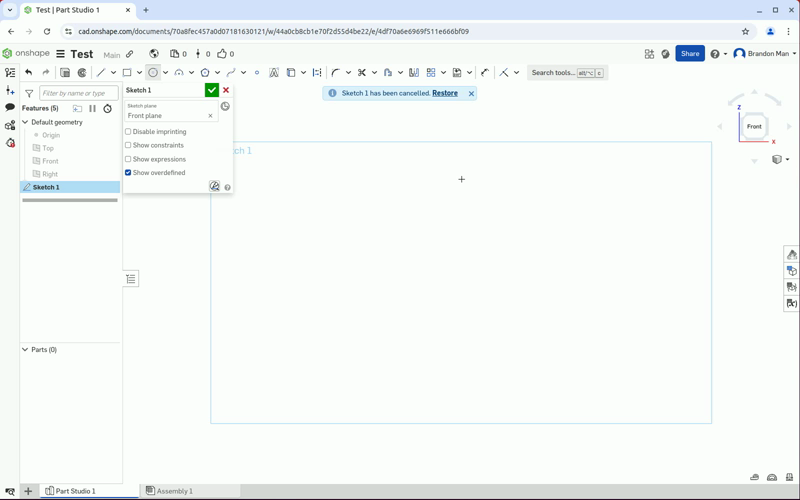
click(461, 178)
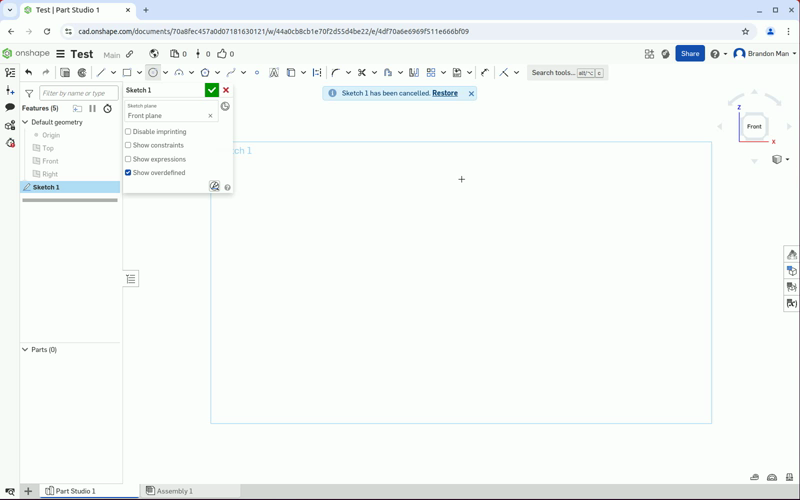
key_up(shift)
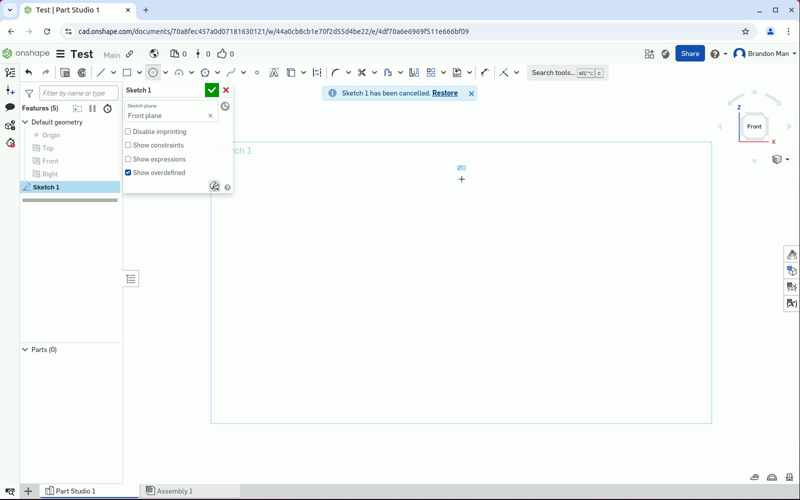
mouse_move(471, 178)
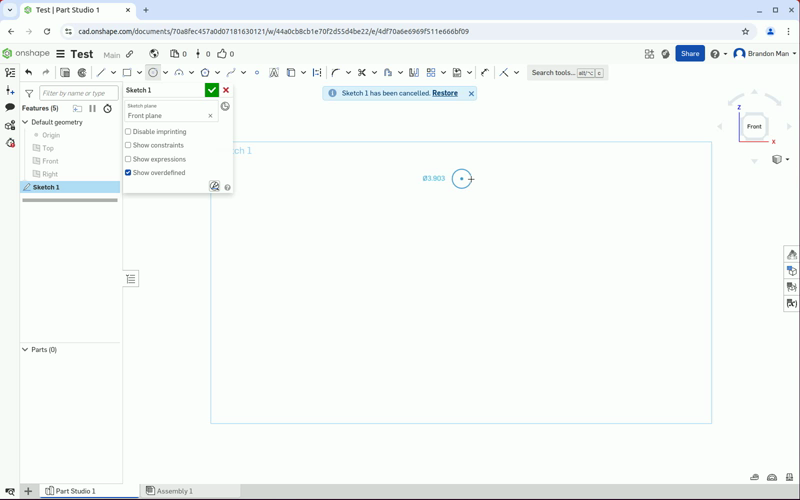
click(471, 178)
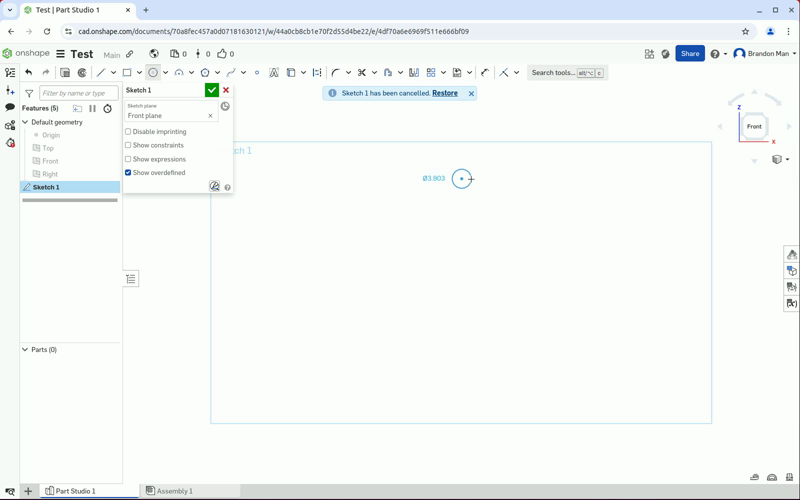
key(esc)
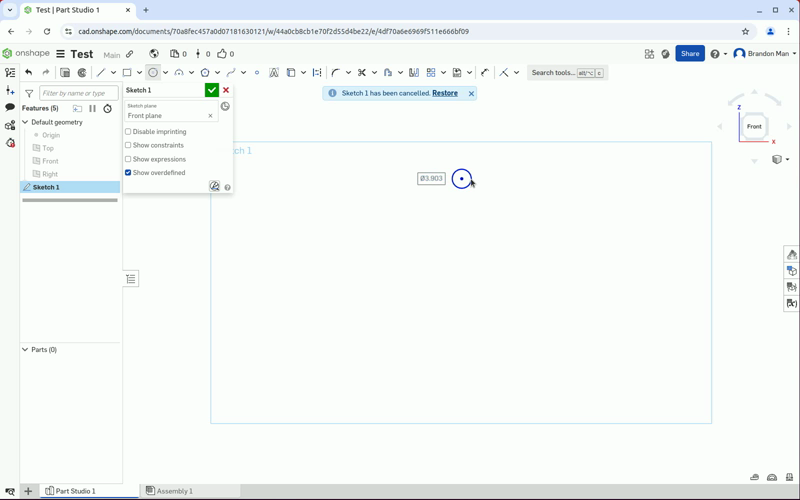
key(c)
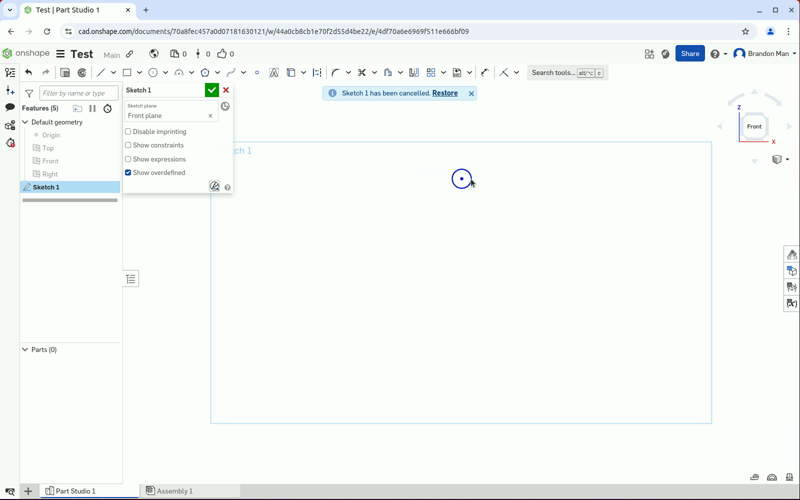
key_down(shift)
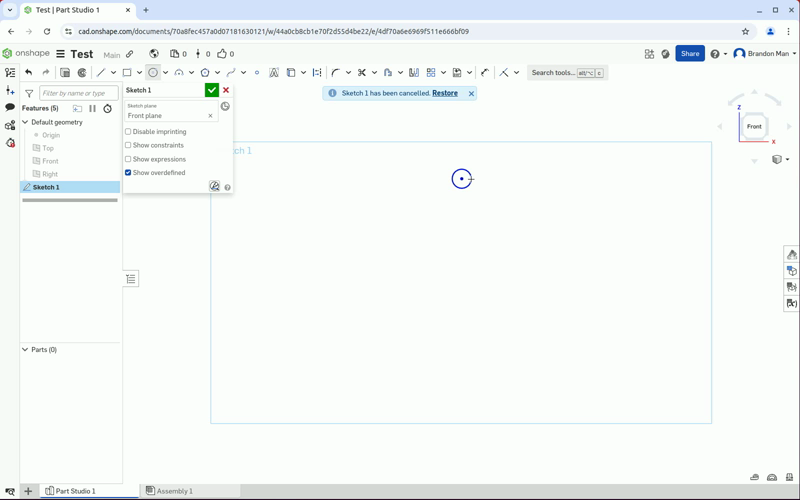
mouse_move(461, 178)
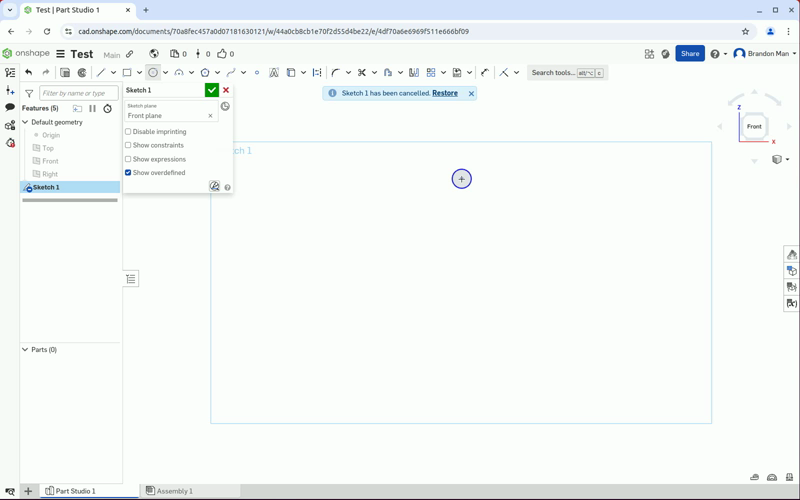
click(461, 178)
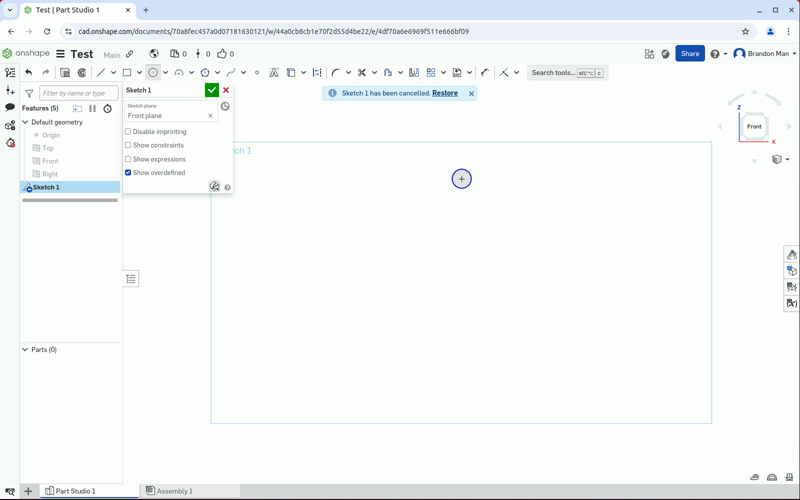
key_up(shift)
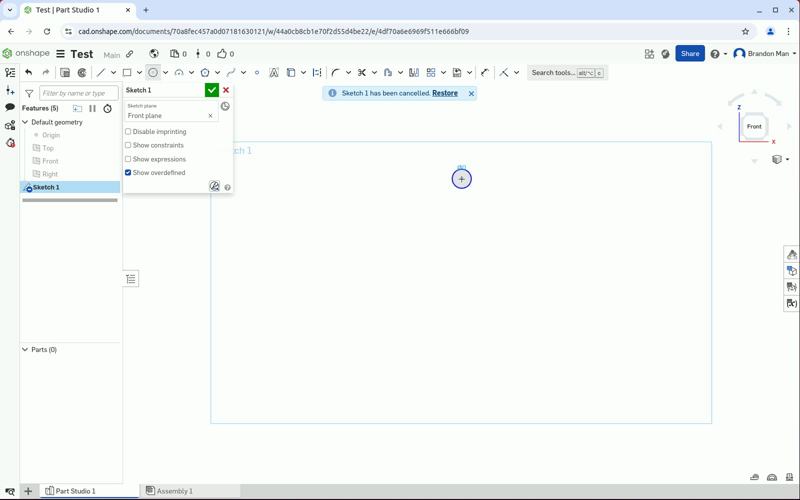
mouse_move(464, 178)
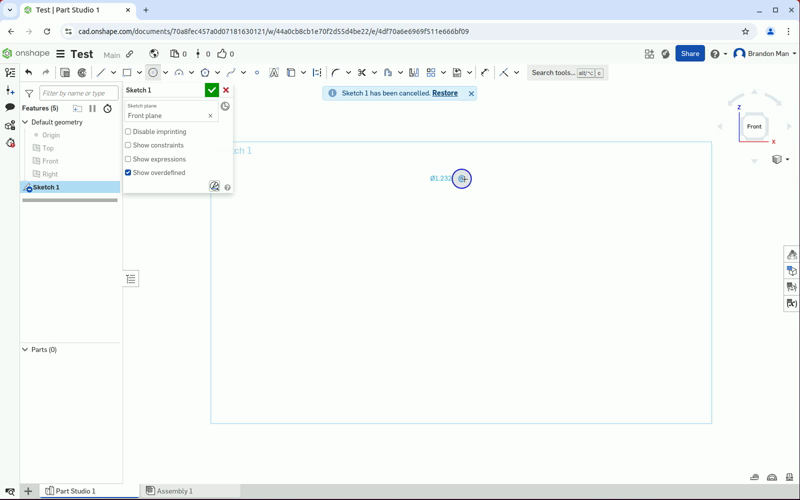
scroll(6)
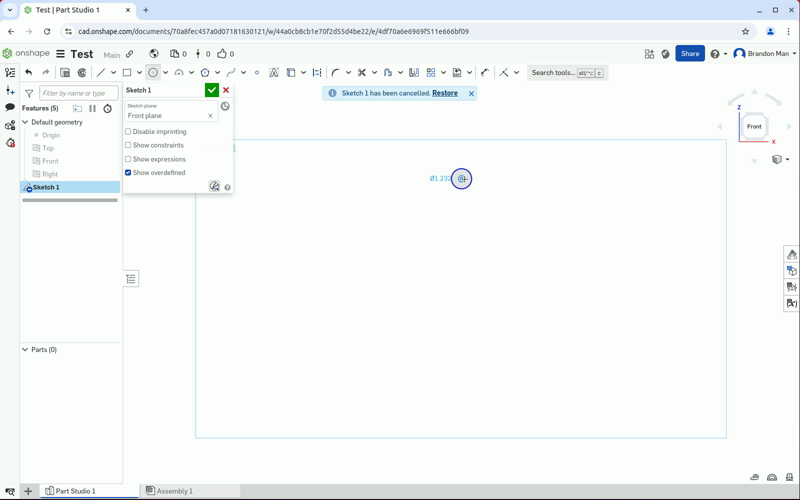
scroll(6)
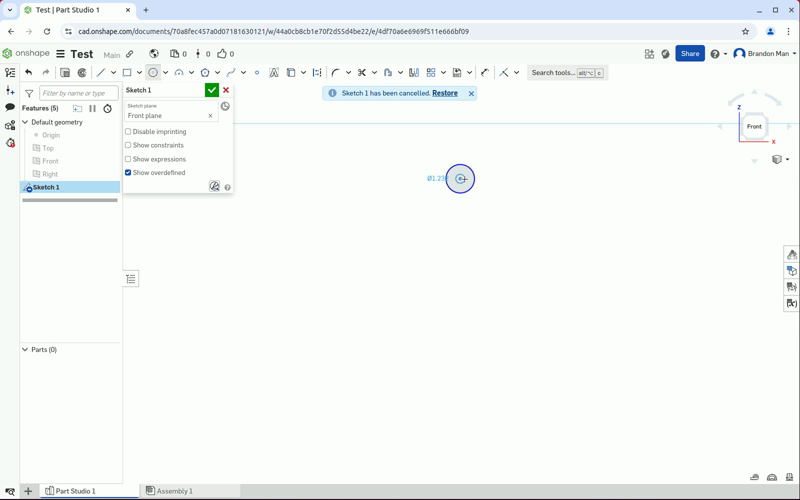
scroll(6)
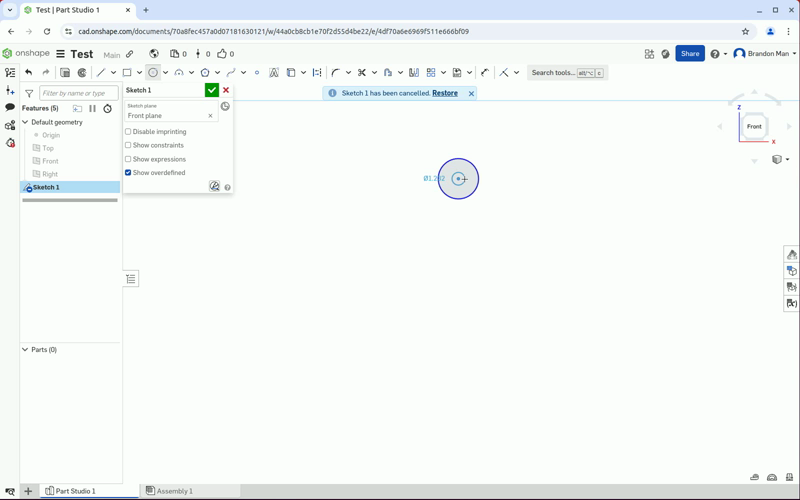
scroll(6)
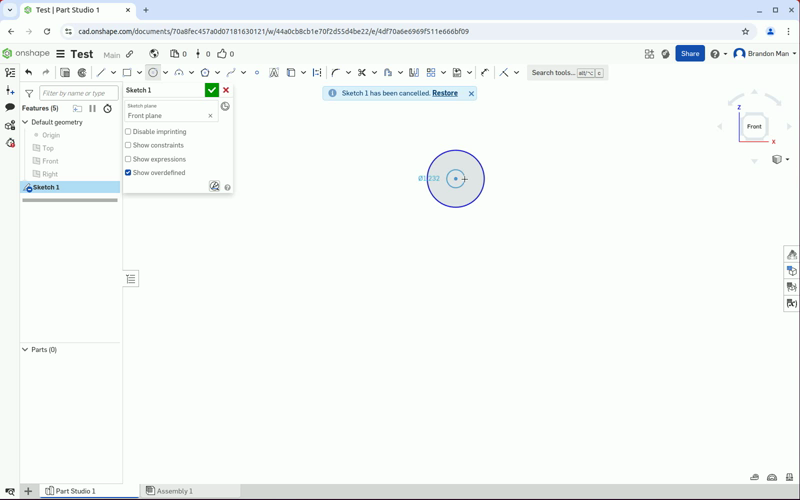
scroll(6)
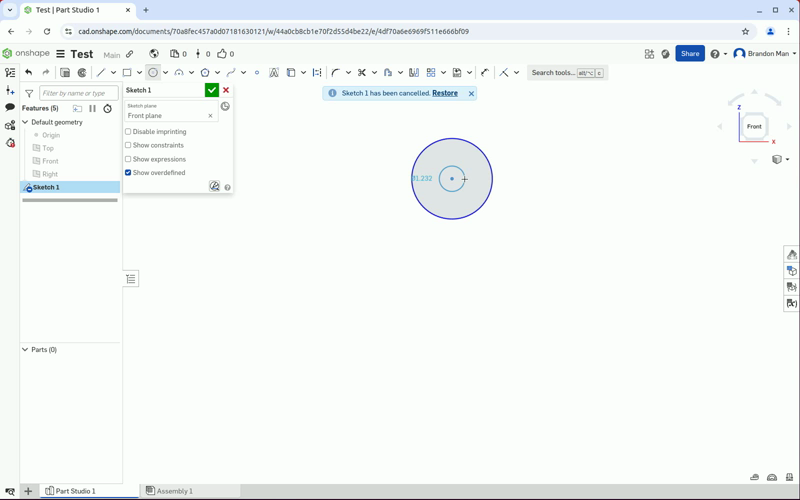
scroll(6)
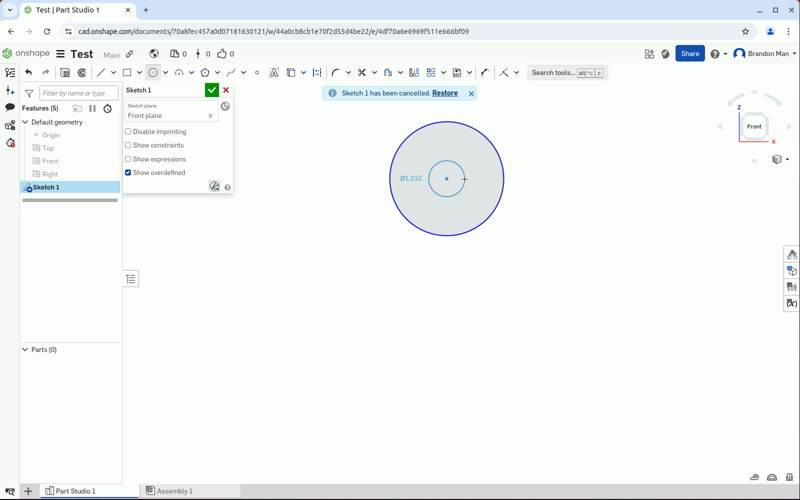
scroll(6)
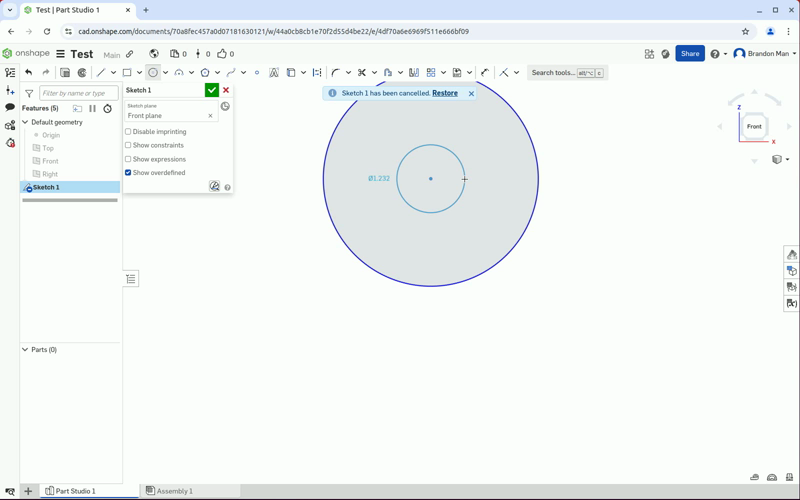
click(464, 178)
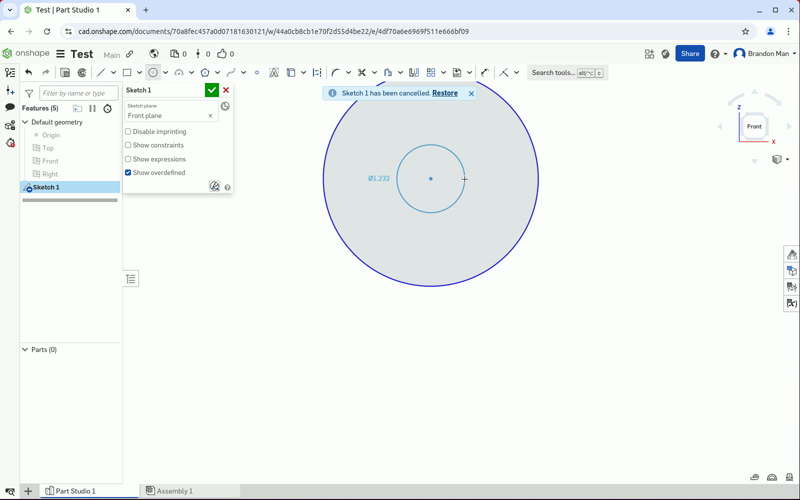
scroll(-6)
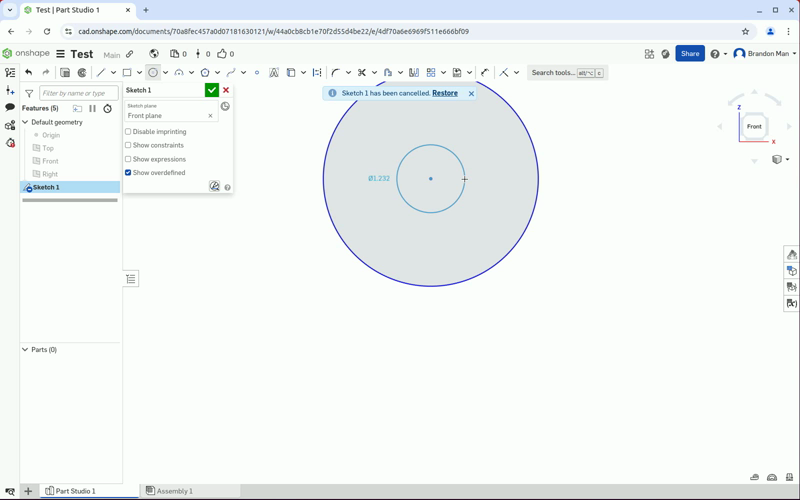
scroll(-6)
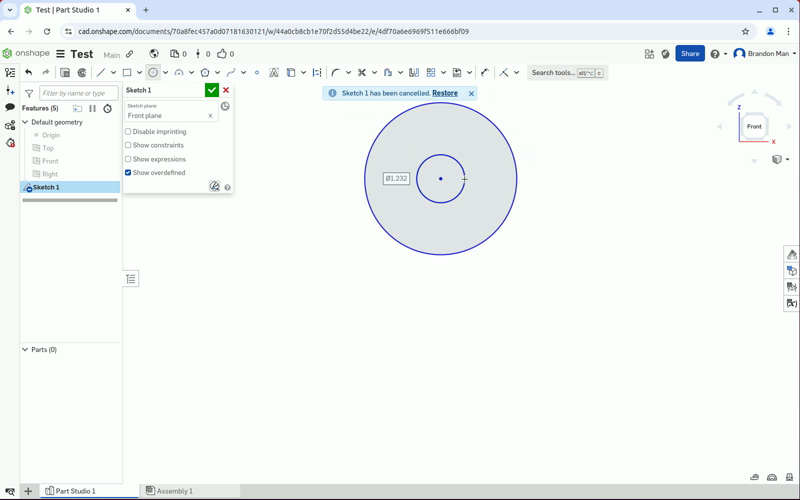
scroll(-6)
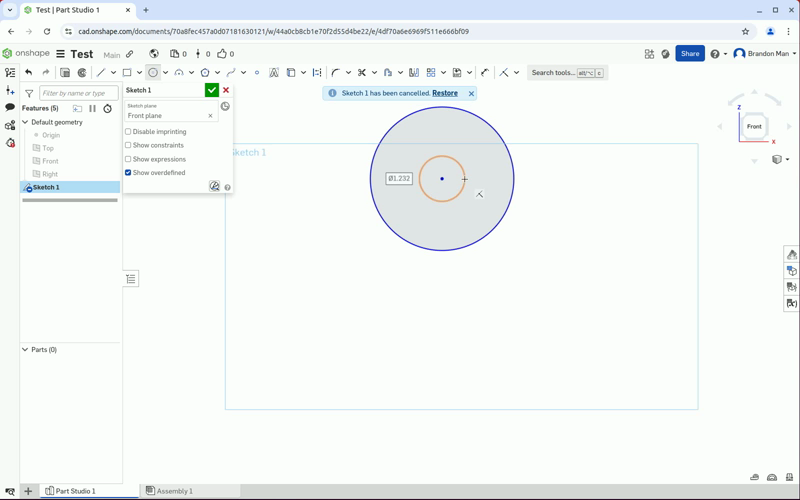
scroll(-6)
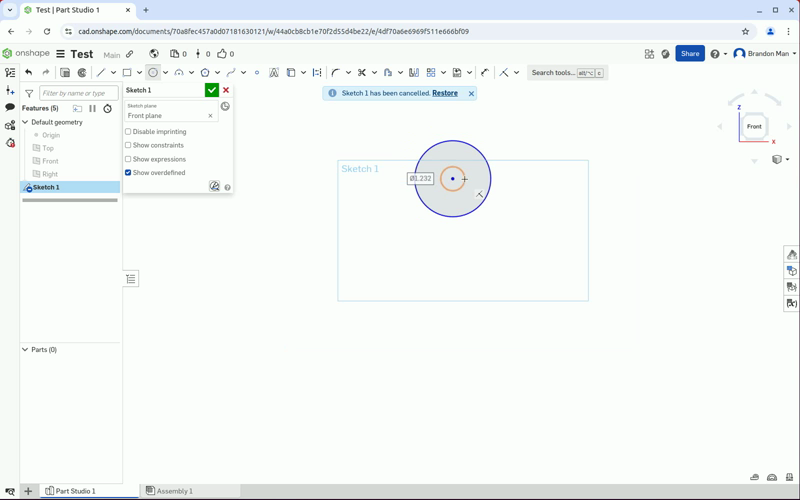
scroll(-6)
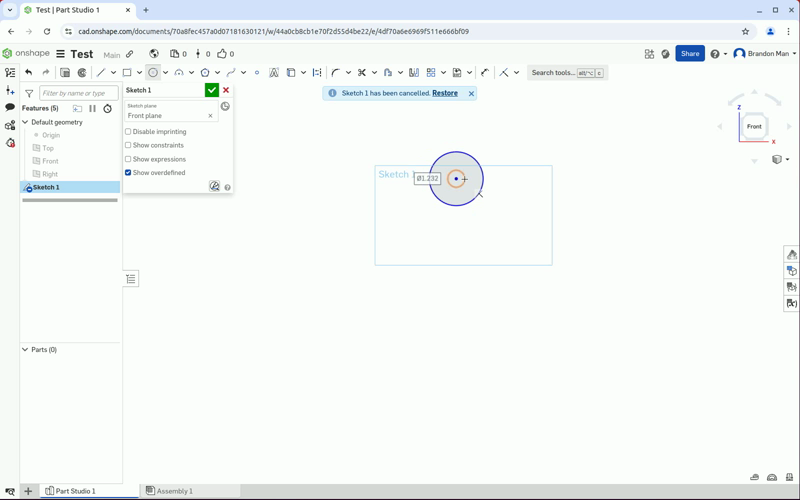
scroll(-6)
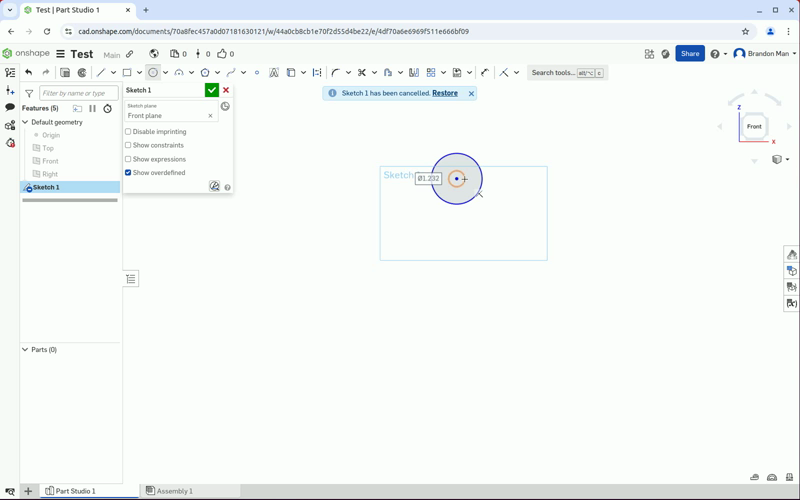
scroll(-6)
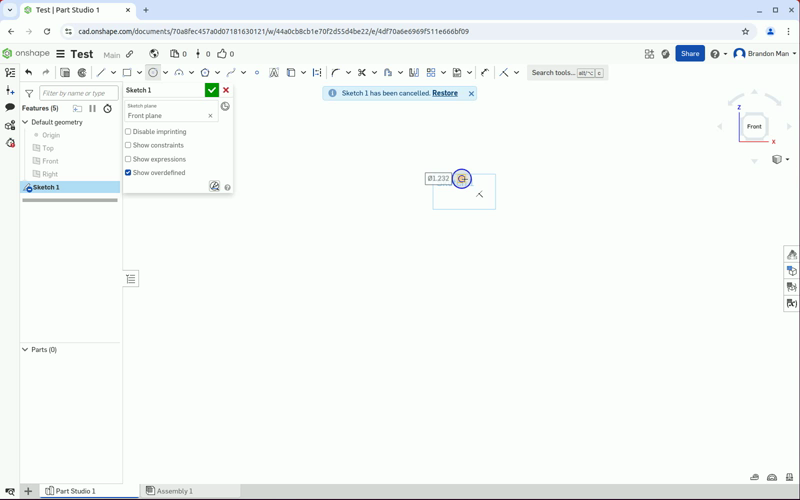
key(esc)
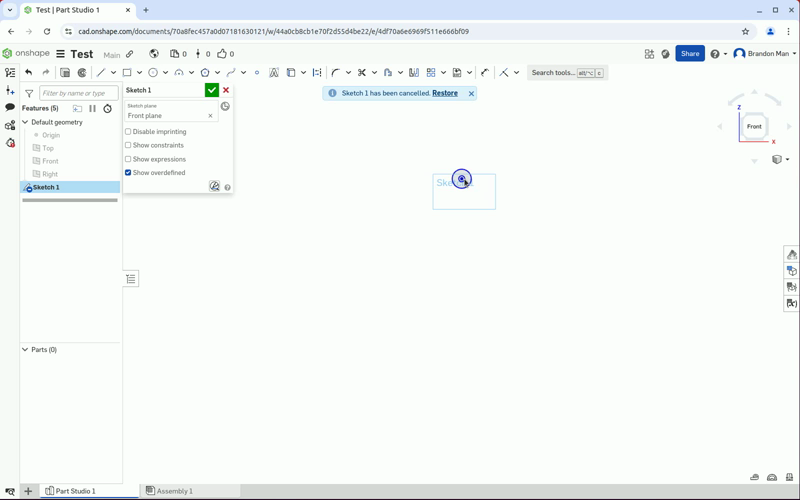
mouse_move(457, 186)
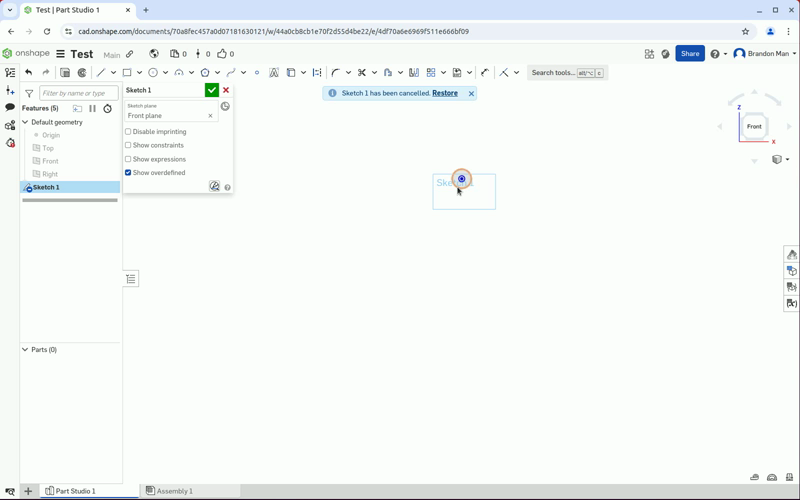
scroll(6)
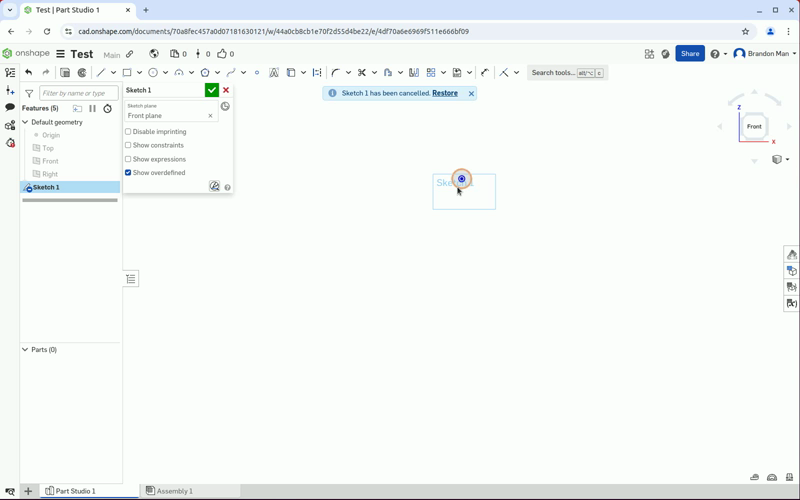
scroll(6)
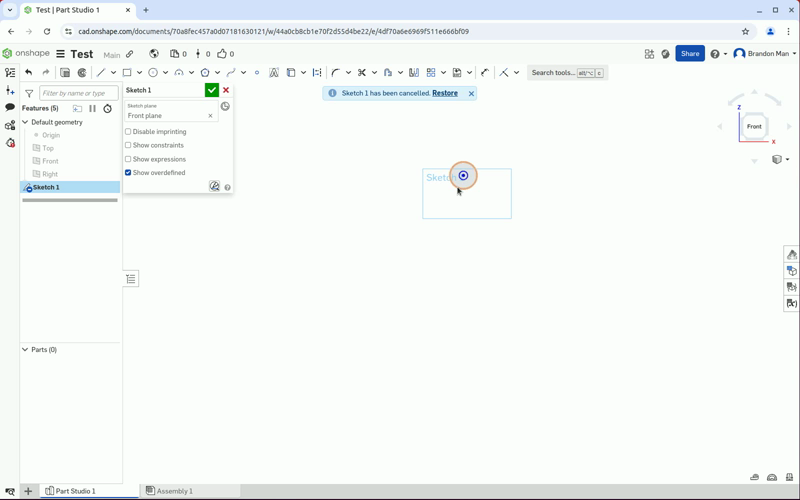
scroll(6)
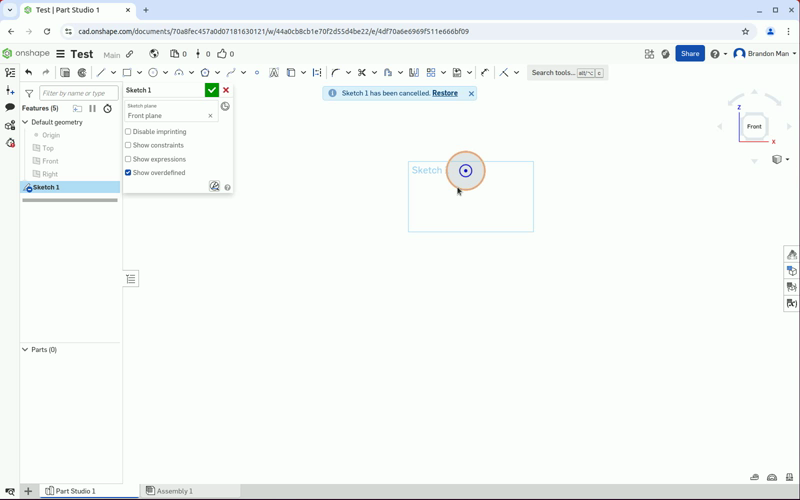
scroll(6)
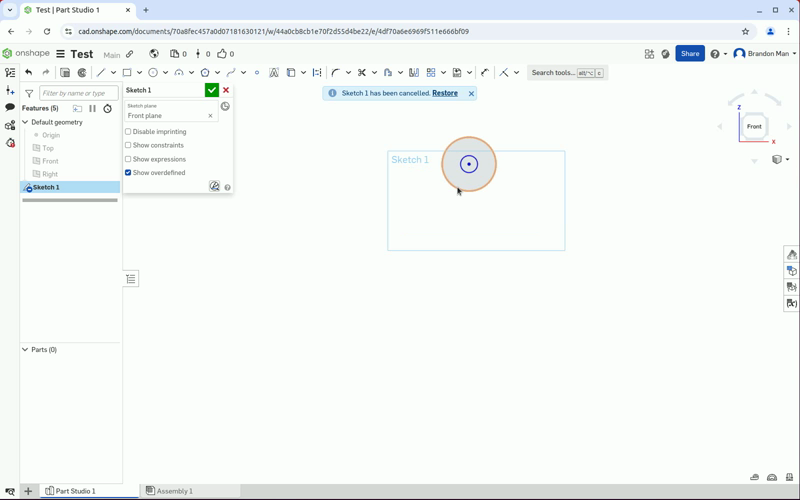
scroll(6)
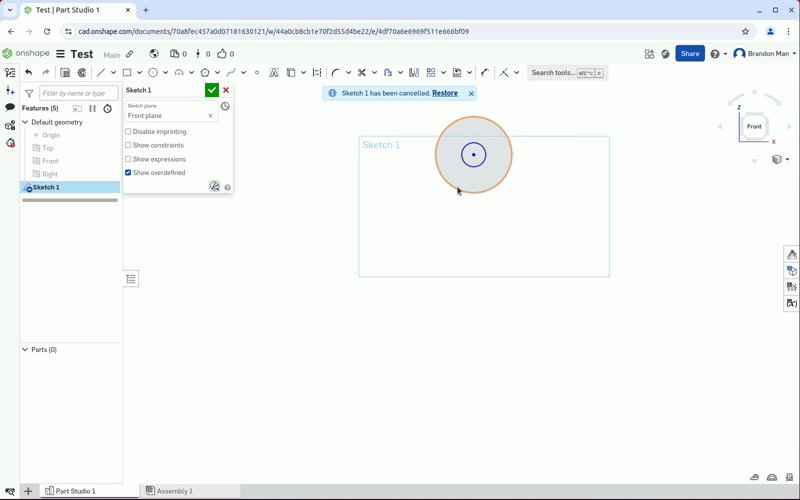
scroll(6)
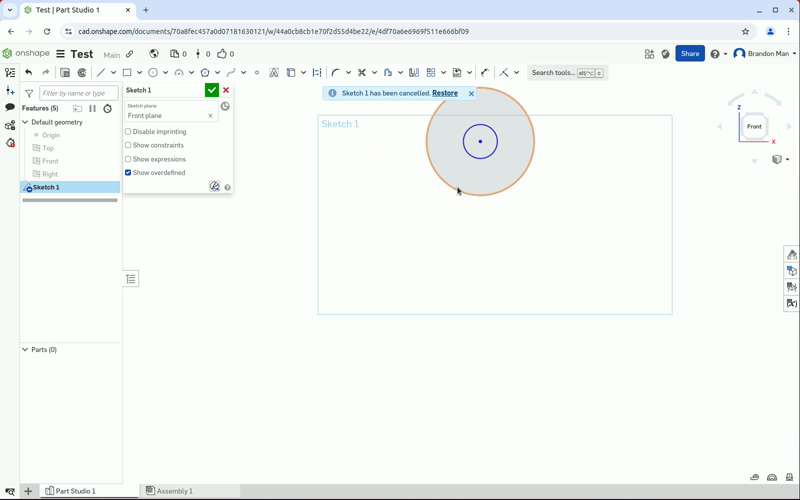
scroll(6)
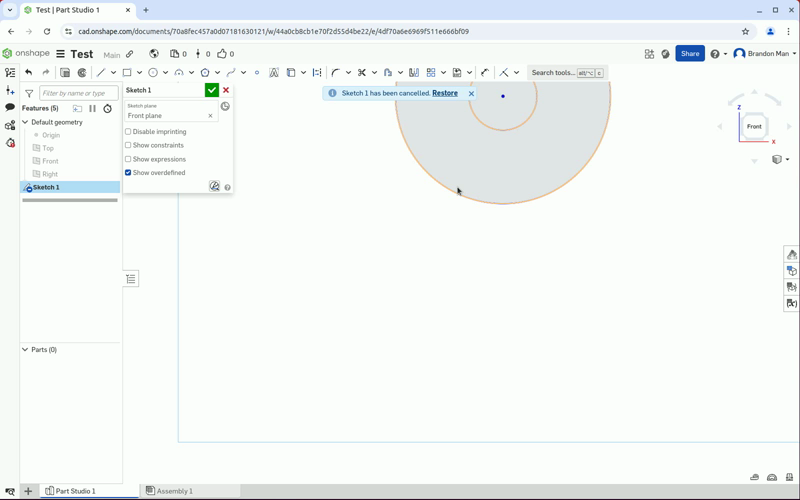
click(457, 186)
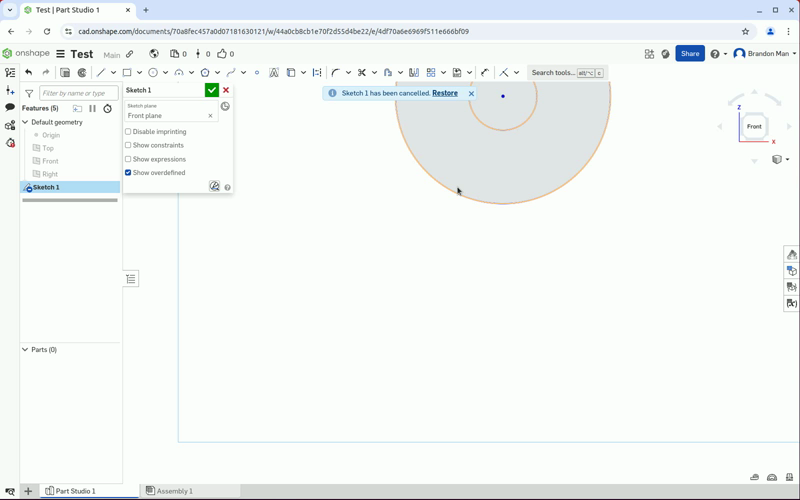
scroll(-6)
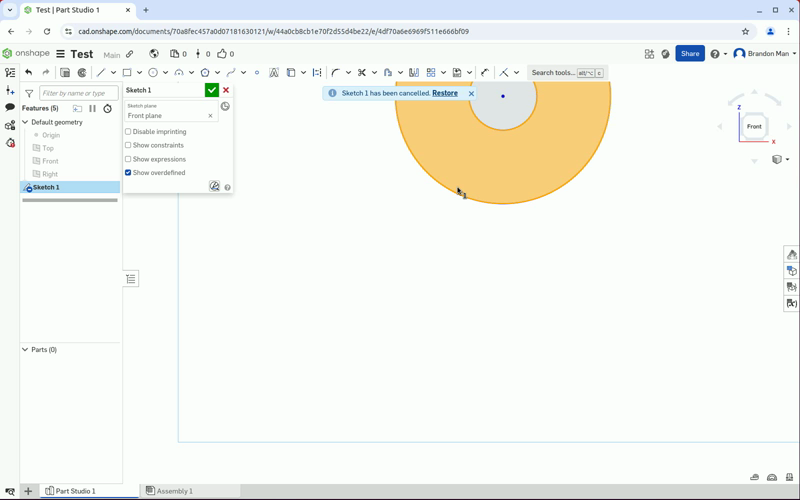
scroll(-6)
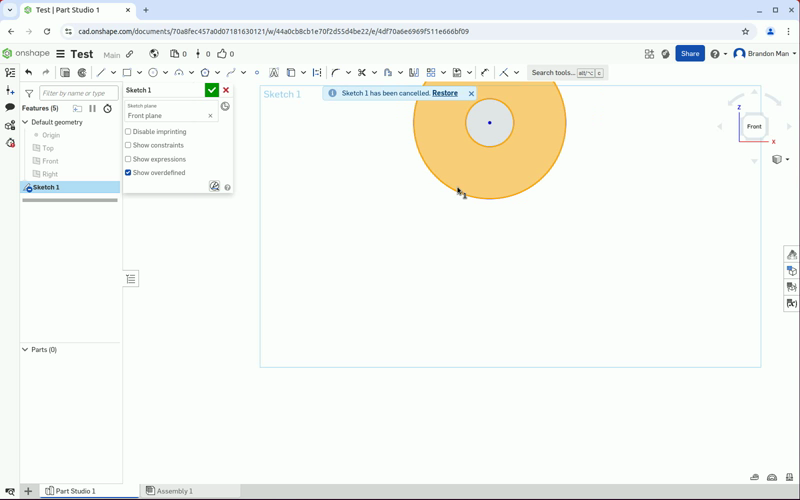
scroll(-6)
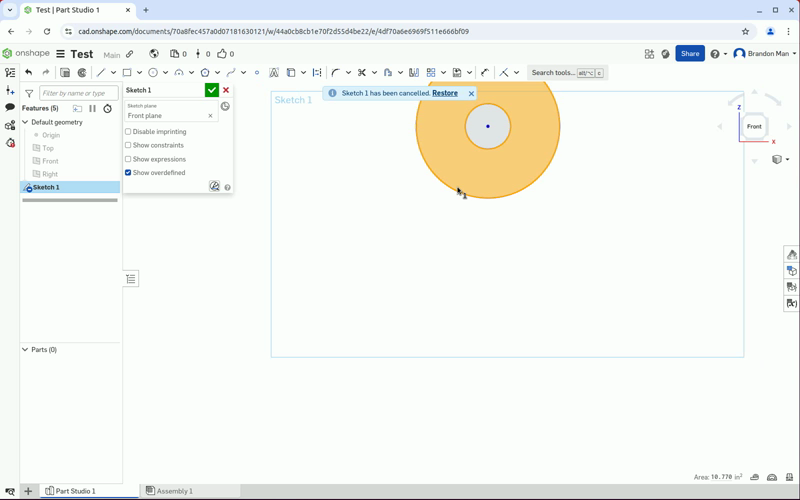
scroll(-6)
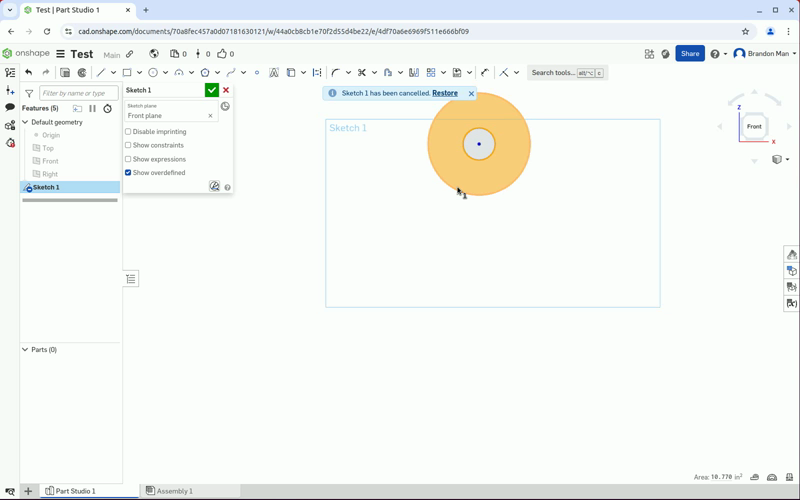
scroll(-6)
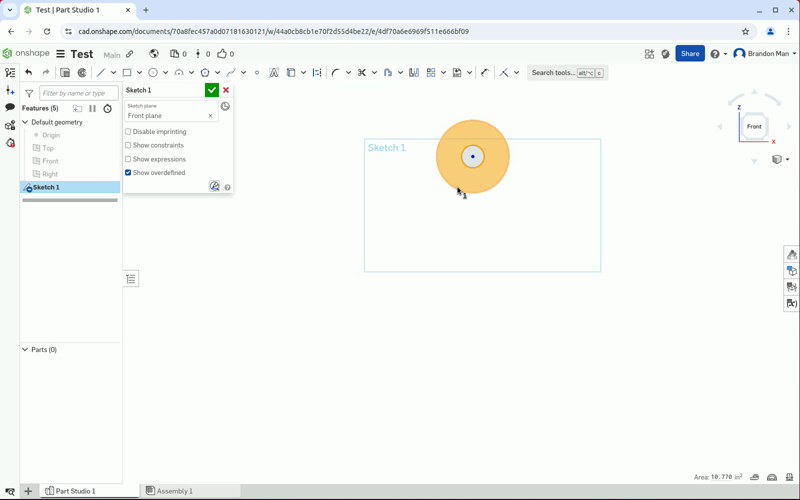
scroll(-6)
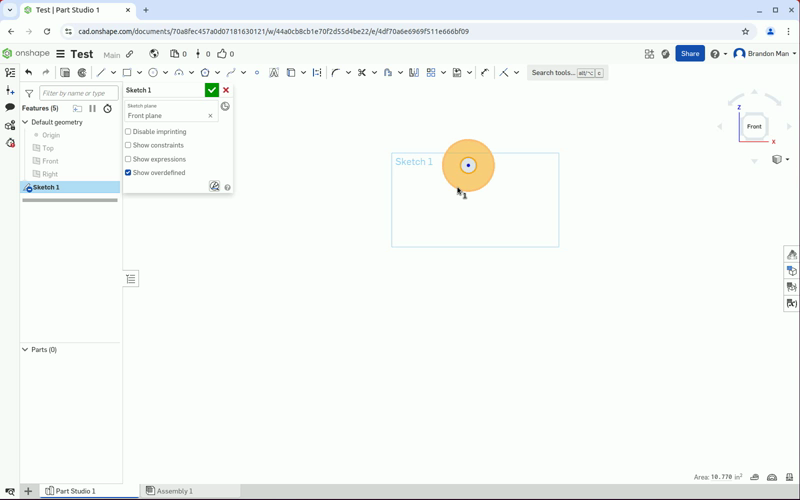
scroll(-6)
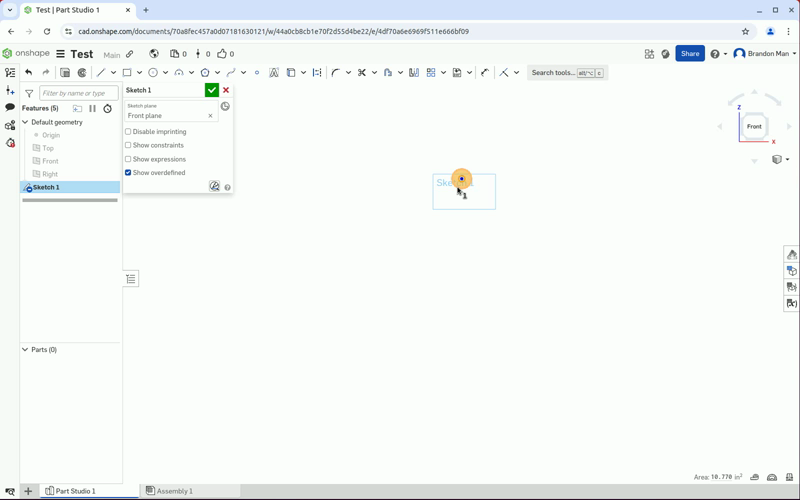
mouse_move(73, 352)
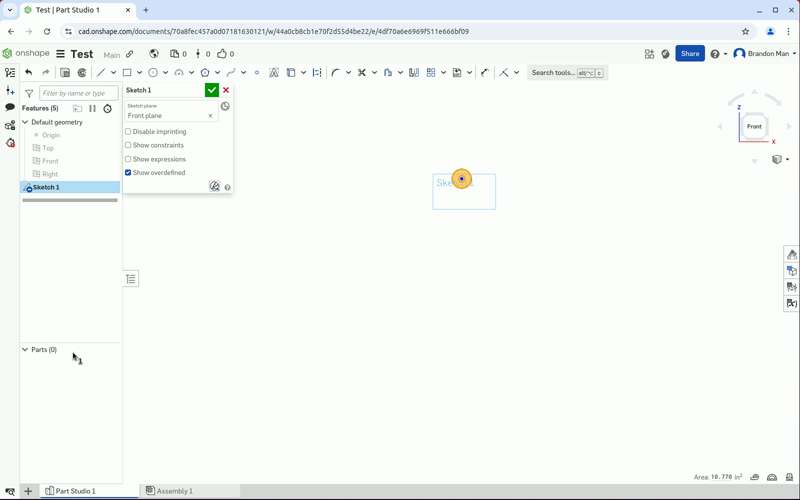
key(shift+y)
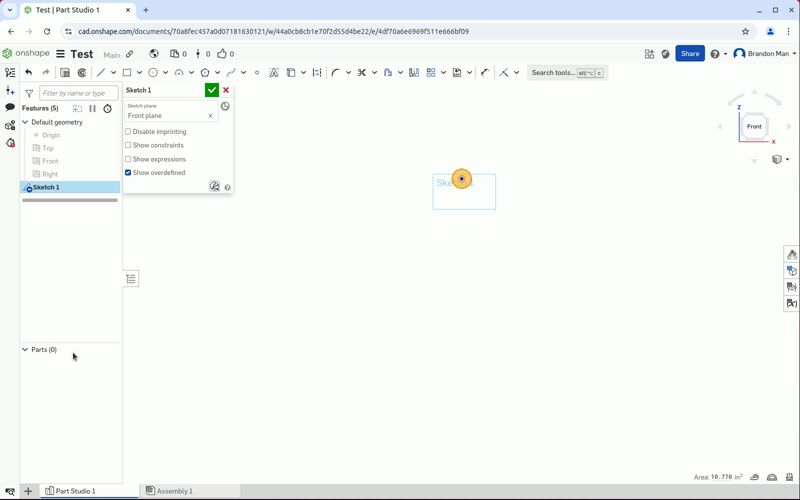
key(shift+e)
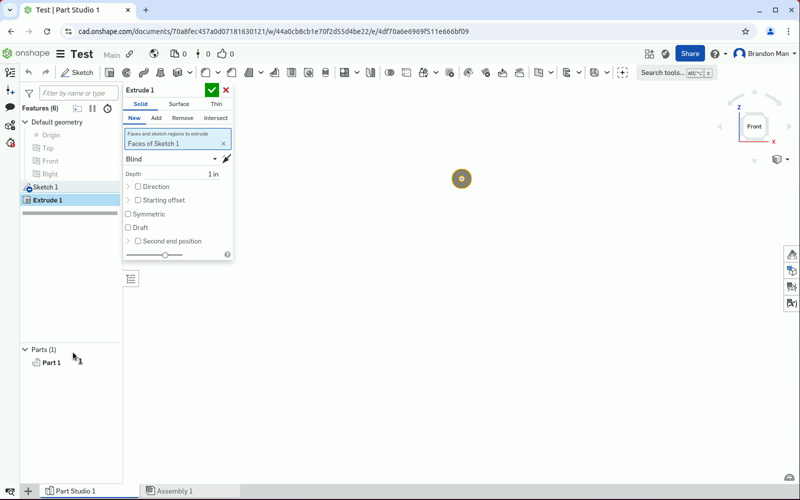
mouse_move(143, 106)
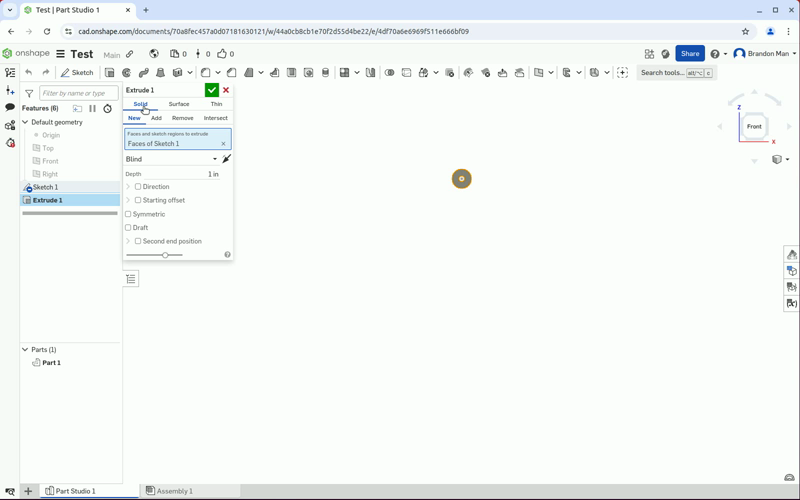
click(143, 106)
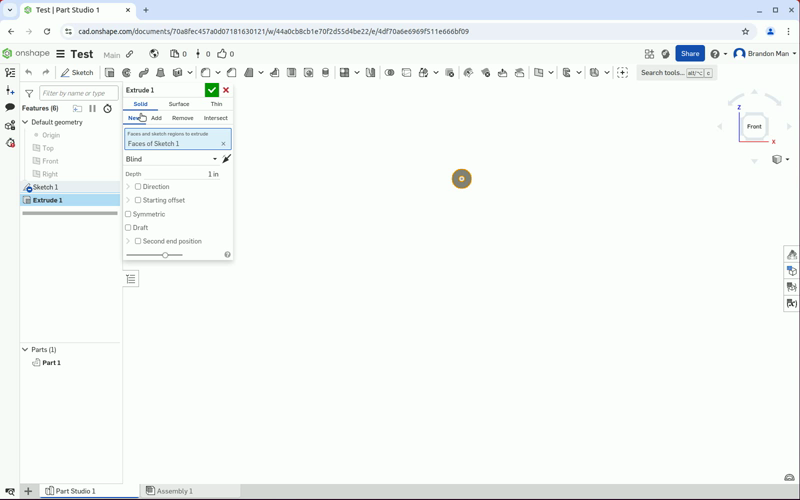
mouse_move(137, 120)
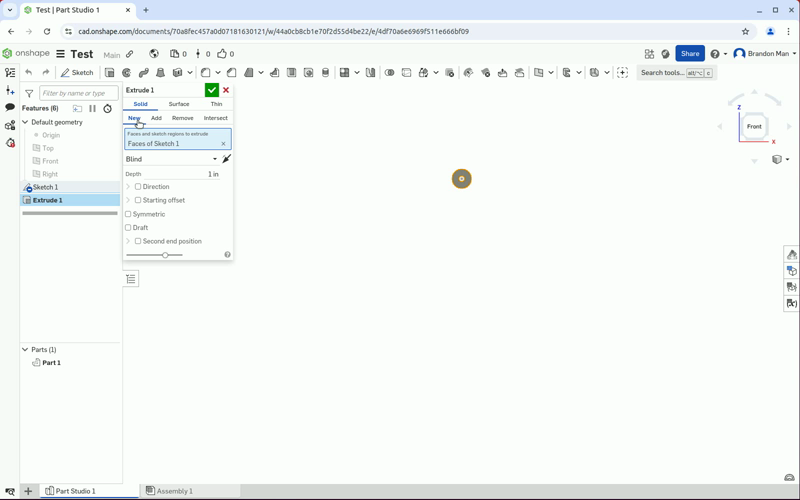
click(137, 120)
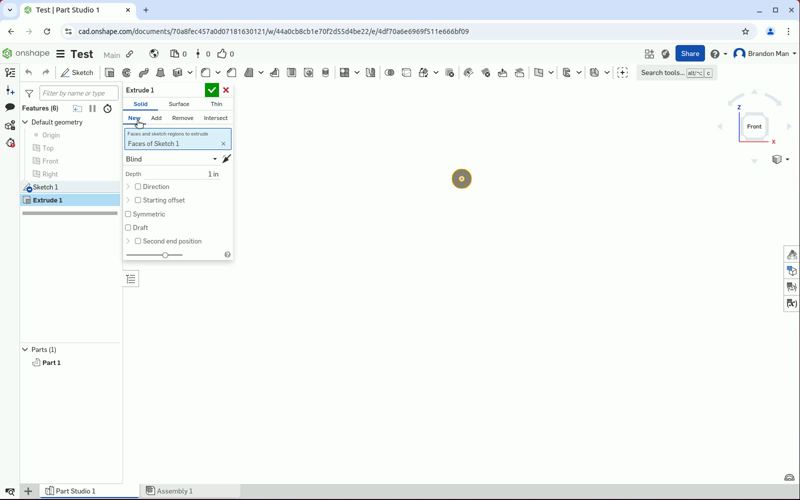
key(tab, 4)
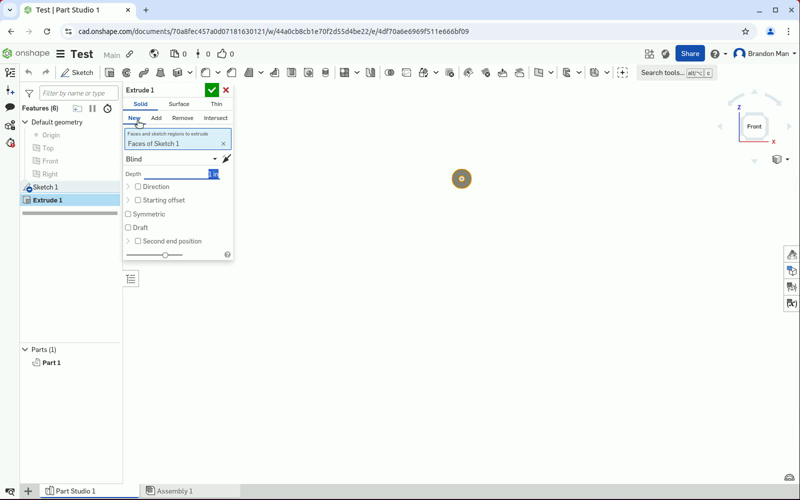
text(0.481)
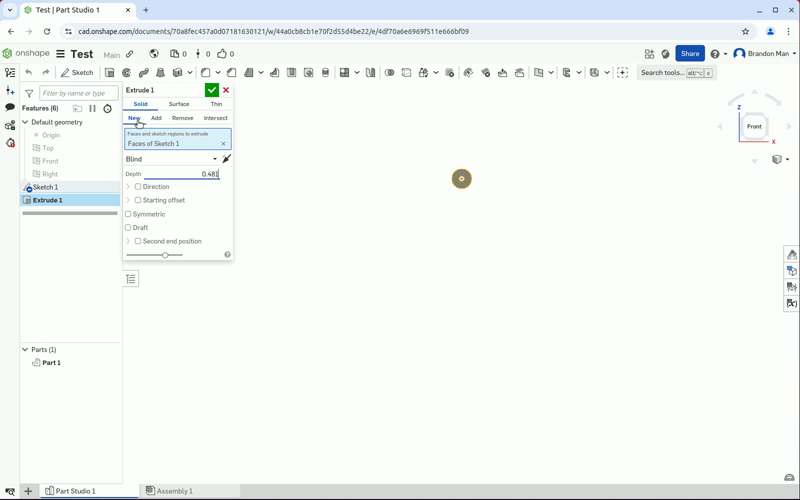
key(enter)
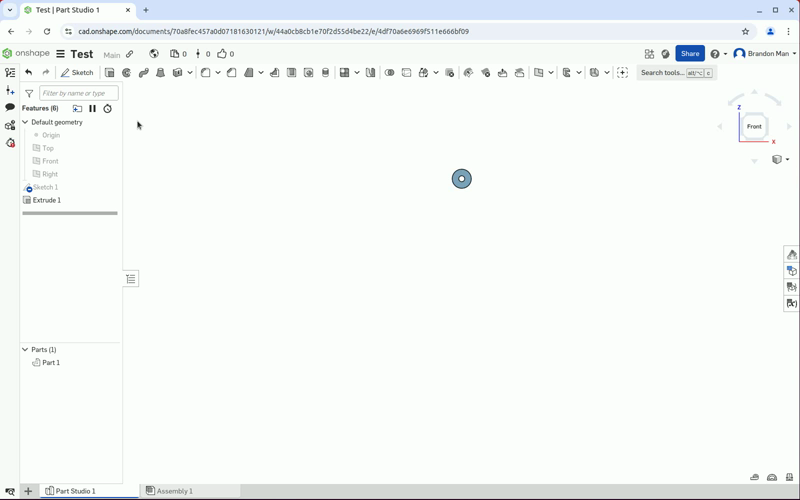
key(shift+h)
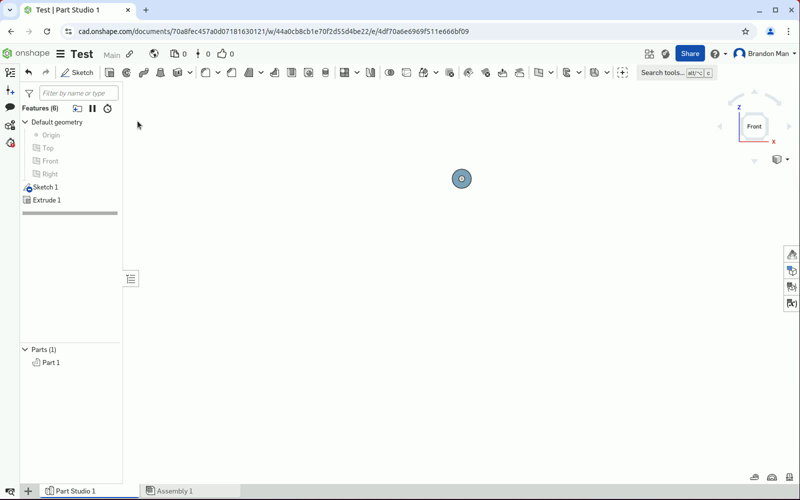
key(shift+h)
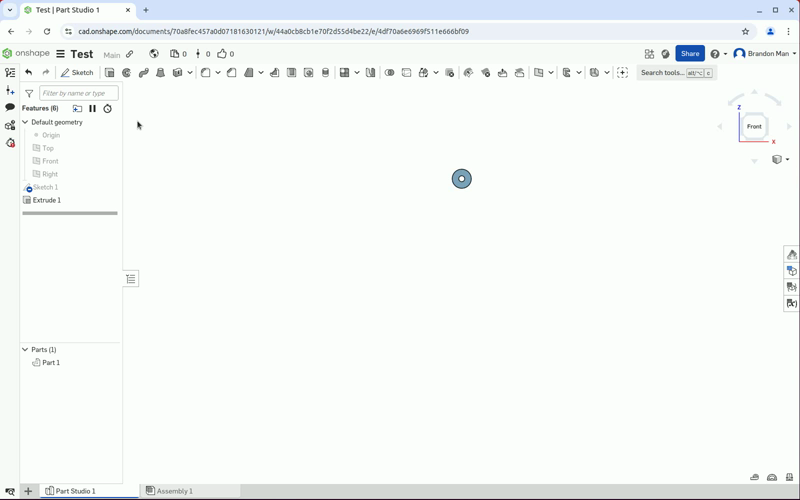
mouse_move(73, 189)
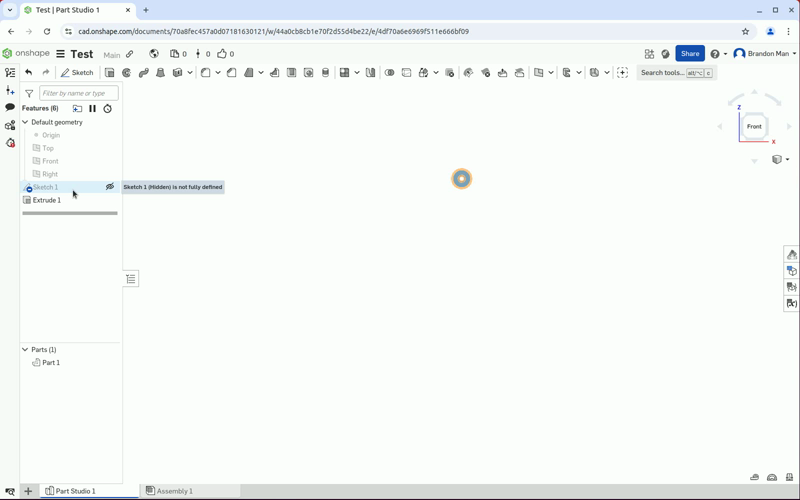
click(73, 189)
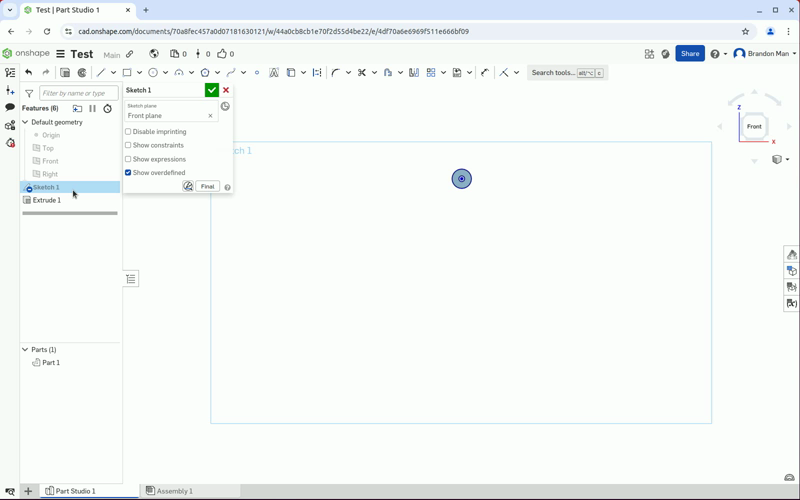
mouse_move(229, 92)
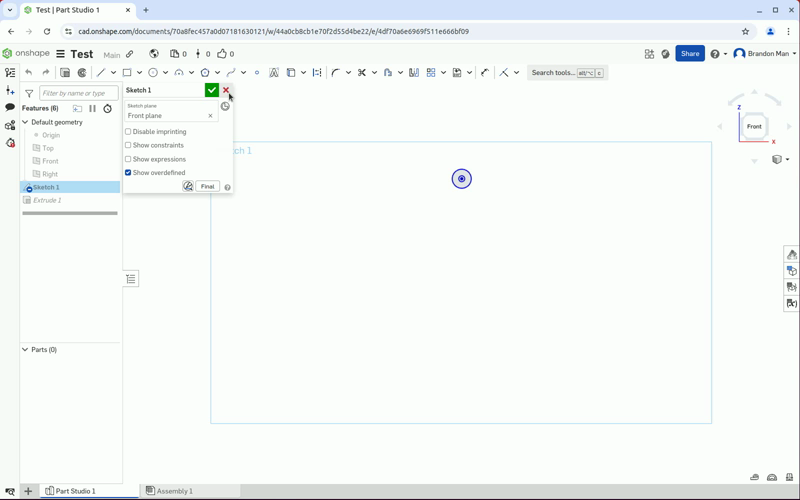
click(229, 92)
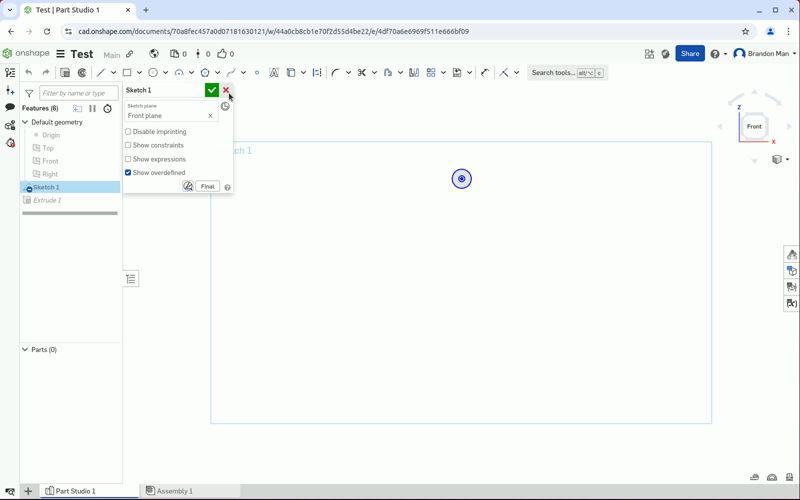
key(shift+s)
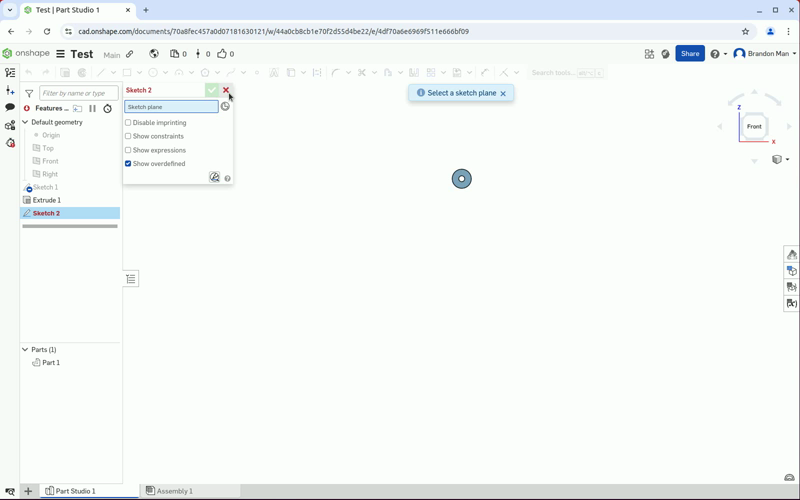
mouse_move(73, 163)
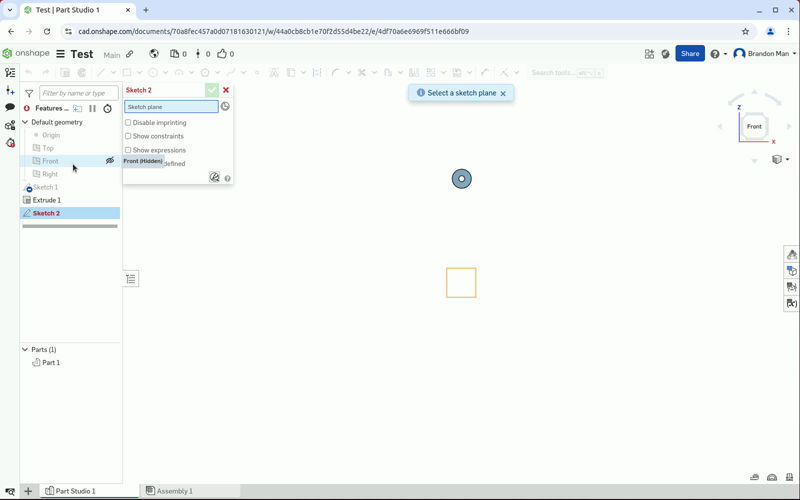
click(73, 163)
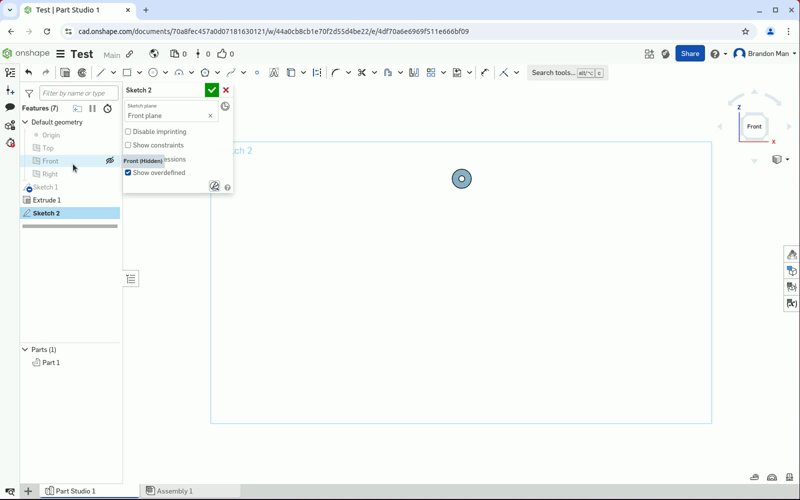
mouse_move(73, 352)
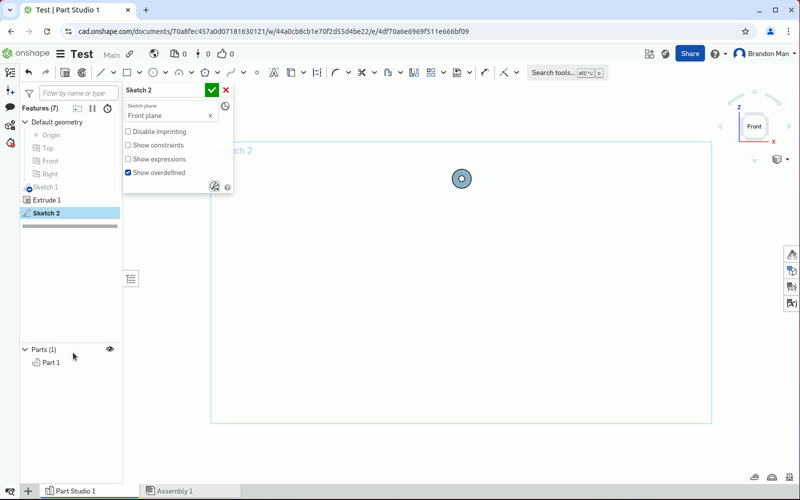
key(y)
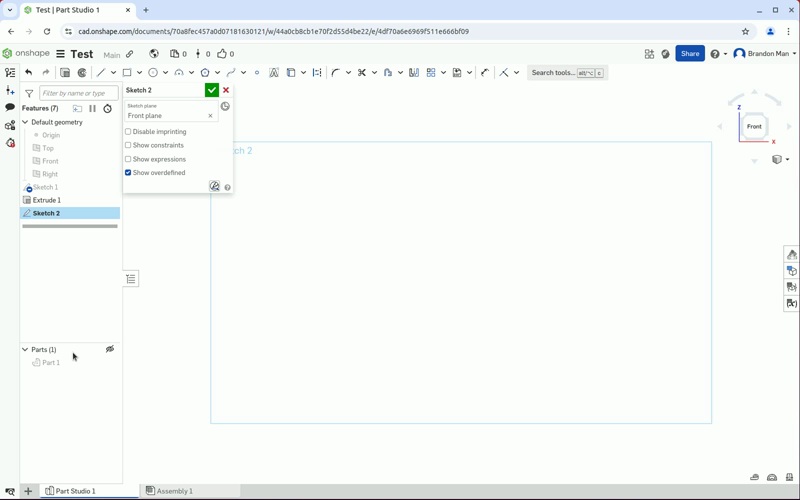
key(c)
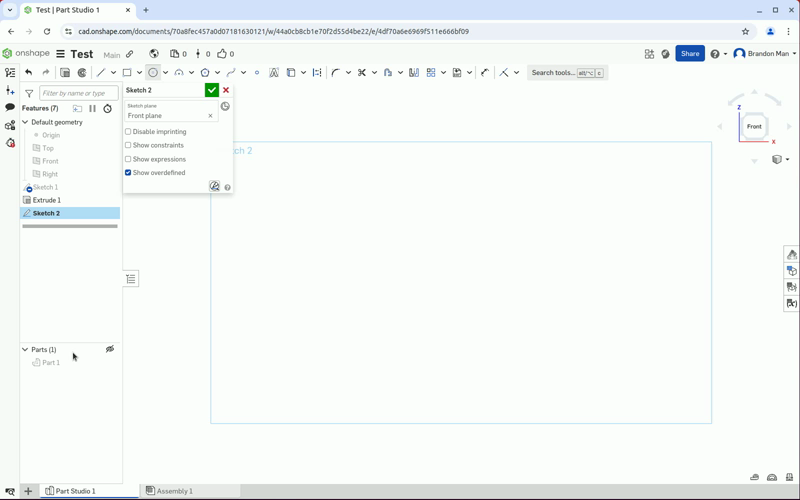
key_down(shift)
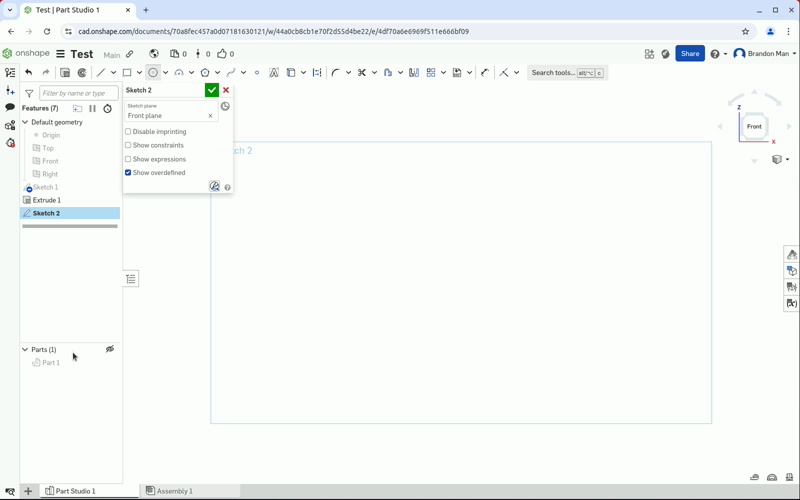
mouse_move(461, 282)
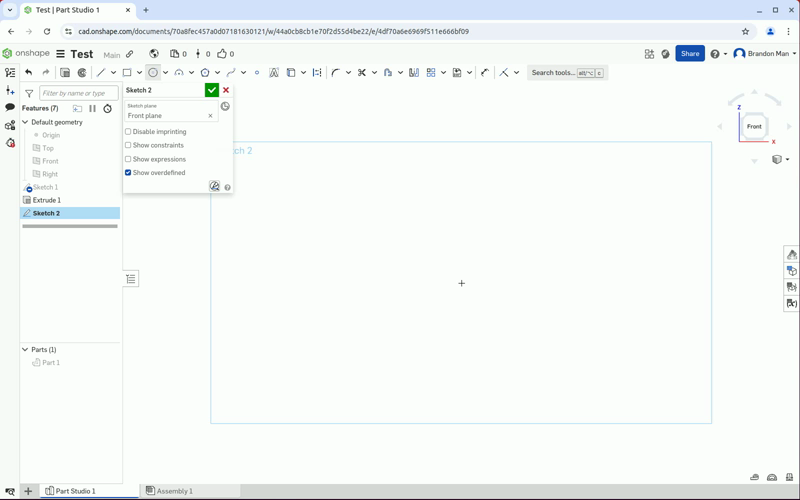
click(461, 282)
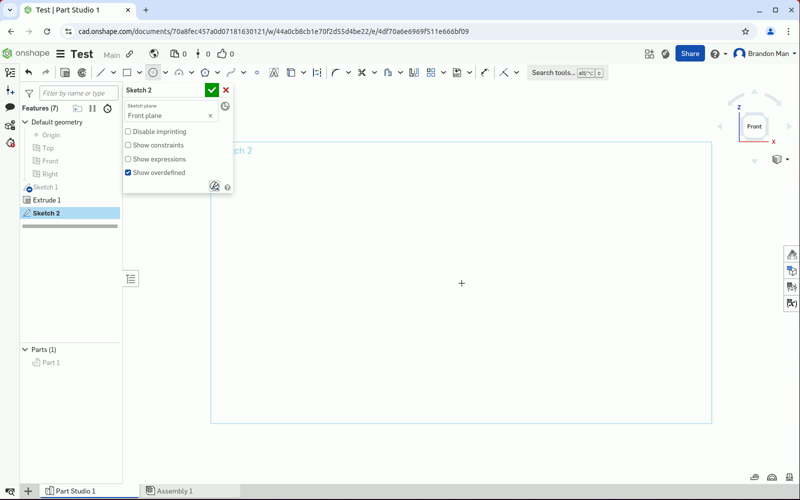
key_up(shift)
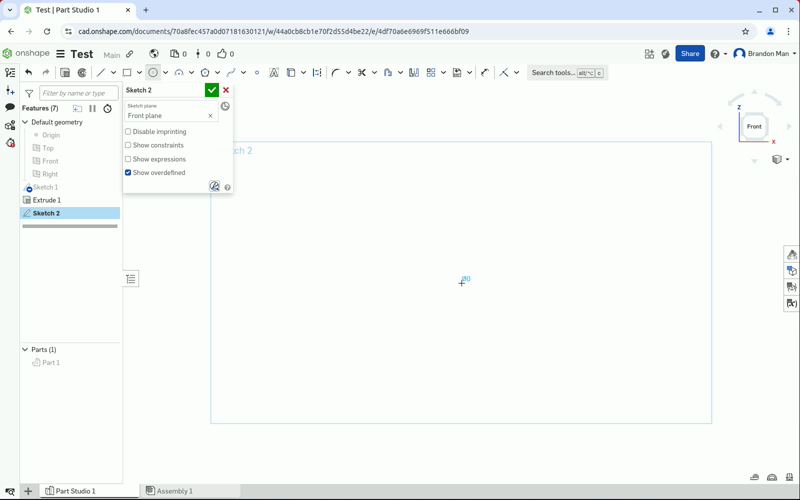
mouse_move(471, 282)
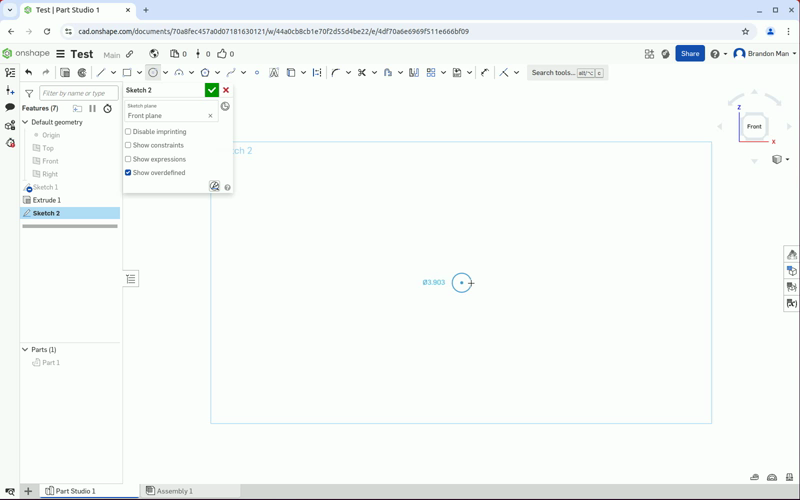
click(471, 282)
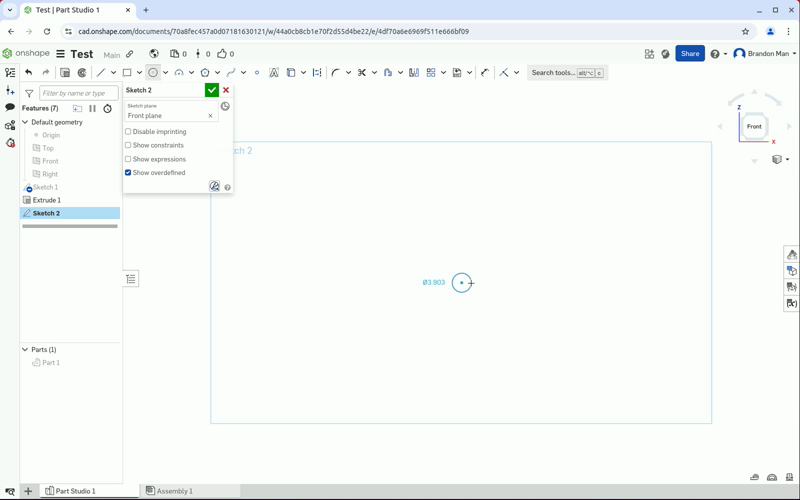
key(esc)
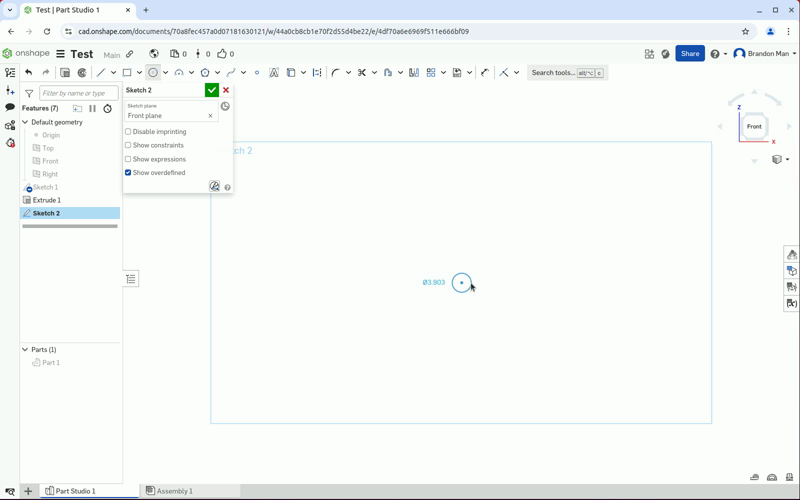
key(c)
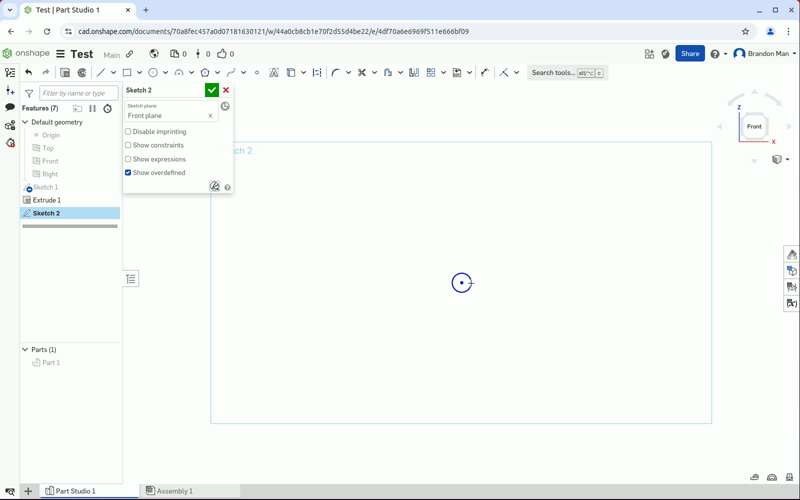
key_down(shift)
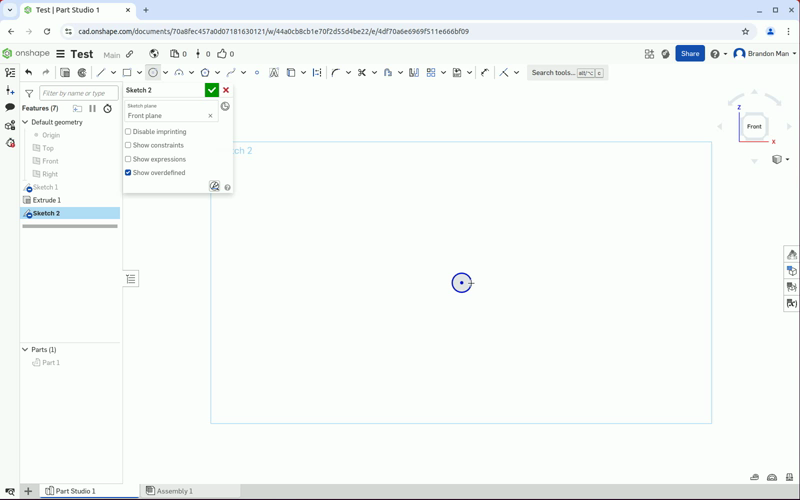
mouse_move(461, 282)
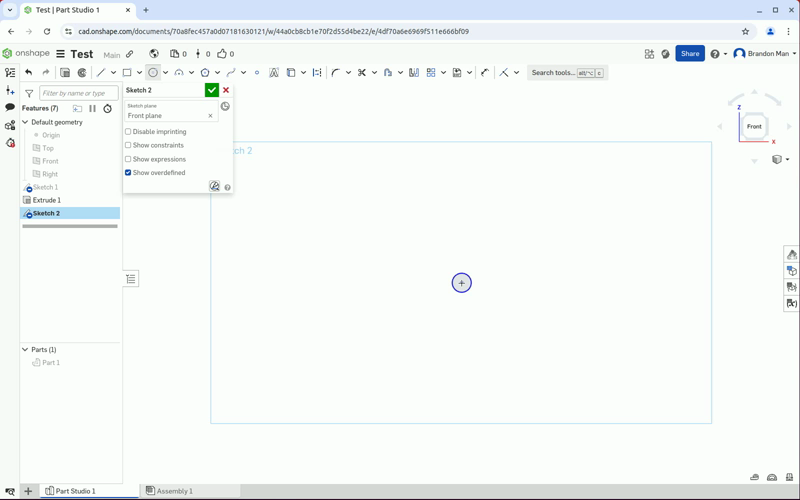
click(461, 282)
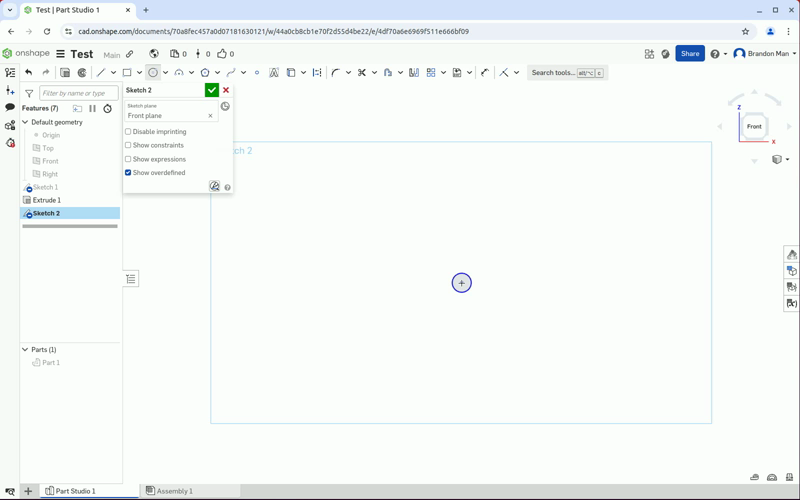
key_up(shift)
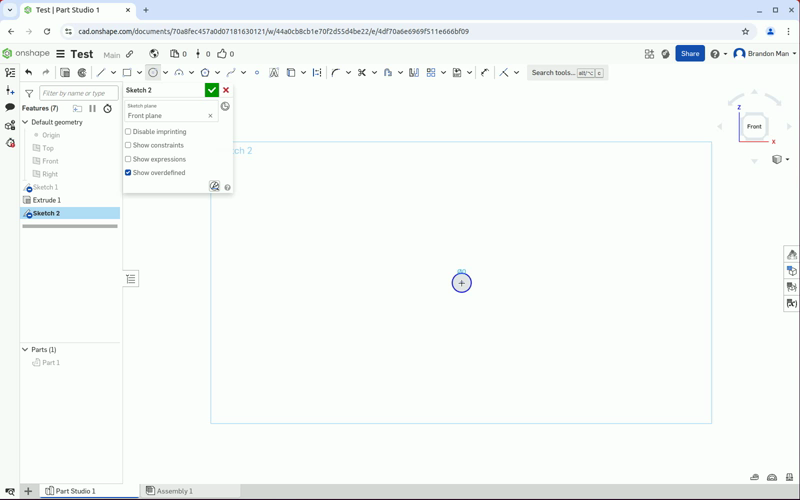
mouse_move(464, 282)
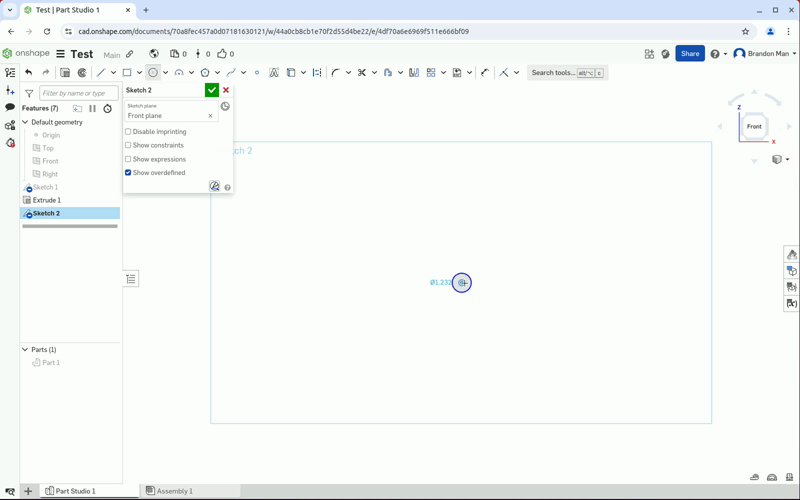
scroll(6)
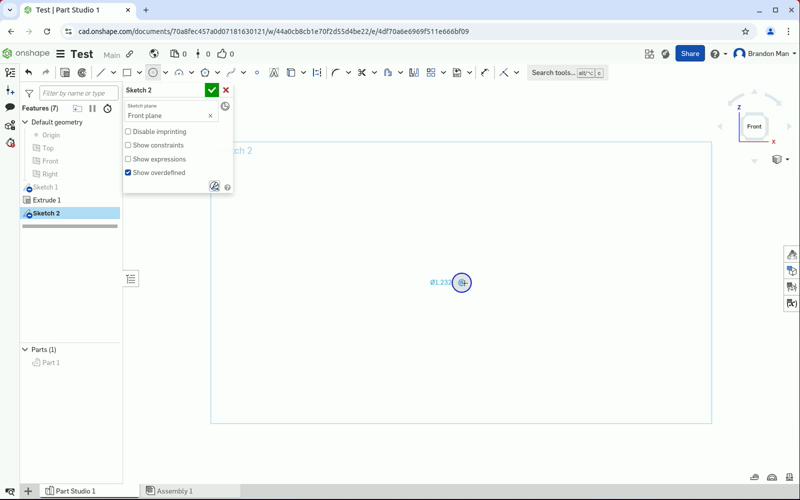
scroll(6)
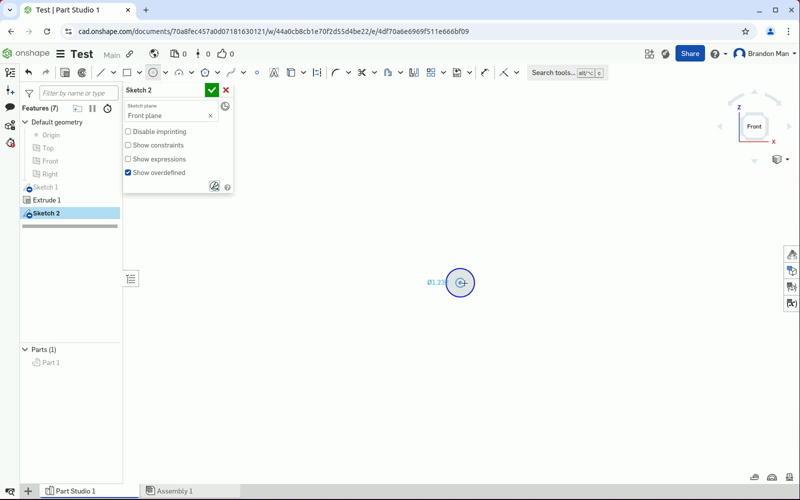
scroll(6)
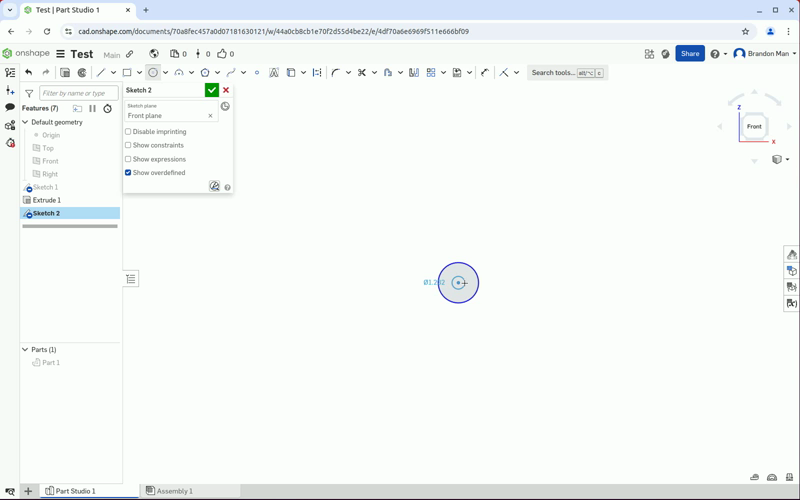
scroll(6)
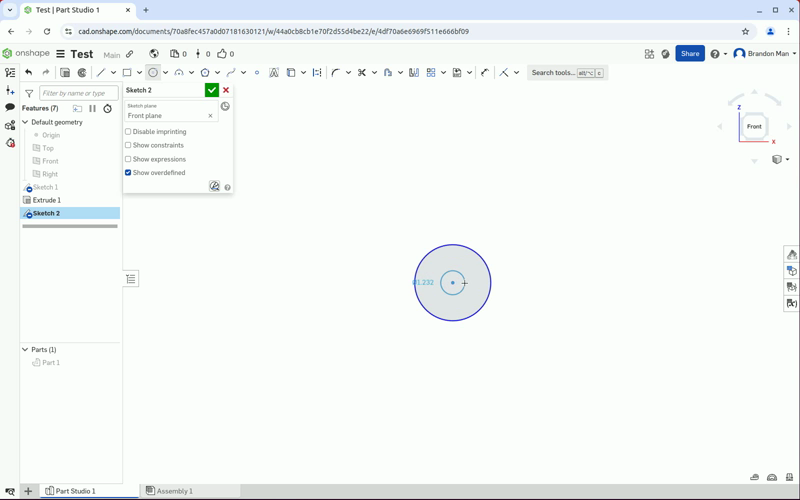
scroll(6)
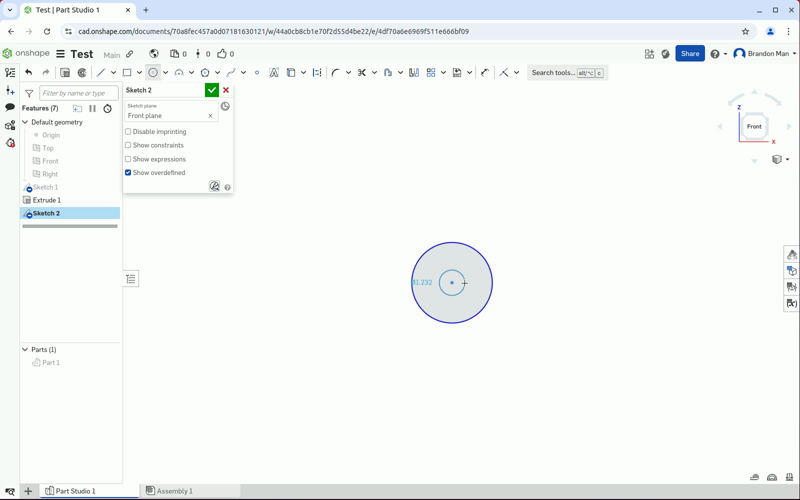
scroll(6)
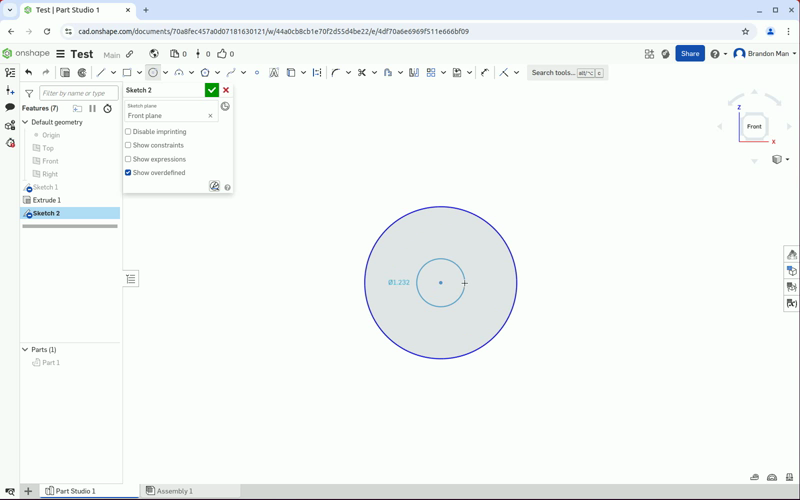
scroll(6)
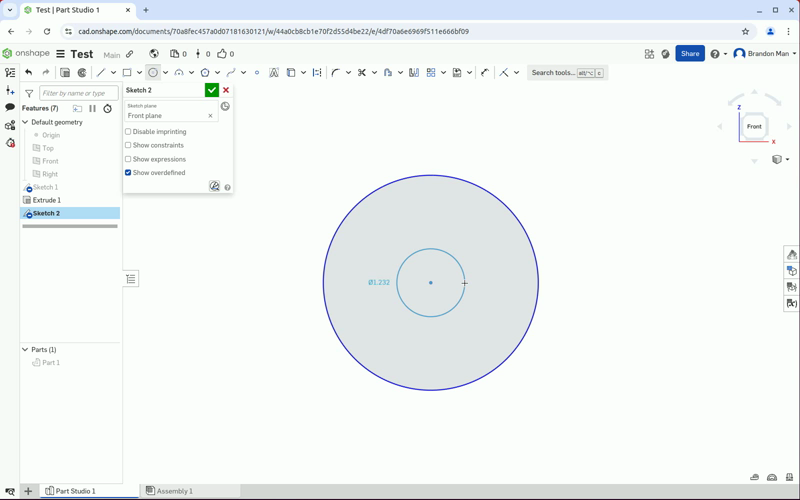
click(464, 282)
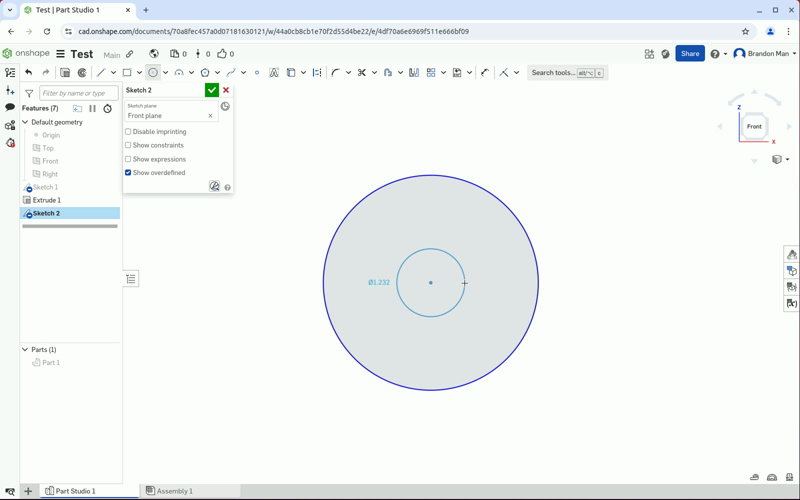
scroll(-6)
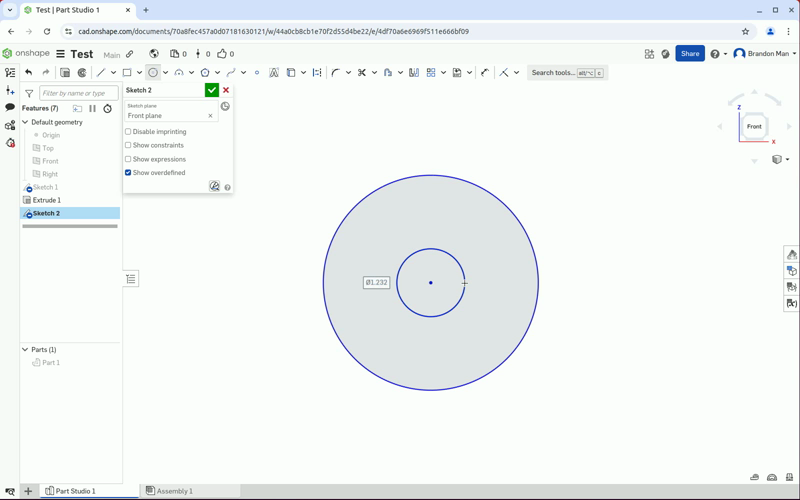
scroll(-6)
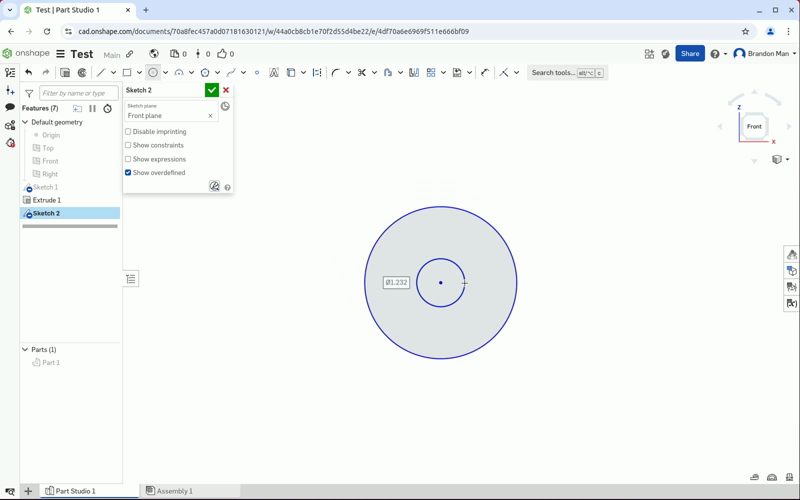
scroll(-6)
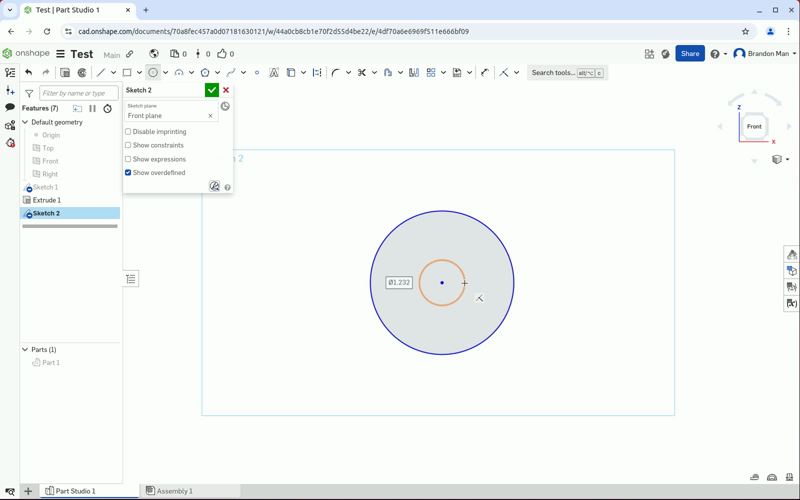
scroll(-6)
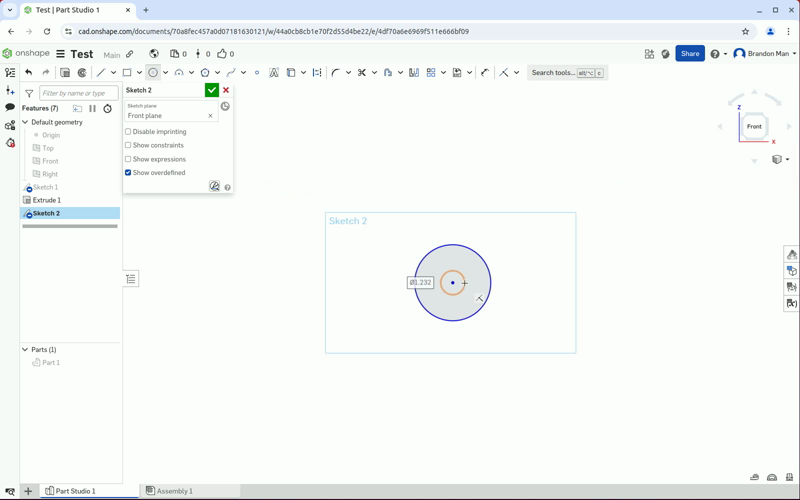
scroll(-6)
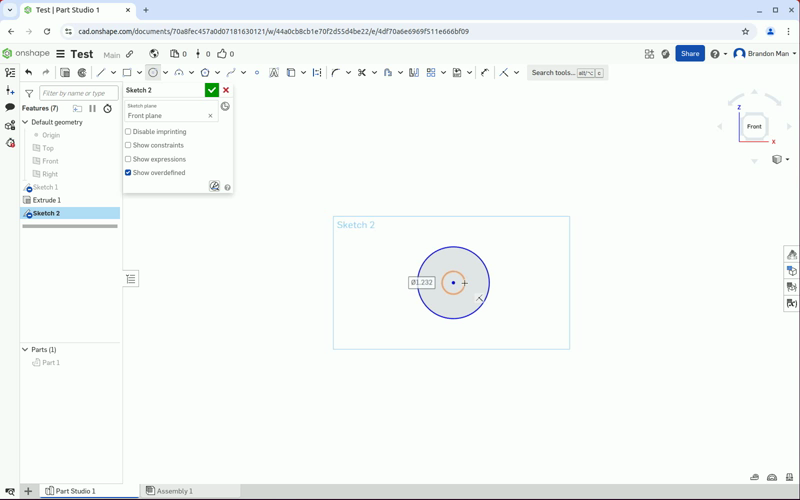
scroll(-6)
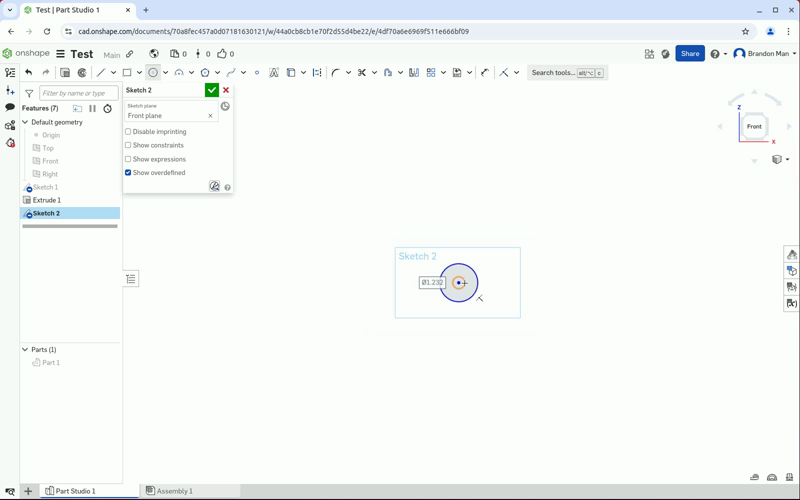
scroll(-6)
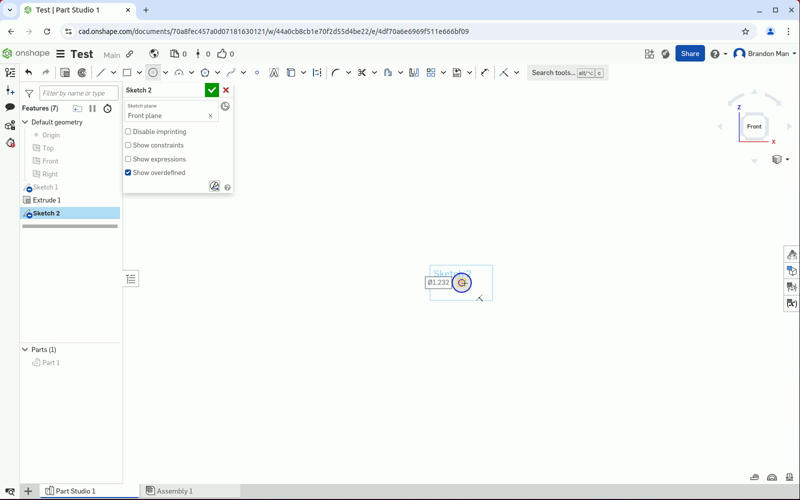
key(esc)
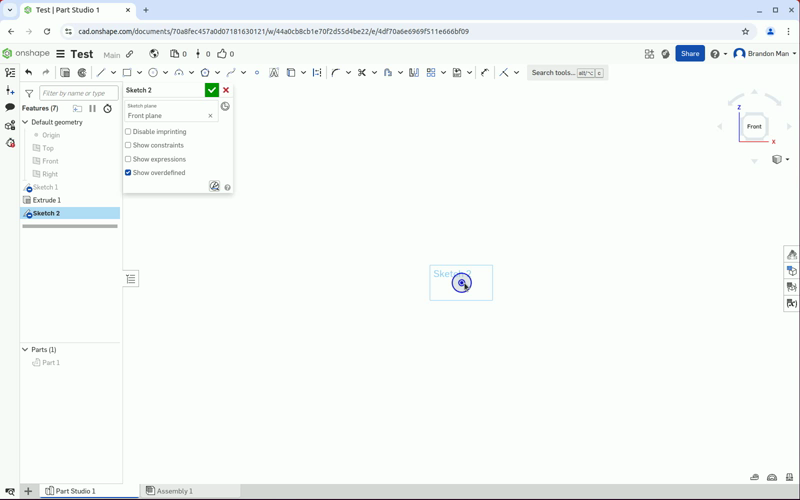
mouse_move(462, 286)
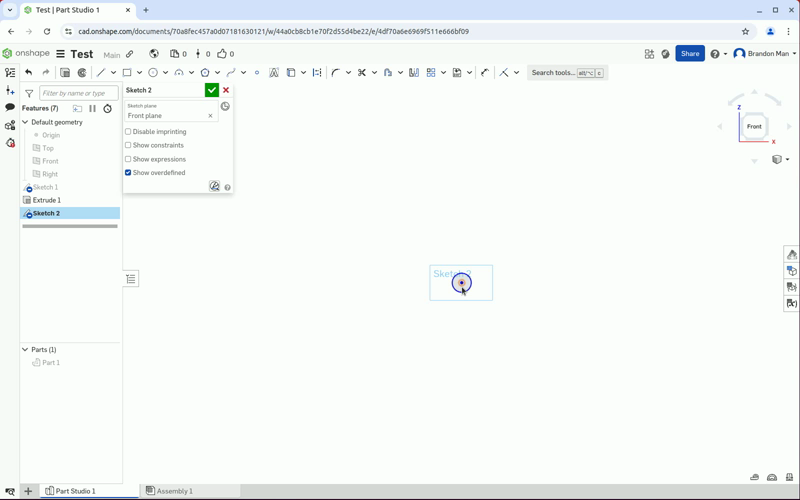
scroll(6)
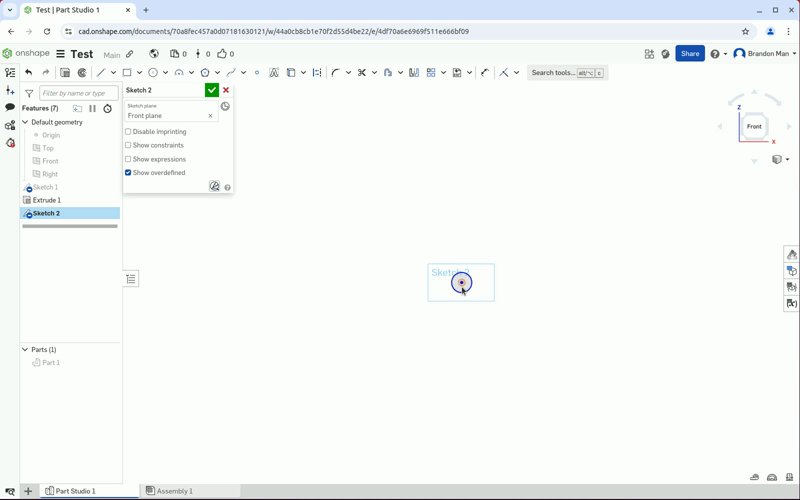
scroll(6)
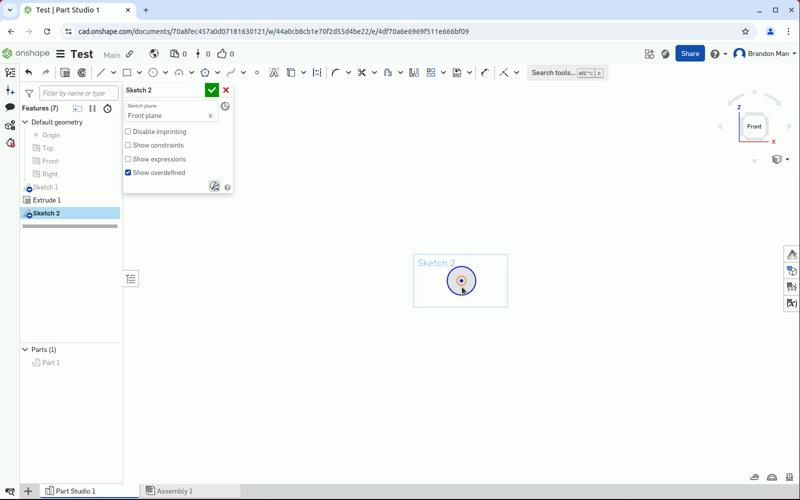
scroll(6)
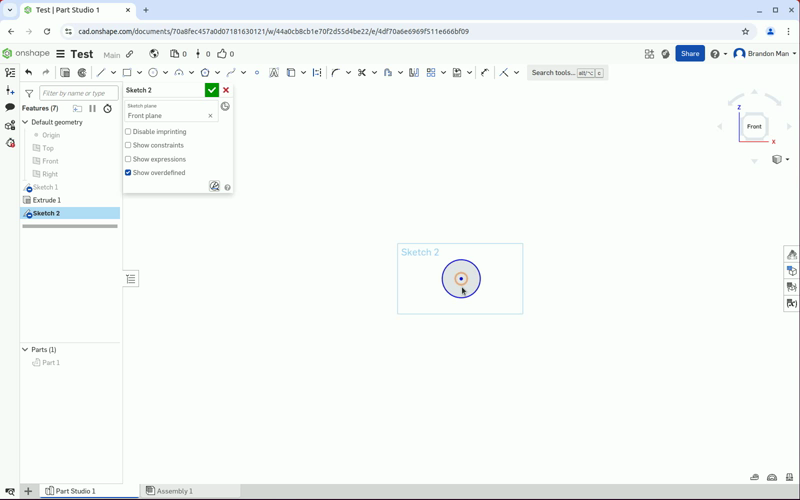
scroll(6)
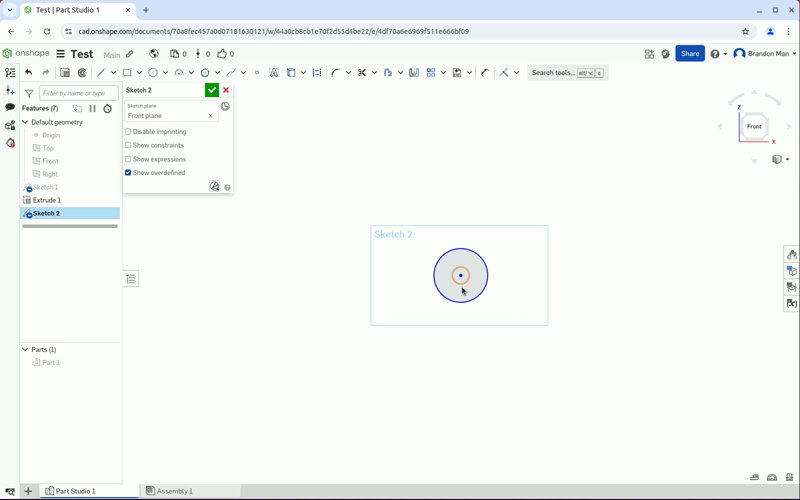
scroll(6)
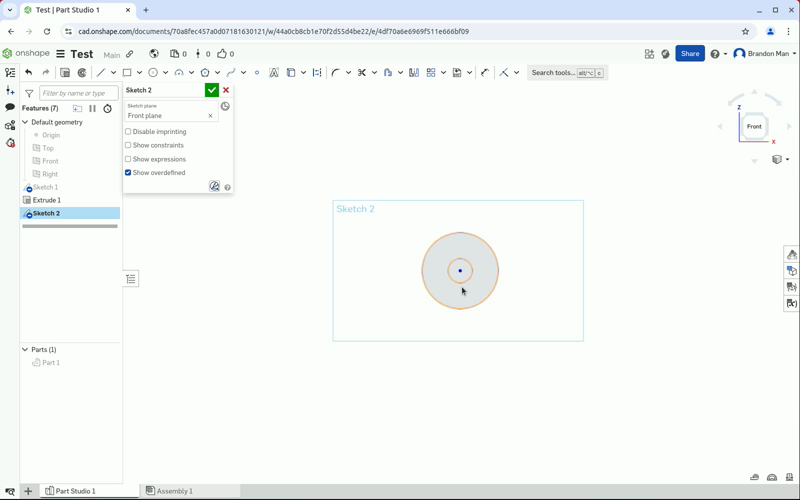
scroll(6)
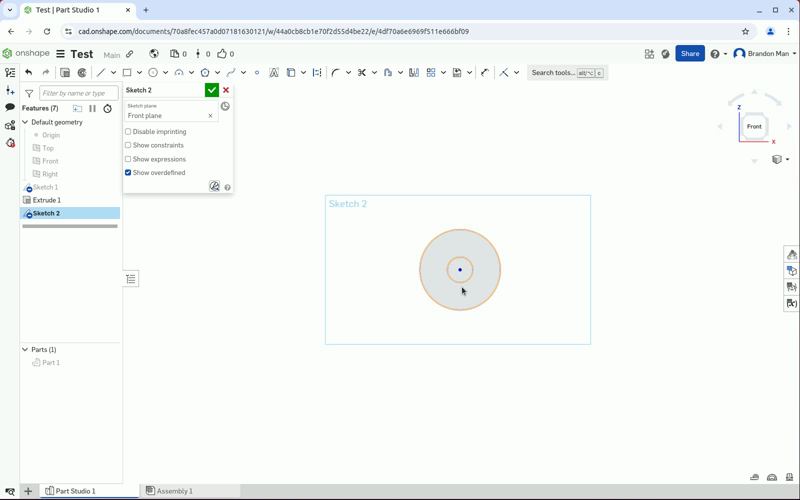
scroll(6)
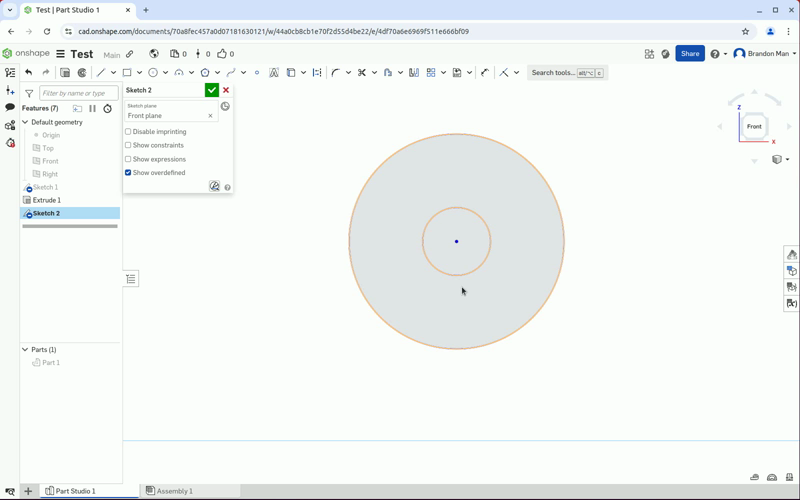
click(462, 286)
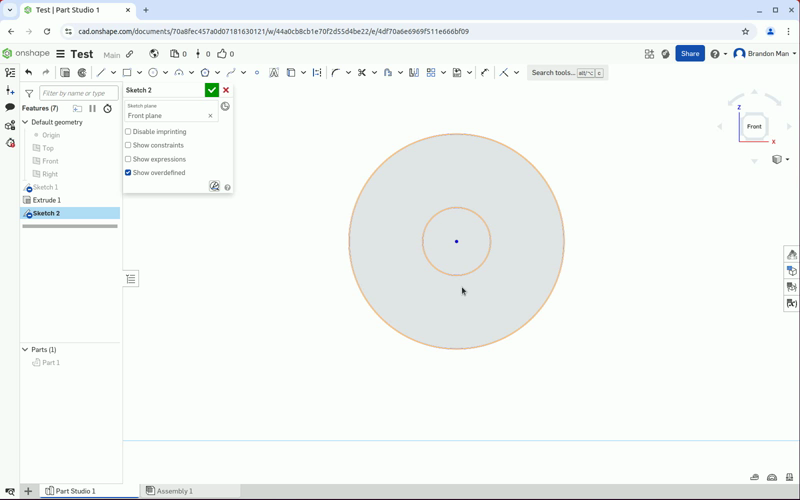
scroll(-6)
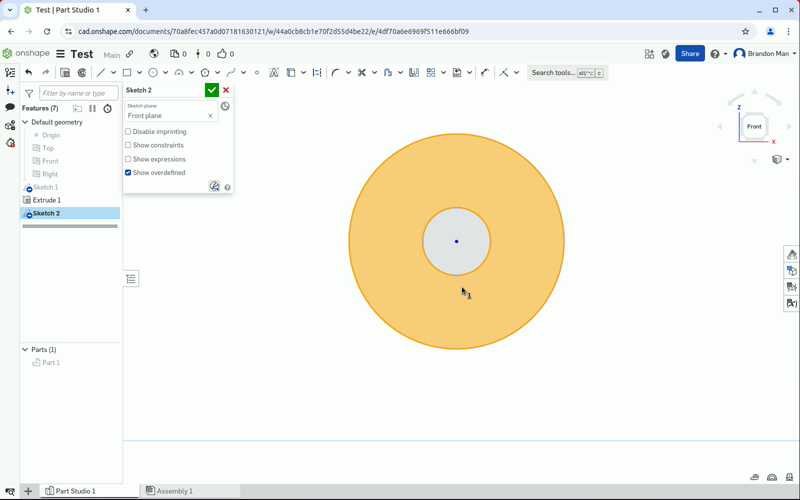
scroll(-6)
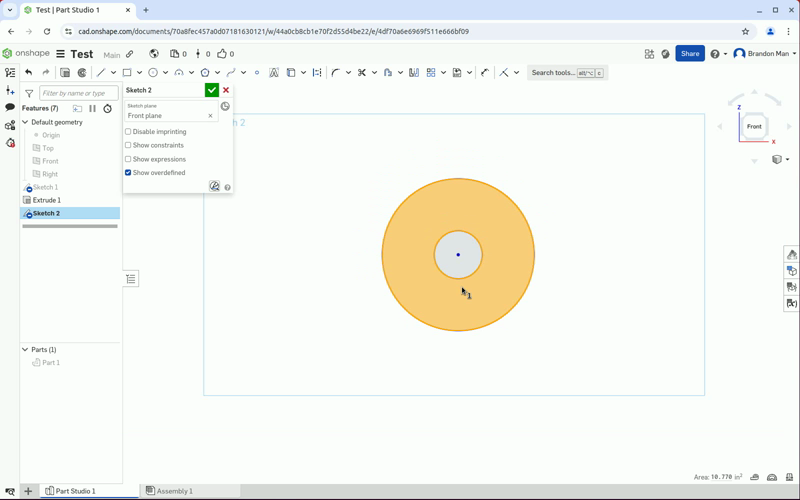
scroll(-6)
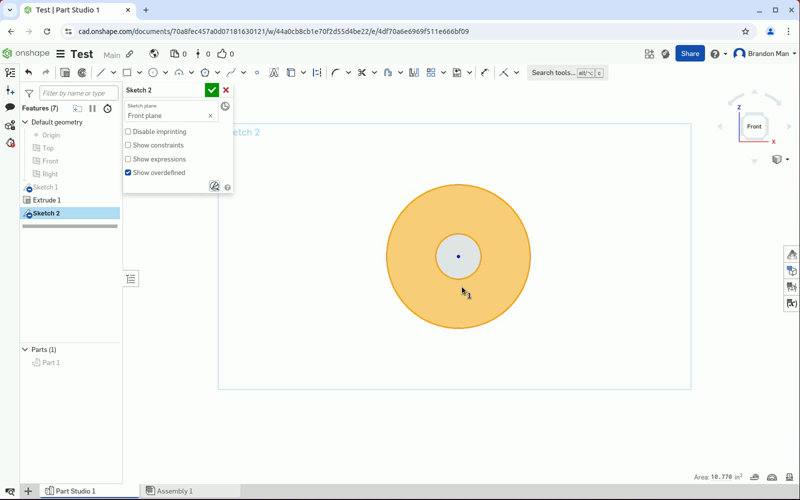
scroll(-6)
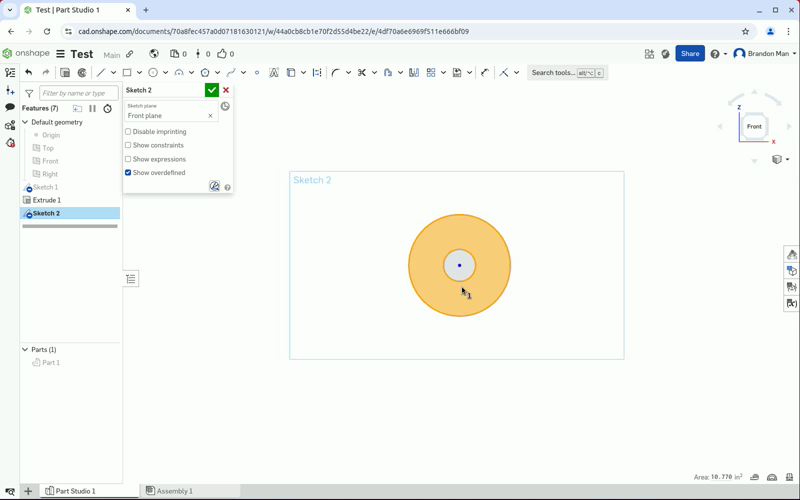
scroll(-6)
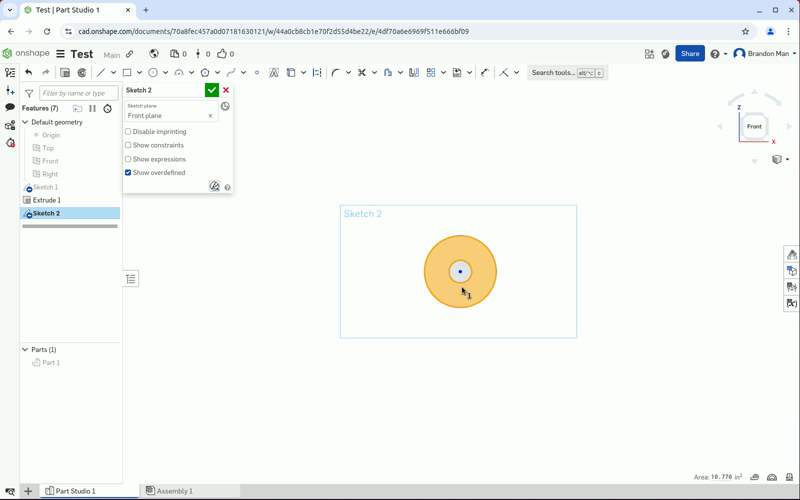
scroll(-6)
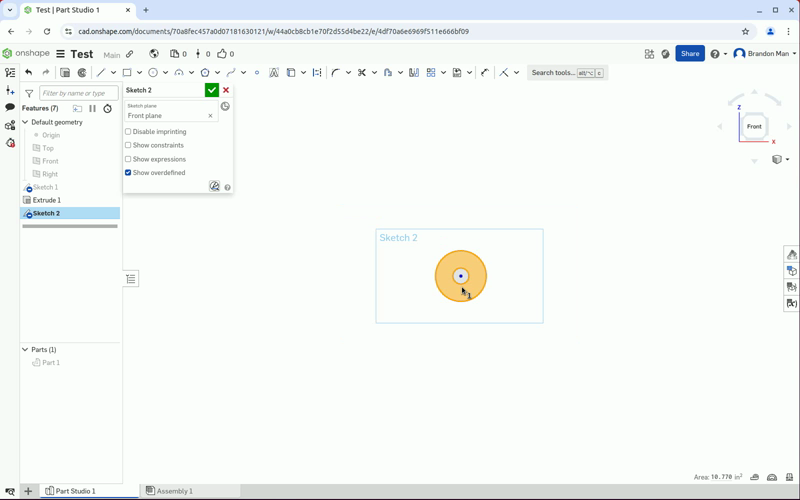
scroll(-6)
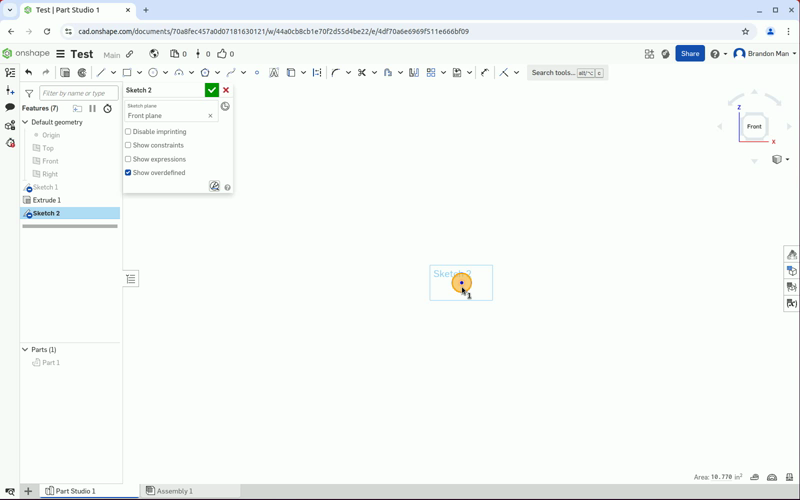
mouse_move(73, 352)
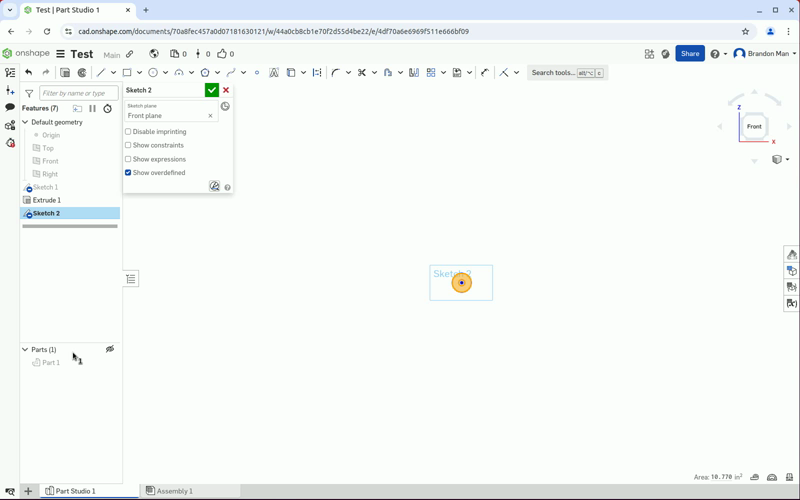
key(shift+y)
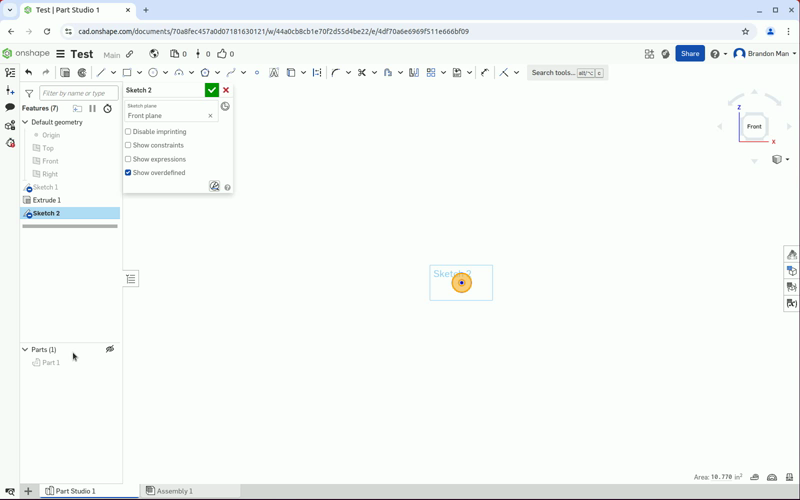
key(shift+e)
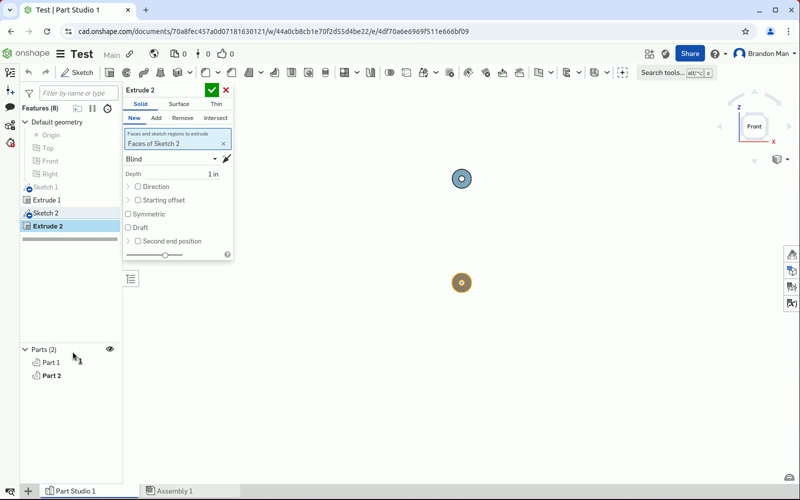
mouse_move(143, 106)
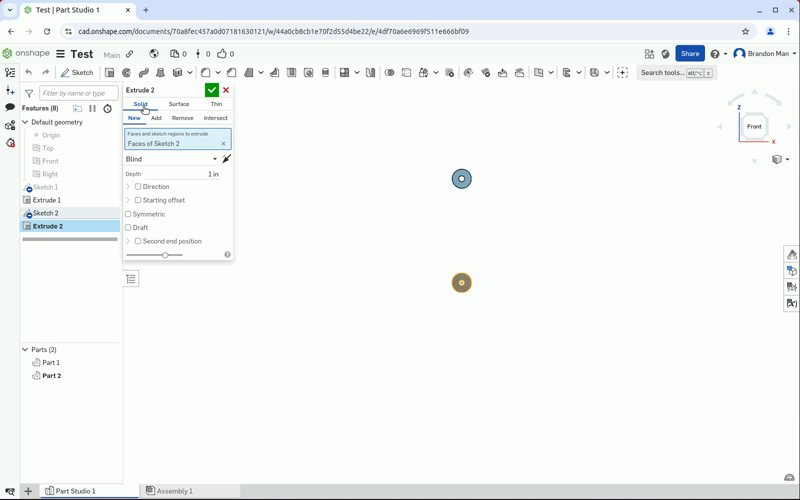
click(143, 106)
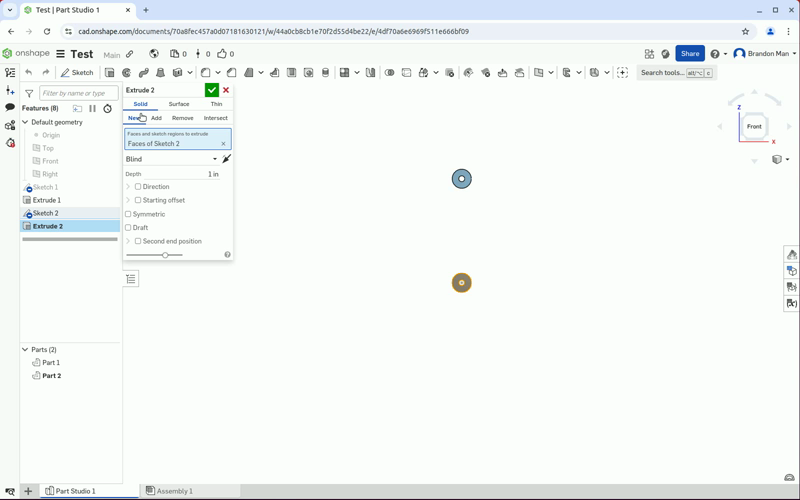
mouse_move(137, 120)
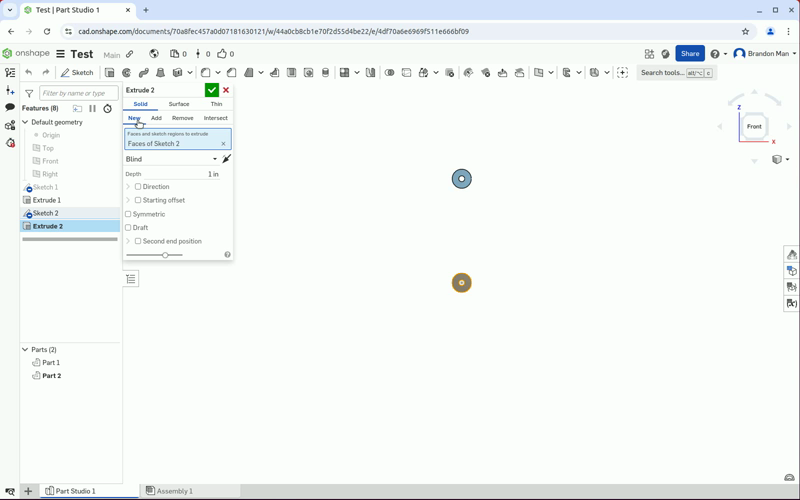
click(137, 120)
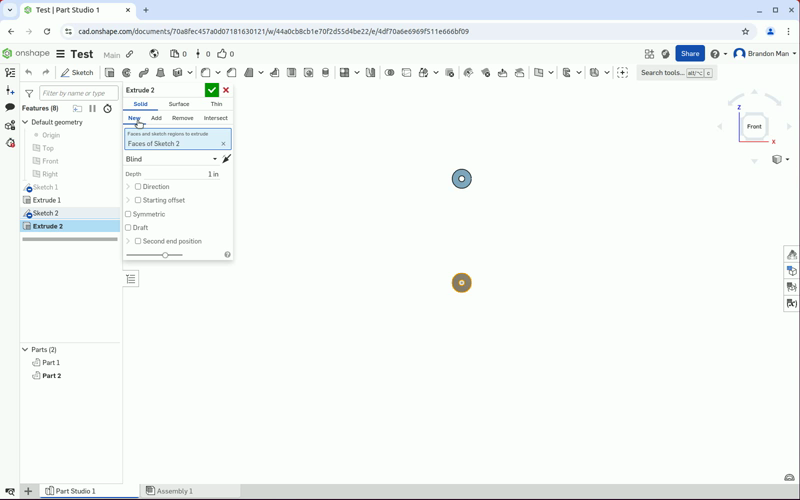
key(tab, 4)
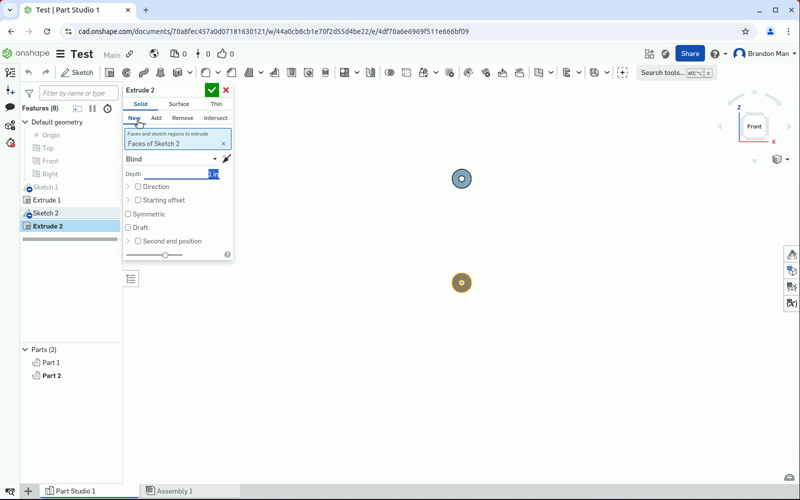
text(0.481)
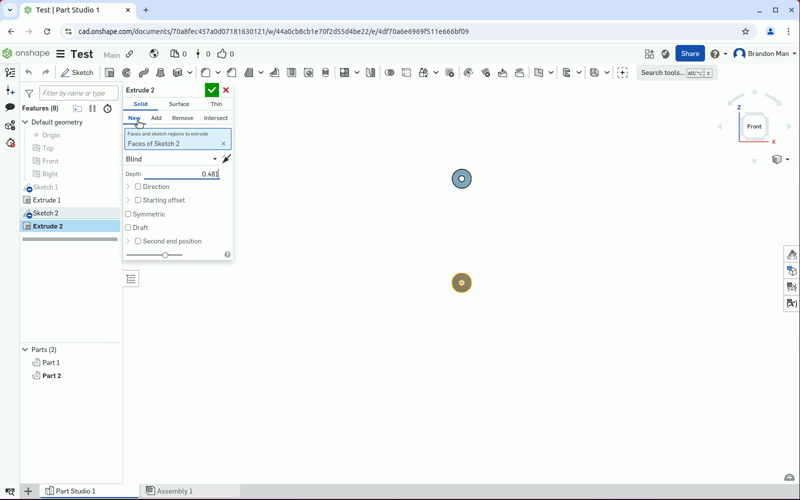
key(enter)
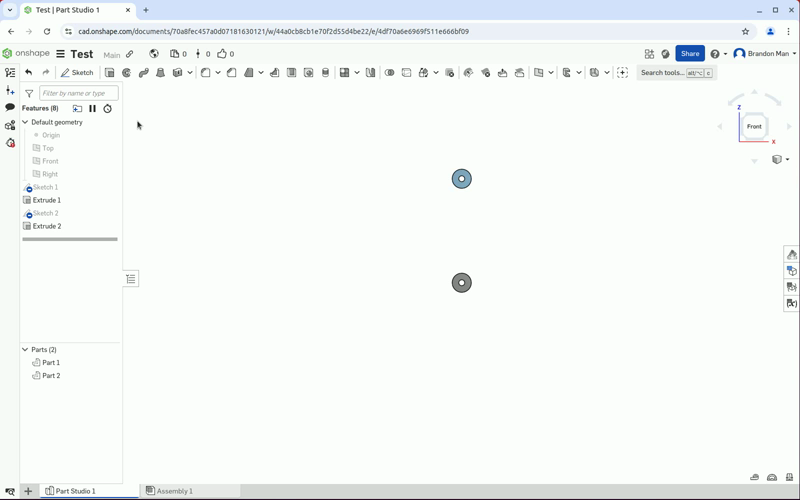
key(shift+h)
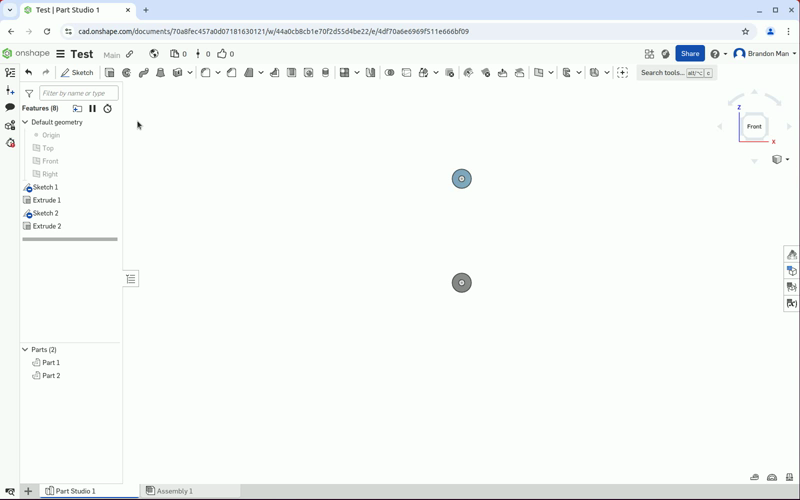
key(shift+h)
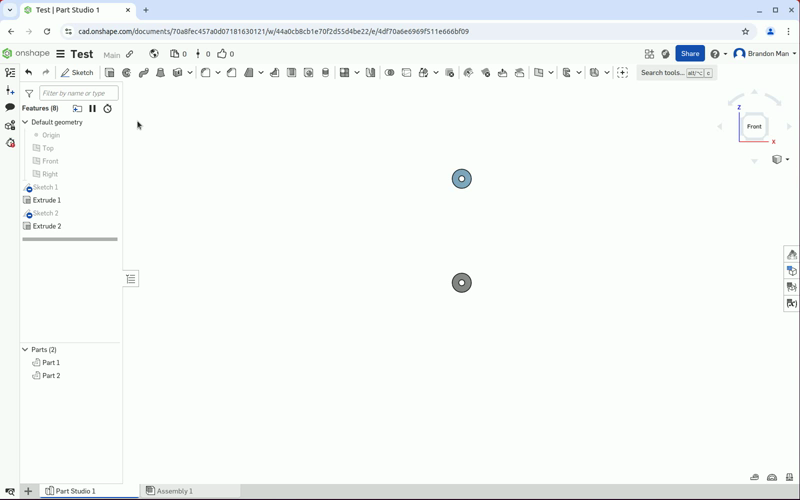
mouse_move(73, 189)
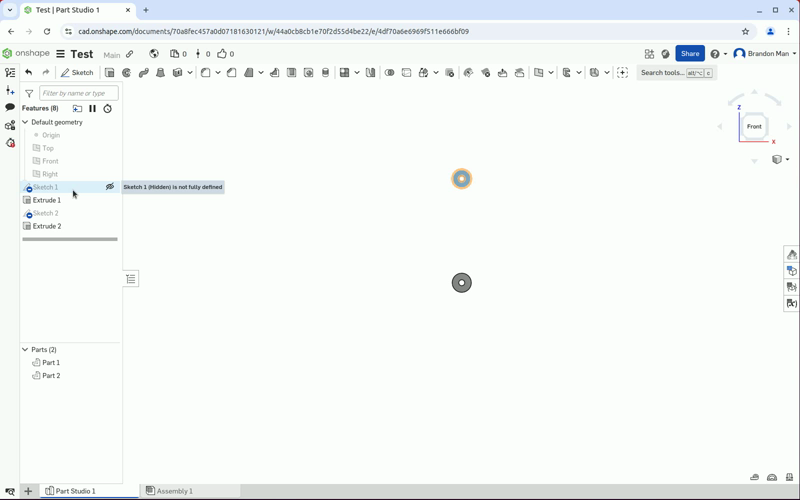
click(73, 189)
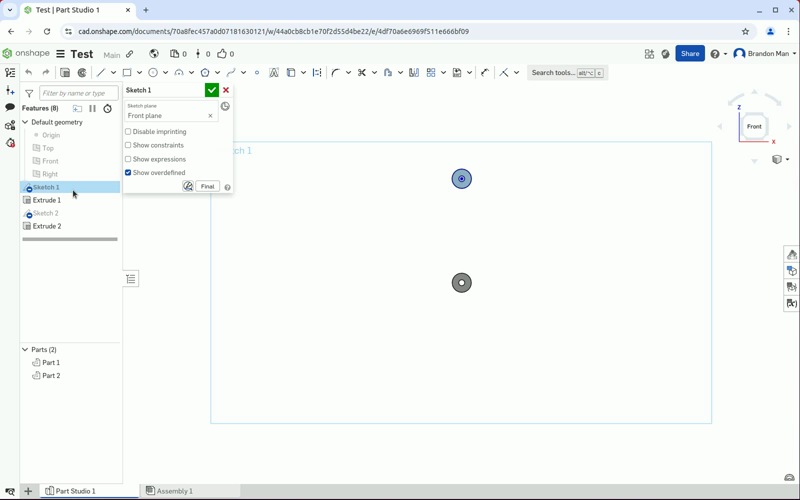
mouse_move(229, 92)
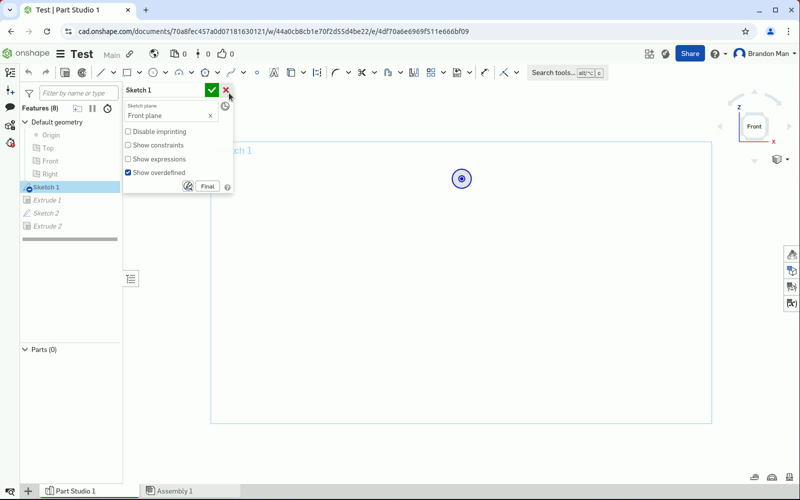
click(229, 92)
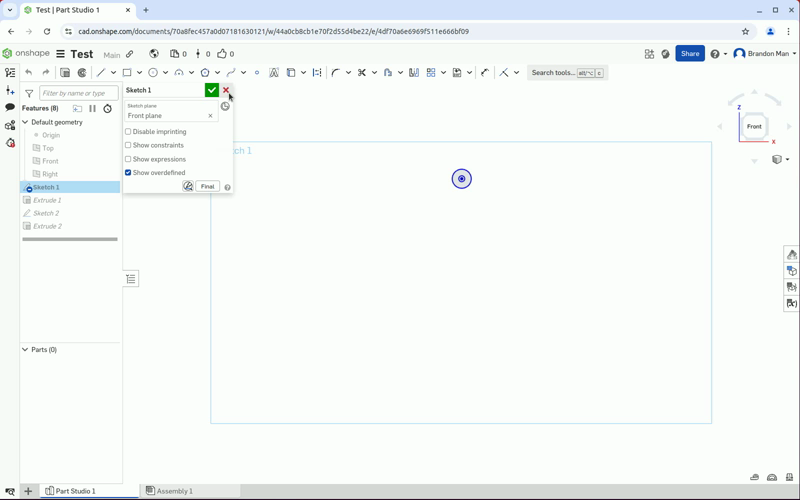
key(shift+s)
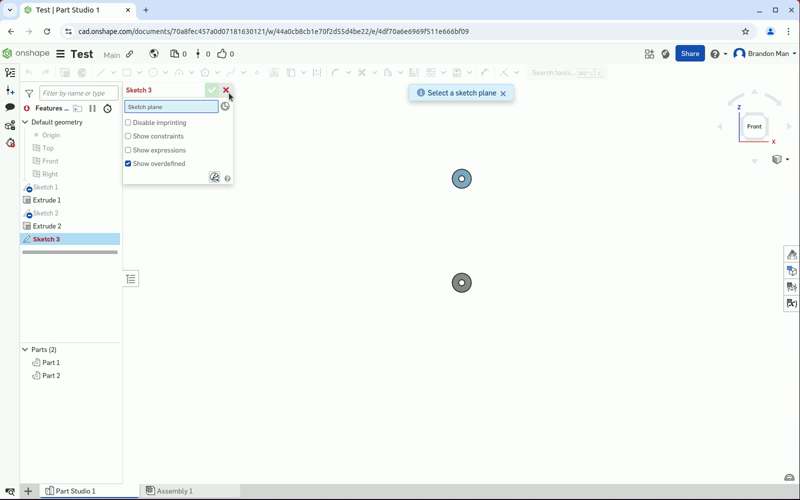
mouse_move(73, 163)
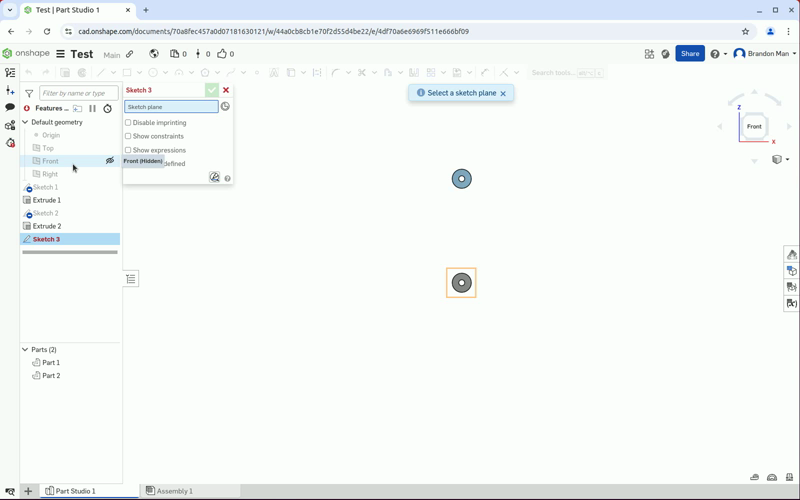
click(73, 163)
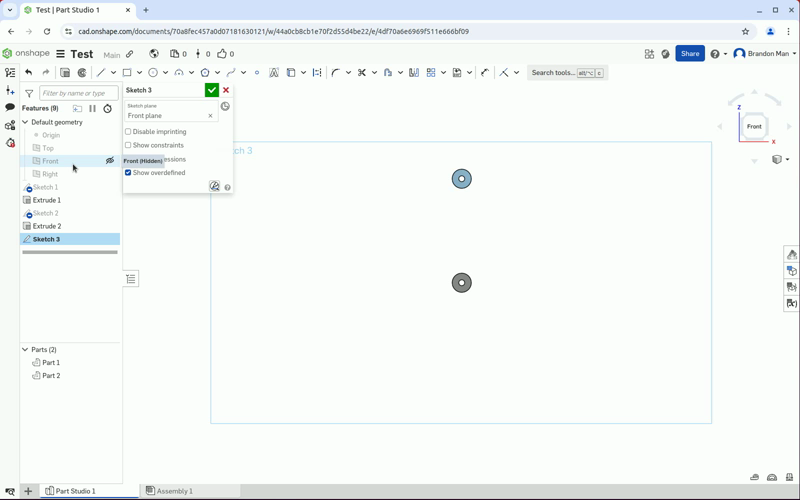
mouse_move(73, 352)
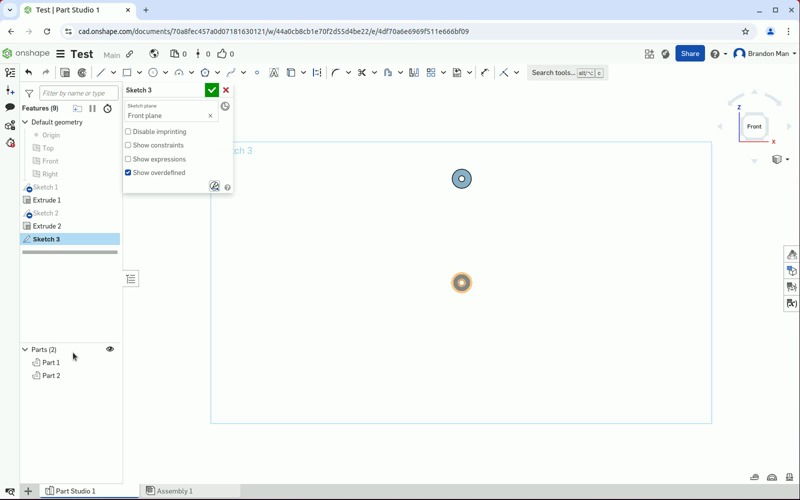
key(y)
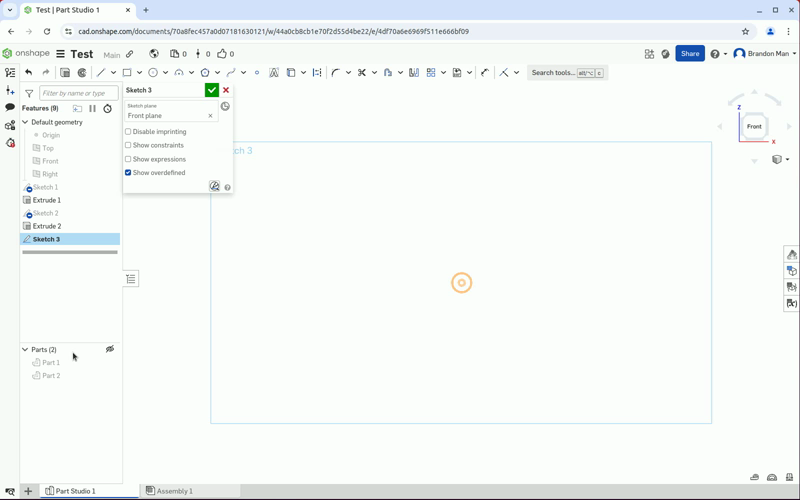
key(c)
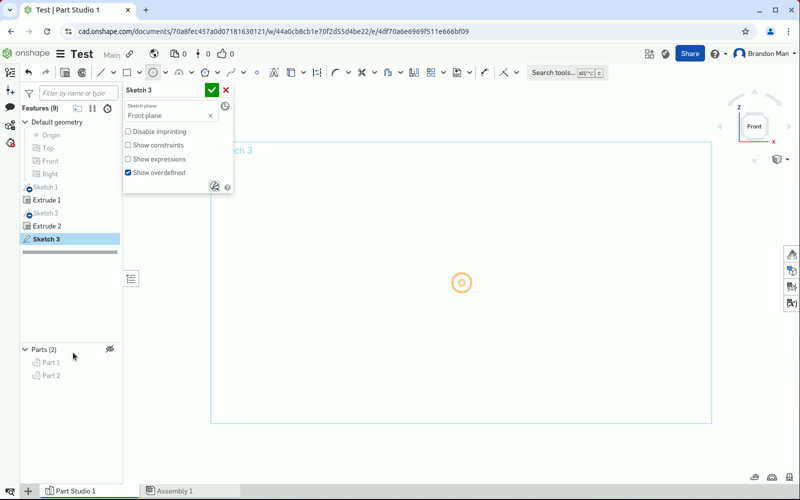
key_down(shift)
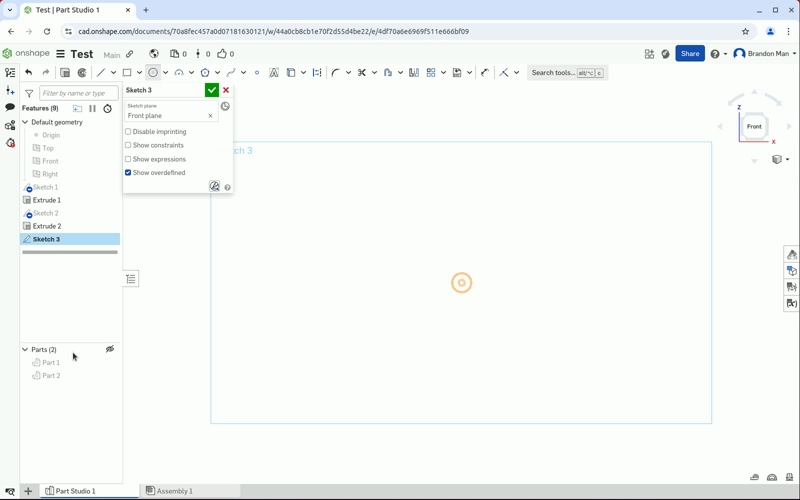
mouse_move(501, 282)
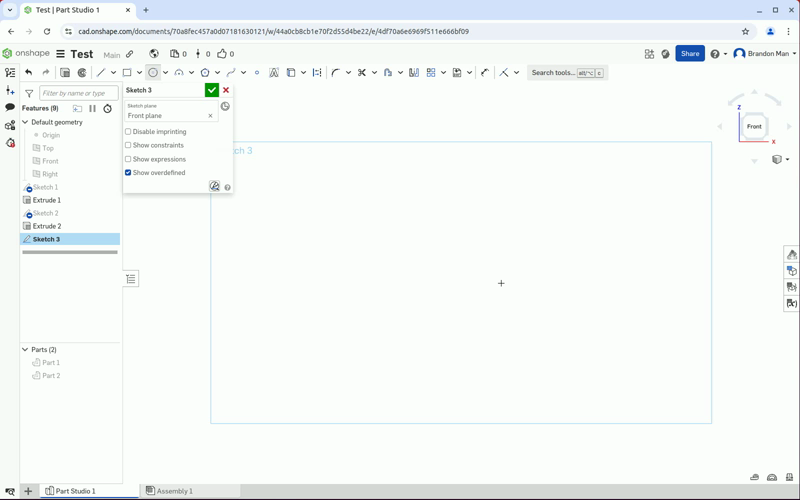
click(501, 282)
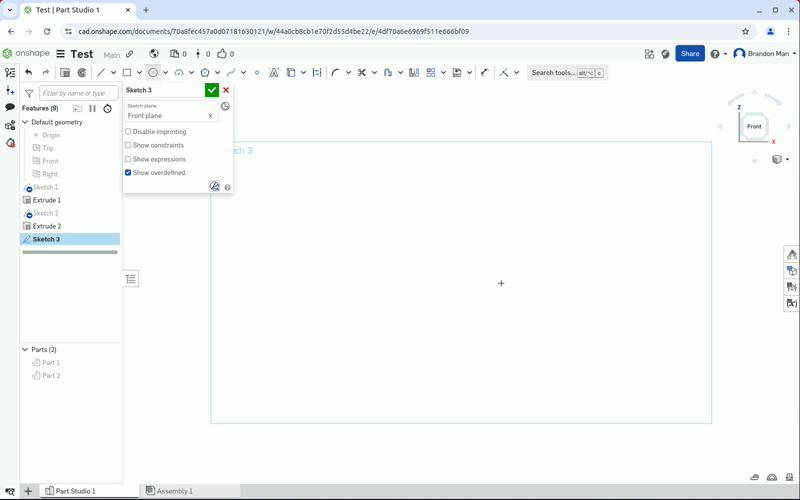
key_up(shift)
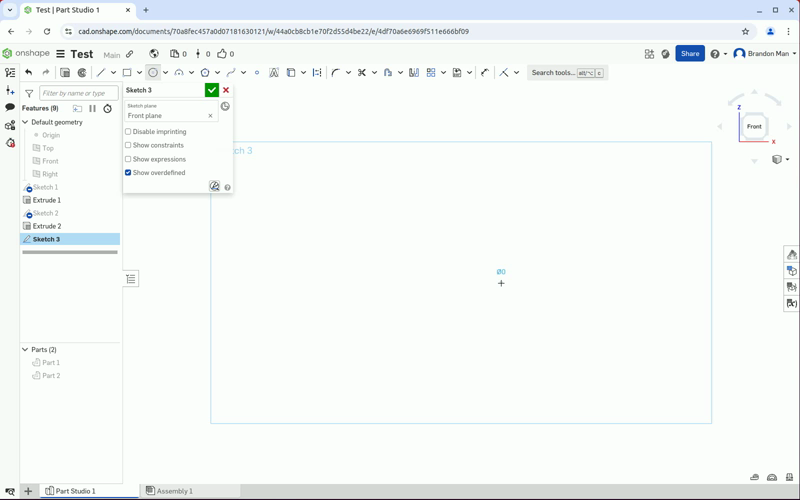
mouse_move(508, 282)
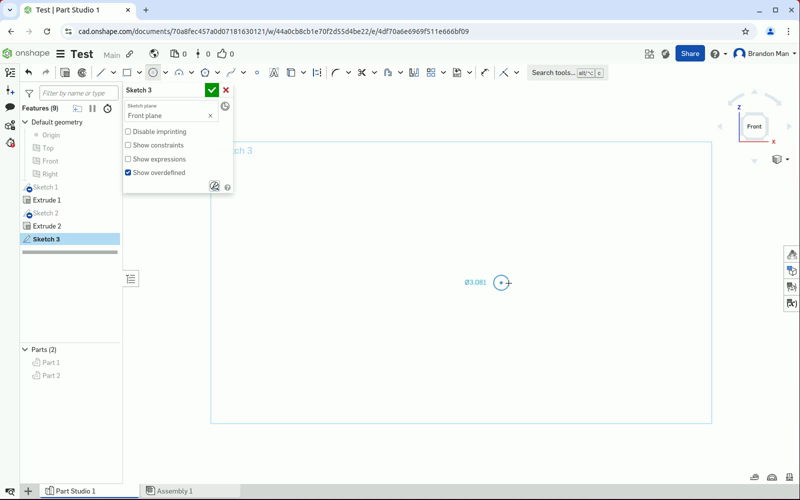
click(508, 282)
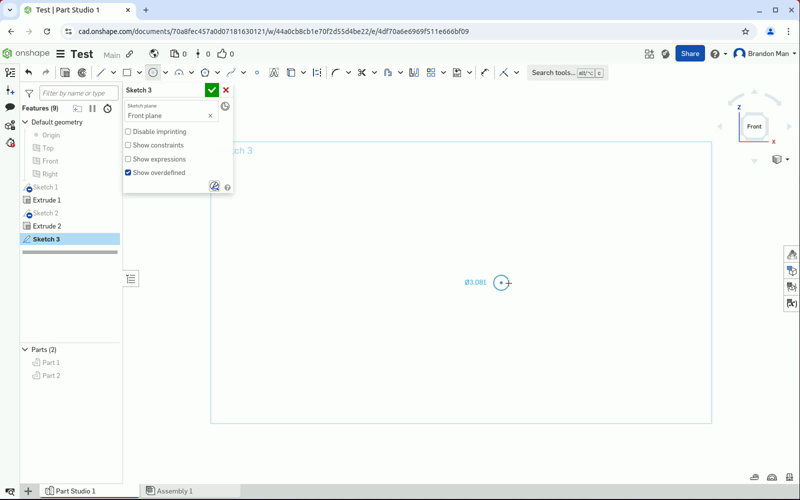
key(esc)
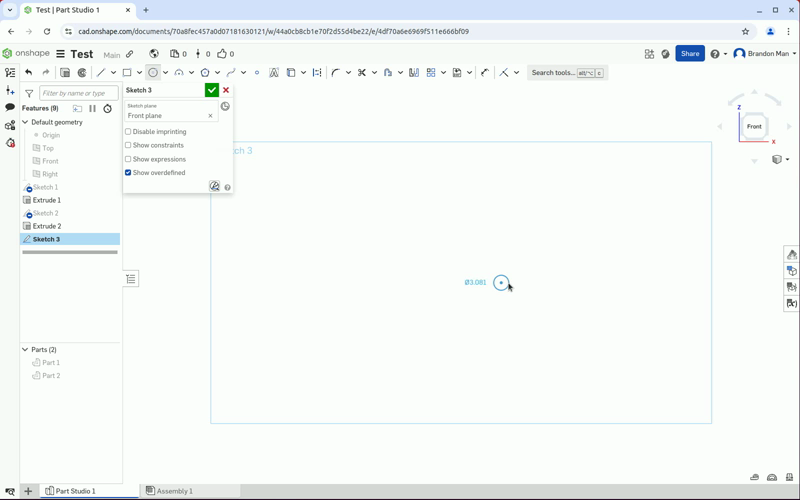
key(c)
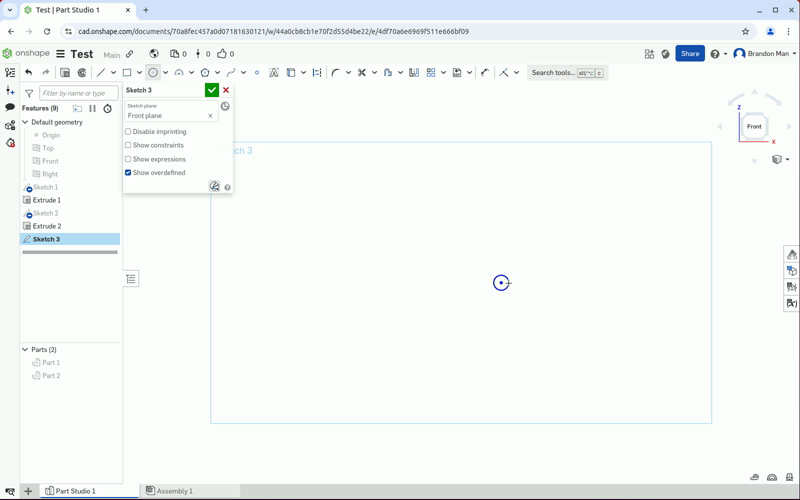
key_down(shift)
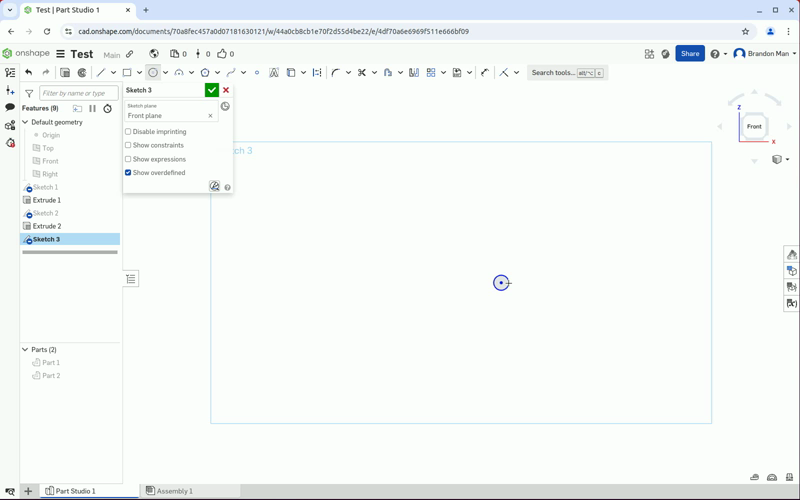
mouse_move(501, 282)
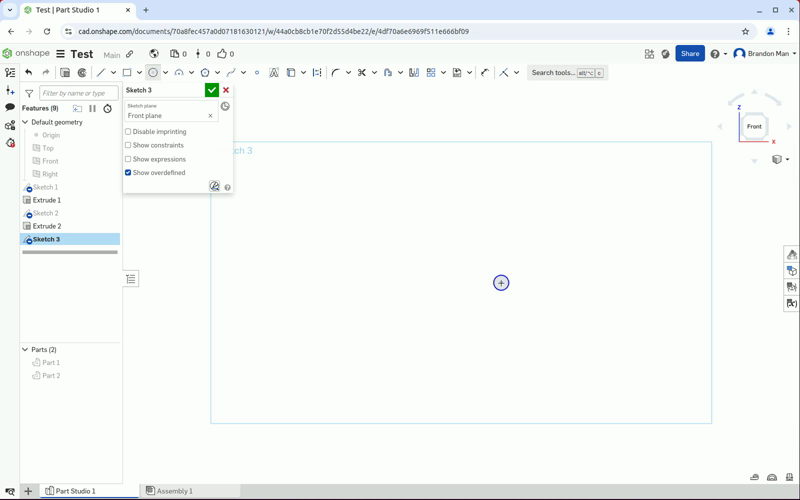
click(501, 282)
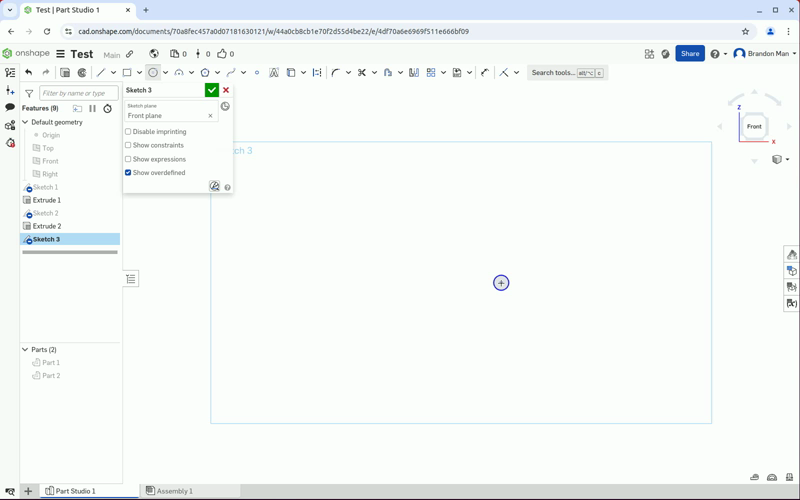
key_up(shift)
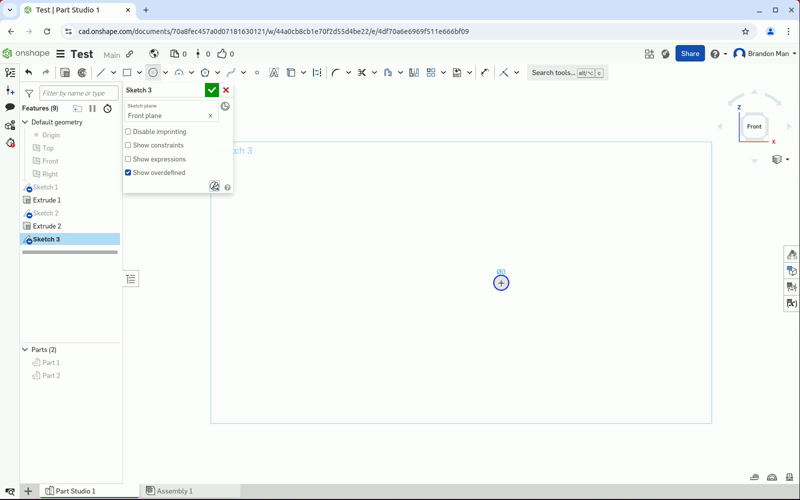
mouse_move(504, 282)
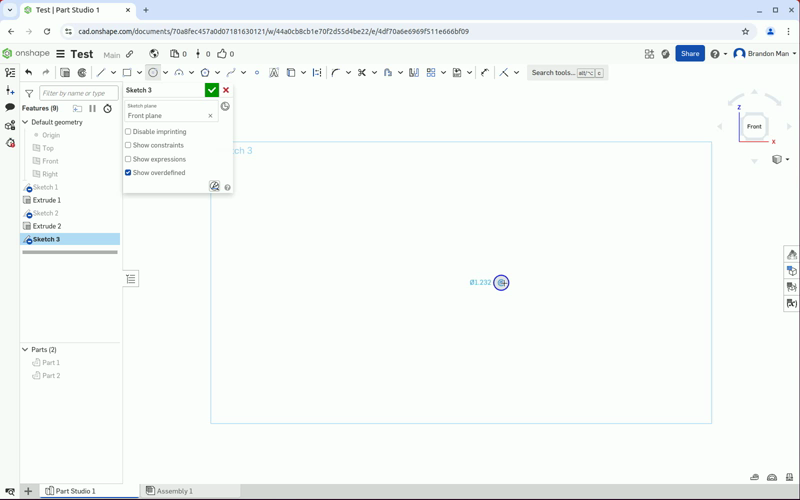
scroll(6)
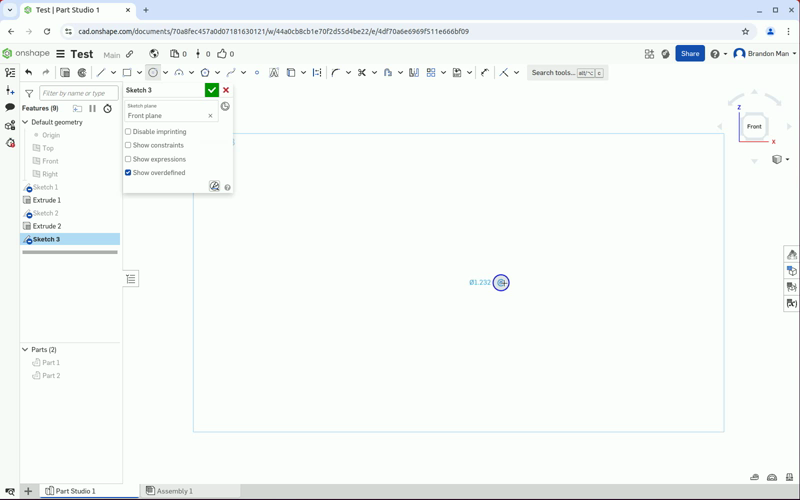
scroll(6)
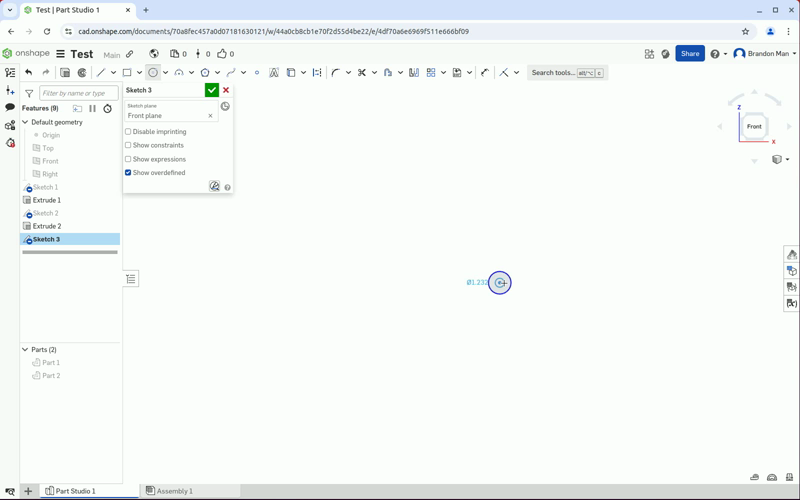
scroll(6)
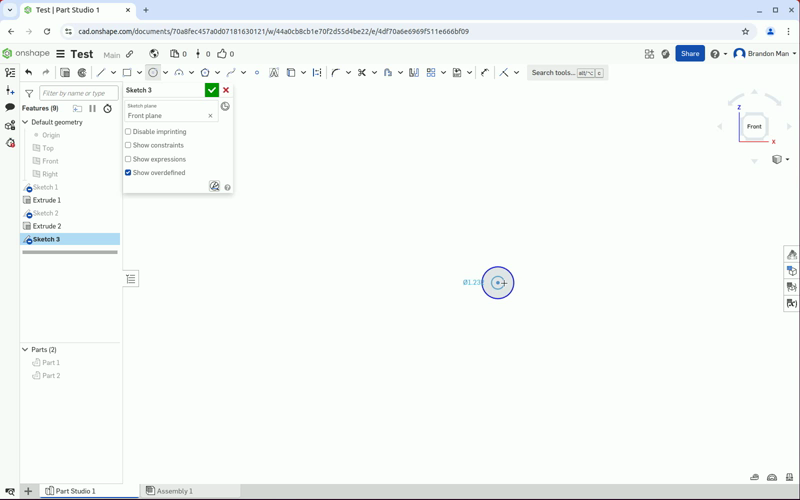
scroll(6)
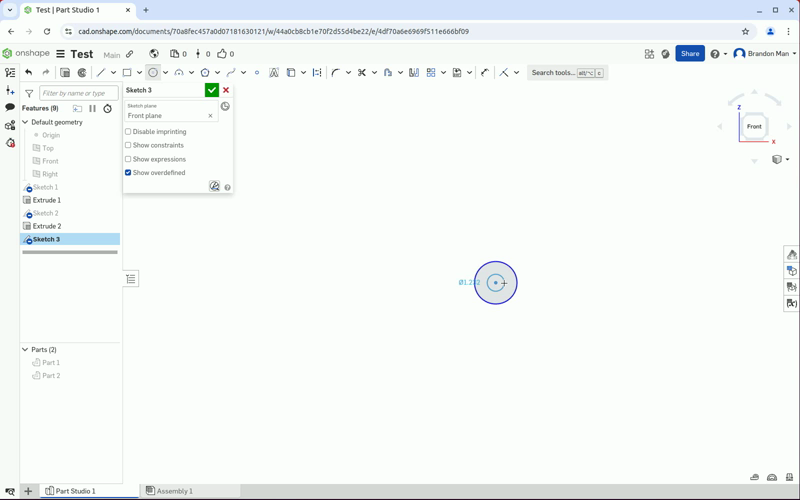
scroll(6)
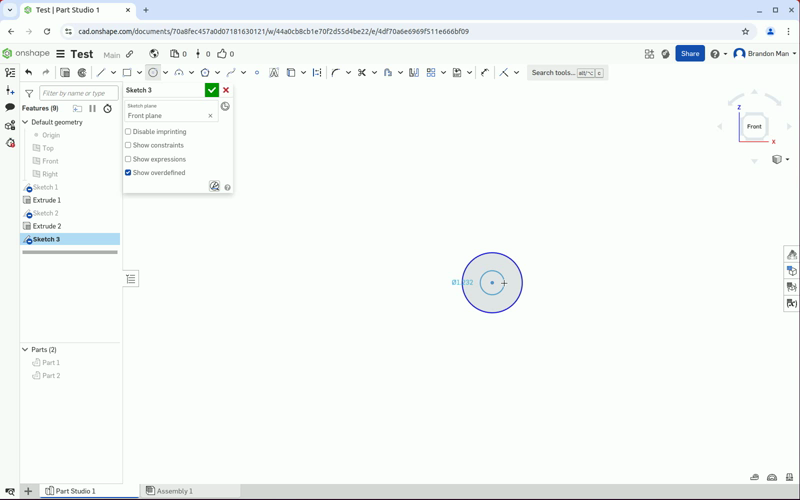
scroll(6)
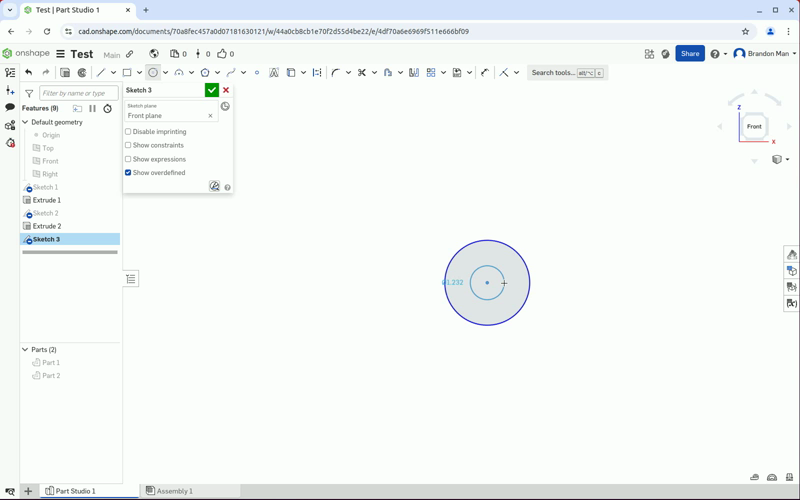
scroll(6)
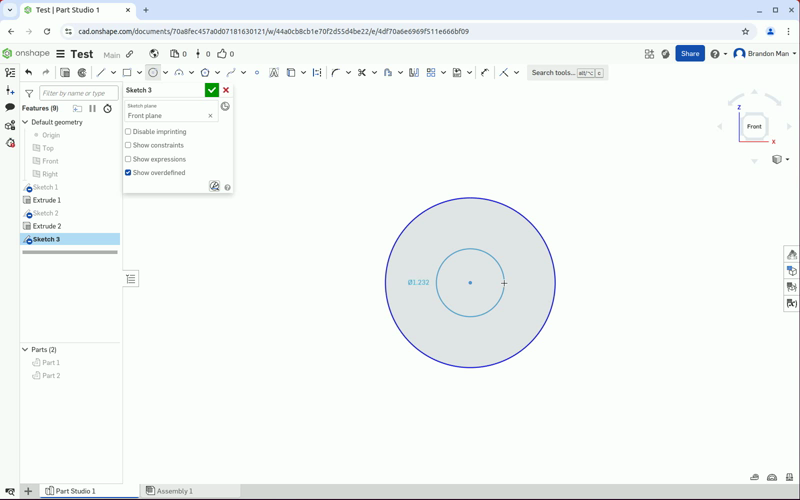
click(504, 282)
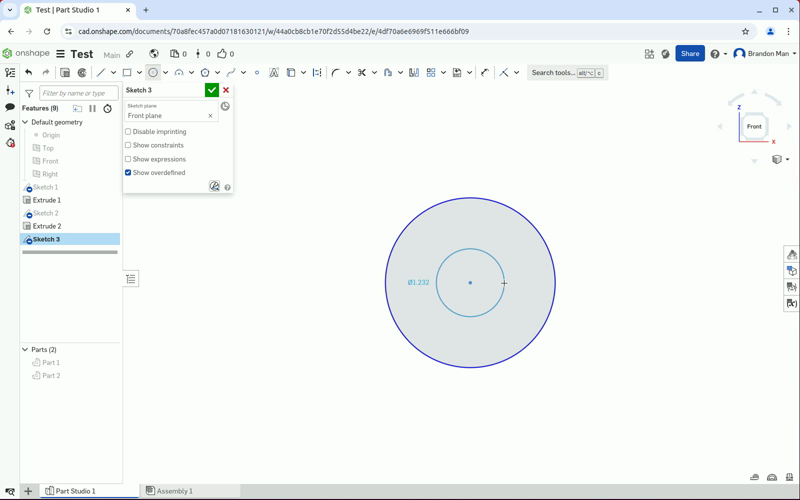
scroll(-6)
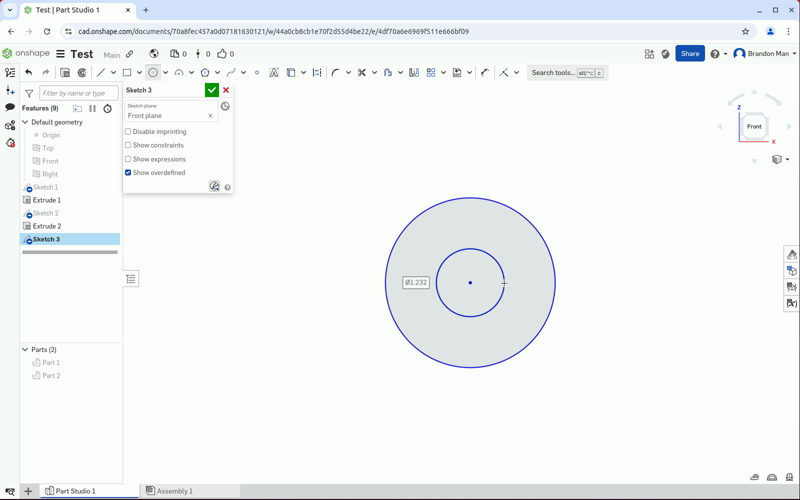
scroll(-6)
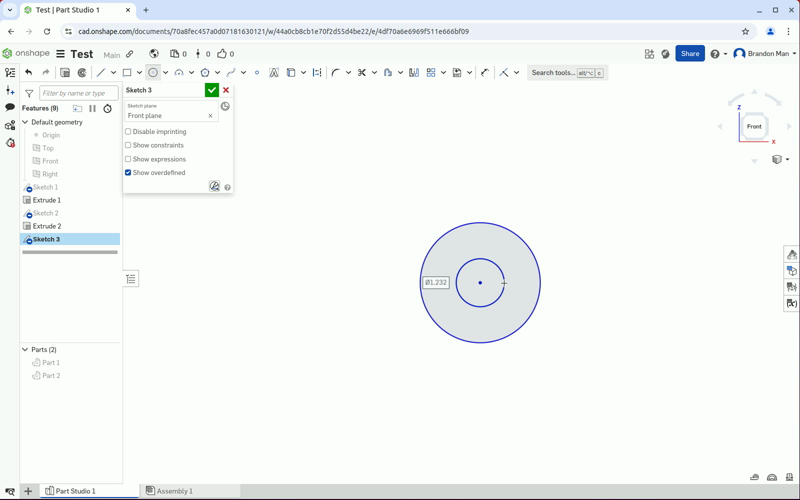
scroll(-6)
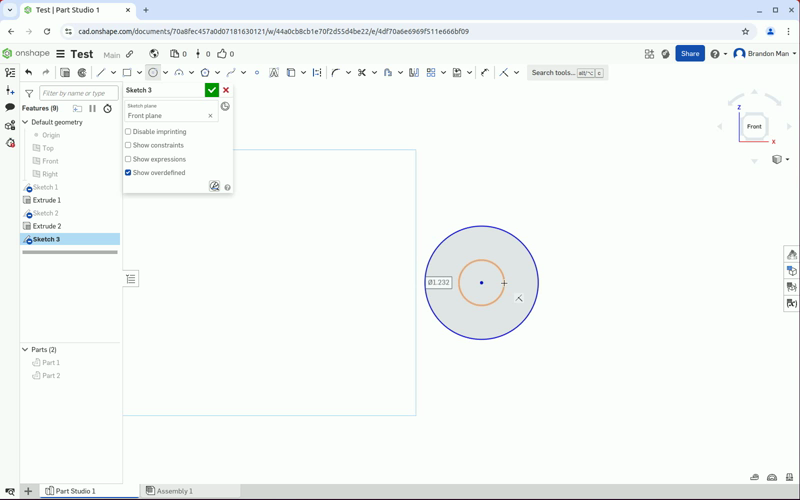
scroll(-6)
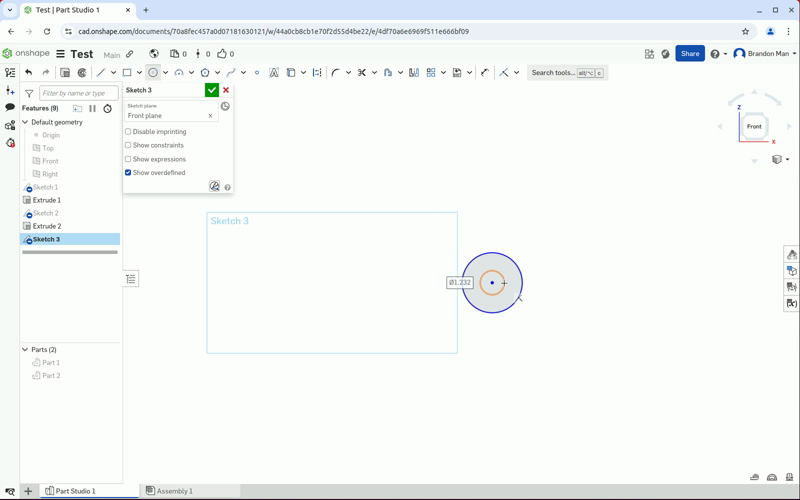
scroll(-6)
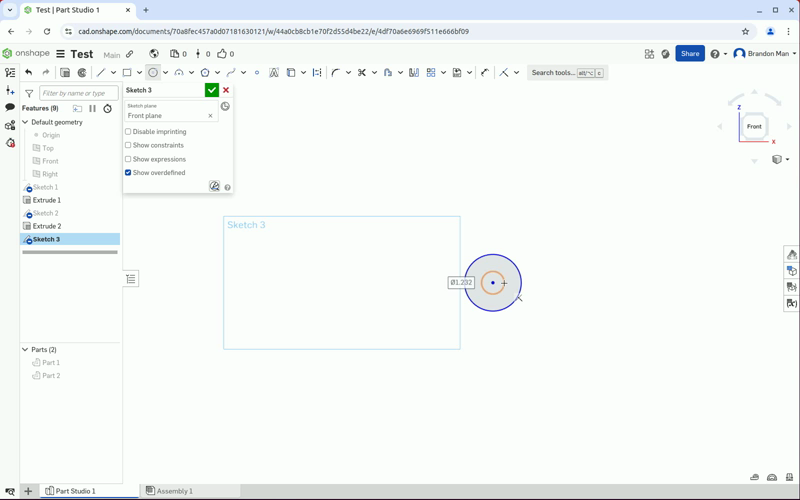
scroll(-6)
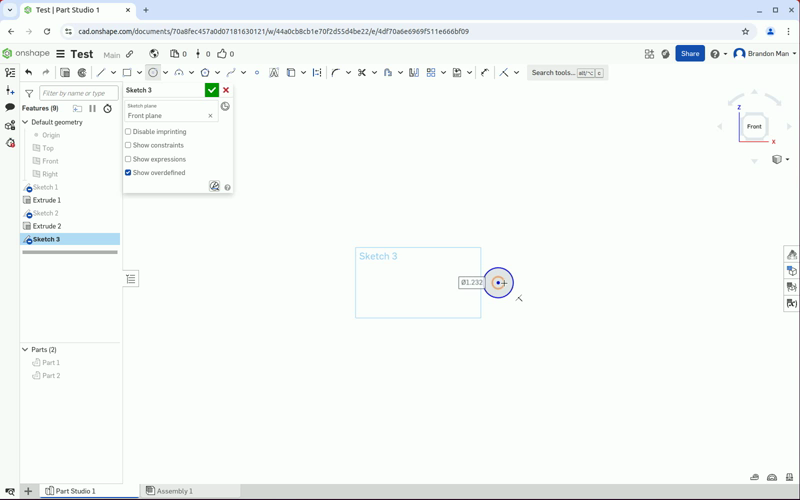
scroll(-6)
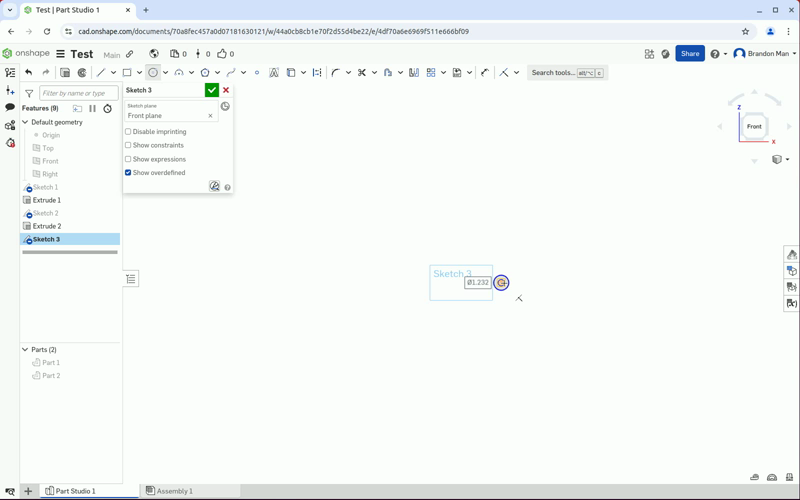
key(esc)
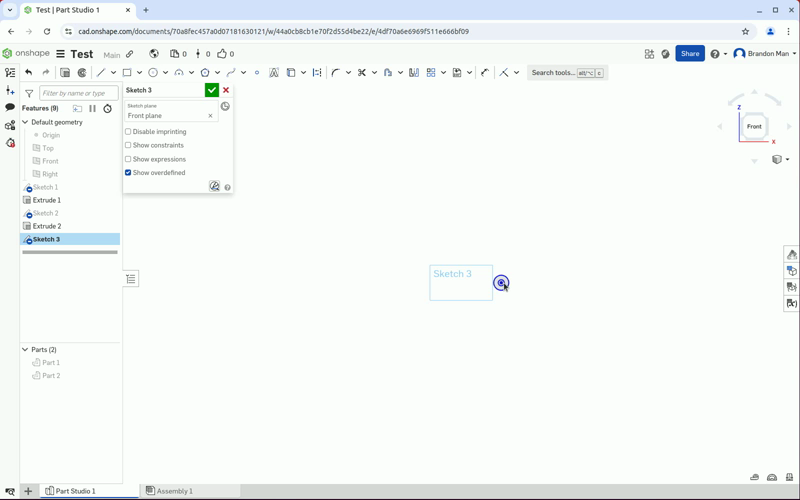
mouse_move(497, 283)
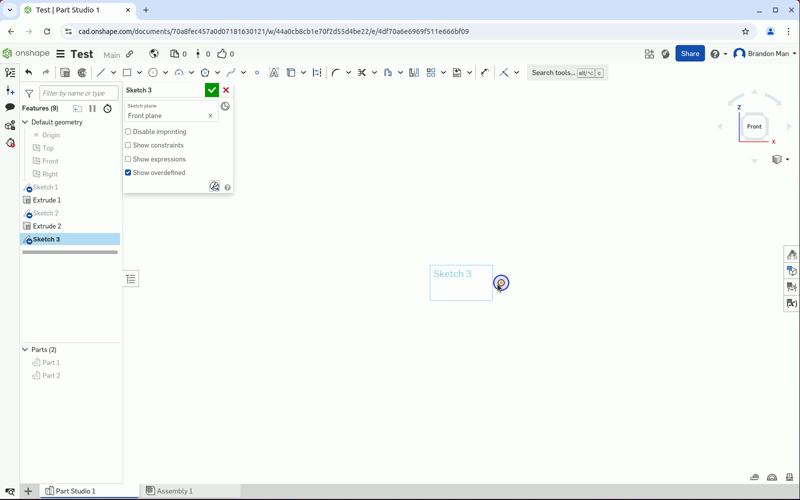
scroll(6)
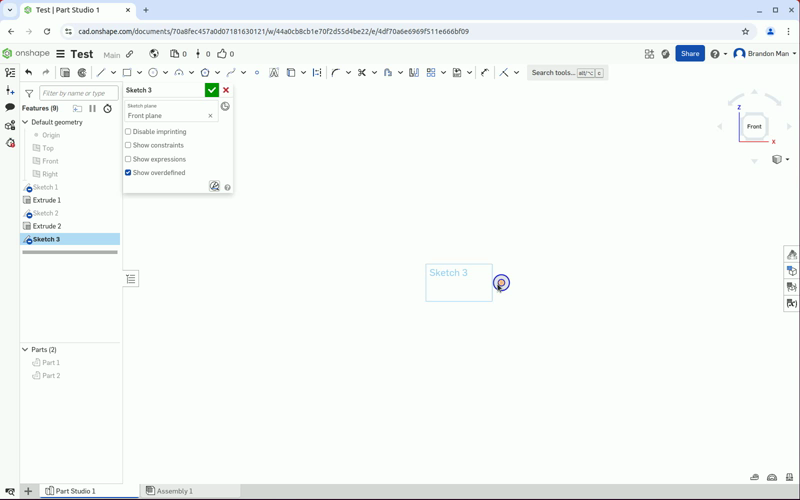
scroll(6)
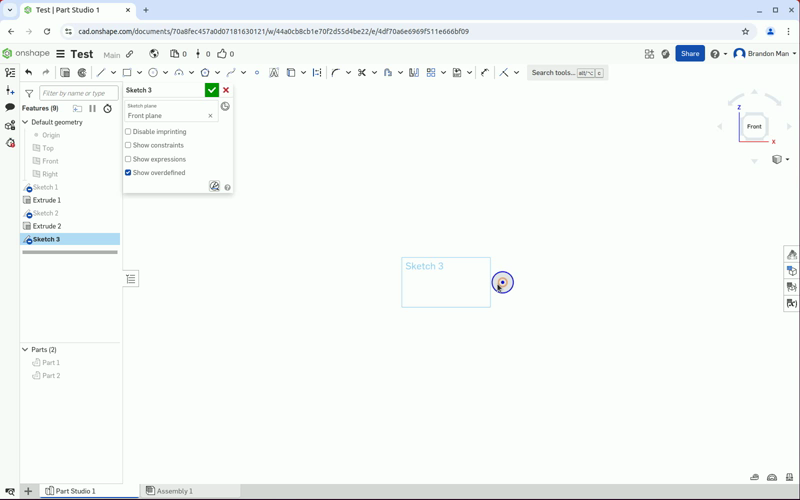
scroll(6)
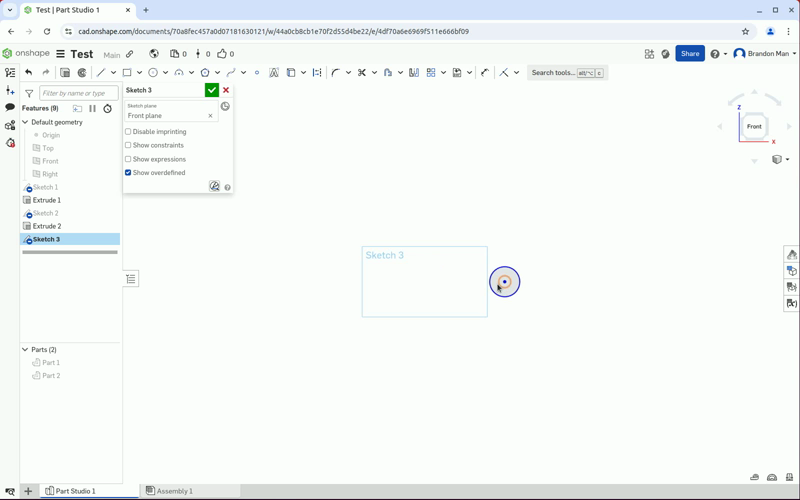
scroll(6)
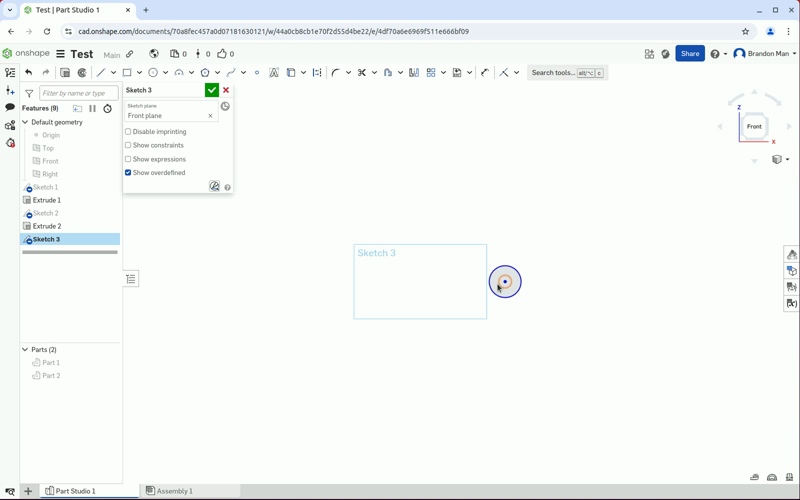
scroll(6)
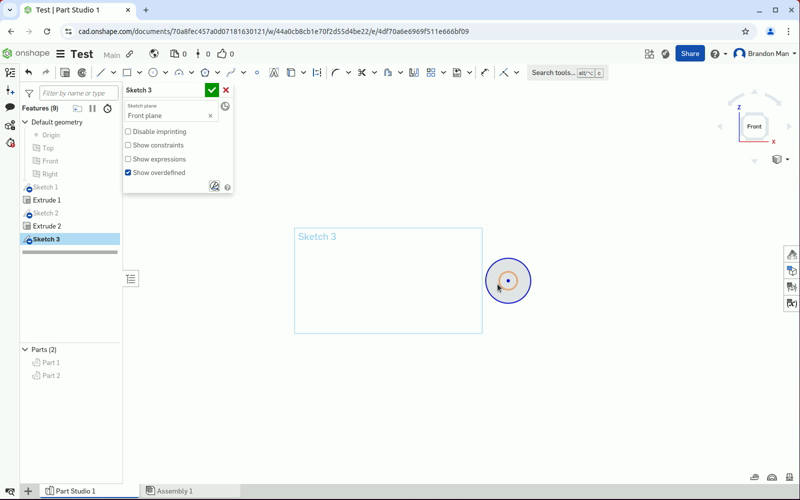
scroll(6)
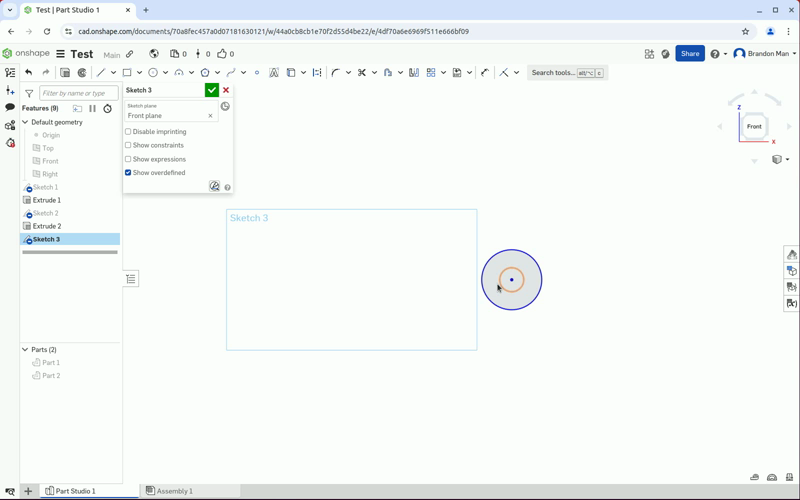
scroll(6)
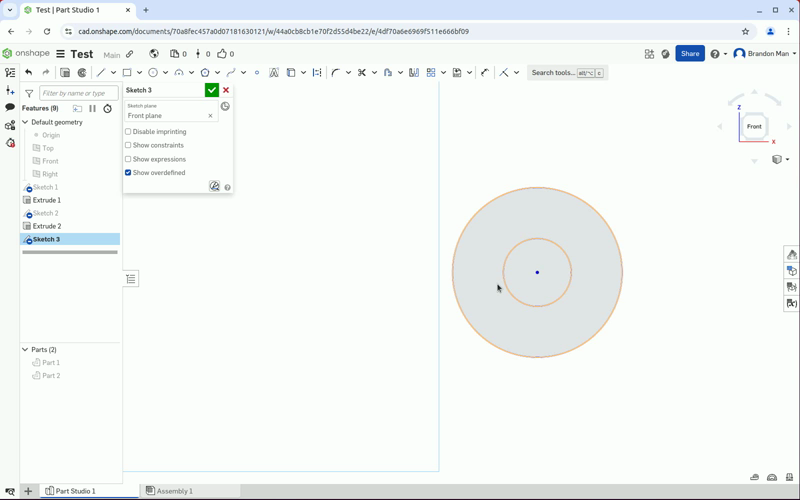
click(497, 283)
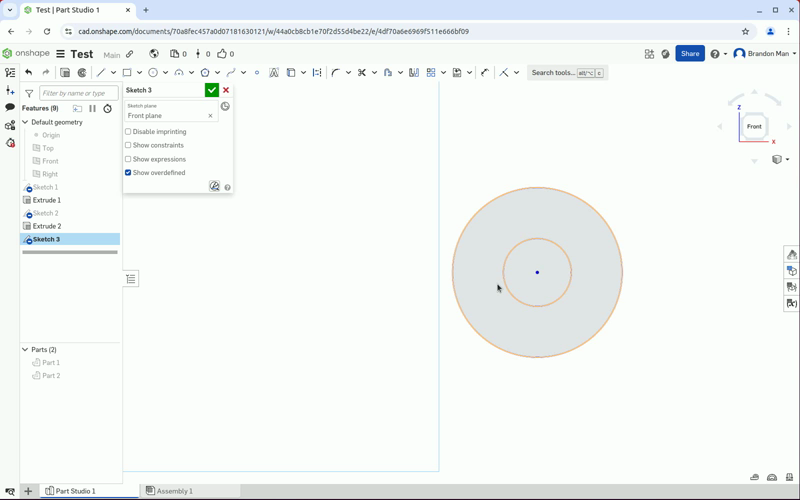
scroll(-6)
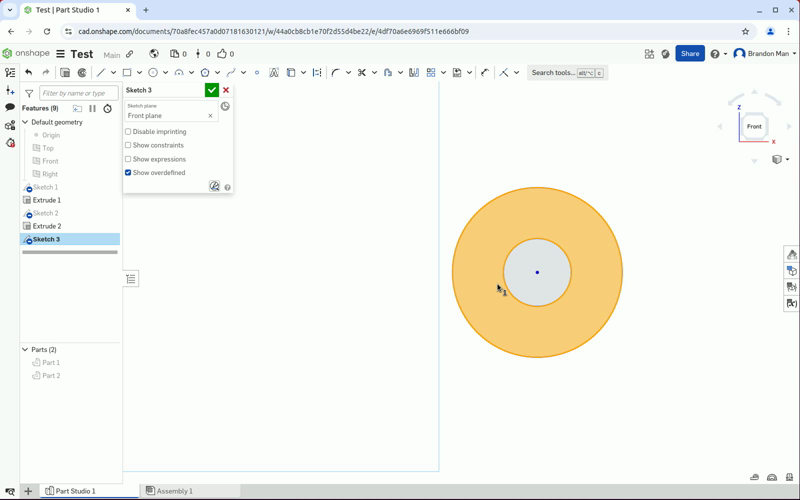
scroll(-6)
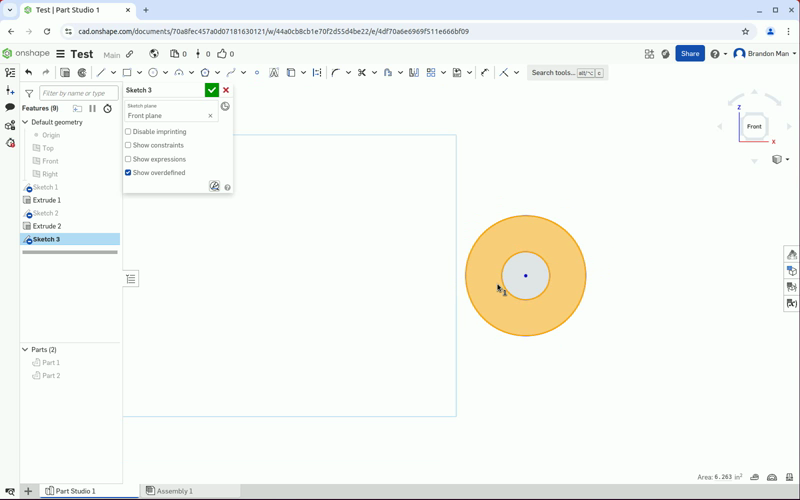
scroll(-6)
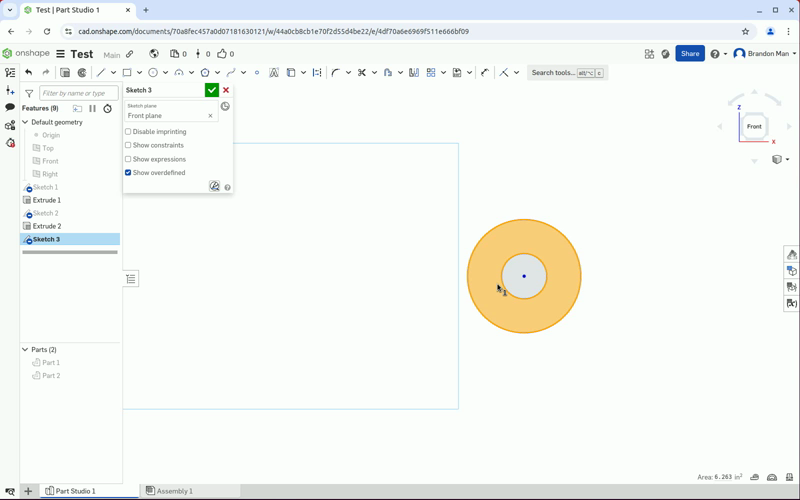
scroll(-6)
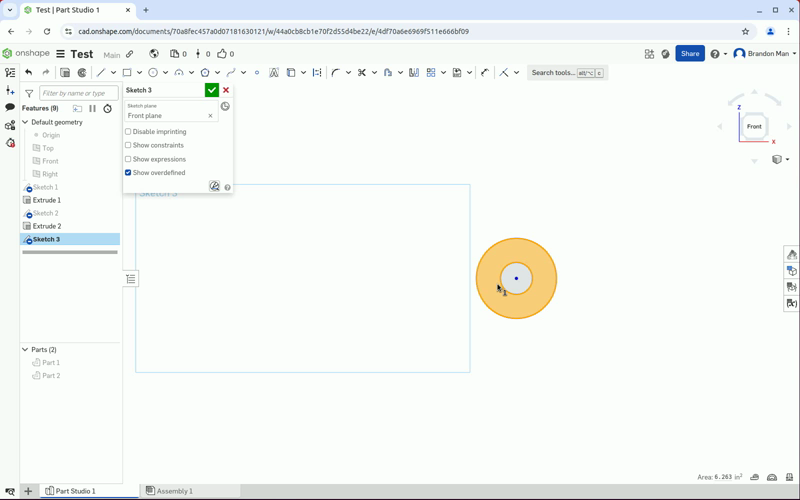
scroll(-6)
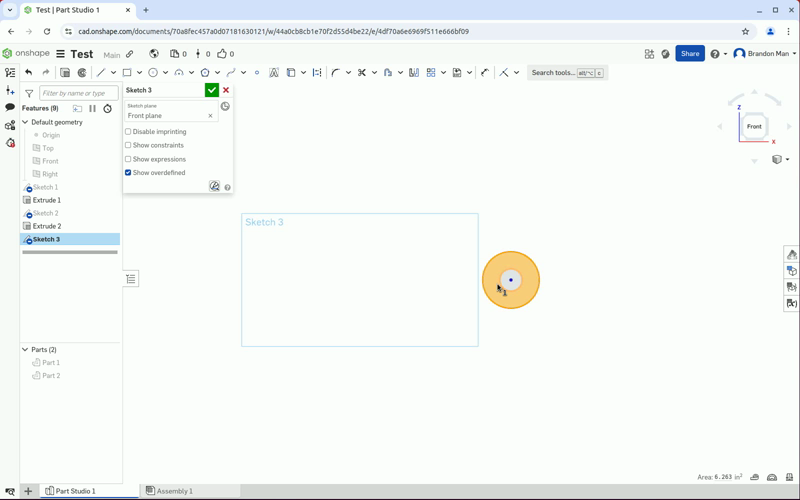
scroll(-6)
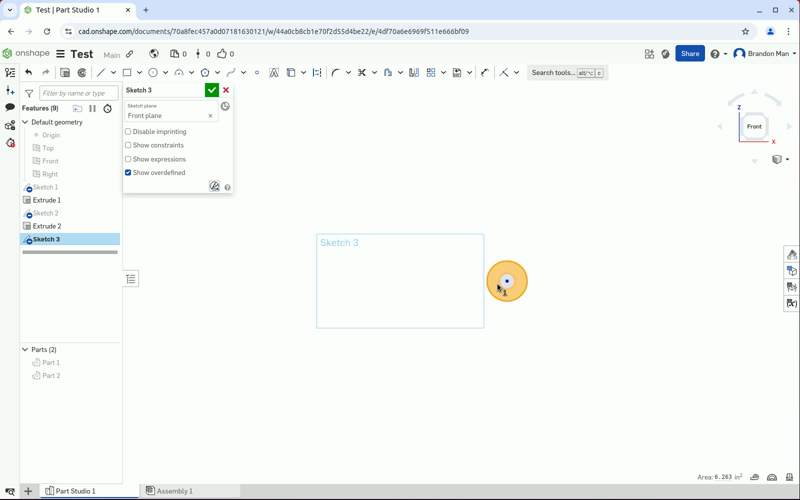
scroll(-6)
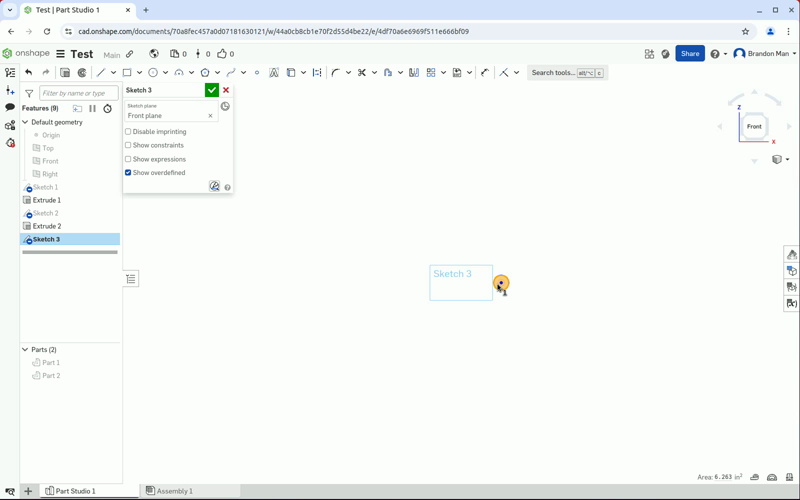
mouse_move(73, 352)
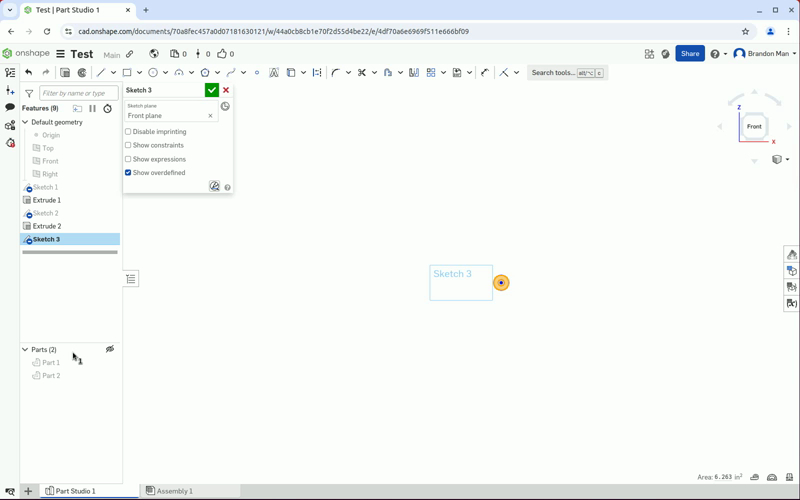
key(shift+y)
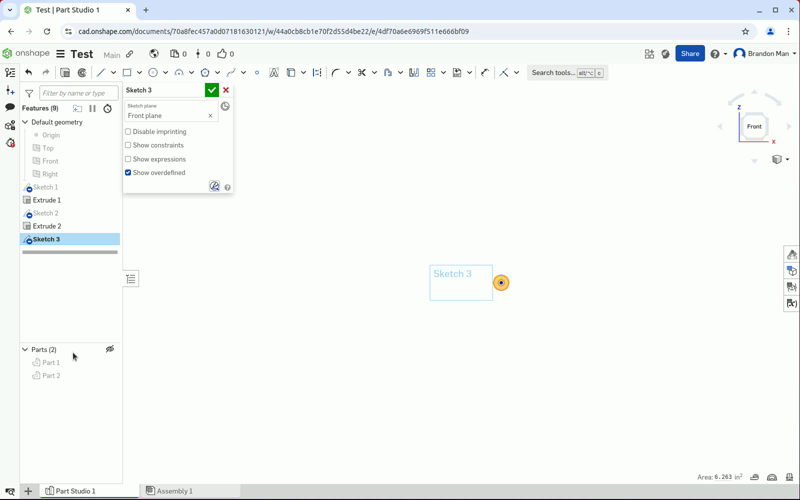
key(shift+e)
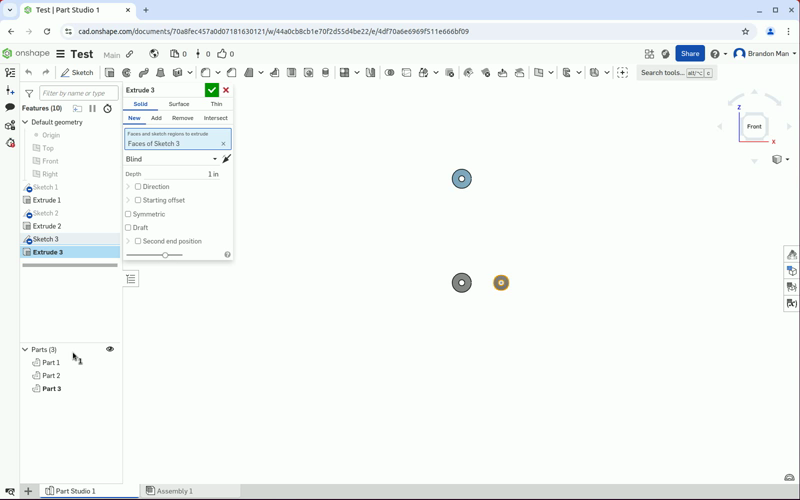
mouse_move(143, 106)
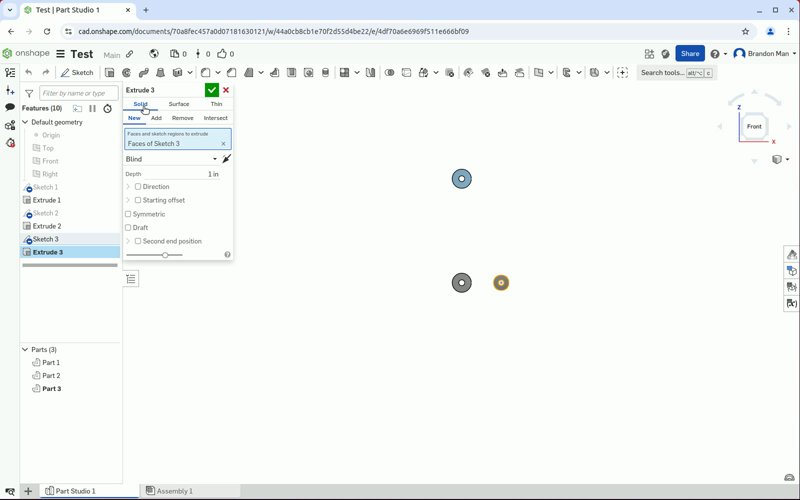
click(143, 106)
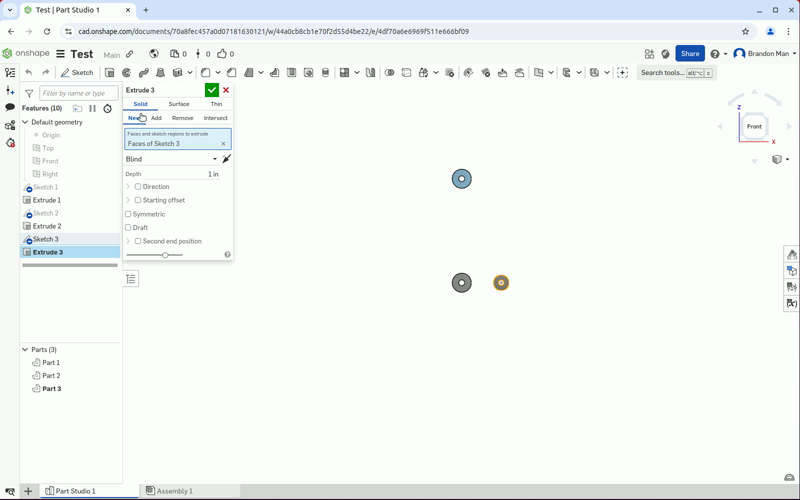
mouse_move(137, 120)
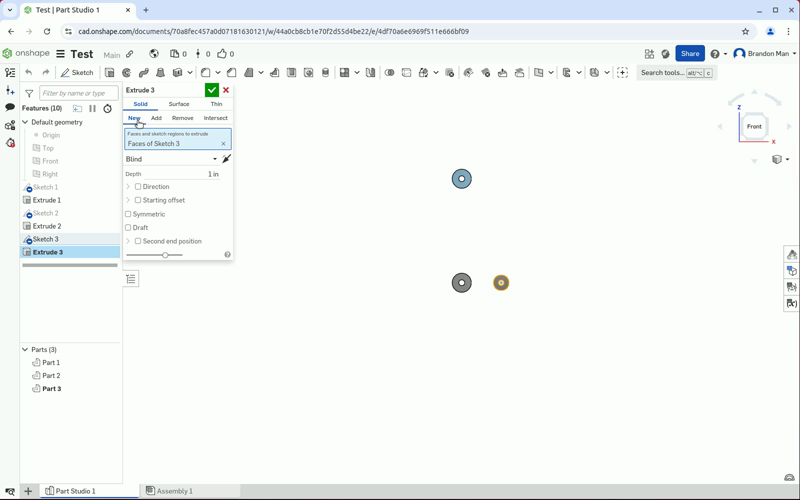
click(137, 120)
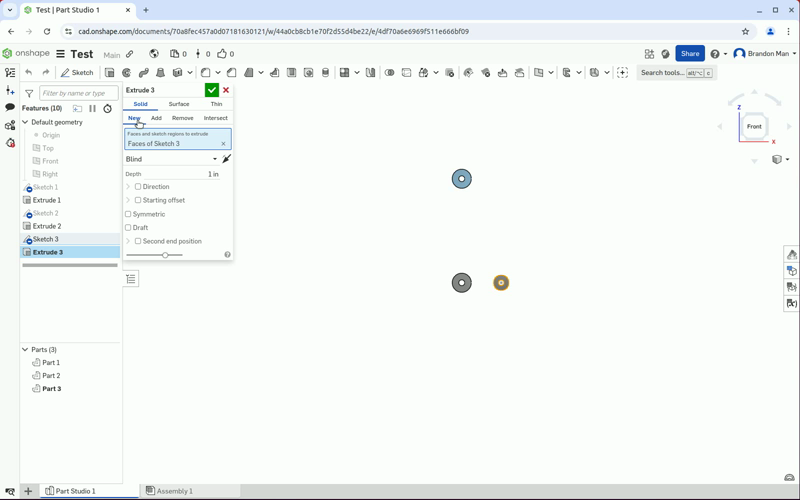
key(tab, 4)
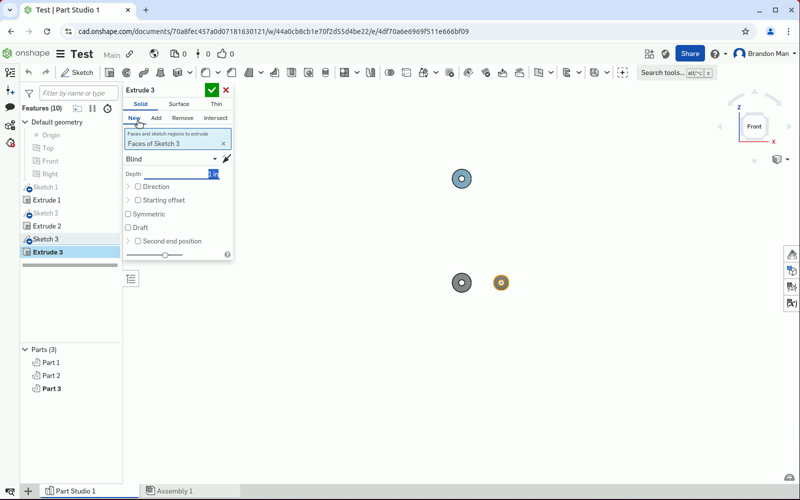
text(0.481)
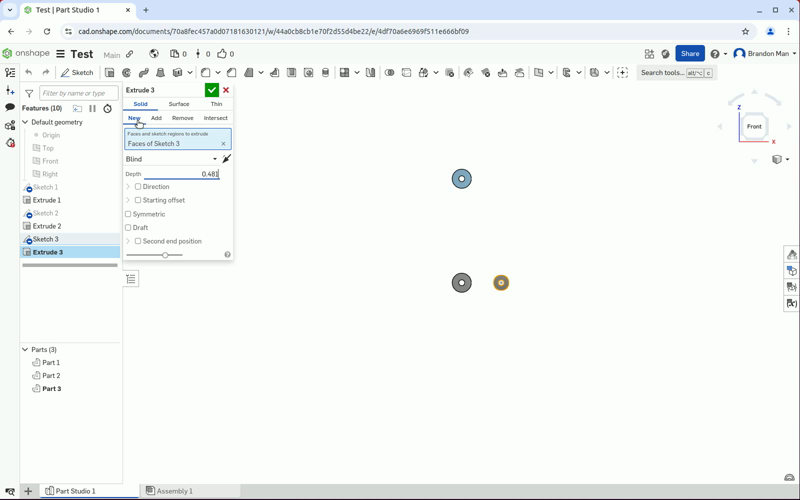
key(enter)
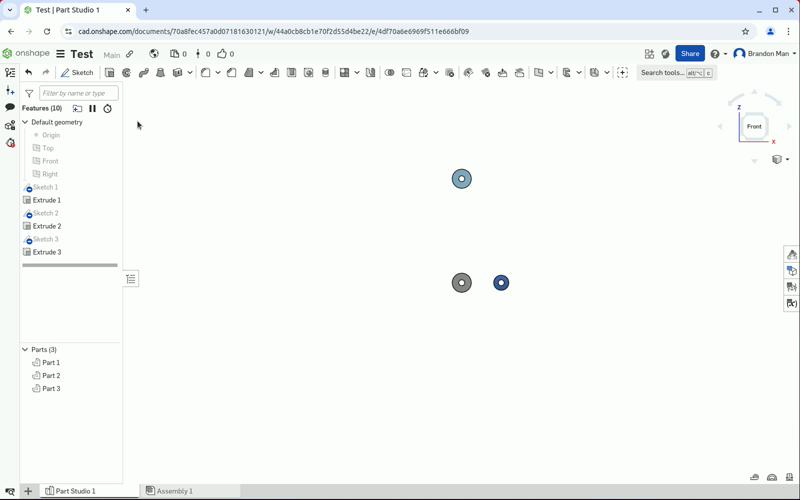
key(shift+h)
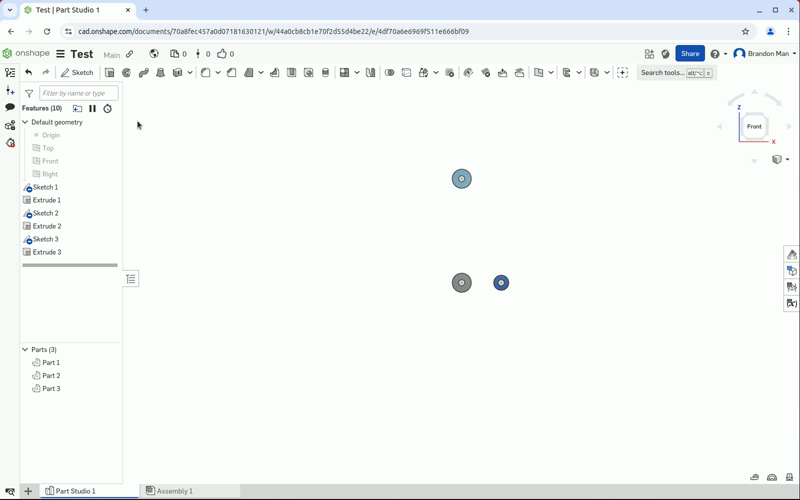
key(shift+h)
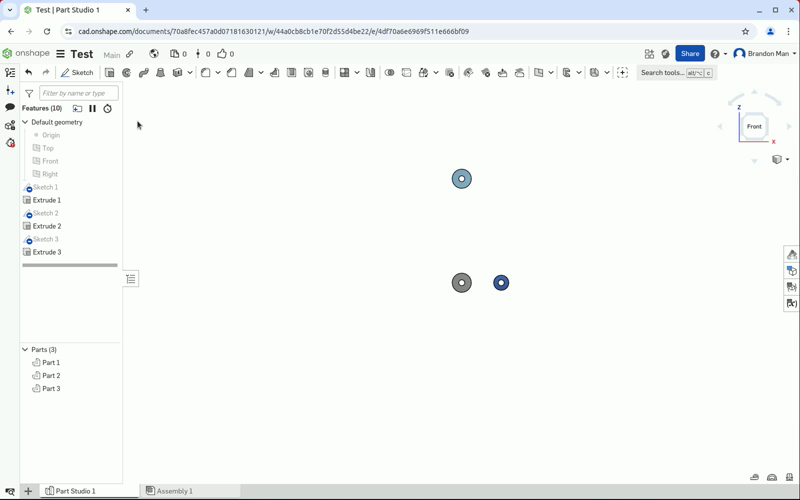
mouse_move(73, 189)
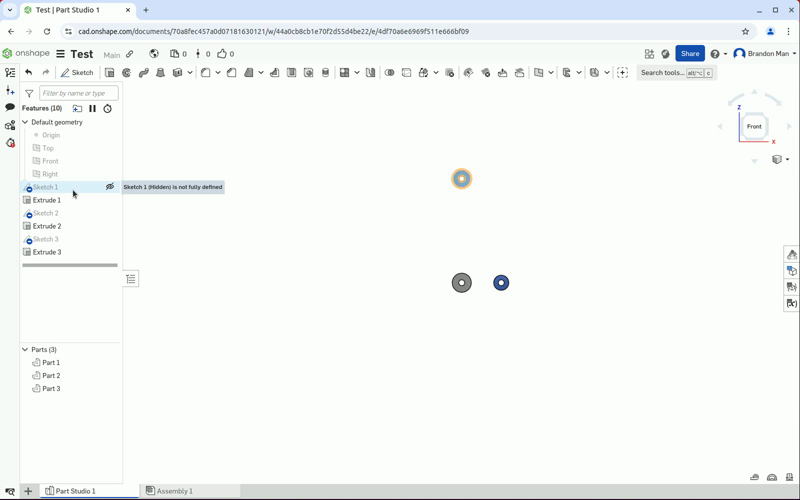
click(73, 189)
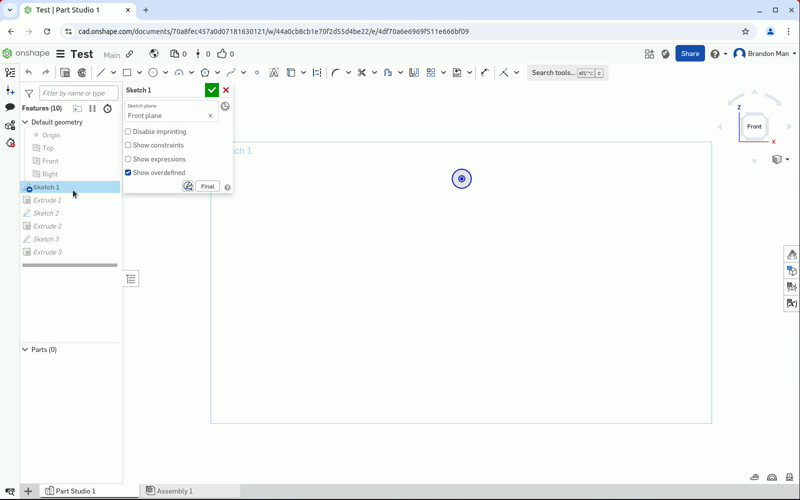
mouse_move(229, 92)
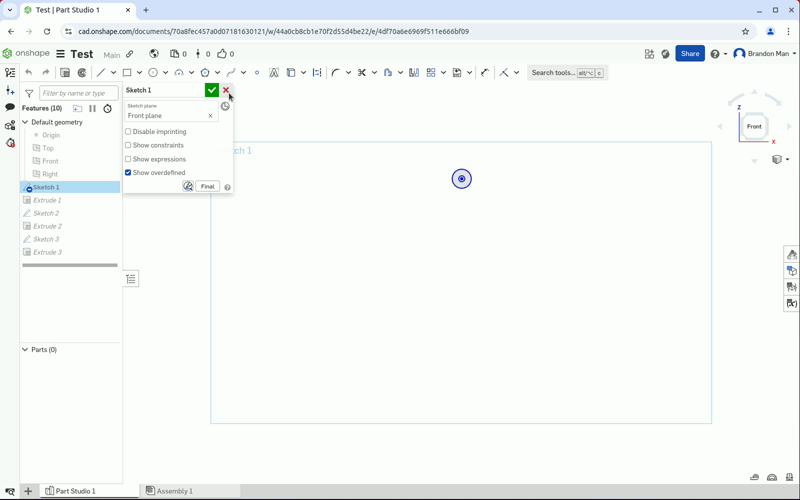
click(229, 92)
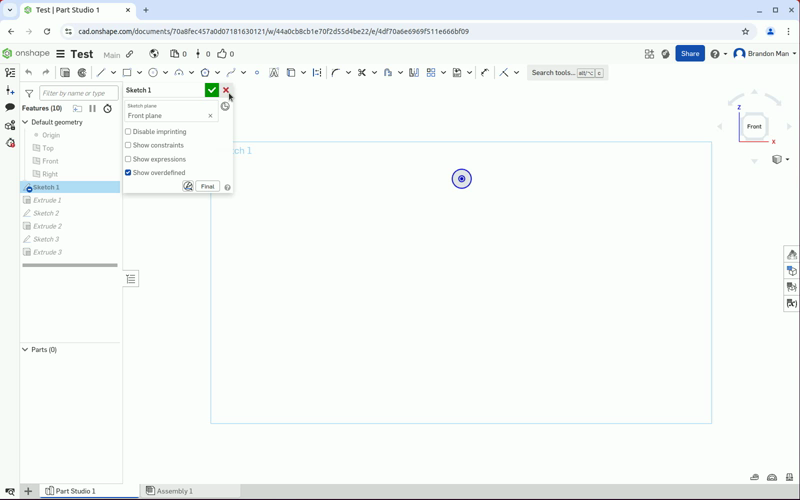
key(shift+s)
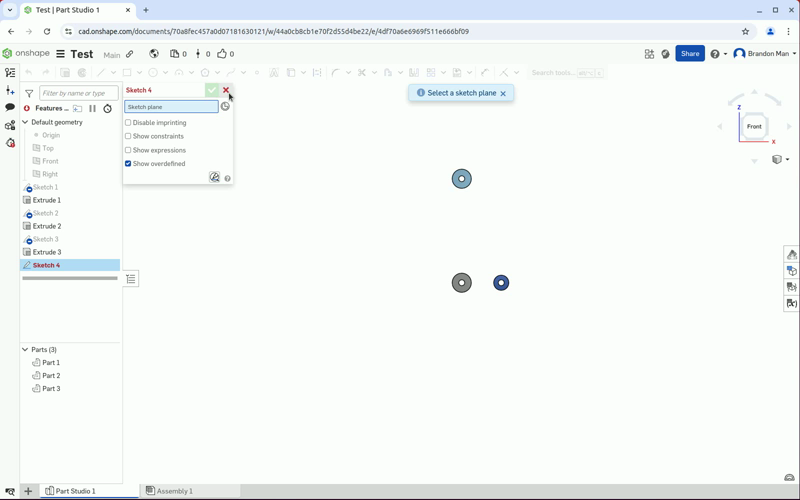
mouse_move(73, 163)
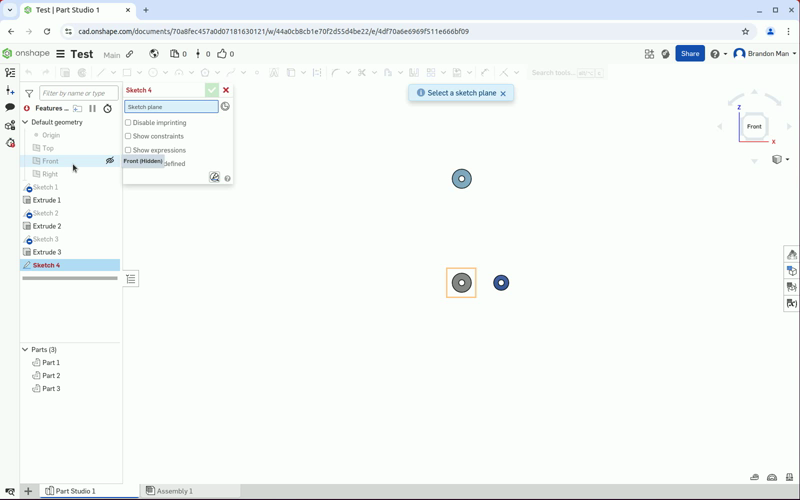
click(73, 163)
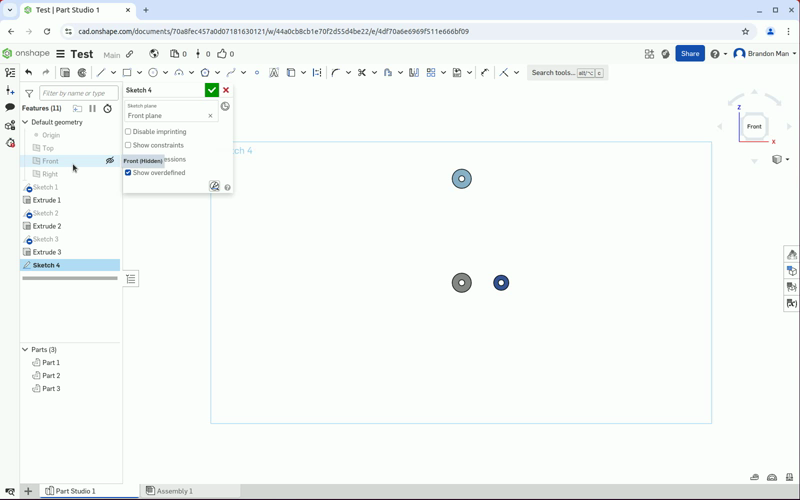
mouse_move(73, 352)
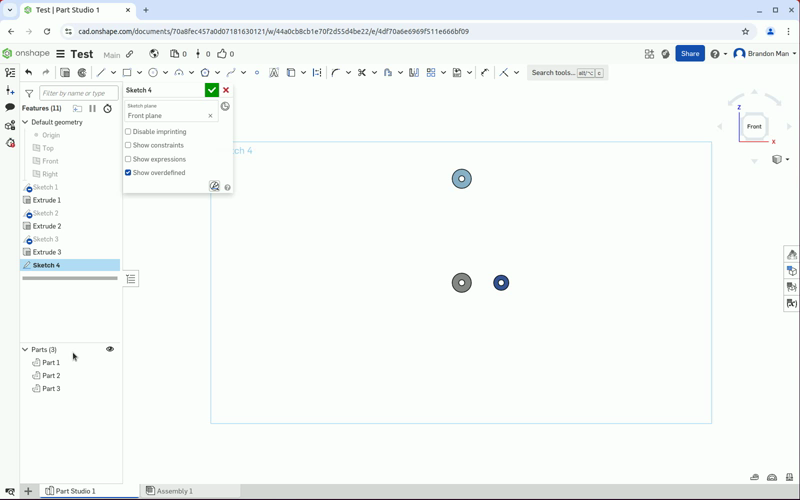
key(y)
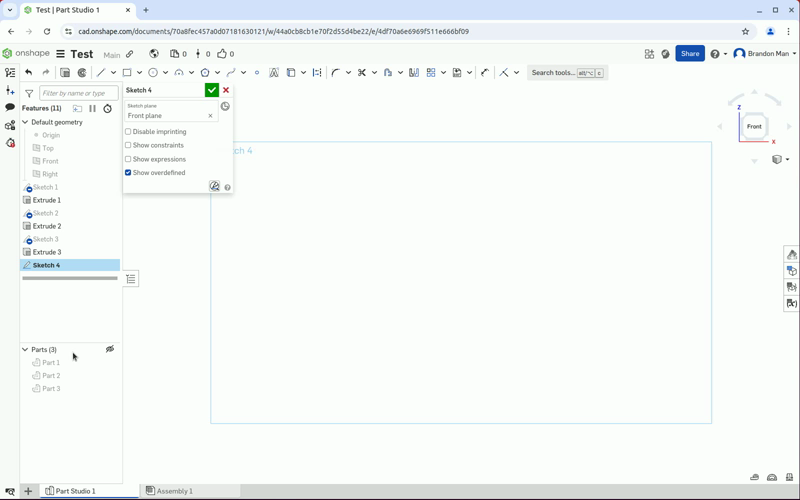
key(a)
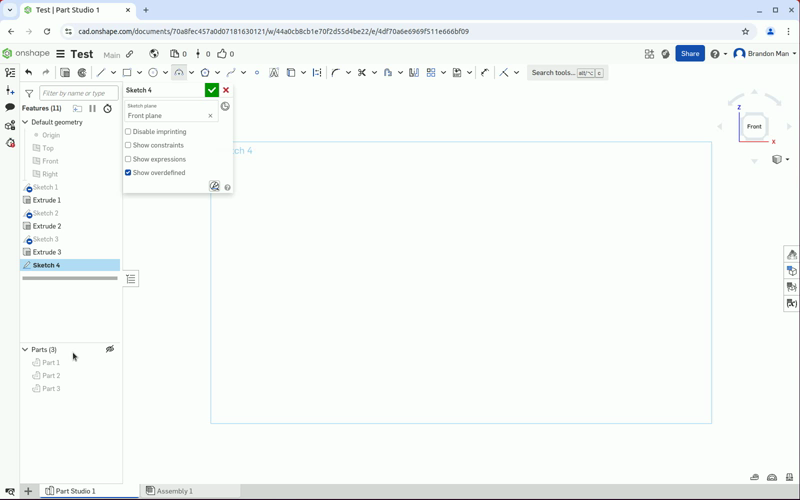
key_down(shift)
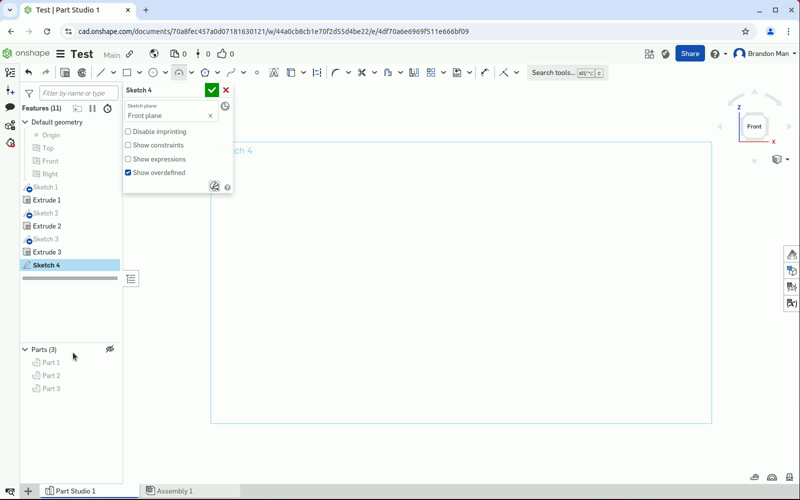
mouse_move(446, 223)
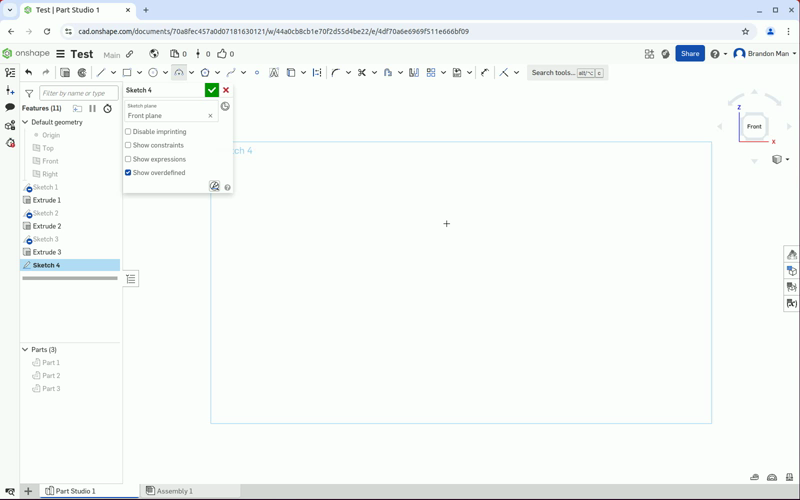
click(446, 223)
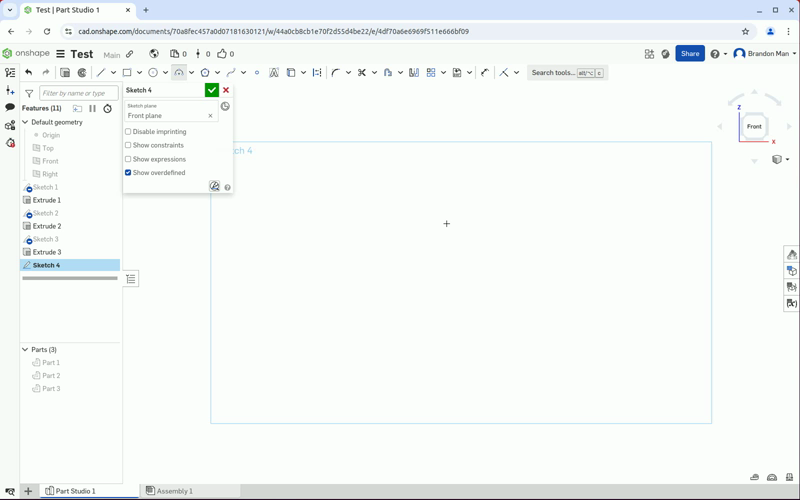
key_up(shift)
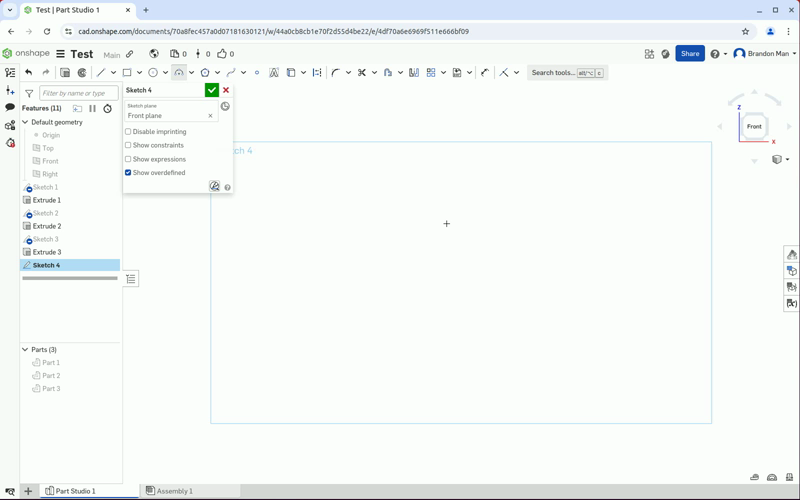
key_down(shift)
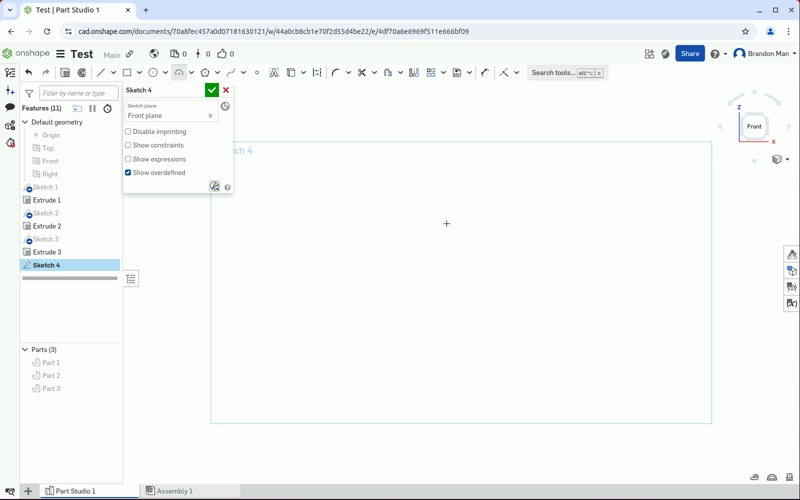
mouse_move(476, 223)
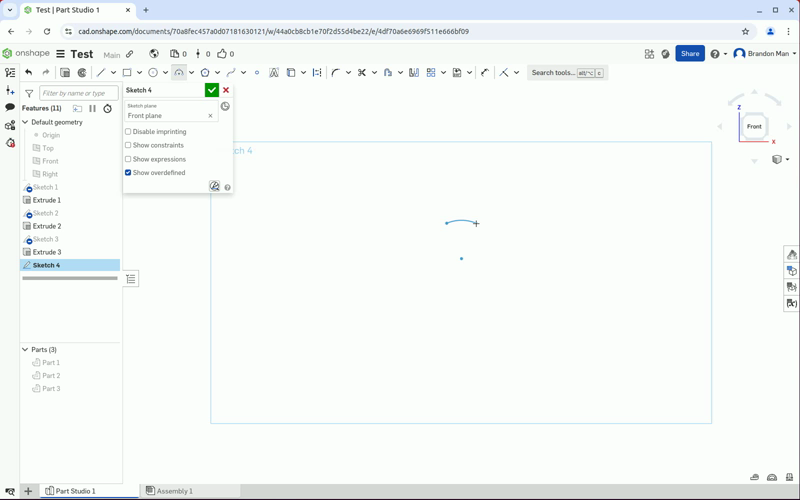
click(476, 223)
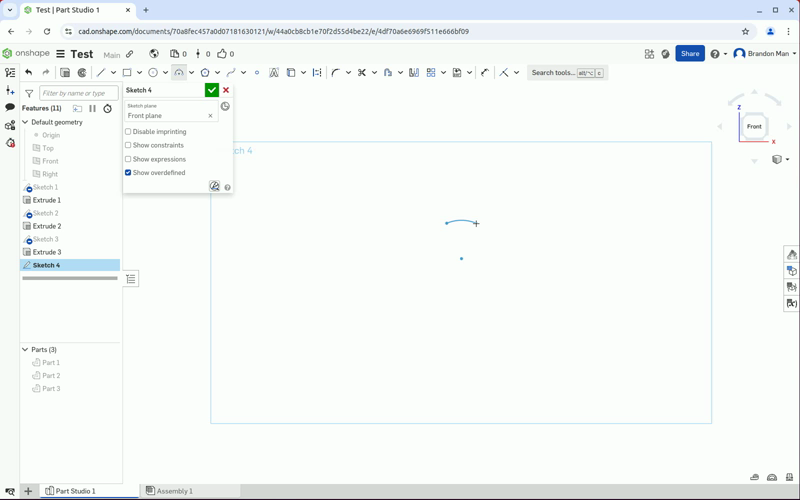
mouse_move(461, 210)
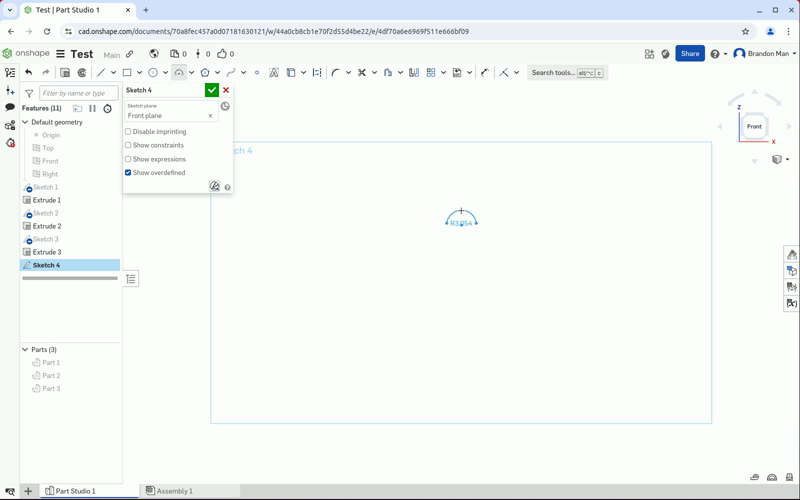
click(461, 210)
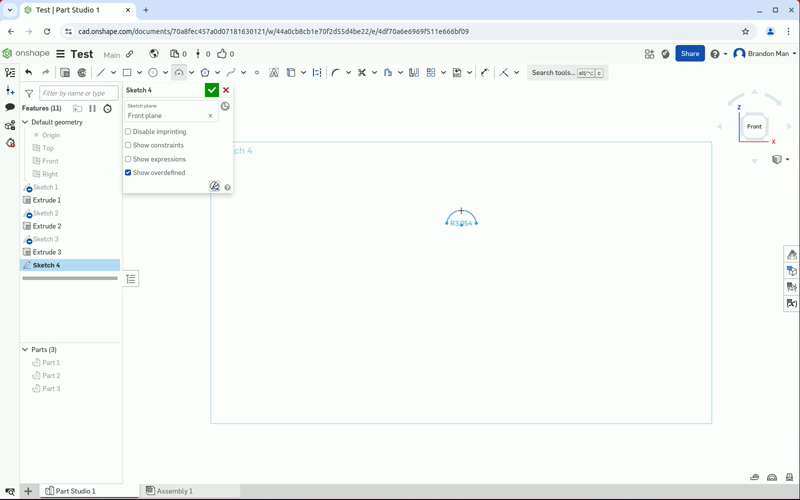
key_up(shift)
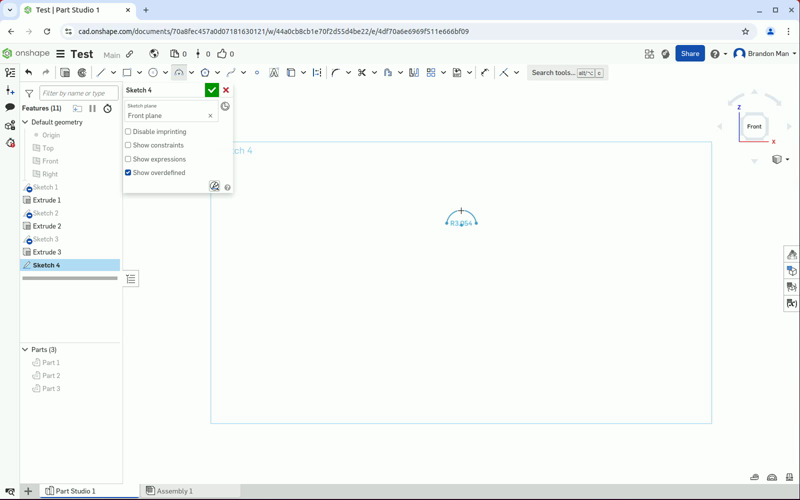
key(esc)
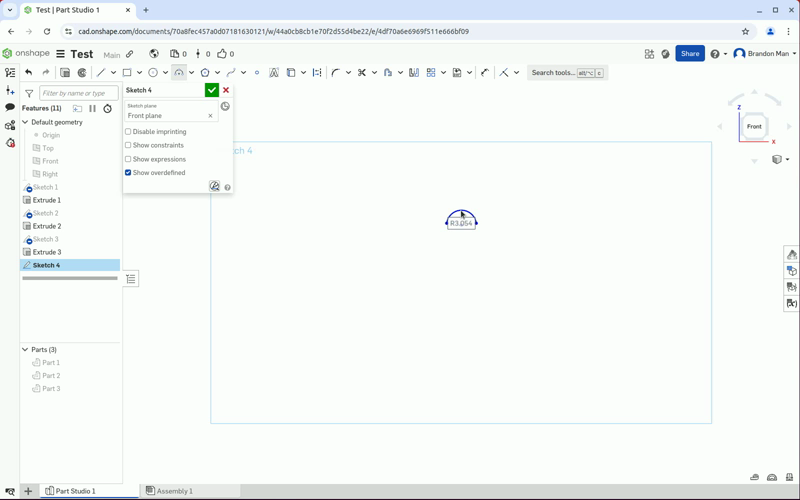
key(l)
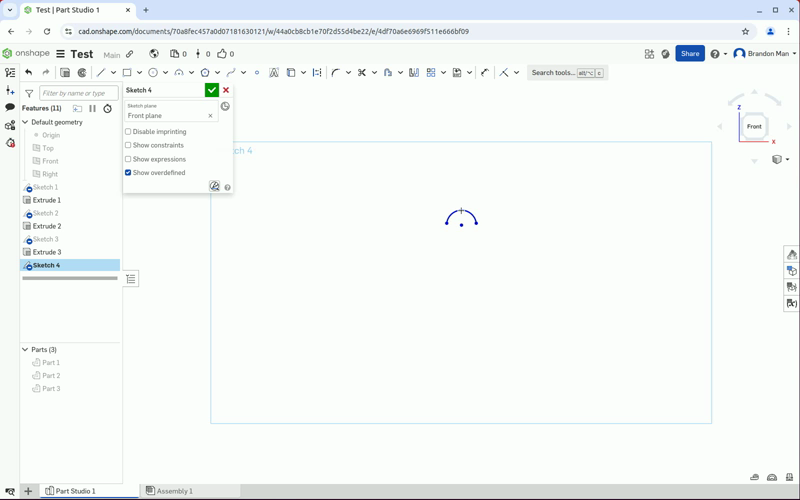
mouse_move(476, 223)
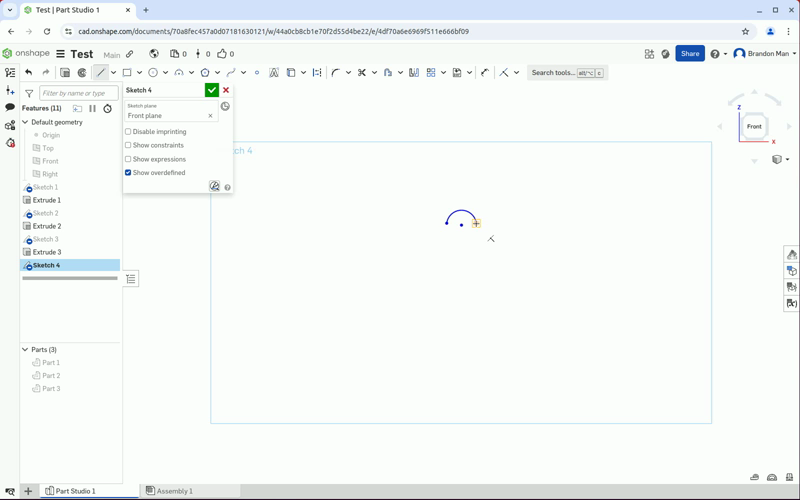
click(476, 223)
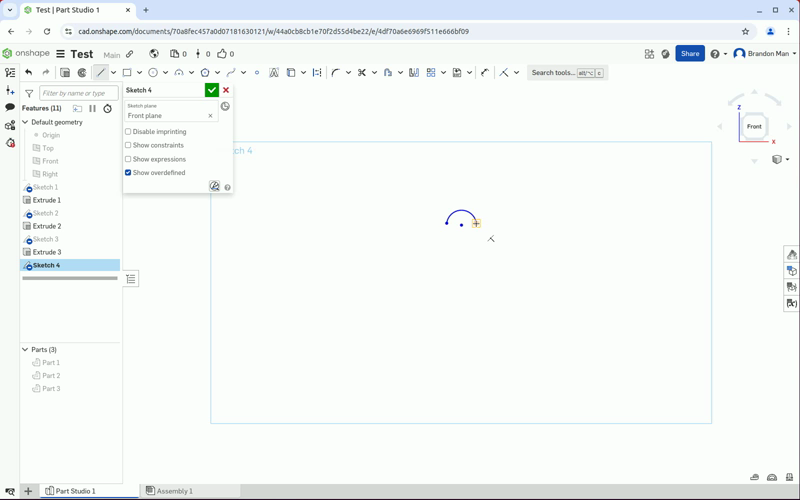
key_down(shift)
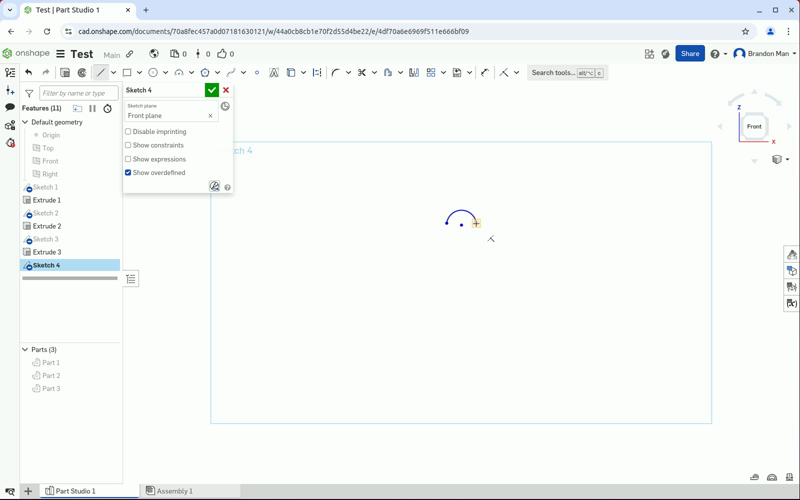
mouse_move(506, 223)
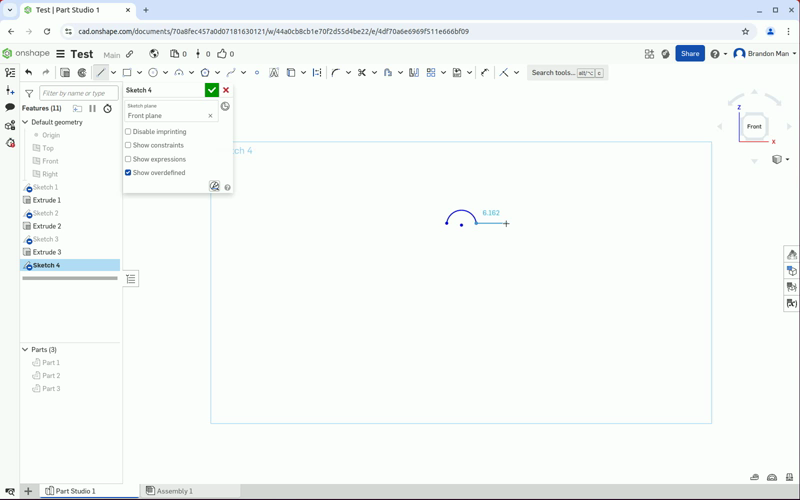
mouse_move(470, 177)
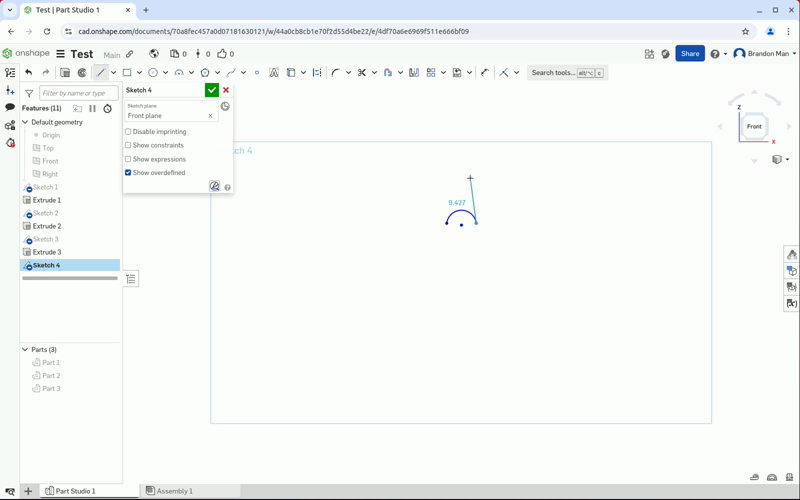
click(470, 177)
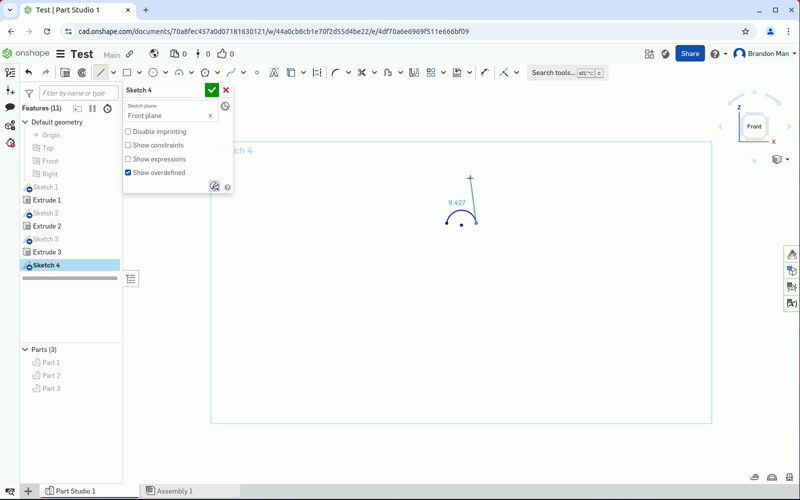
key_up(shift)
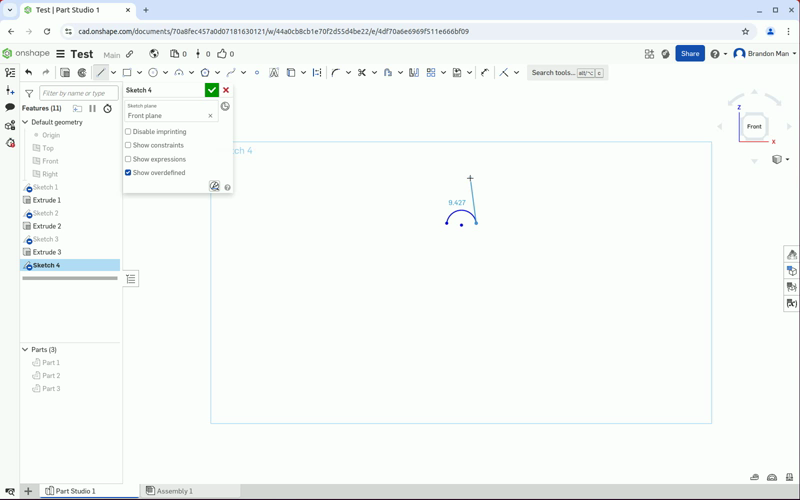
key(esc)
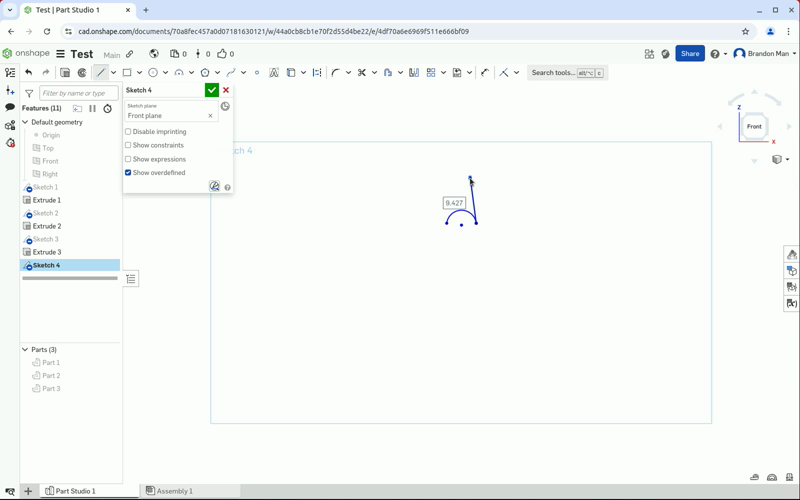
key(a)
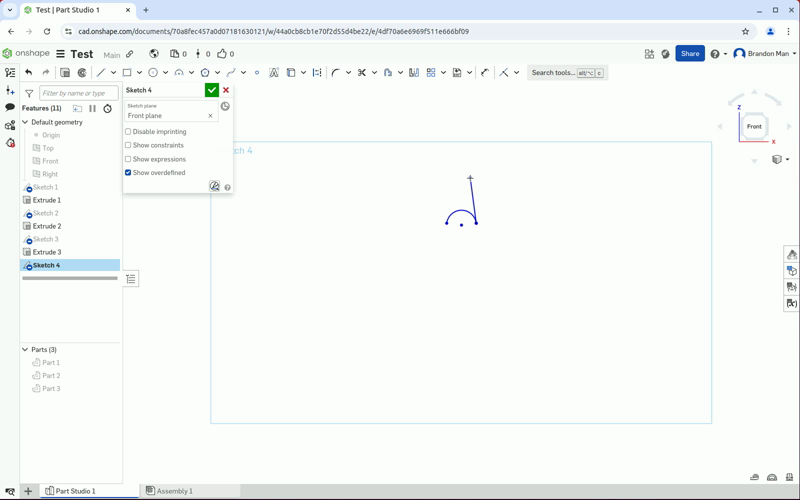
mouse_move(470, 177)
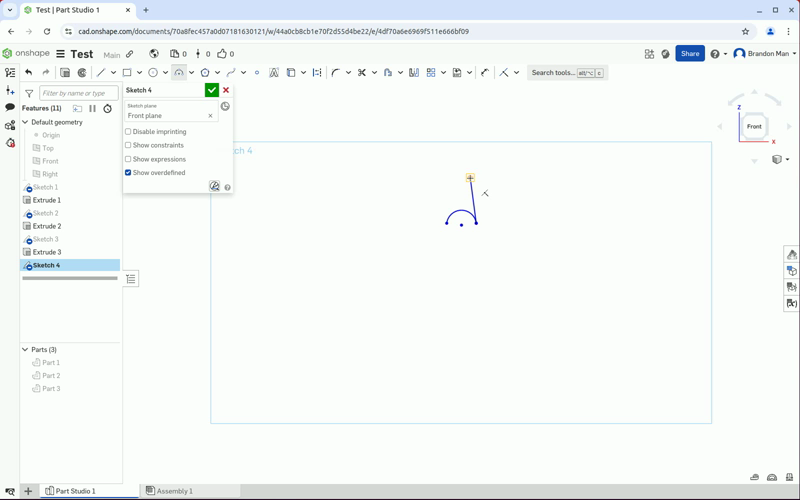
click(470, 177)
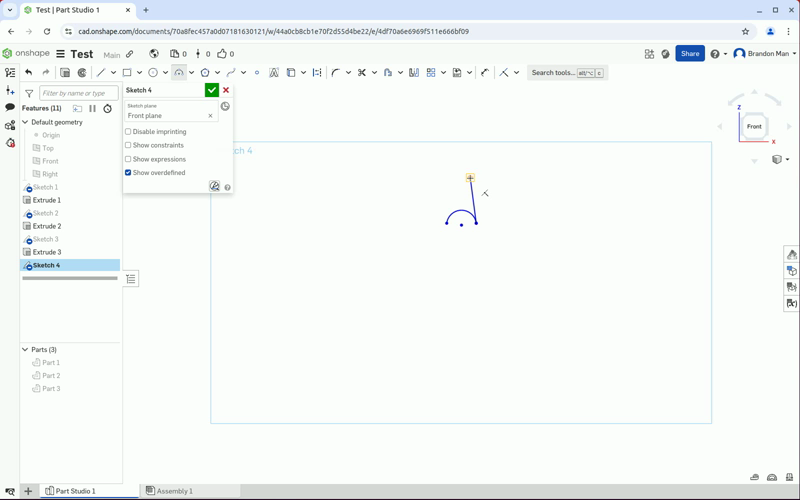
key_down(shift)
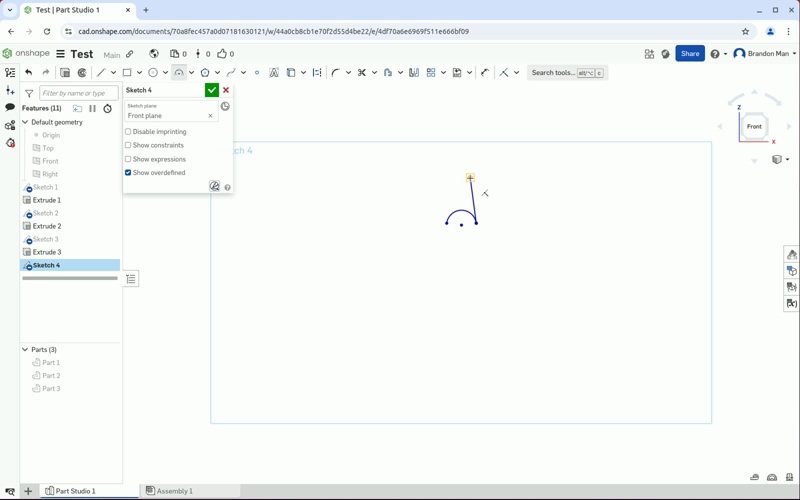
mouse_move(452, 176)
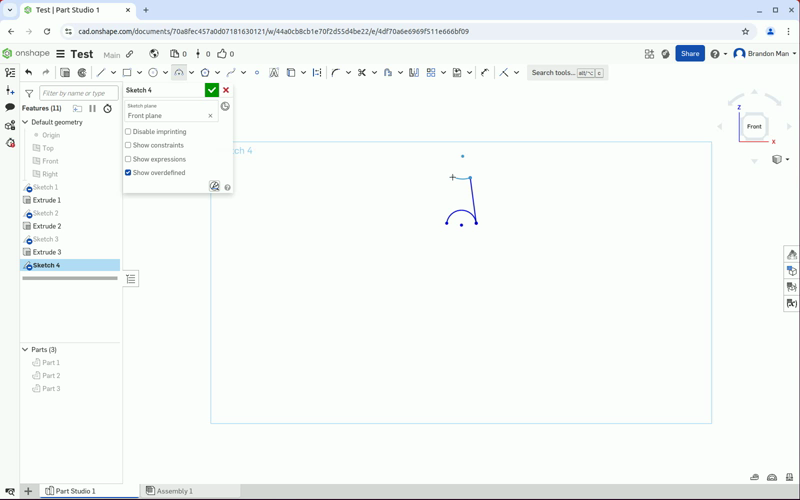
click(452, 176)
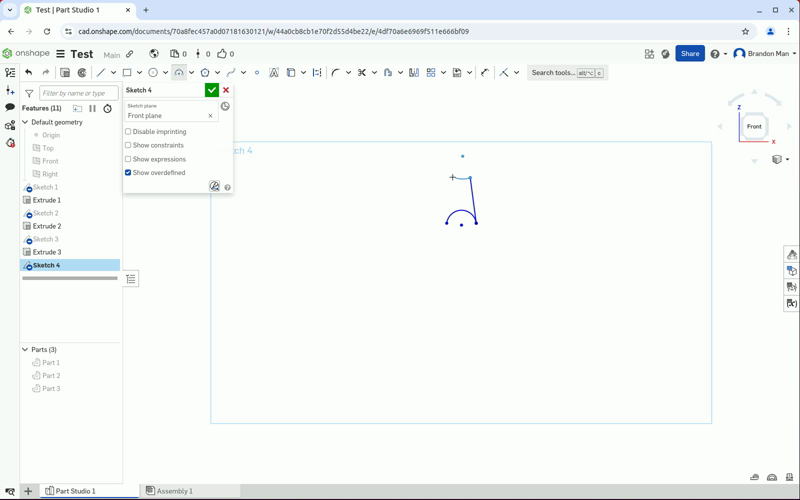
mouse_move(460, 186)
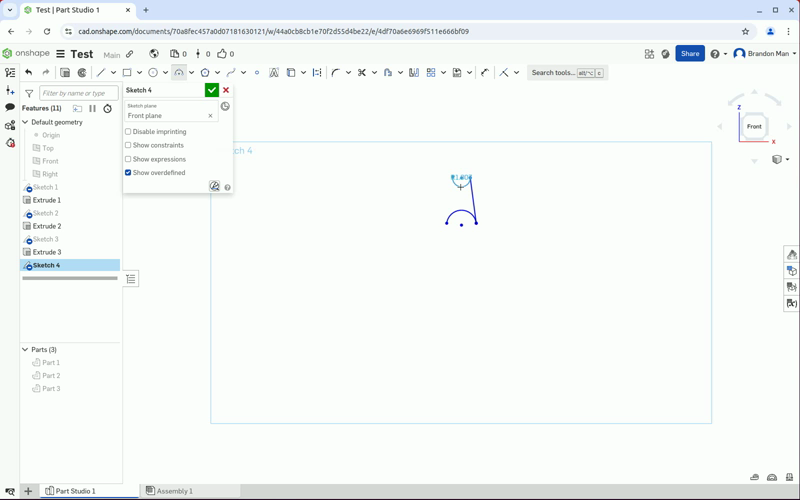
click(460, 186)
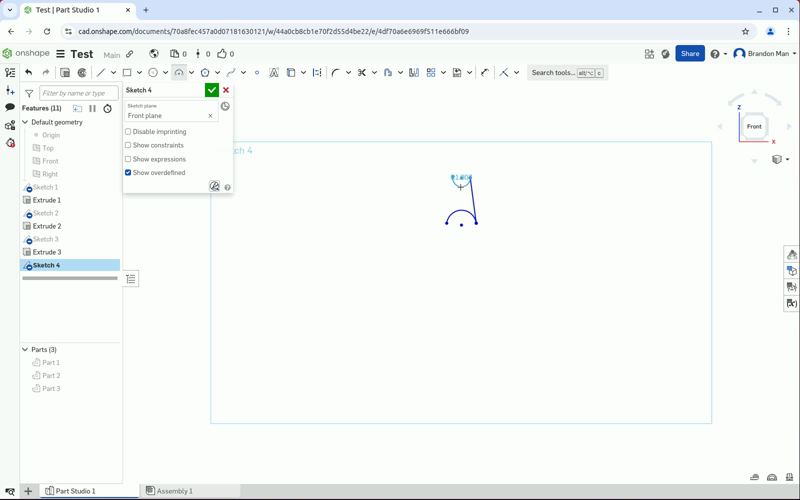
key_up(shift)
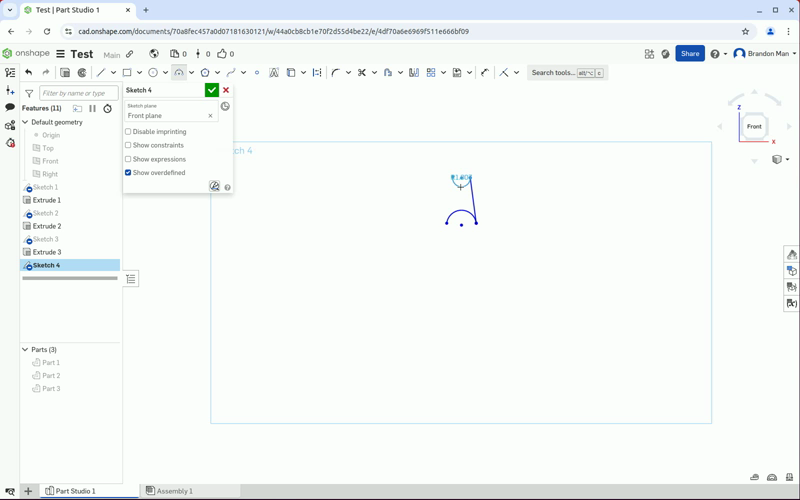
key(esc)
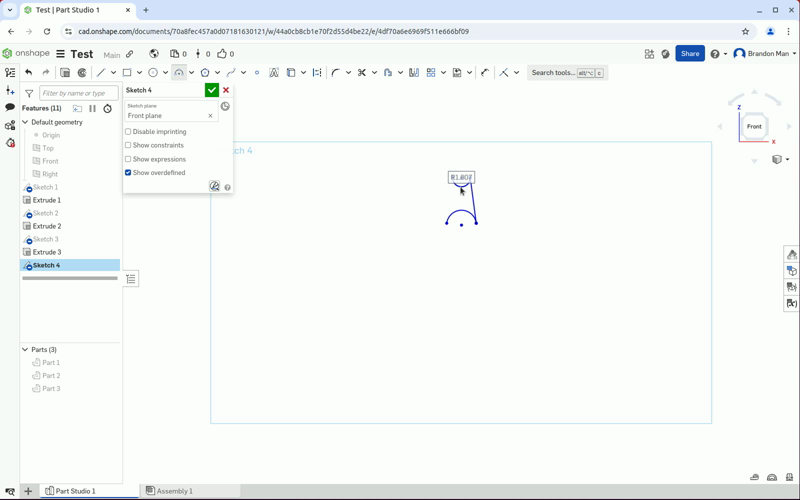
key(l)
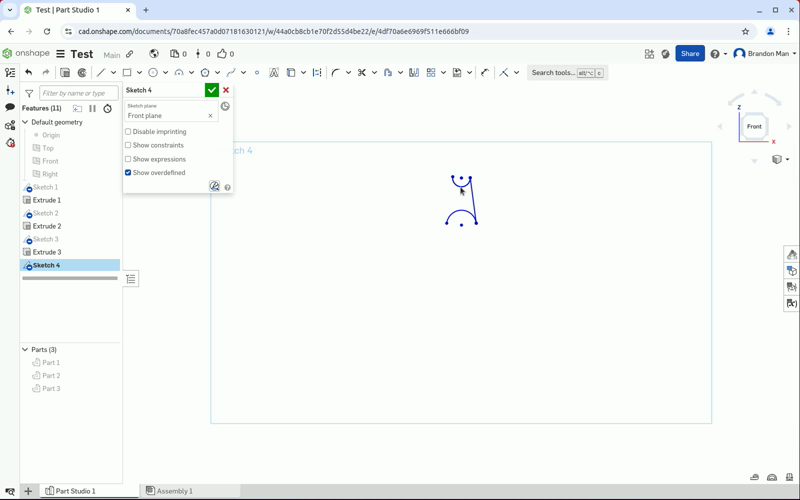
mouse_move(452, 176)
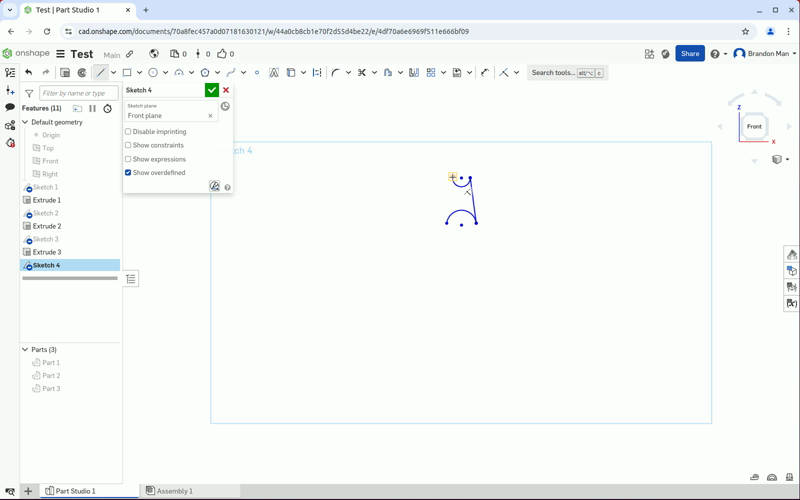
click(452, 176)
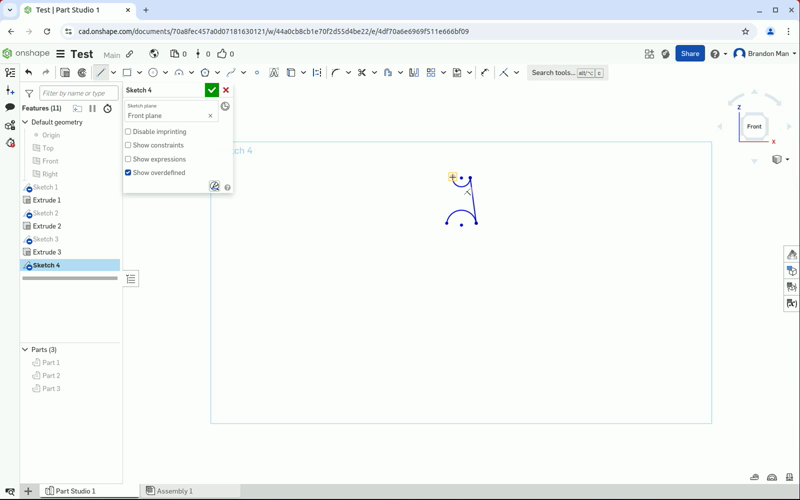
mouse_move(482, 176)
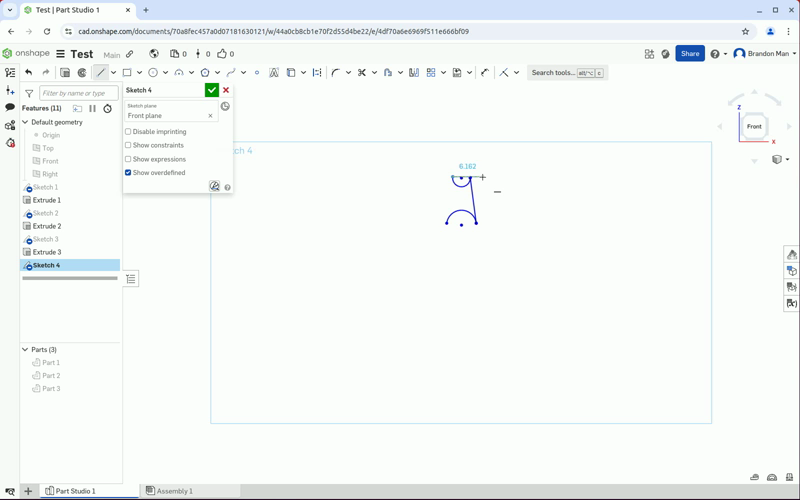
key_down(shift)
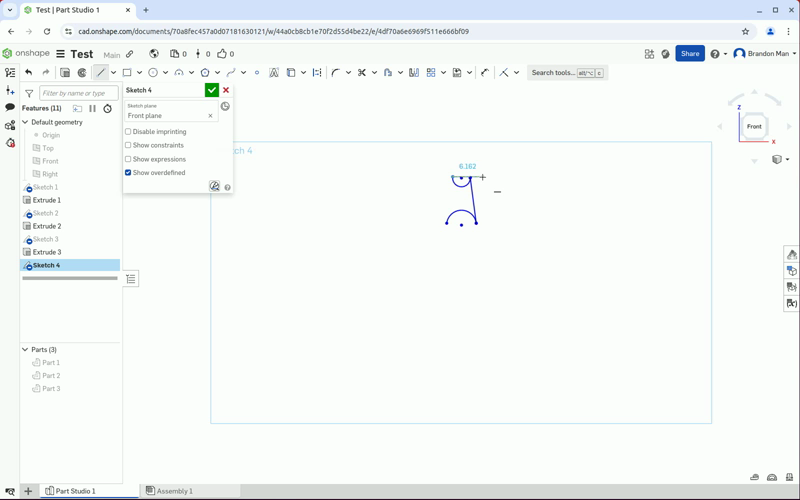
mouse_move(446, 223)
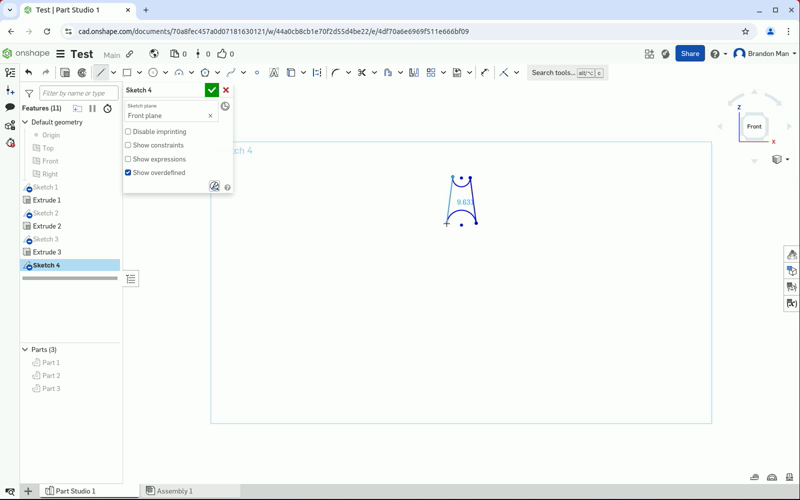
key_up(shift)
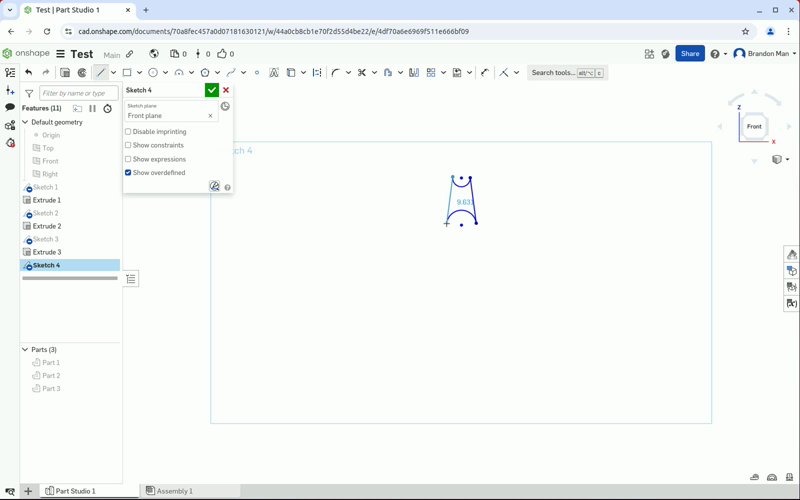
click(446, 223)
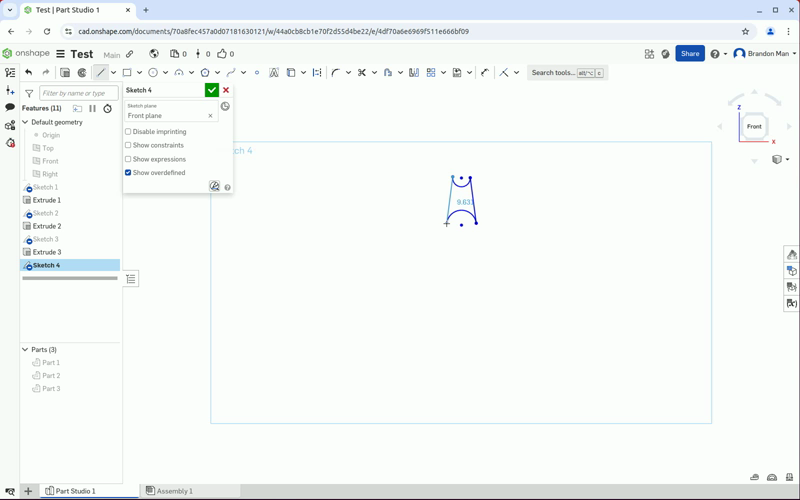
key(esc)
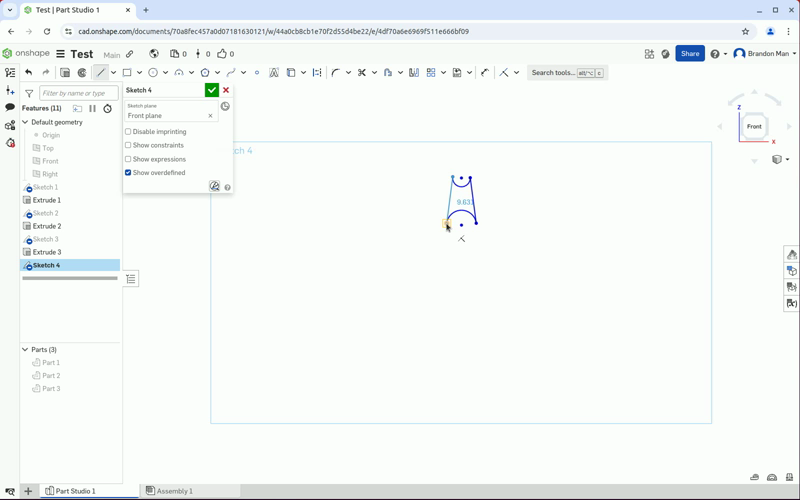
key(c)
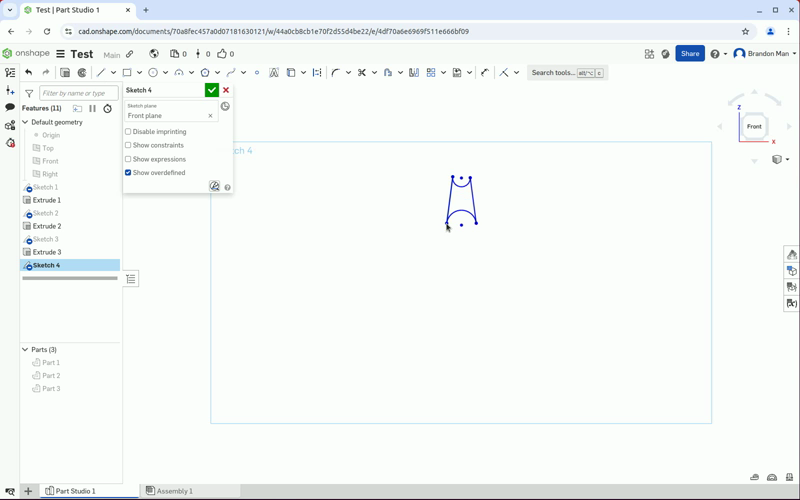
key_down(shift)
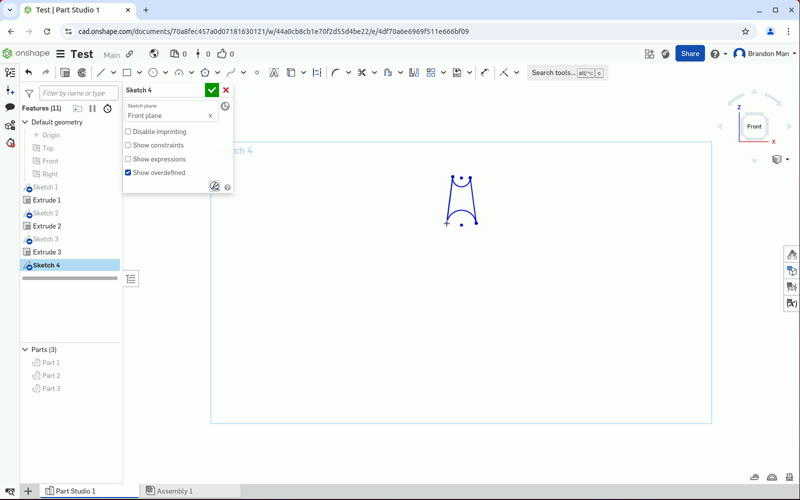
mouse_move(458, 191)
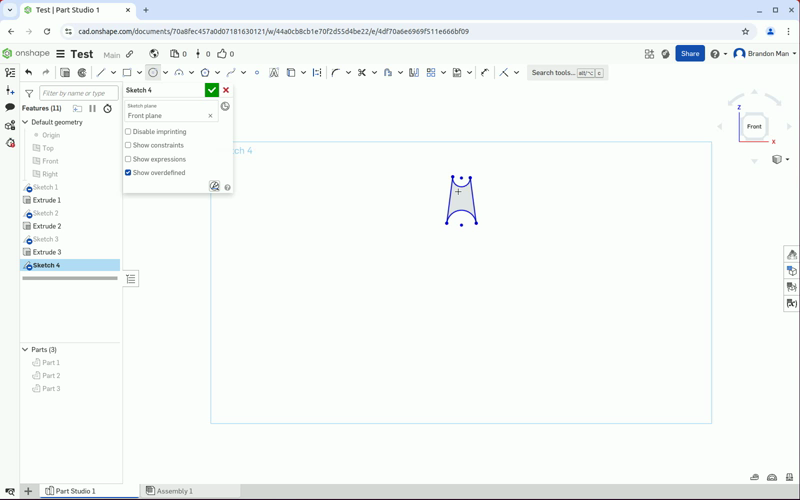
click(458, 191)
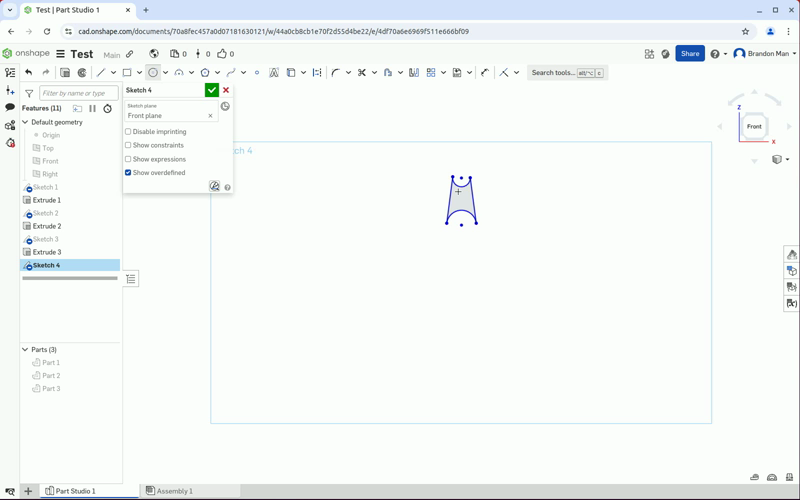
key_up(shift)
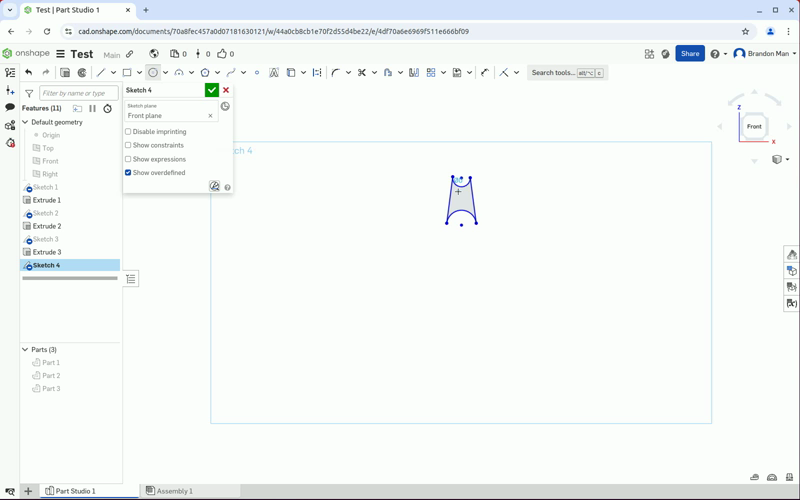
mouse_move(461, 191)
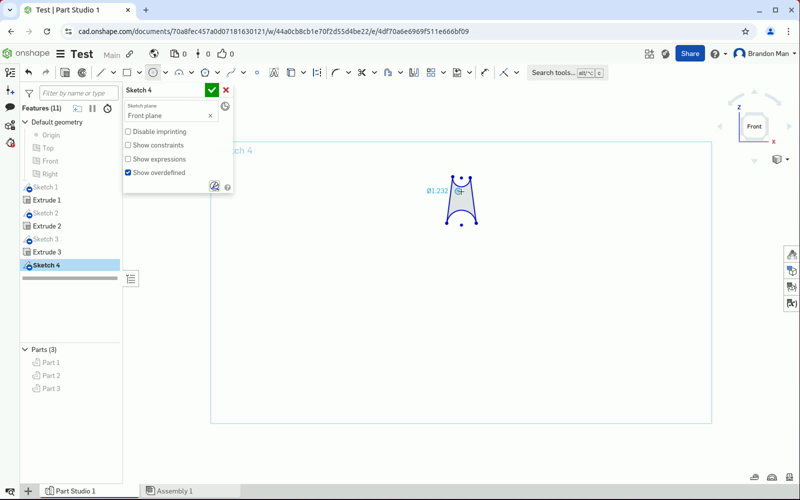
click(461, 191)
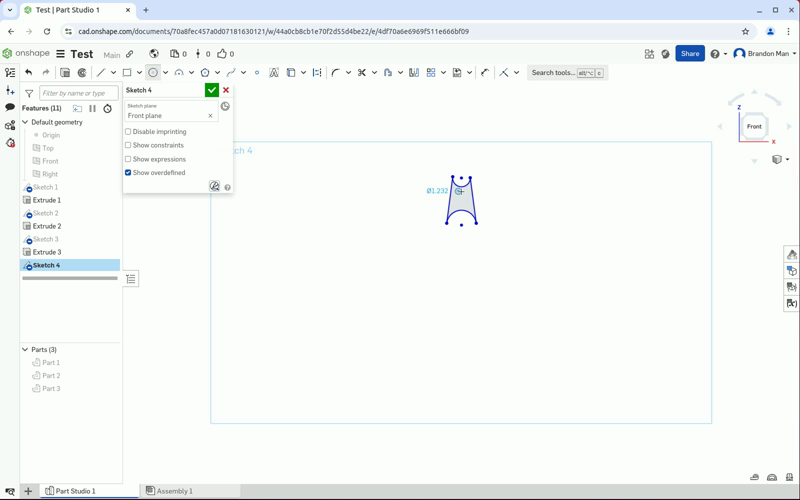
key(esc)
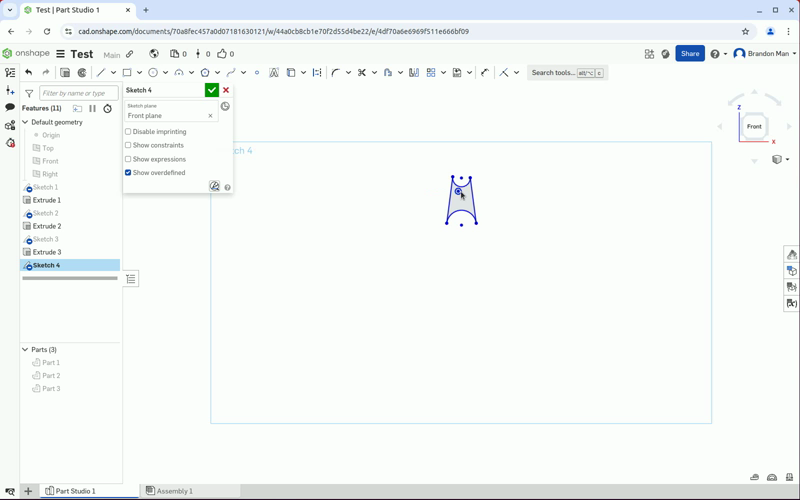
mouse_move(456, 196)
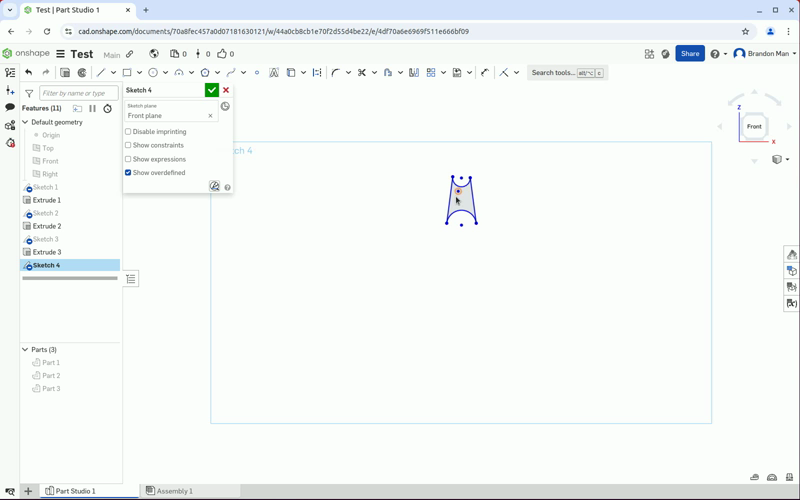
scroll(6)
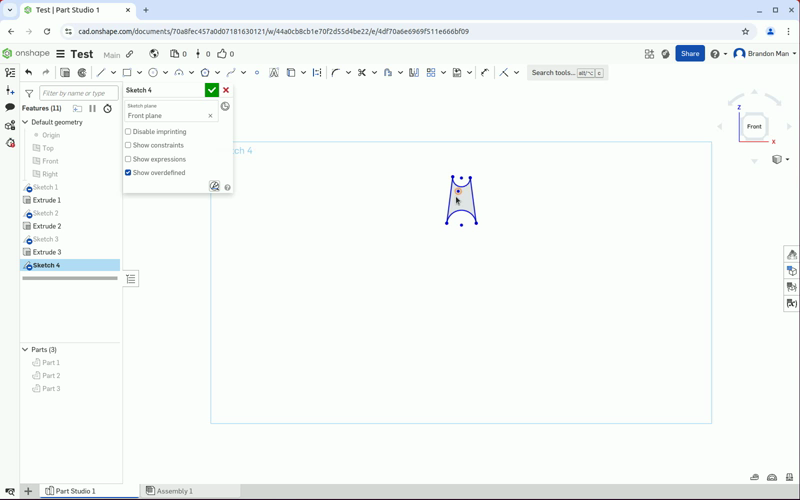
scroll(6)
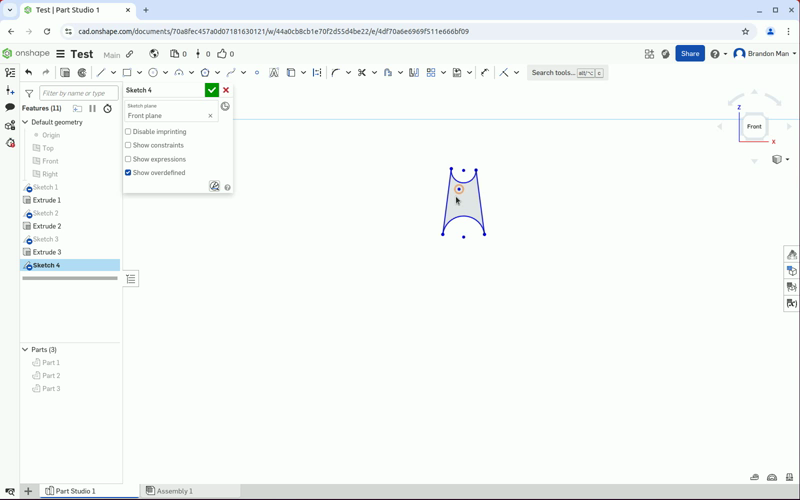
scroll(6)
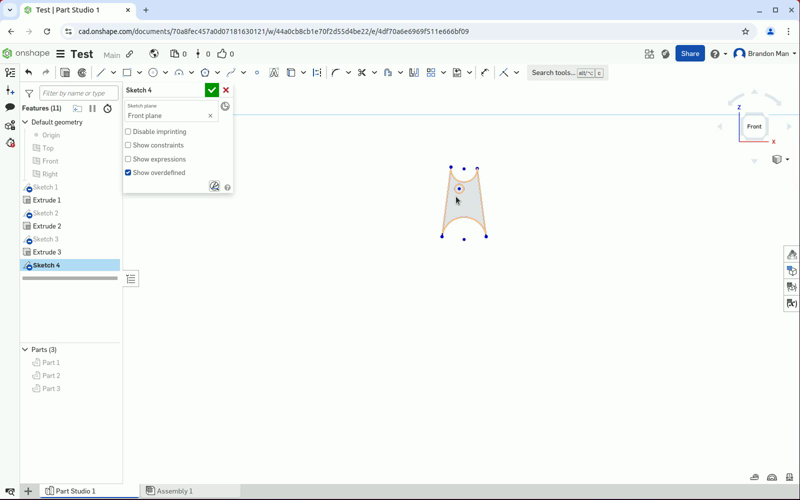
scroll(6)
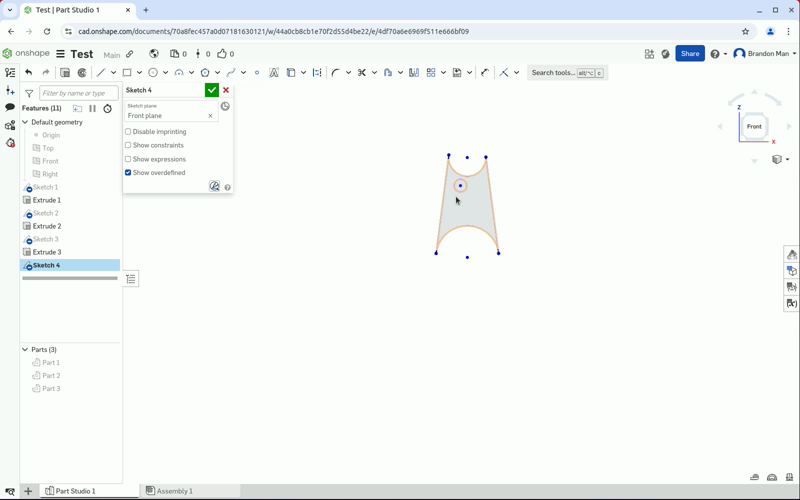
scroll(6)
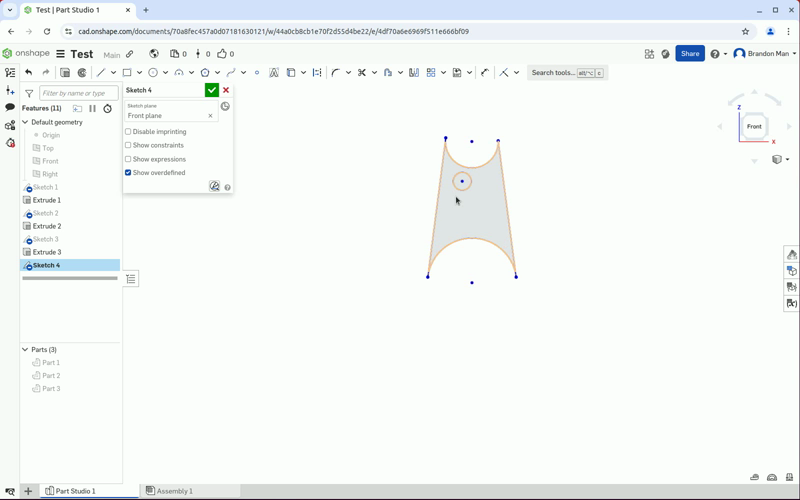
scroll(6)
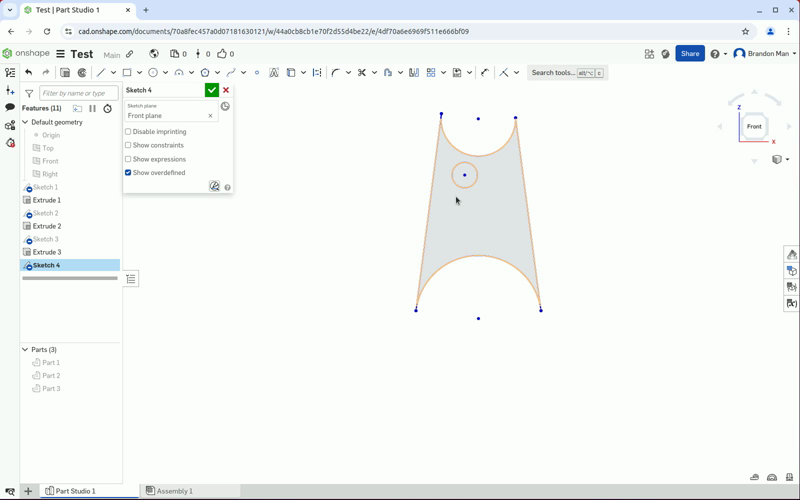
scroll(6)
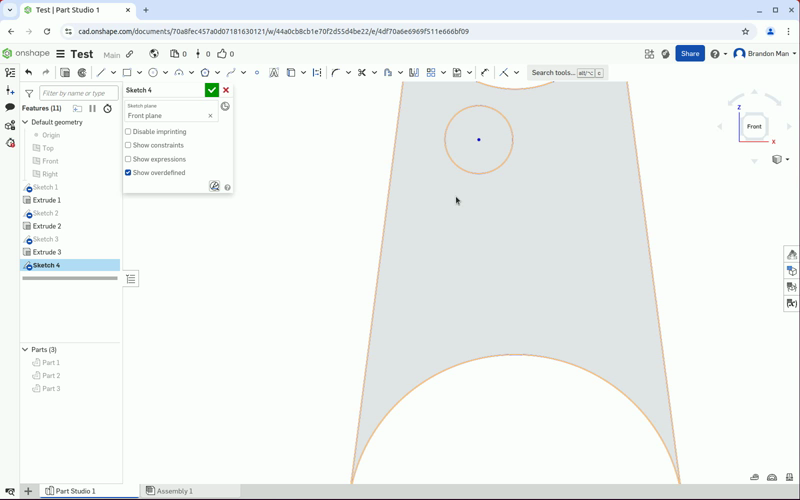
click(456, 196)
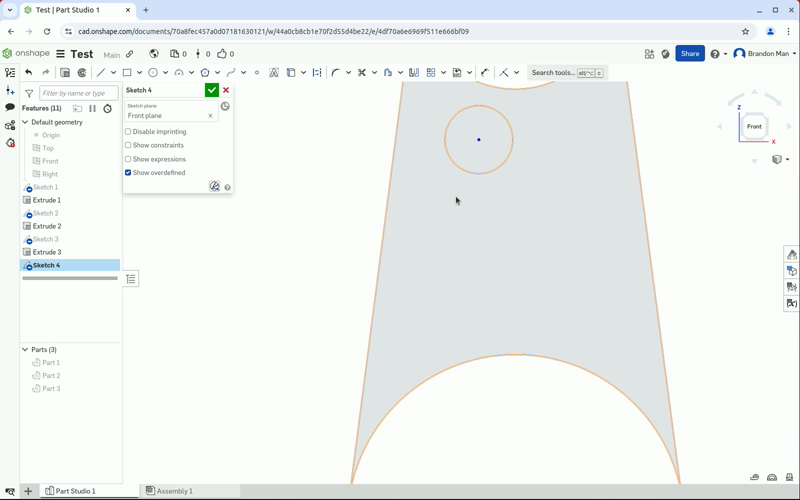
scroll(-6)
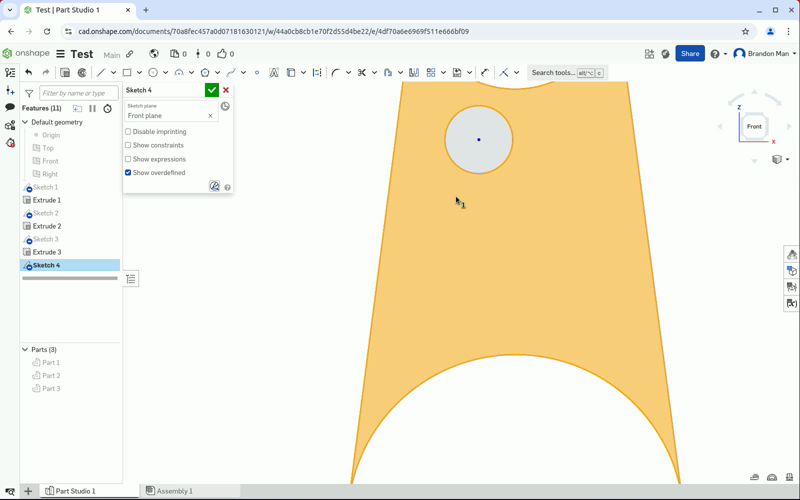
scroll(-6)
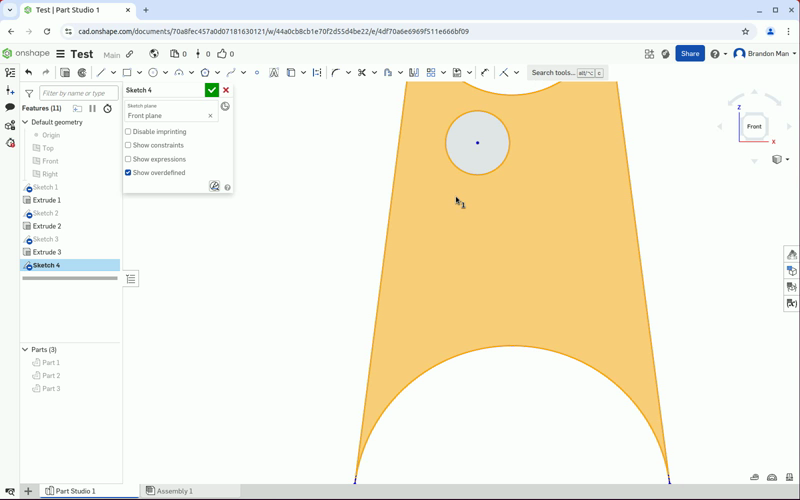
scroll(-6)
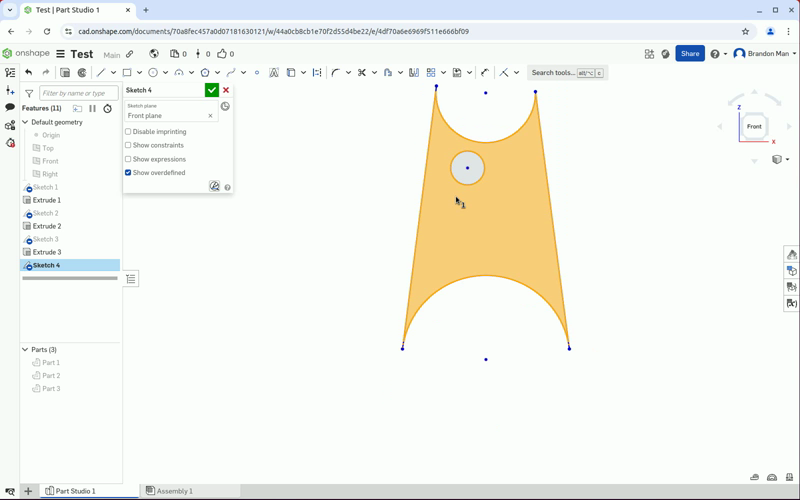
scroll(-6)
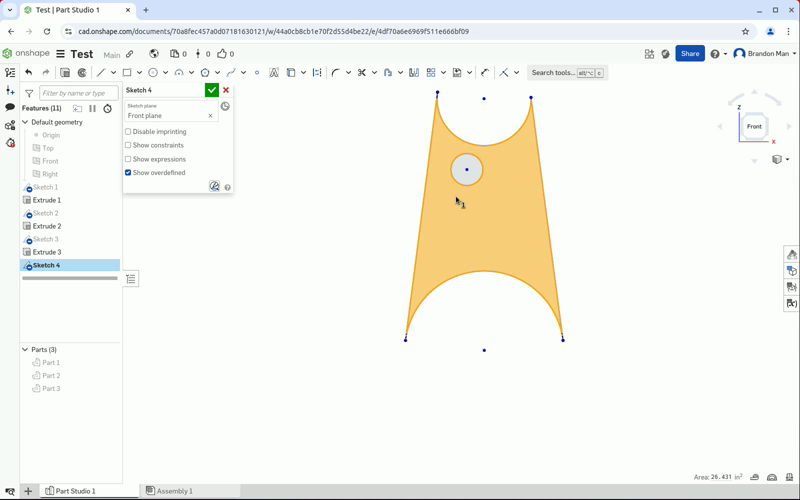
scroll(-6)
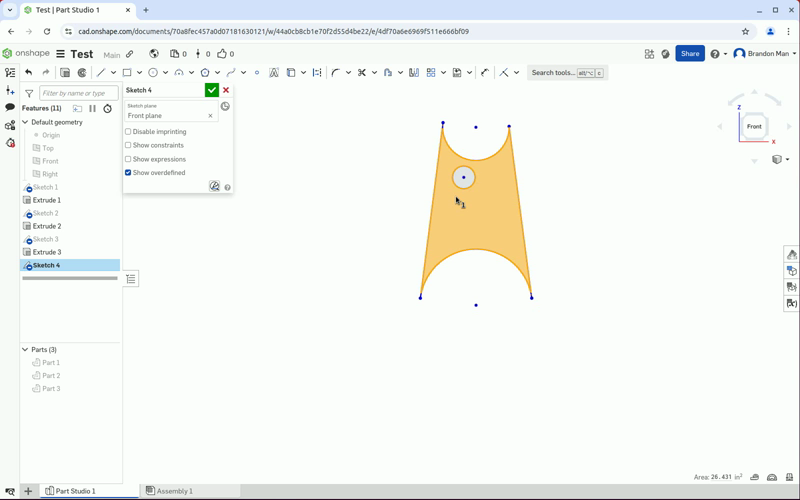
scroll(-6)
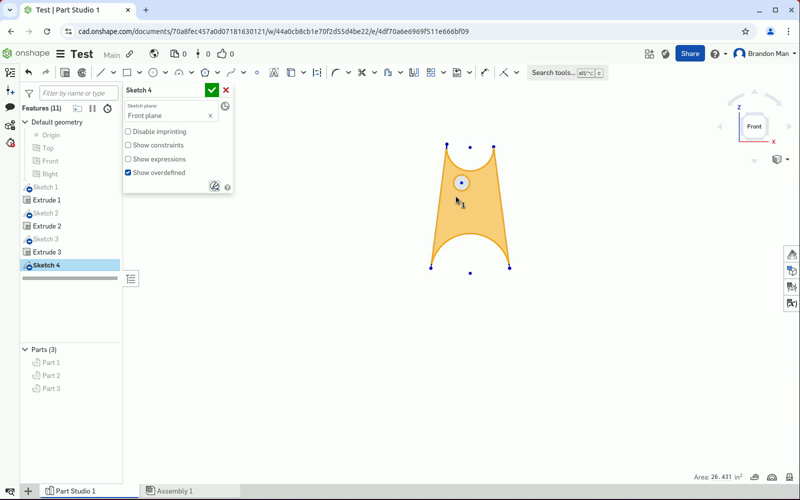
scroll(-6)
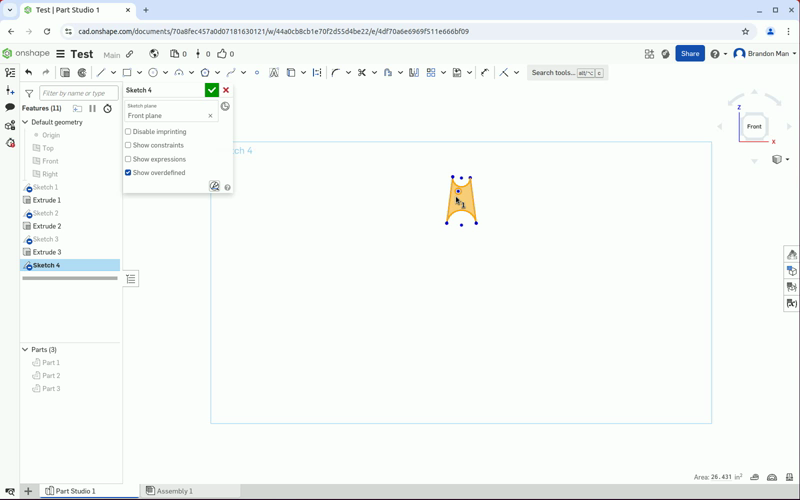
mouse_move(73, 352)
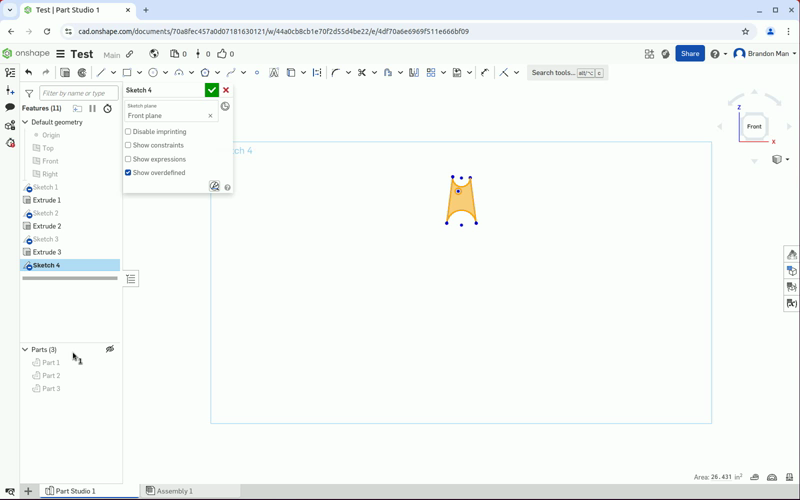
key(shift+y)
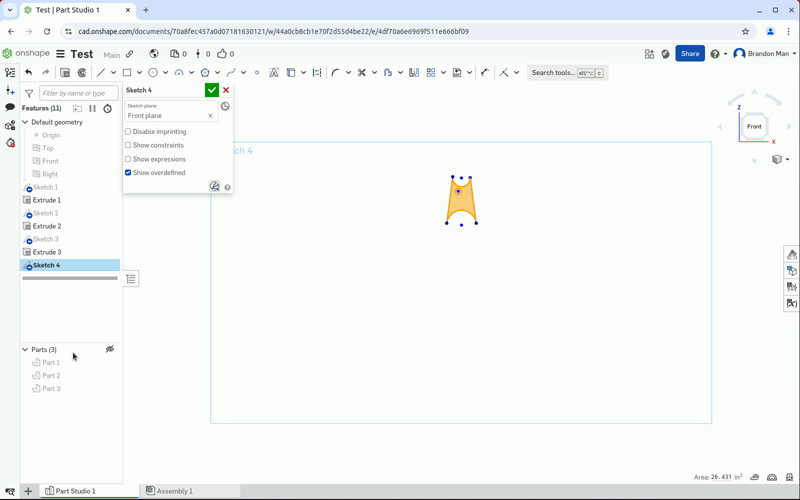
key(shift+e)
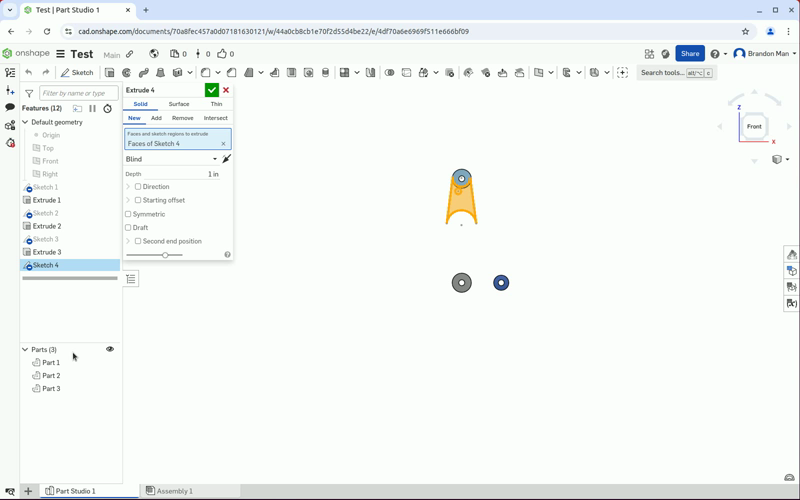
mouse_move(143, 106)
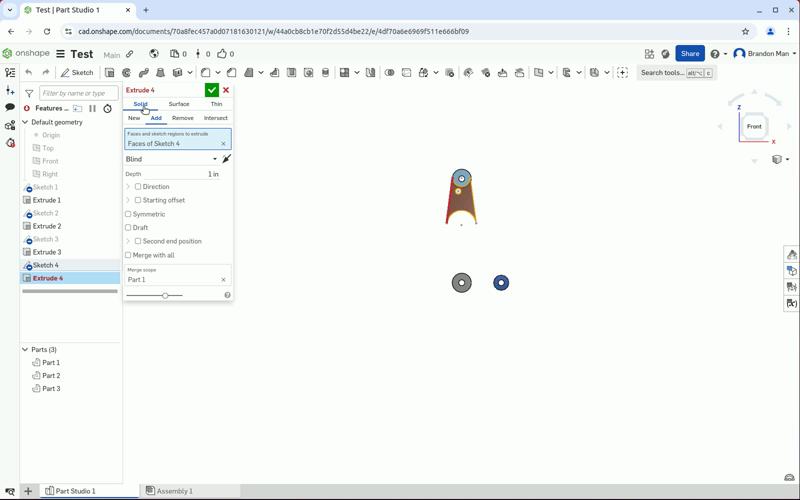
click(143, 106)
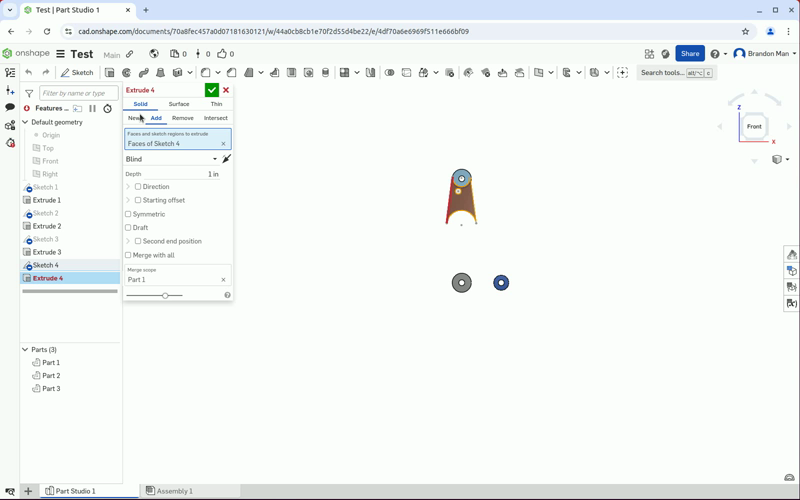
mouse_move(137, 120)
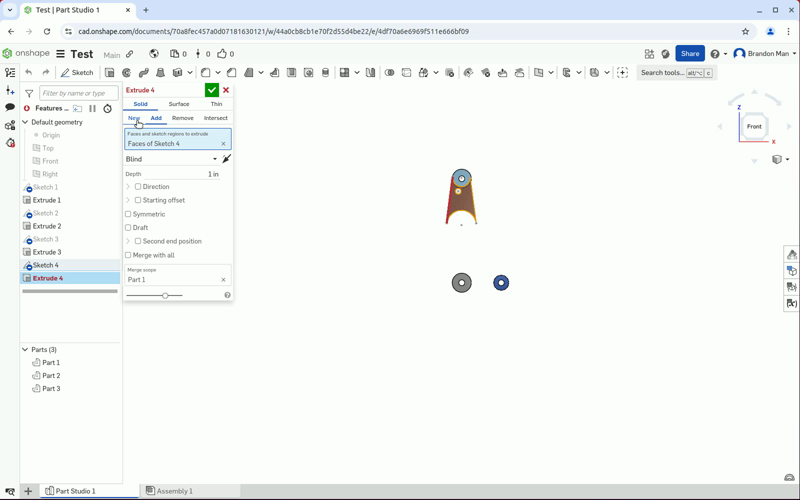
click(137, 120)
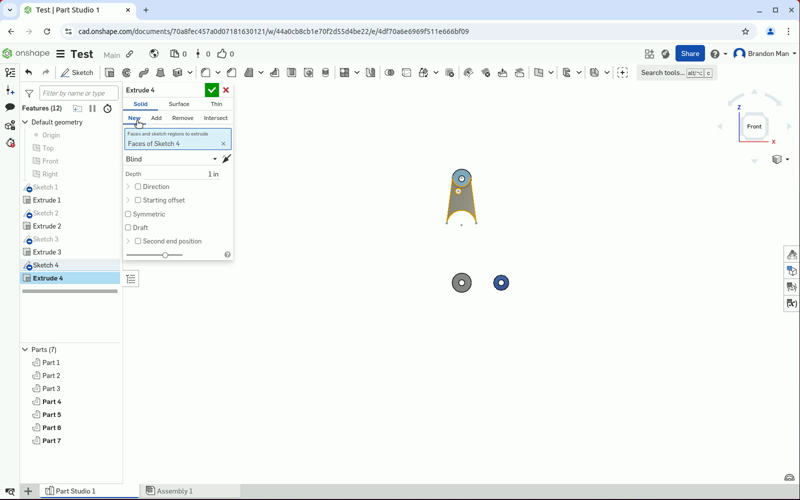
key(tab, 4)
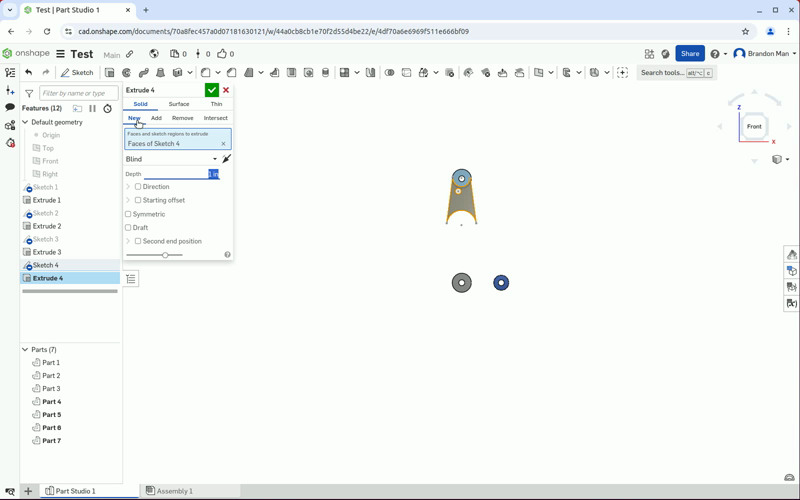
text(0.481)
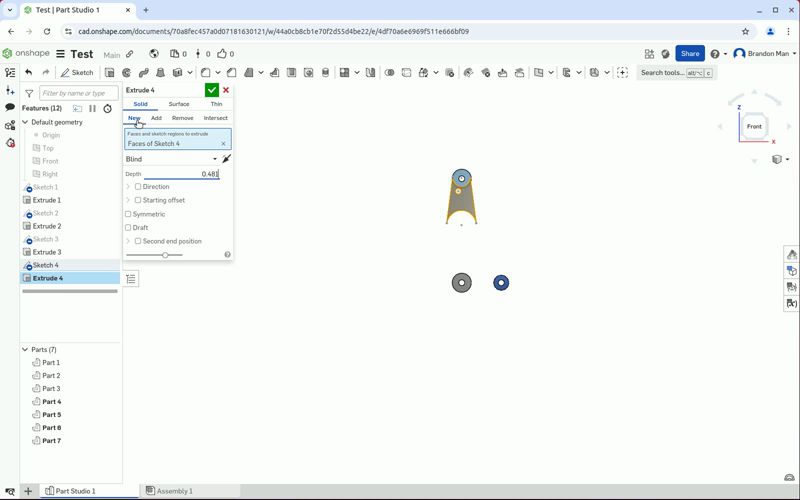
key(enter)
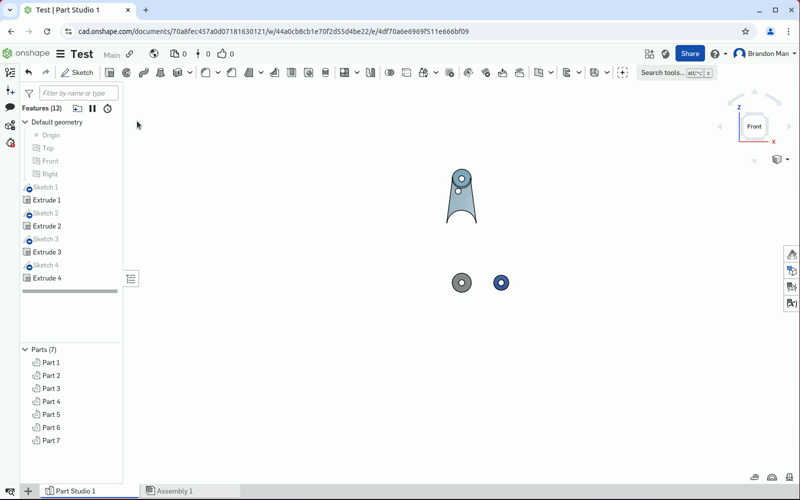
key(shift+h)
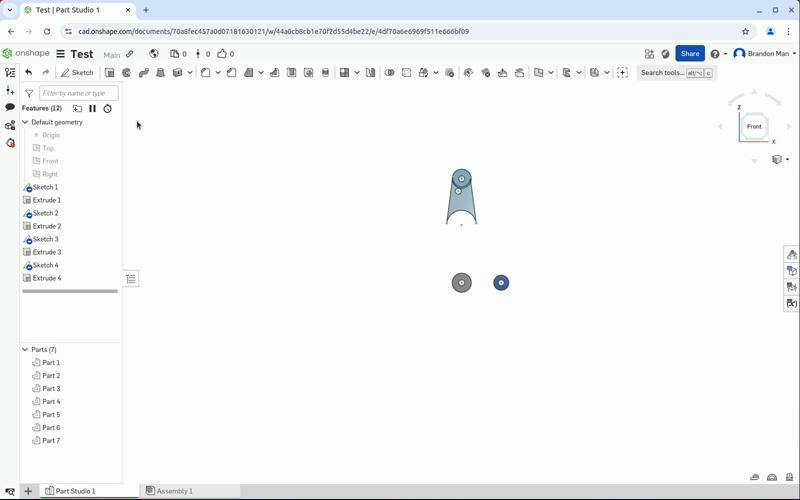
key(shift+h)
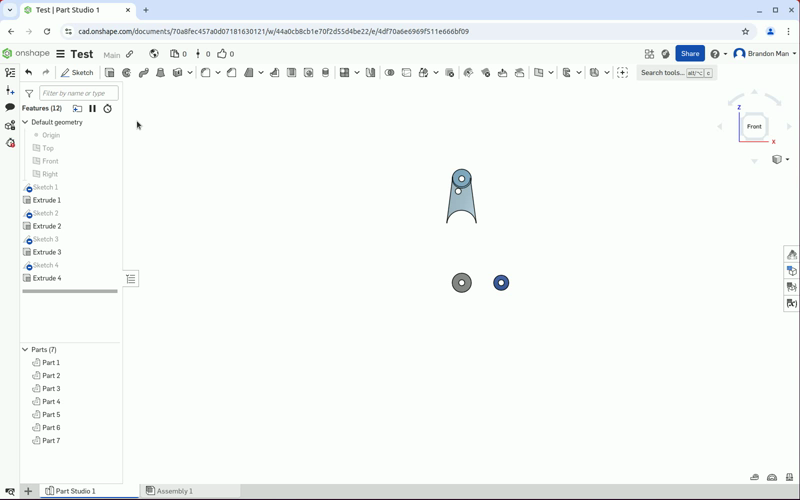
mouse_move(73, 189)
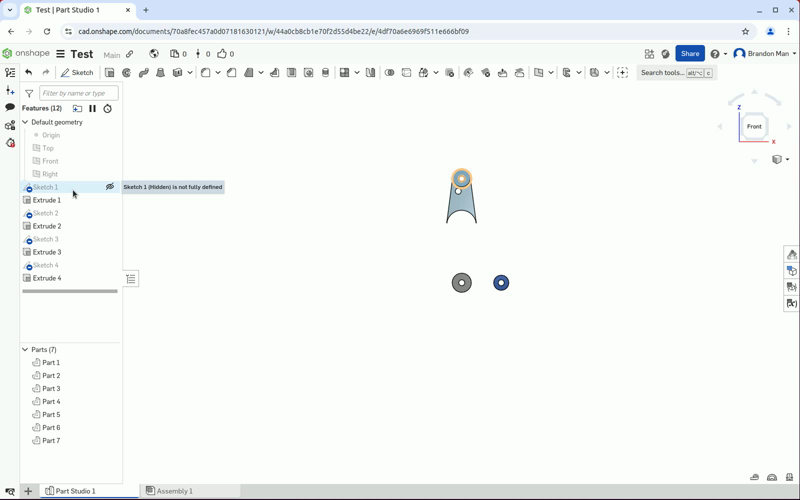
click(73, 189)
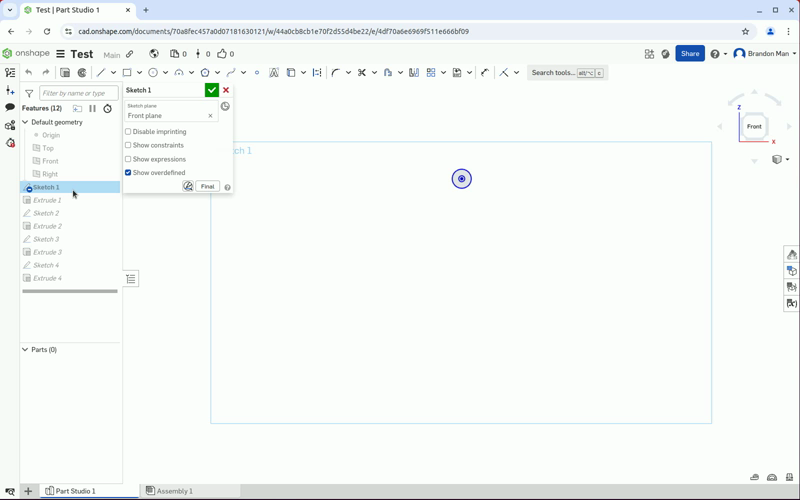
mouse_move(229, 92)
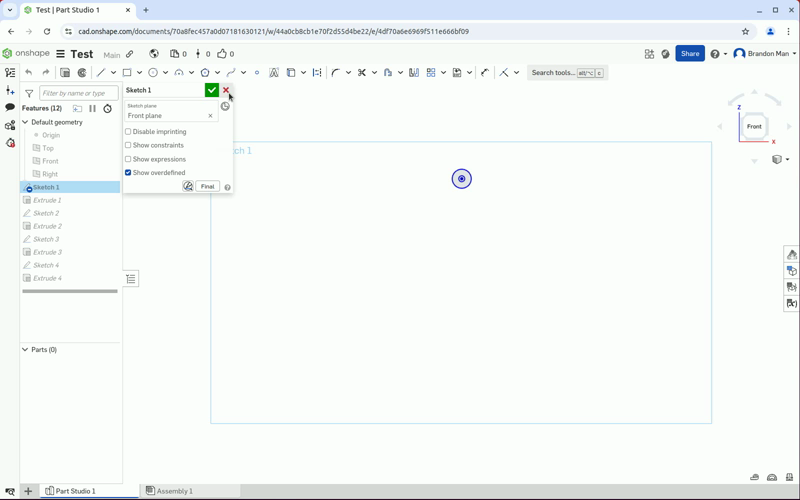
click(229, 92)
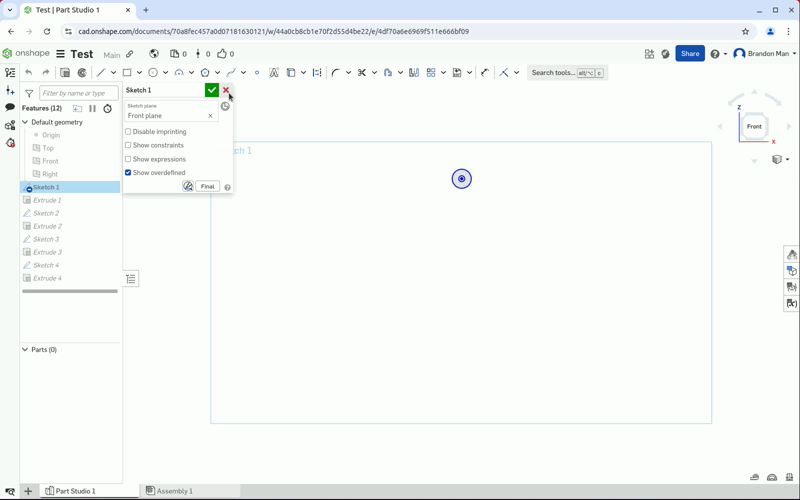
key(shift+s)
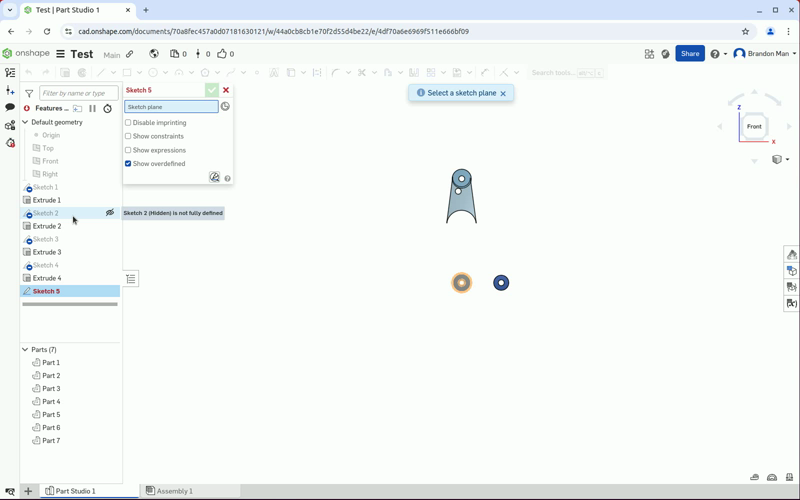
scroll(3)
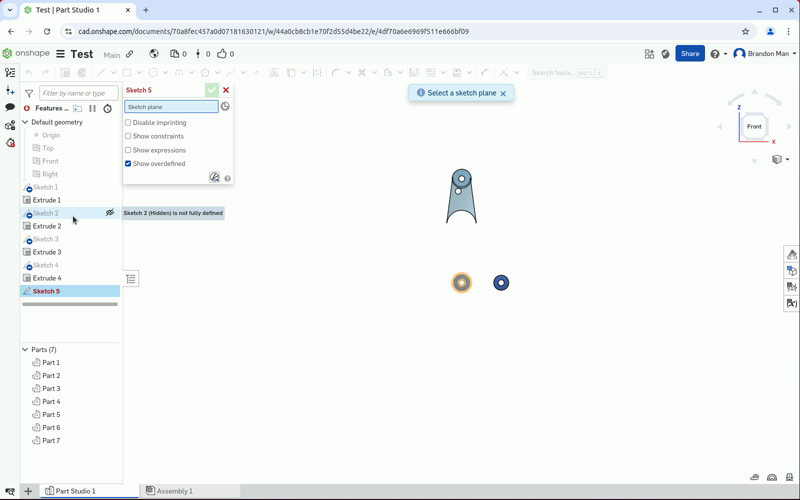
mouse_move(73, 163)
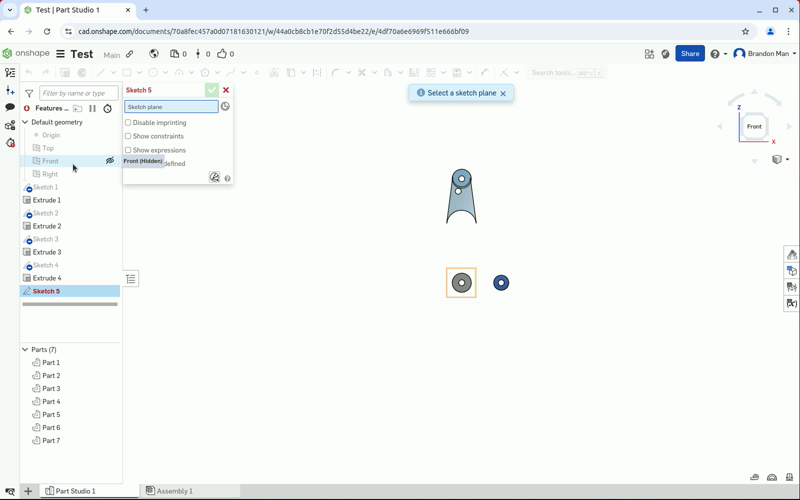
click(73, 163)
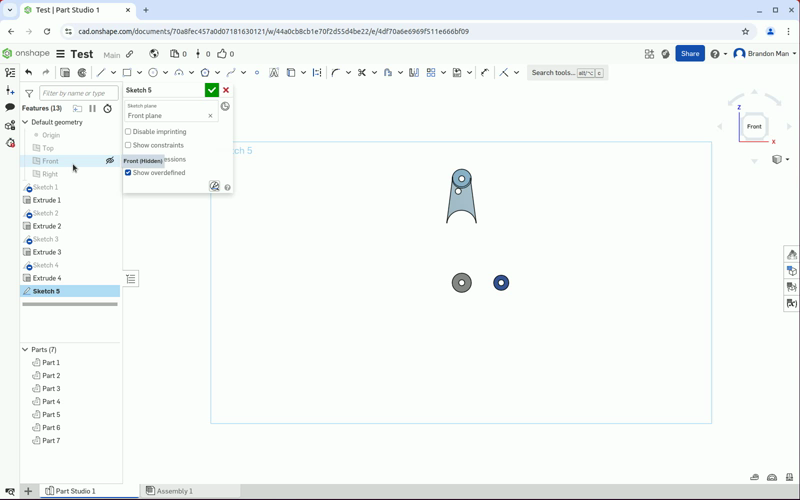
mouse_move(73, 352)
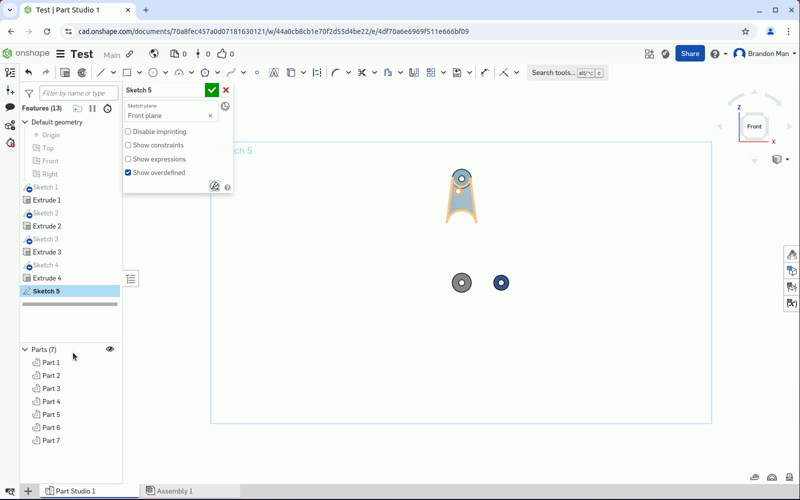
key(y)
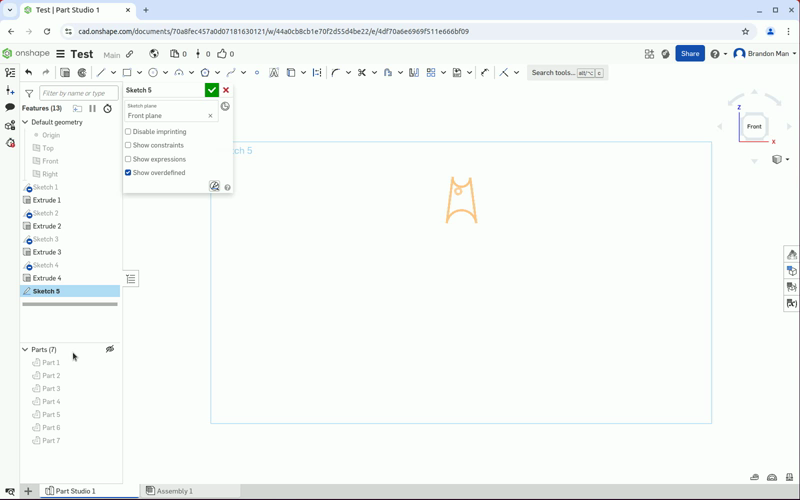
key(c)
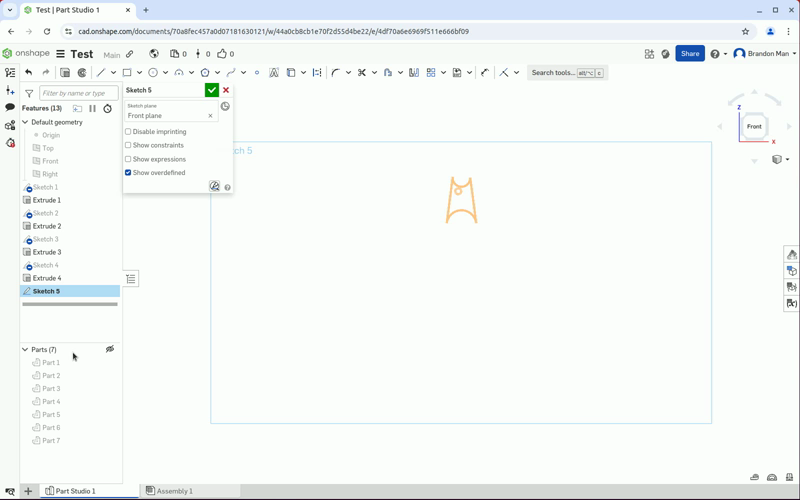
key_down(shift)
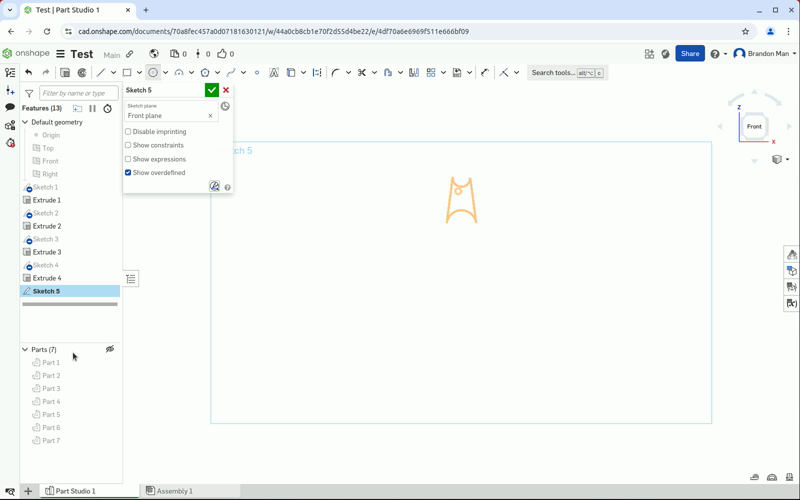
mouse_move(461, 225)
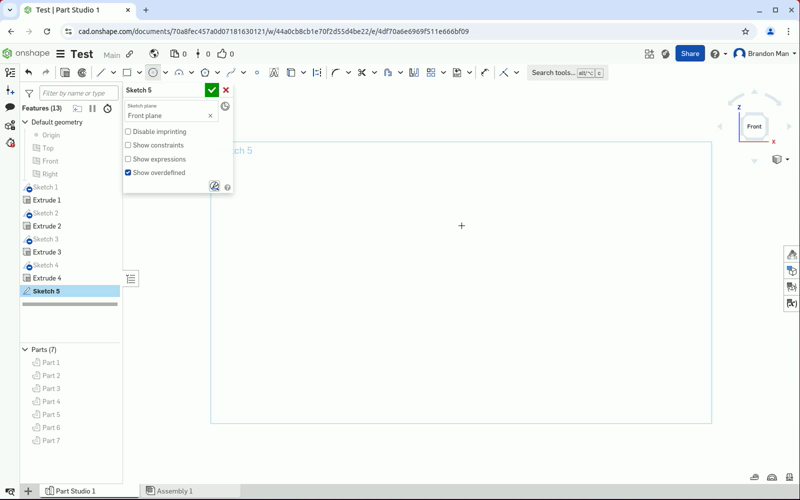
click(461, 225)
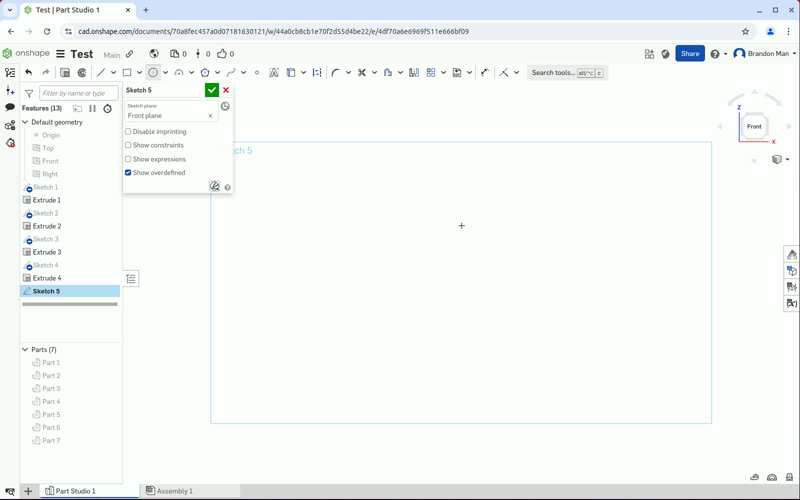
key_up(shift)
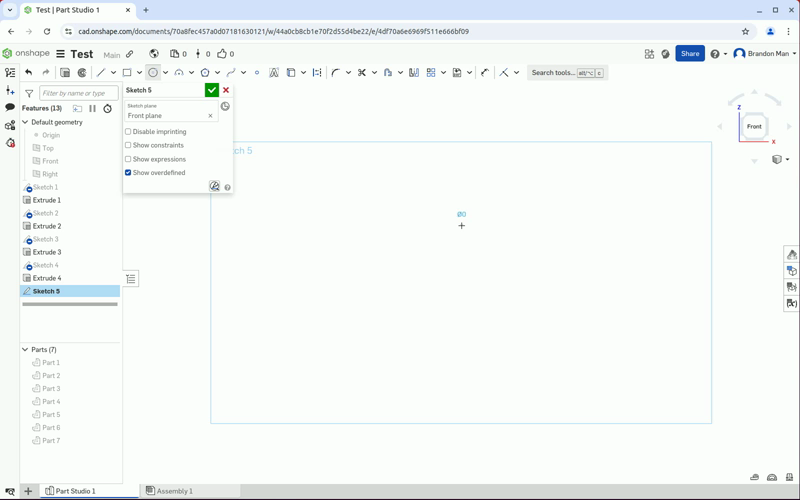
mouse_move(477, 225)
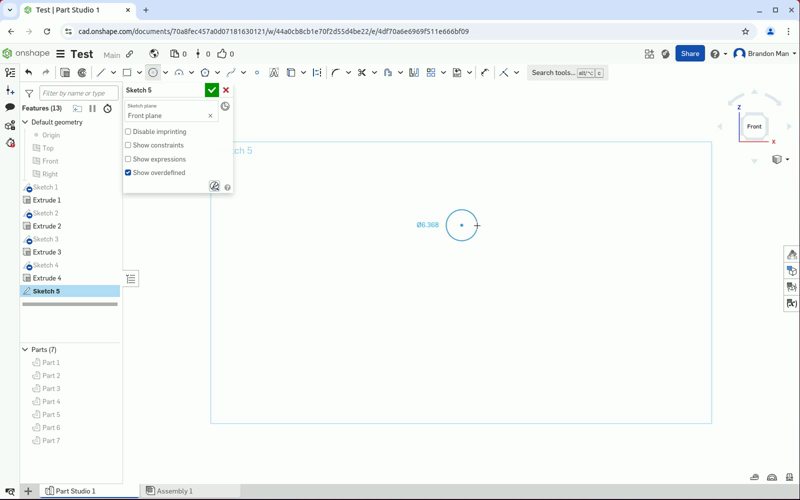
click(477, 225)
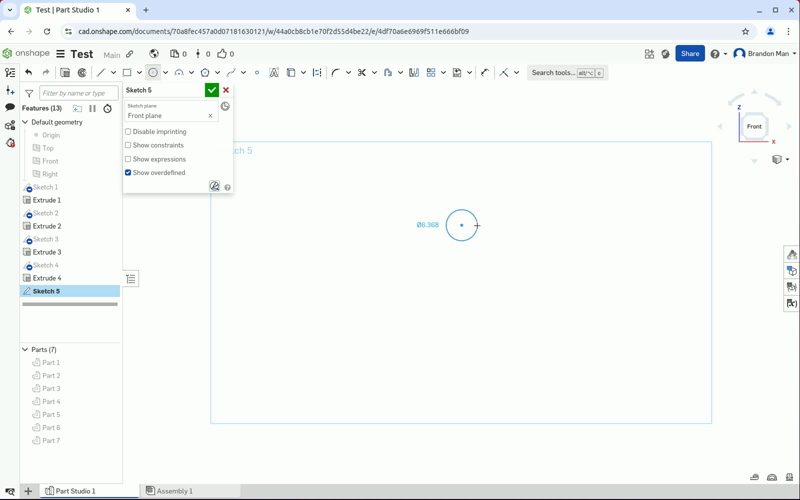
key(esc)
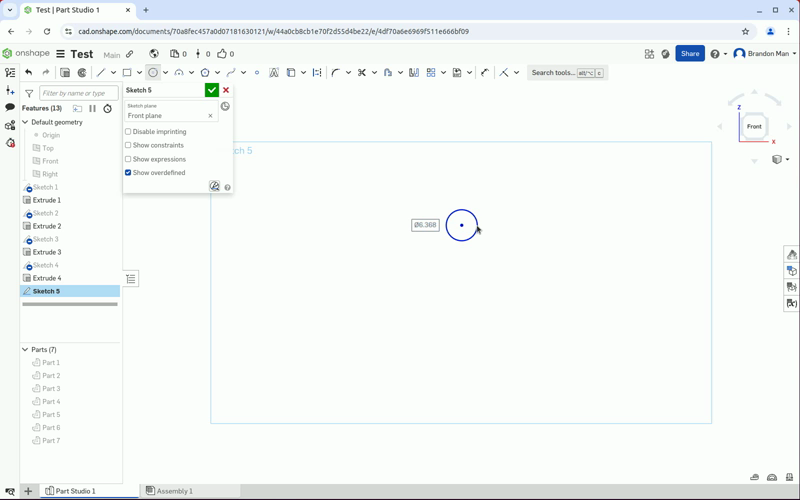
key(c)
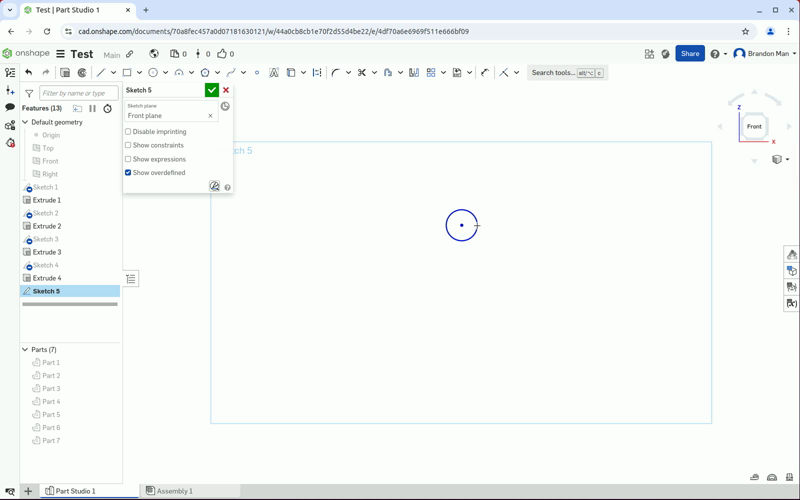
key_down(shift)
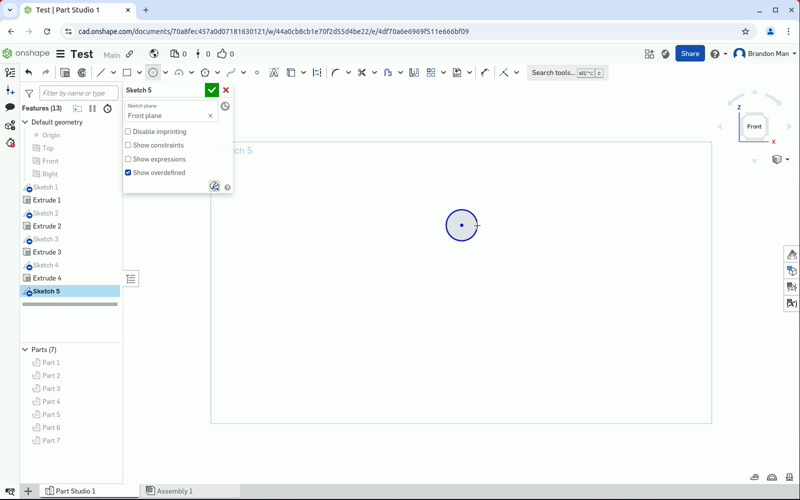
mouse_move(461, 225)
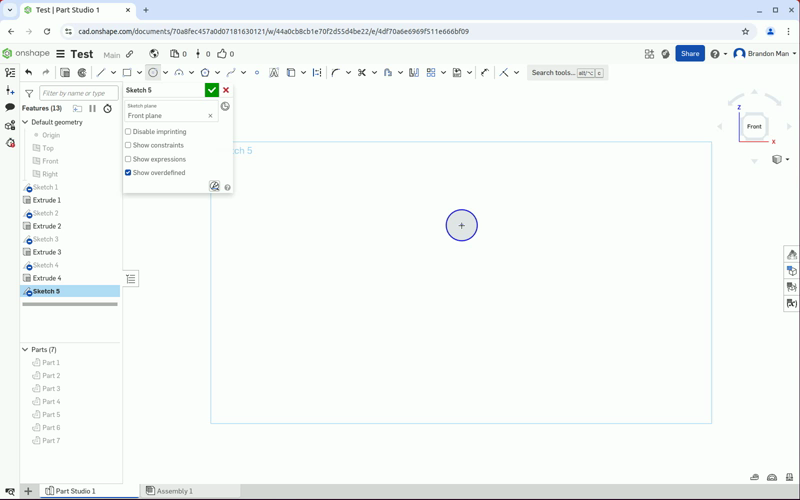
click(461, 225)
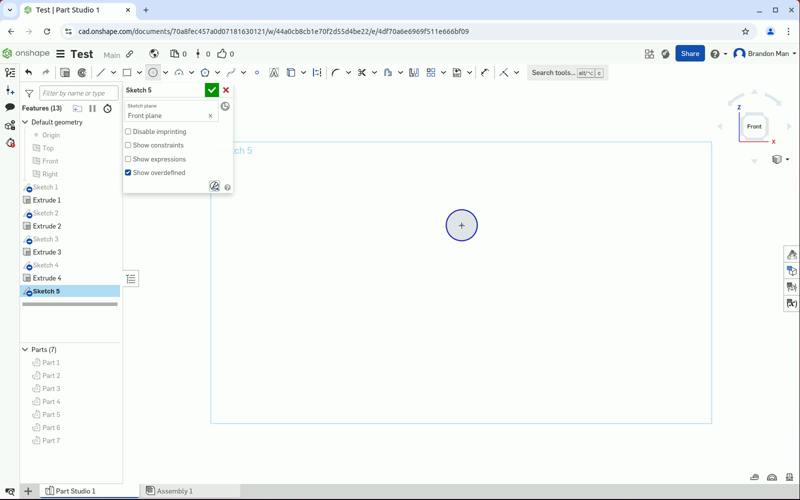
key_up(shift)
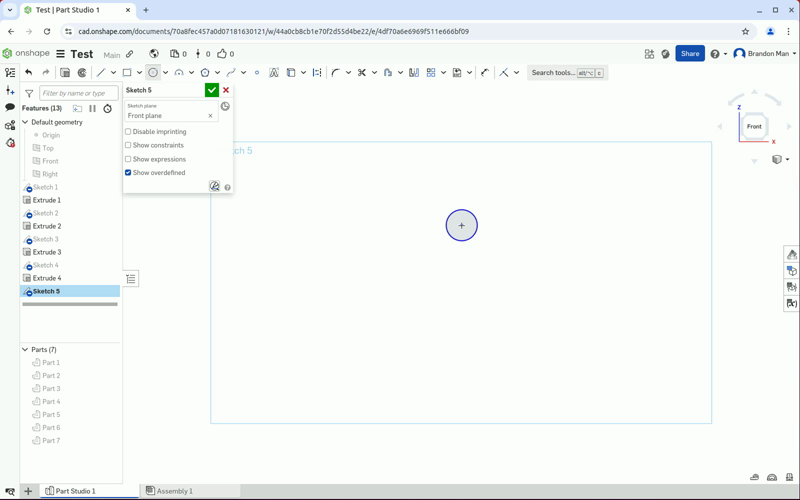
mouse_move(465, 225)
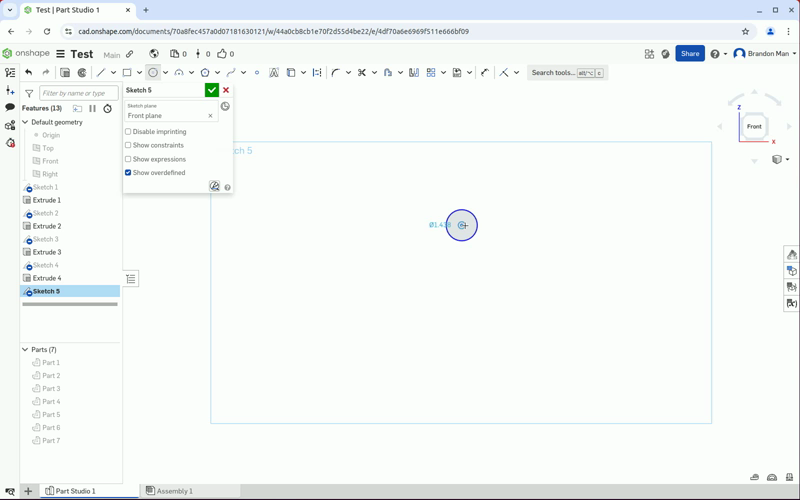
scroll(6)
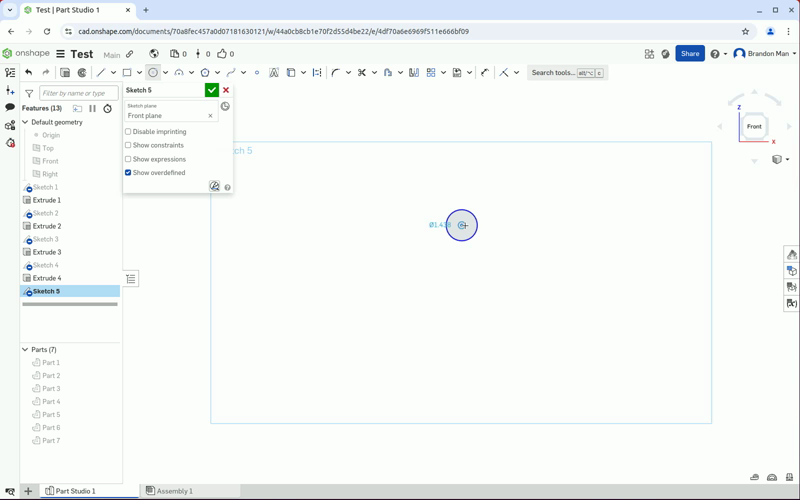
scroll(6)
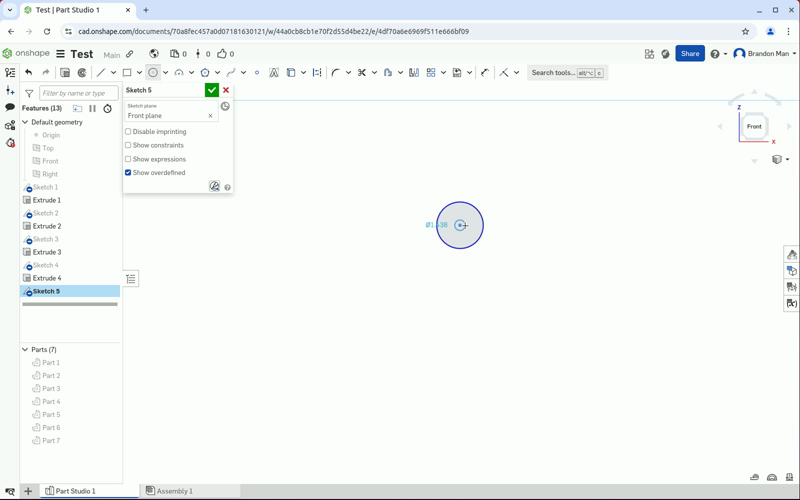
scroll(6)
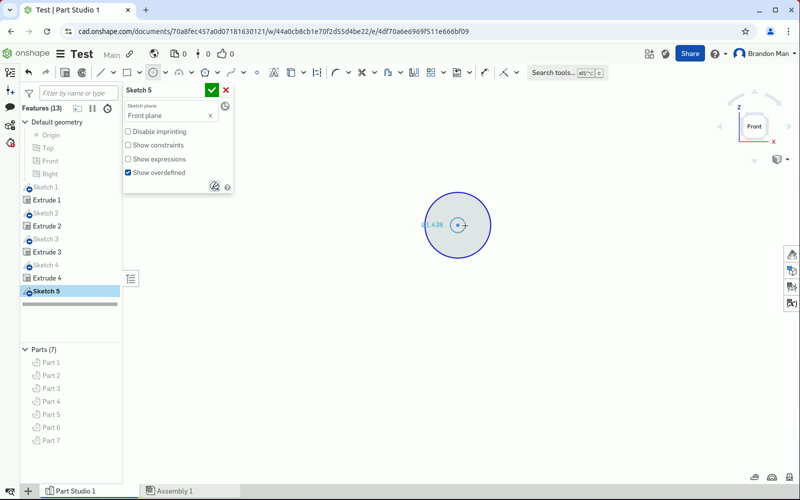
scroll(6)
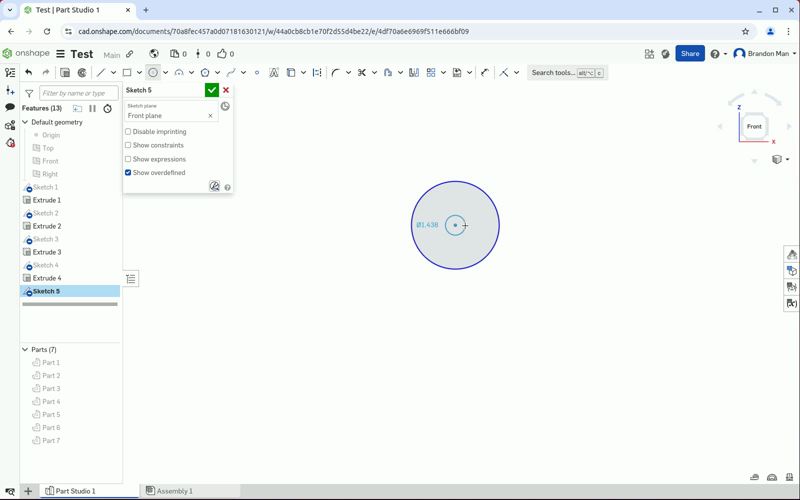
scroll(6)
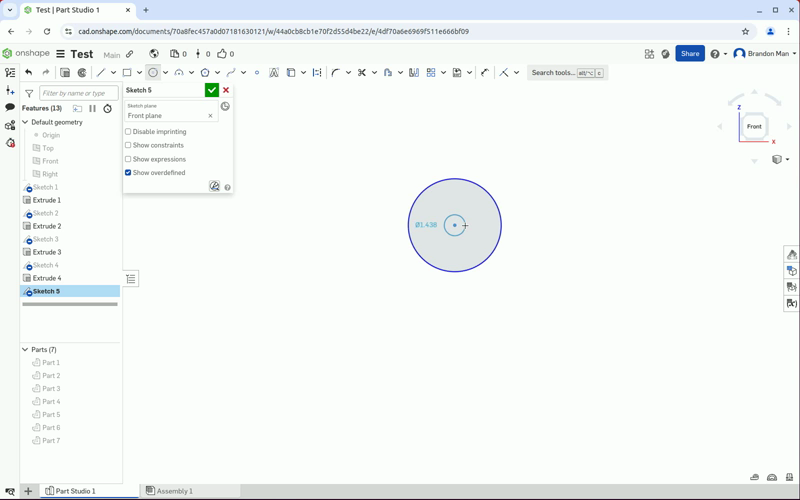
scroll(6)
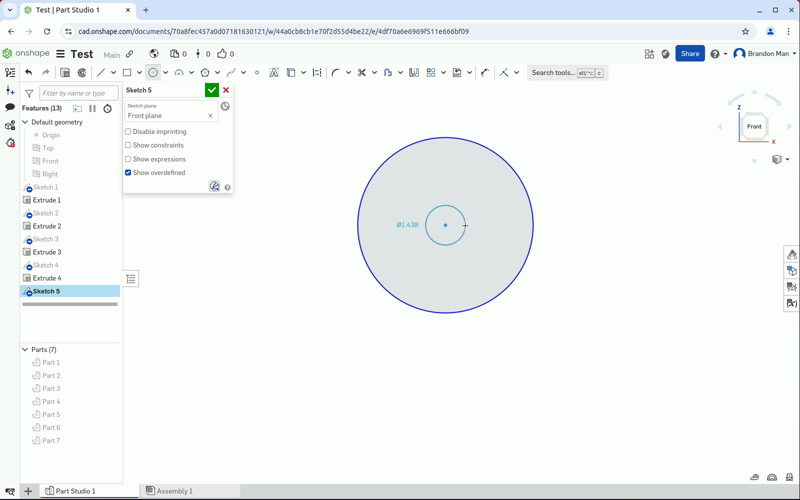
scroll(6)
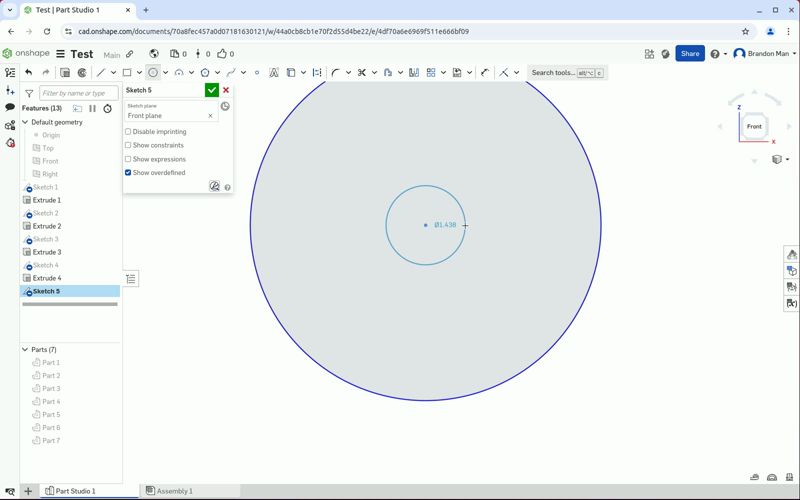
click(465, 225)
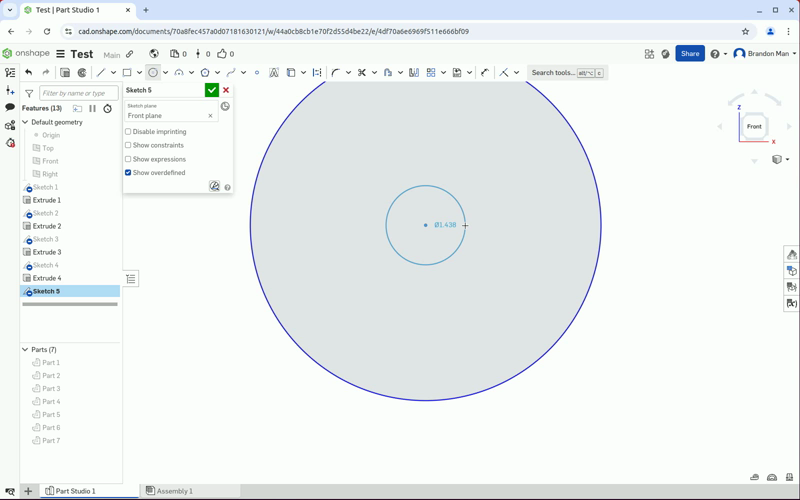
scroll(-6)
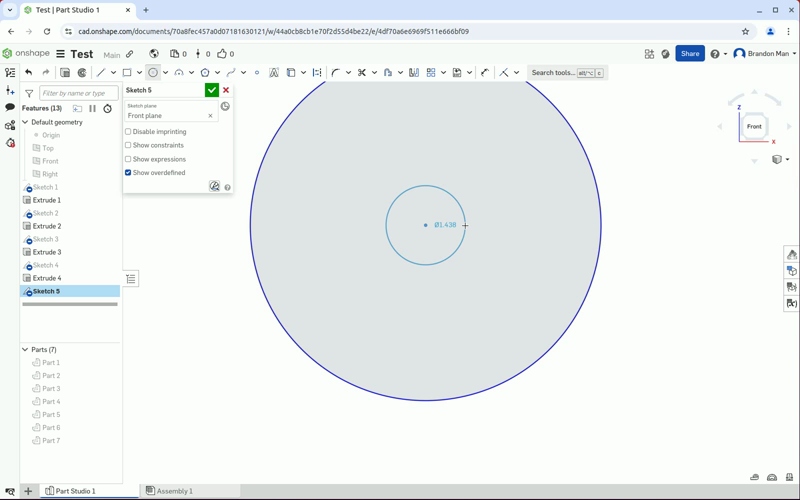
scroll(-6)
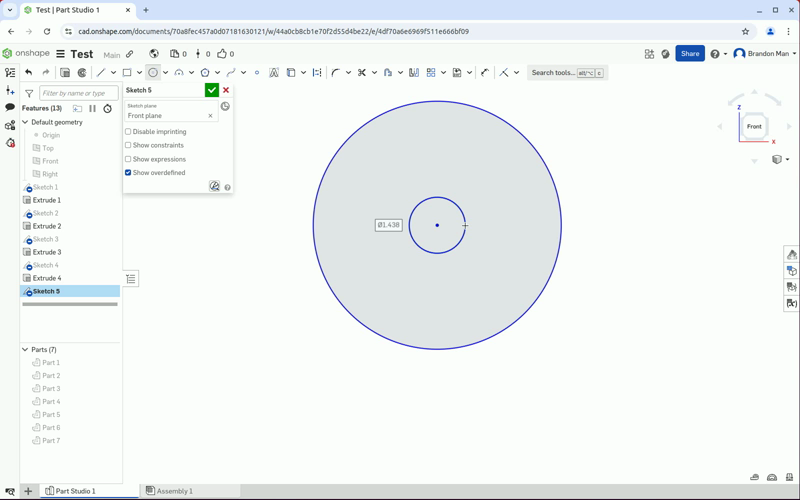
scroll(-6)
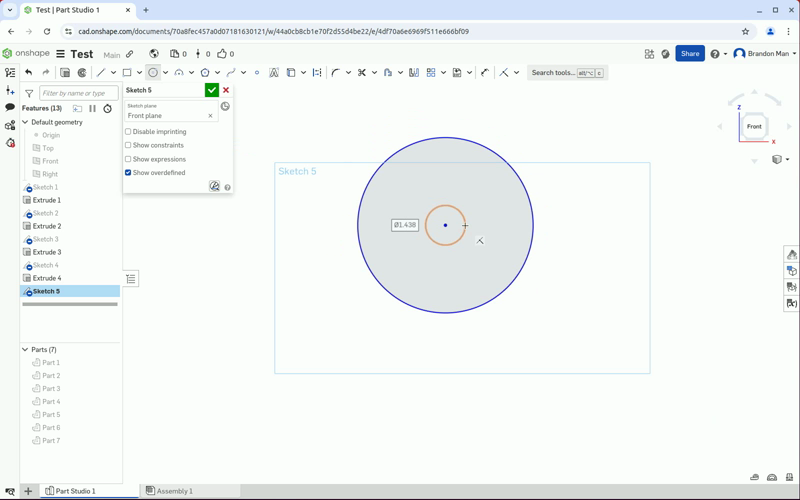
scroll(-6)
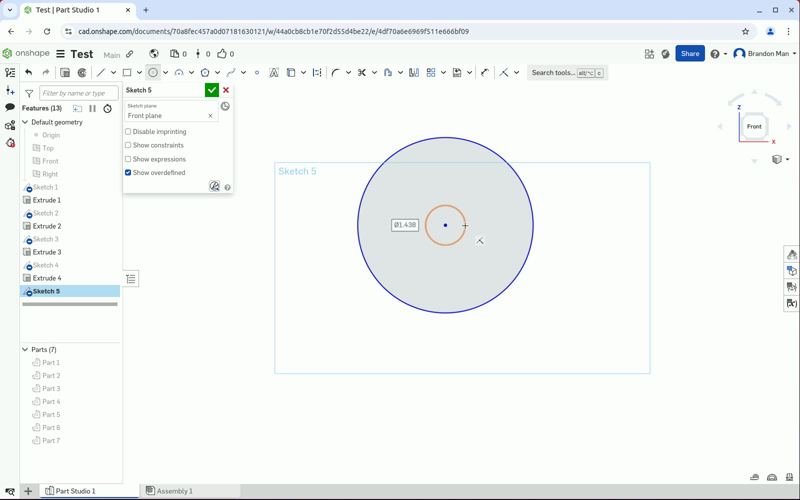
scroll(-6)
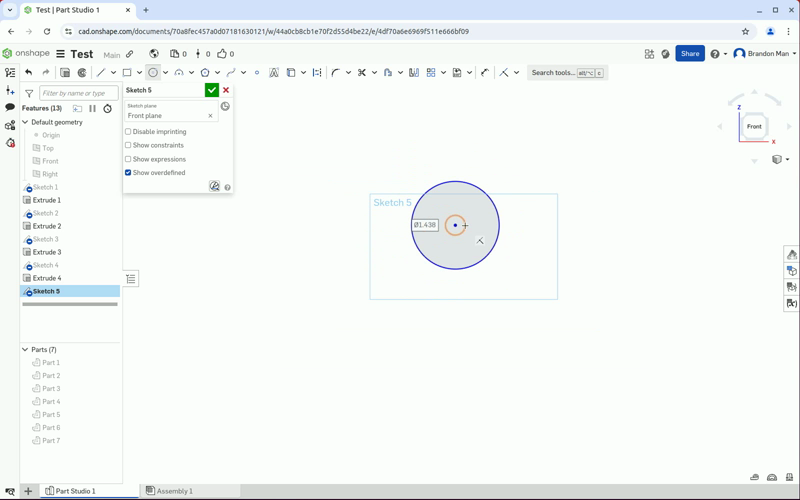
scroll(-6)
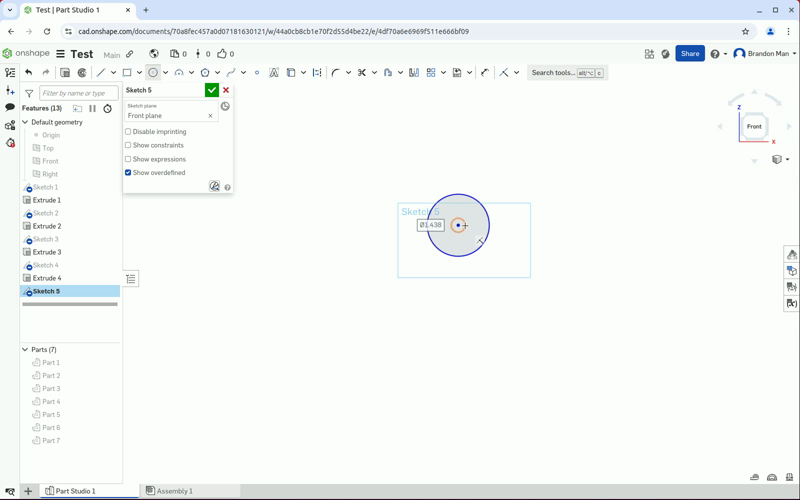
scroll(-6)
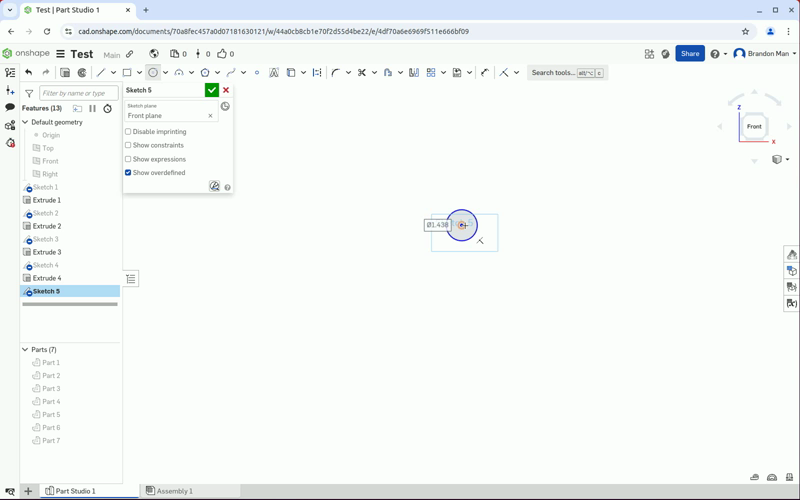
key(esc)
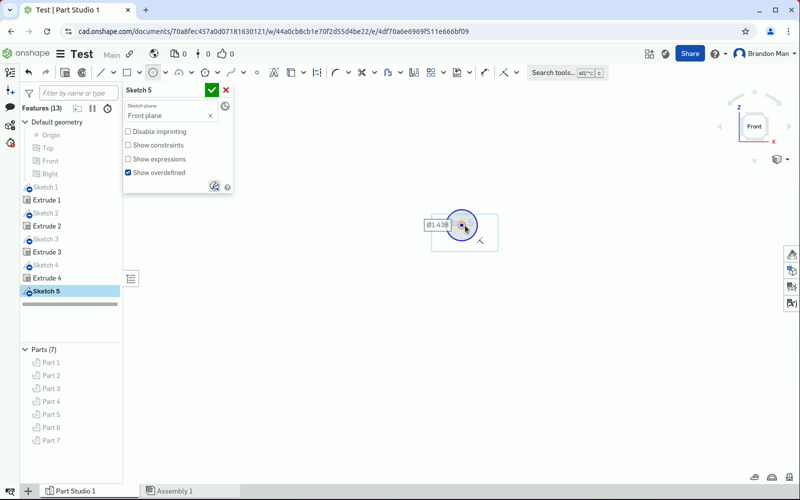
mouse_move(449, 232)
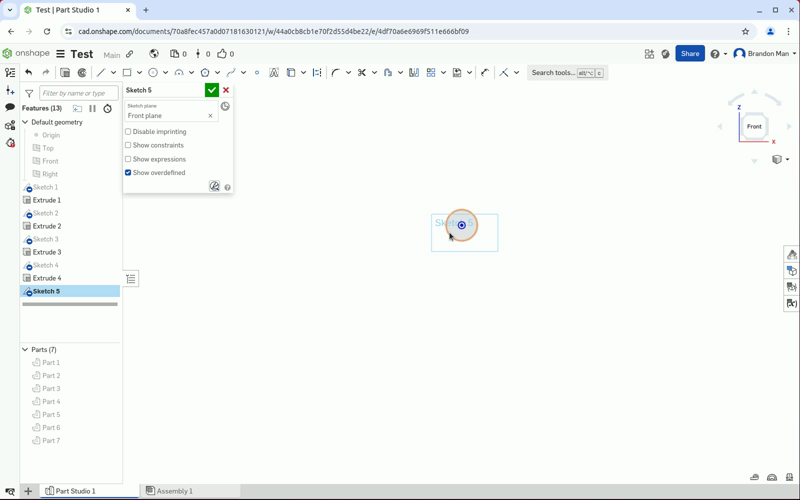
scroll(6)
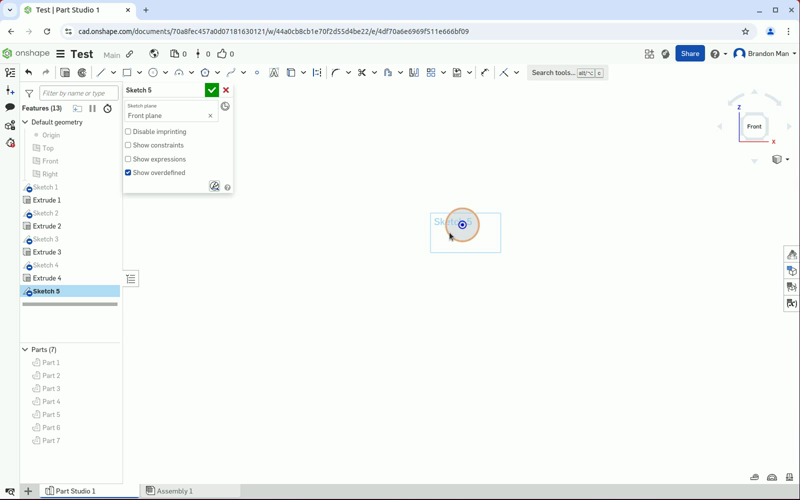
scroll(6)
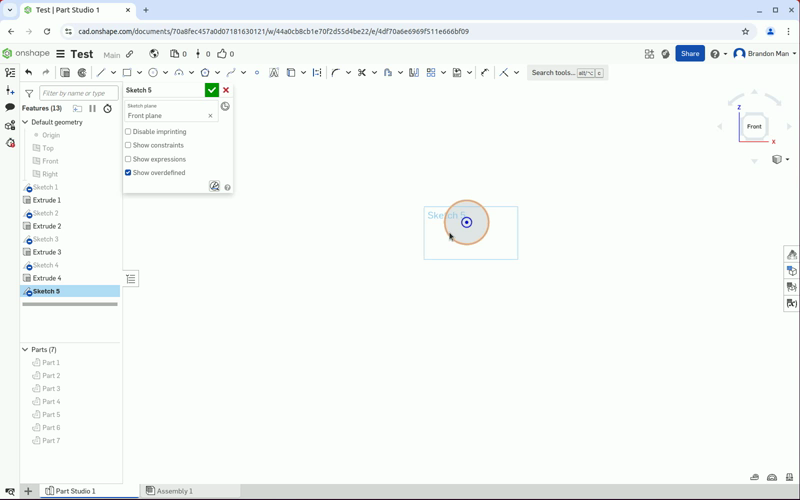
scroll(6)
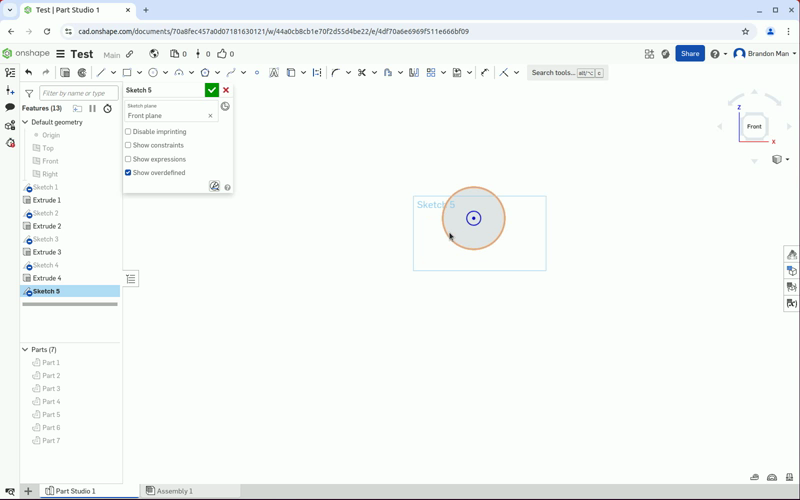
scroll(6)
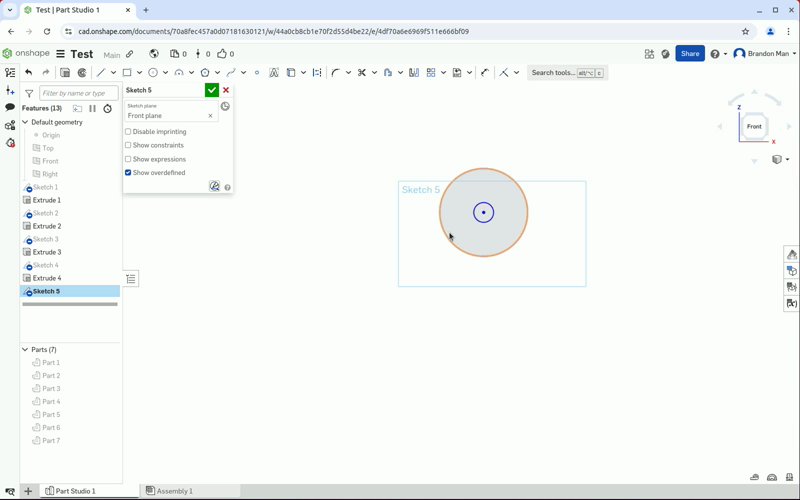
scroll(6)
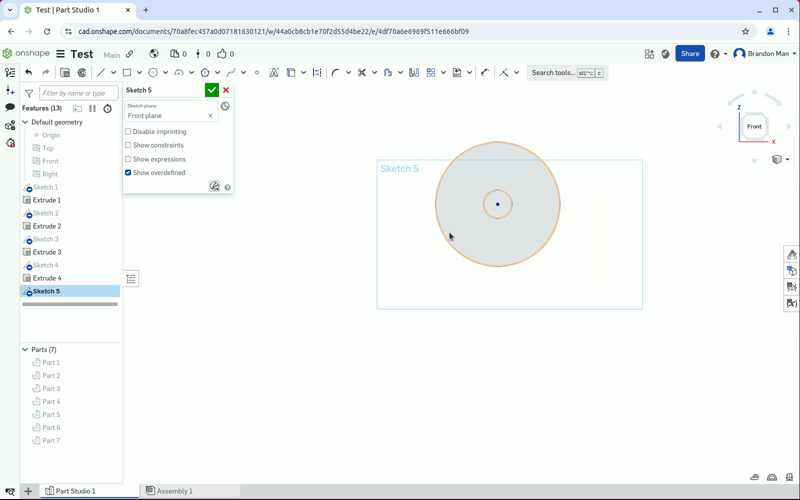
scroll(6)
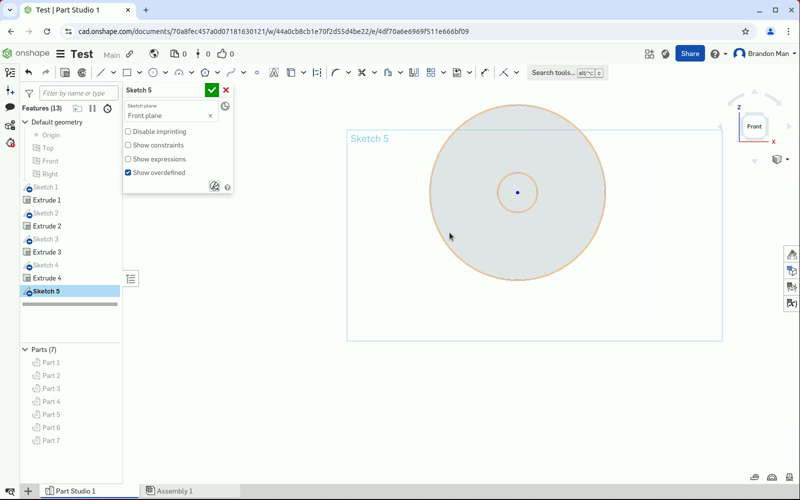
scroll(6)
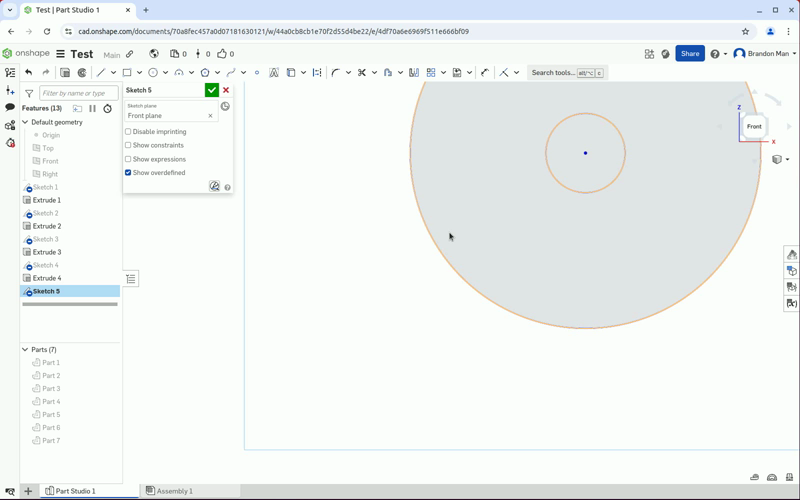
click(449, 232)
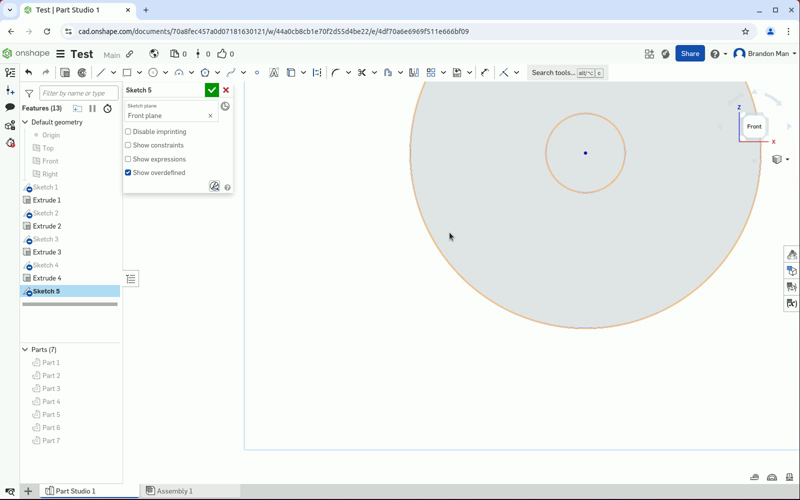
scroll(-6)
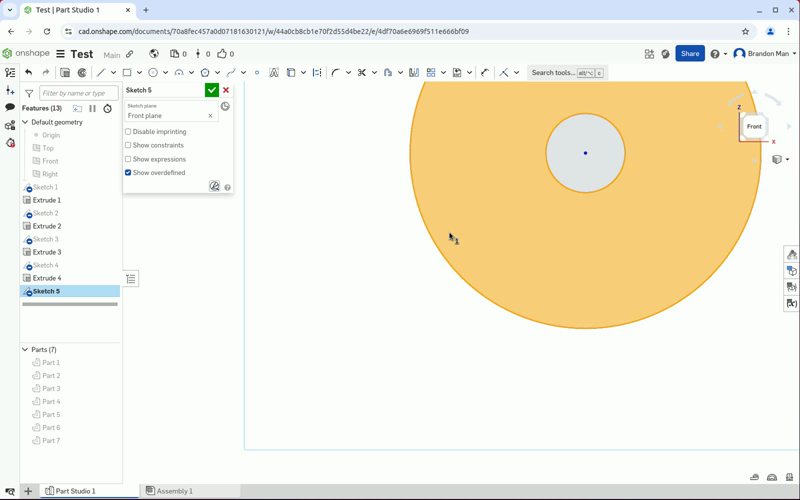
scroll(-6)
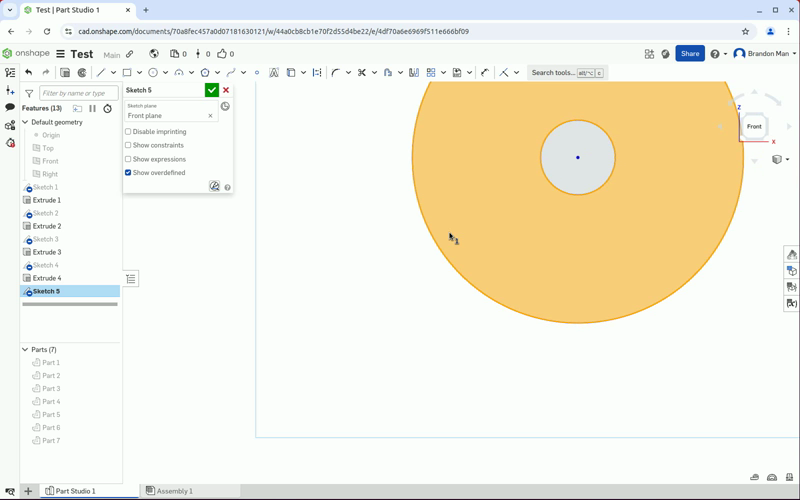
scroll(-6)
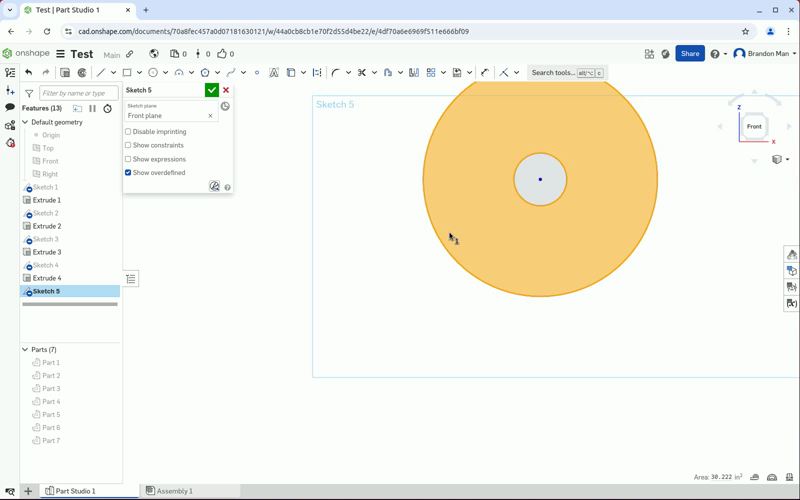
scroll(-6)
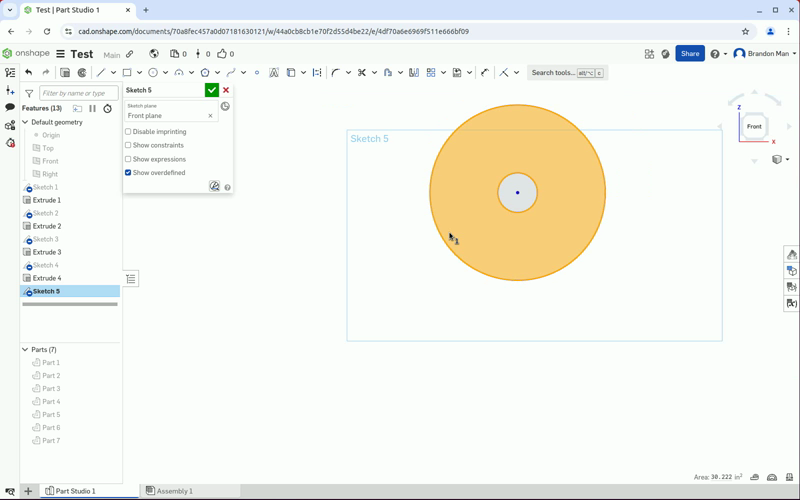
scroll(-6)
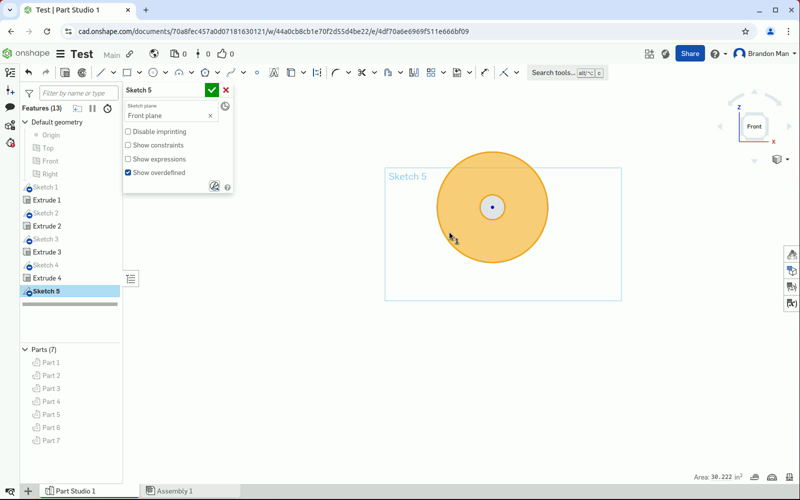
scroll(-6)
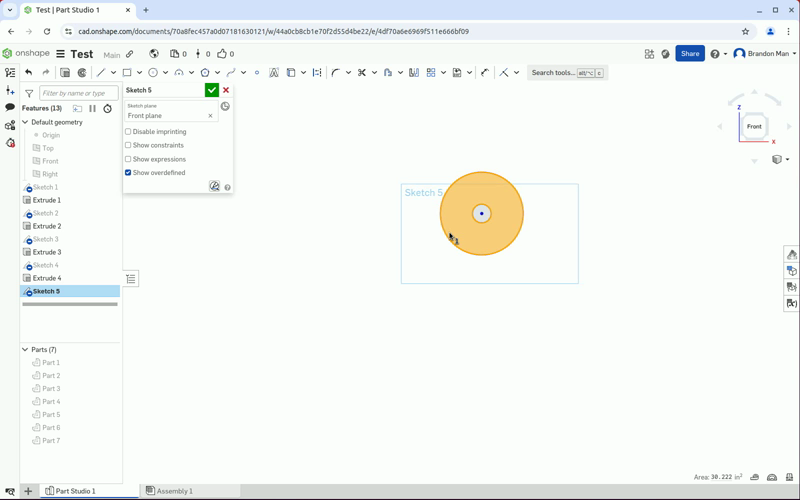
scroll(-6)
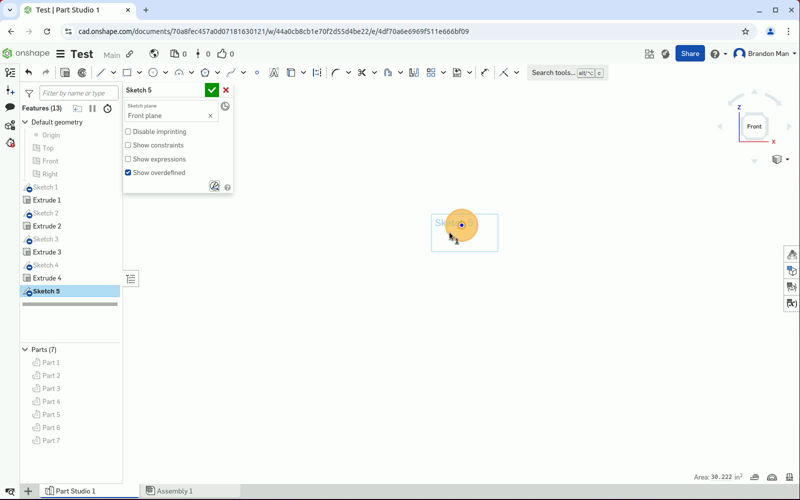
mouse_move(73, 352)
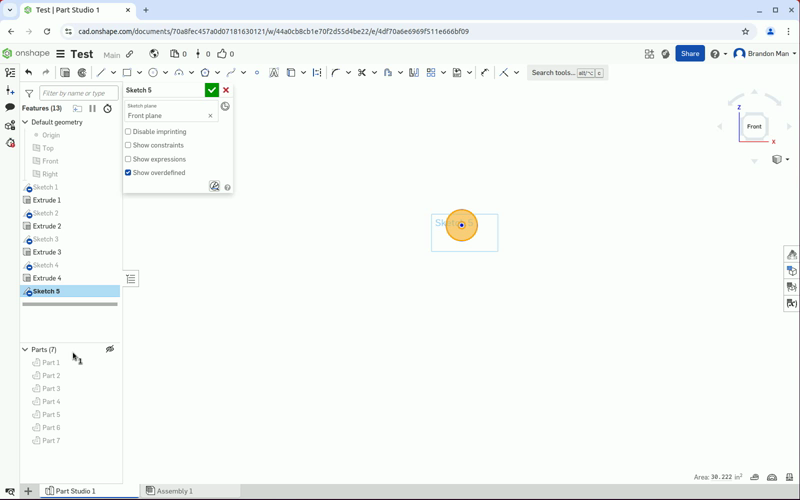
key(shift+y)
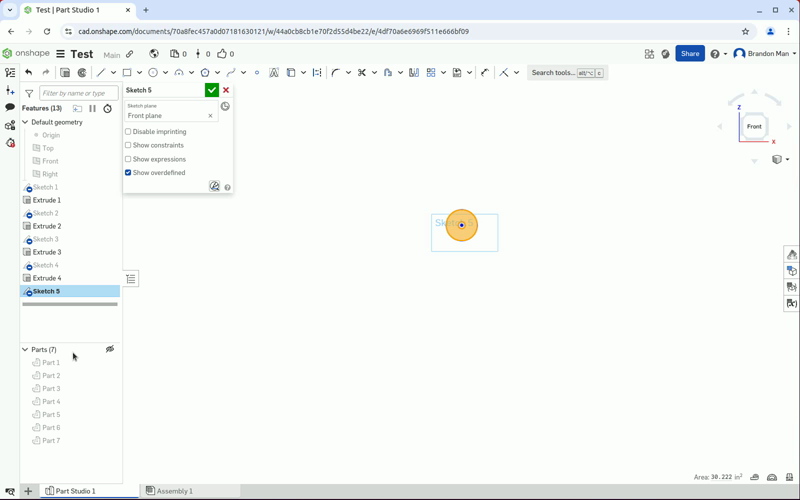
key(shift+e)
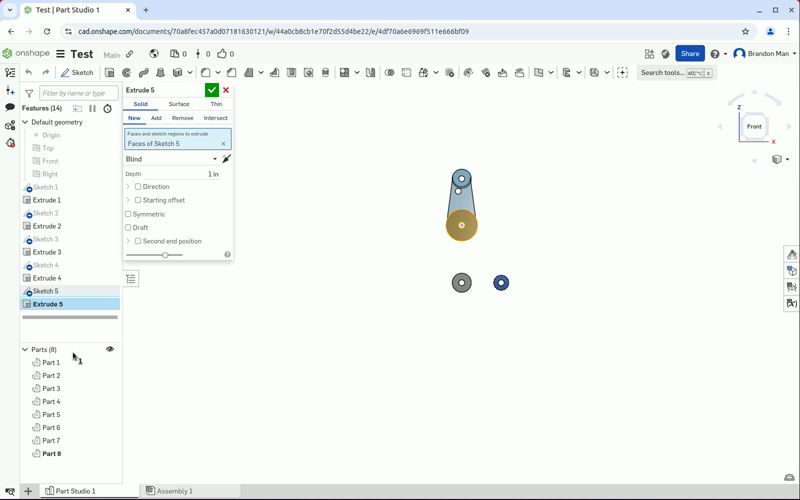
mouse_move(143, 106)
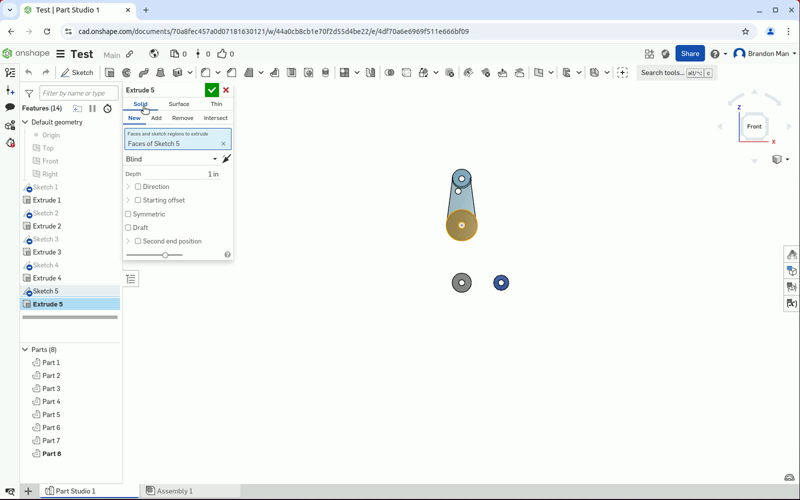
click(143, 106)
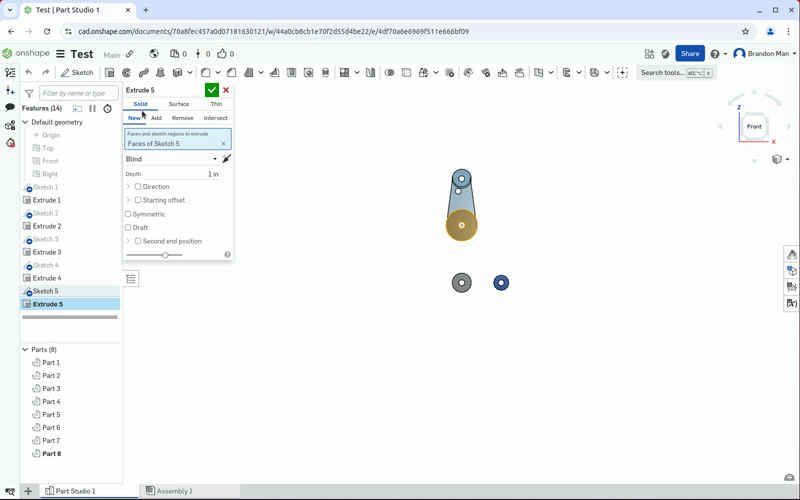
mouse_move(137, 120)
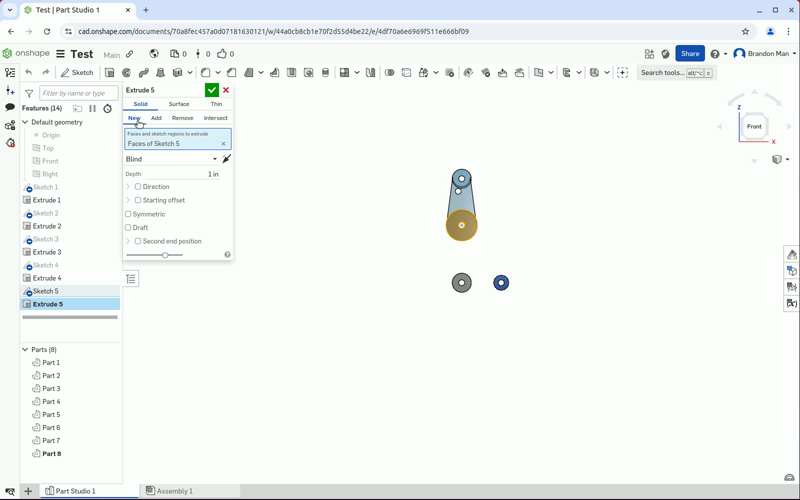
click(137, 120)
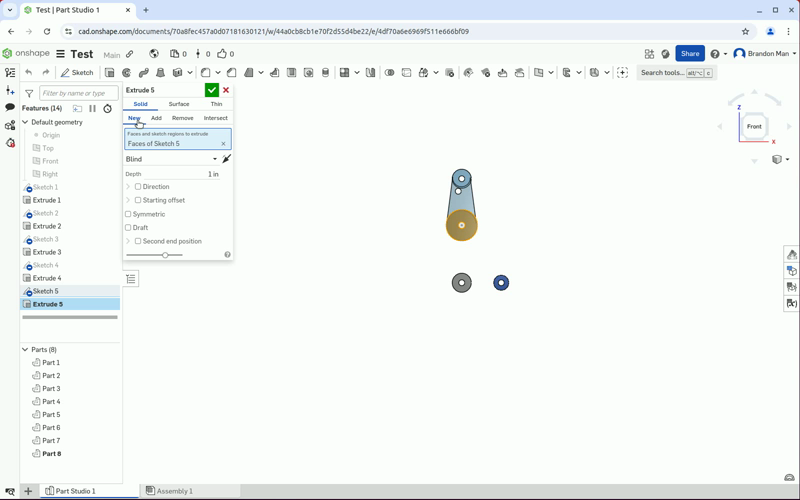
key(tab, 4)
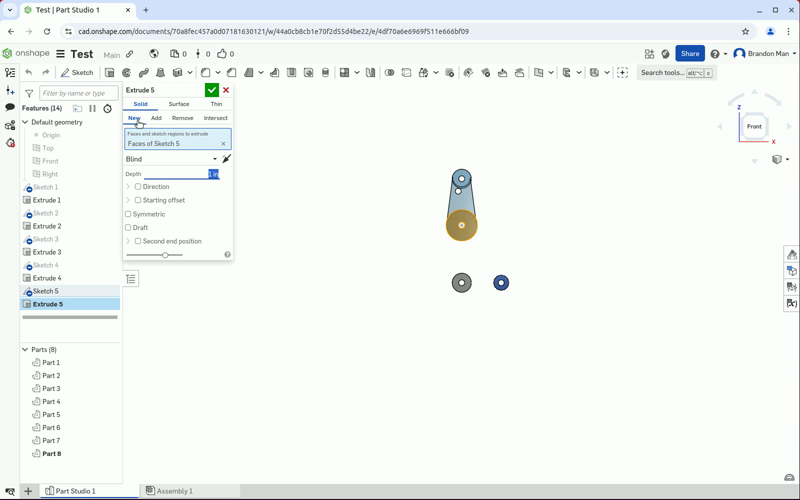
text(0.481)
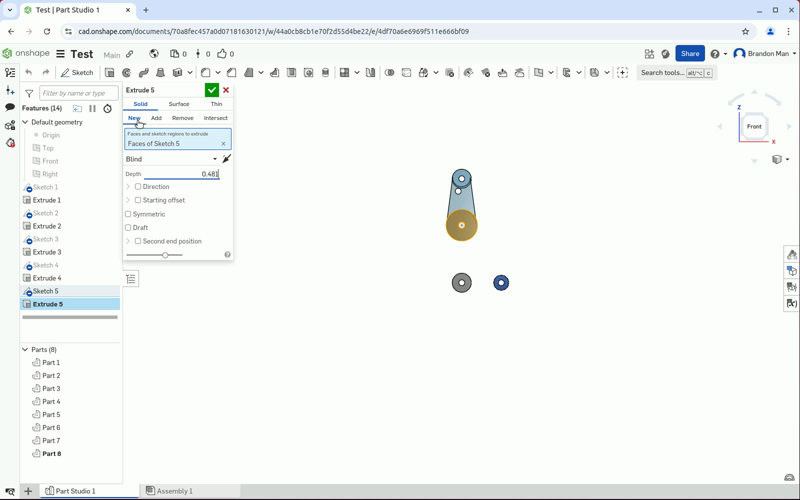
key(enter)
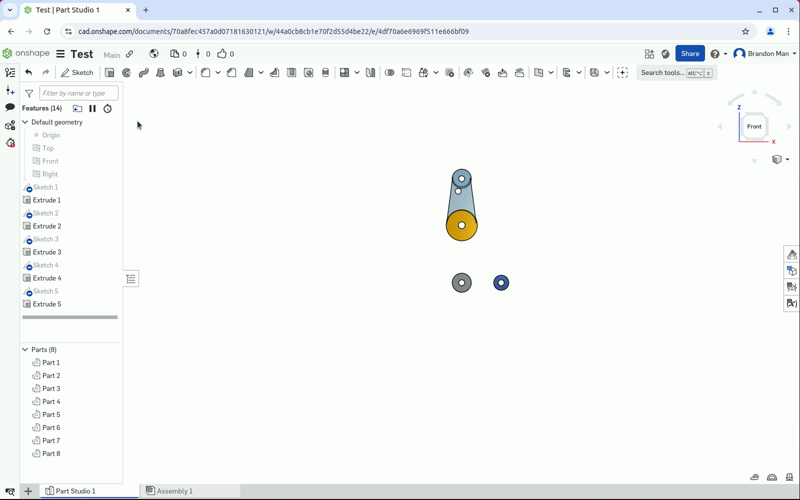
key(shift+h)
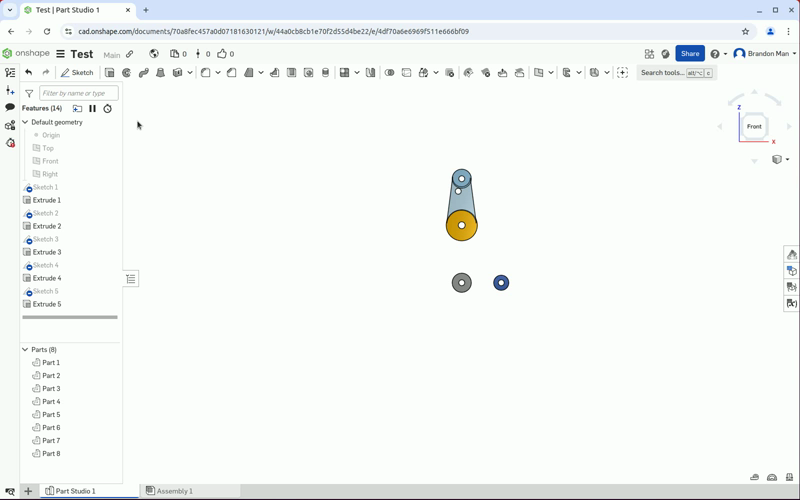
key(shift+h)
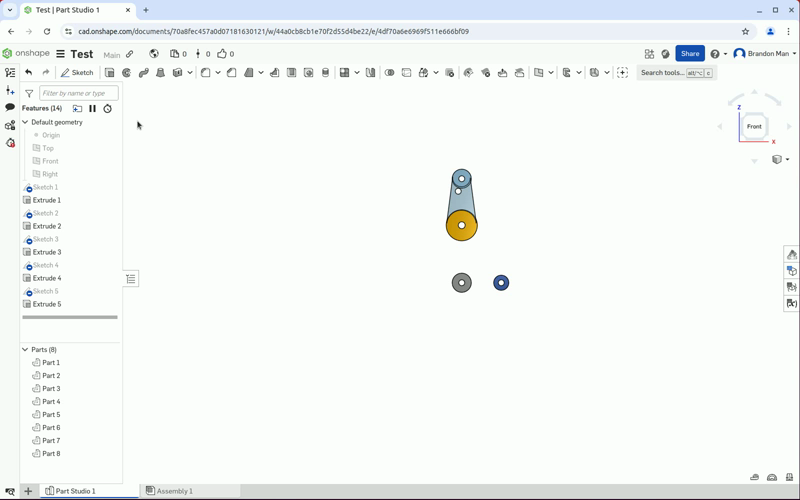
mouse_move(73, 189)
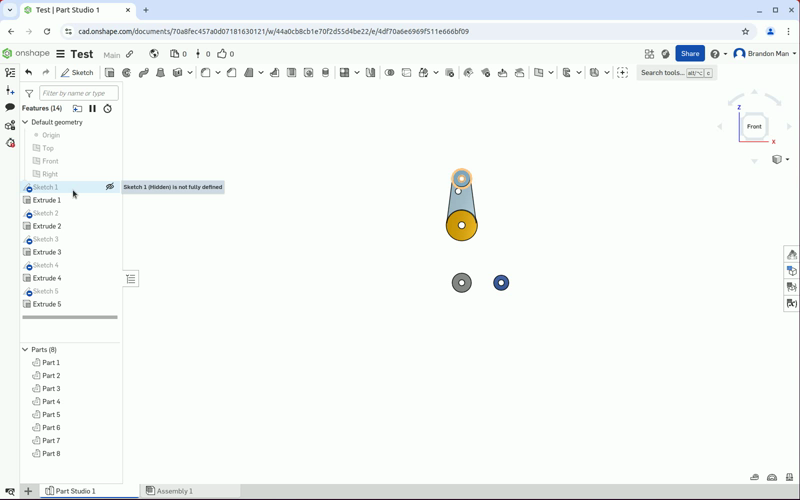
click(73, 189)
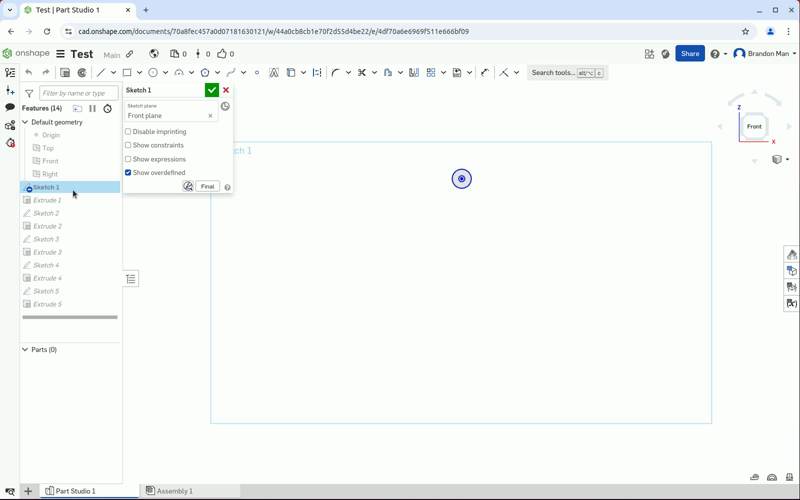
mouse_move(229, 92)
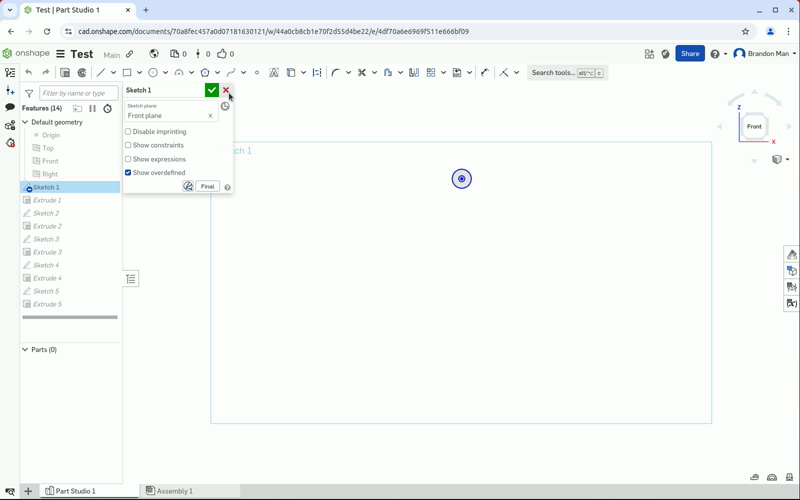
click(229, 92)
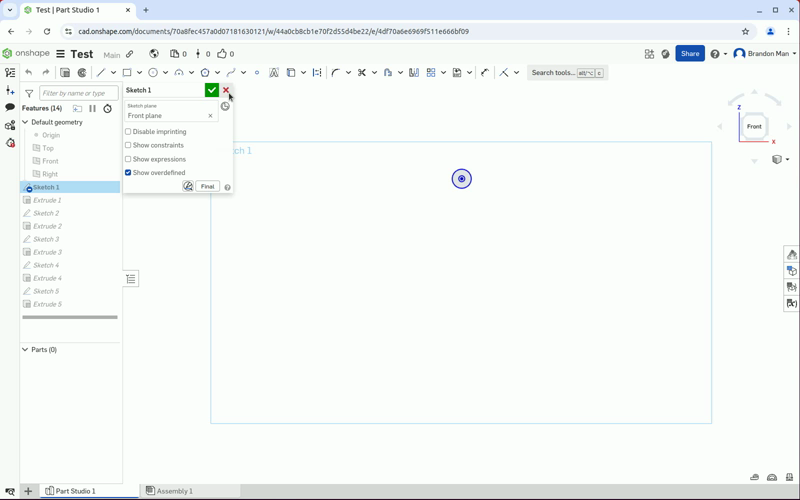
key(shift+s)
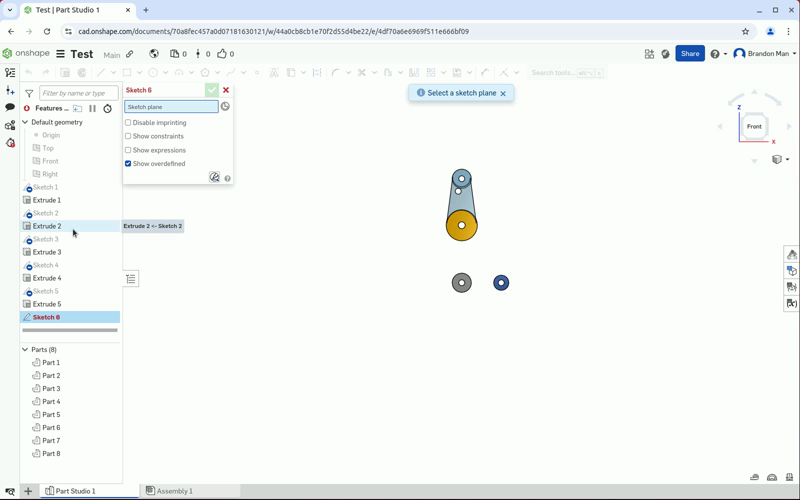
scroll(3)
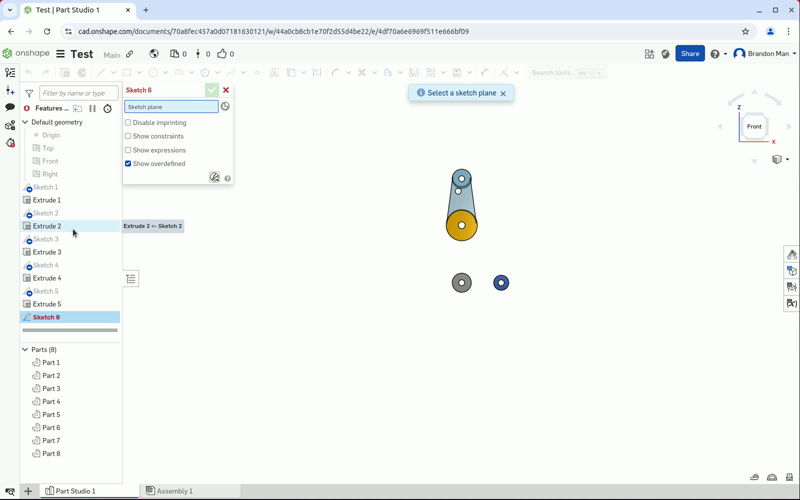
mouse_move(73, 163)
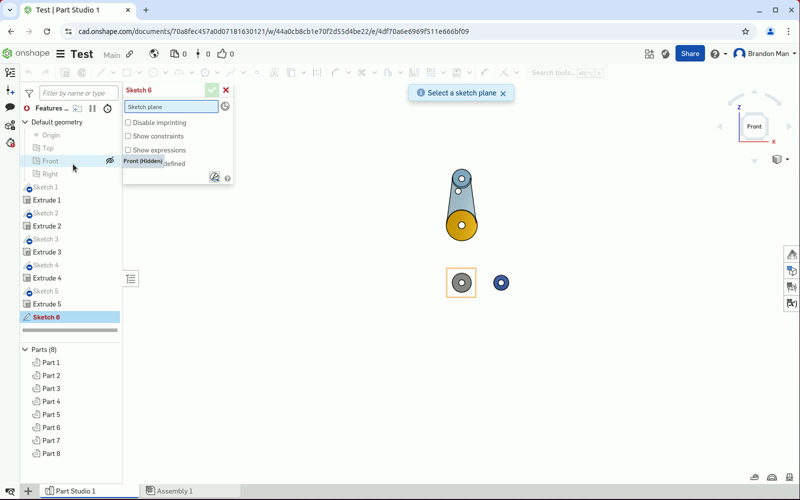
click(73, 163)
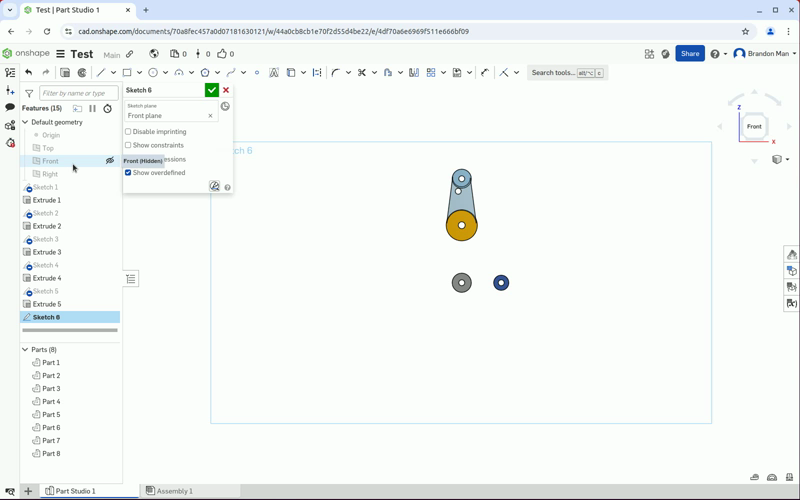
mouse_move(73, 352)
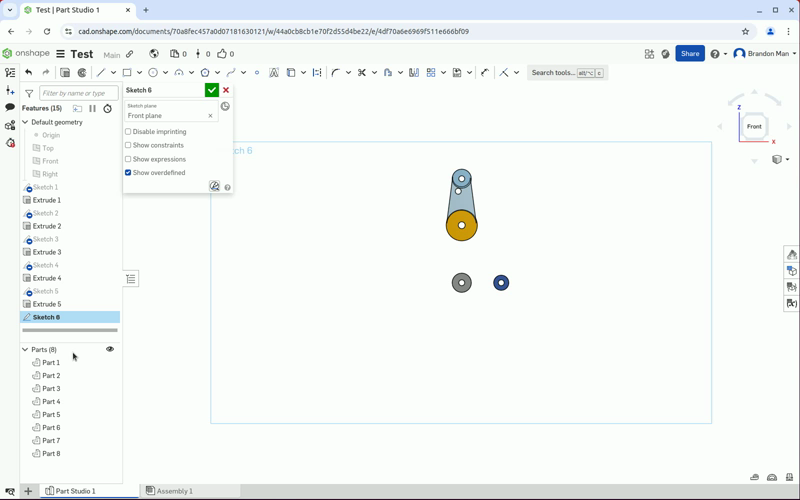
key(y)
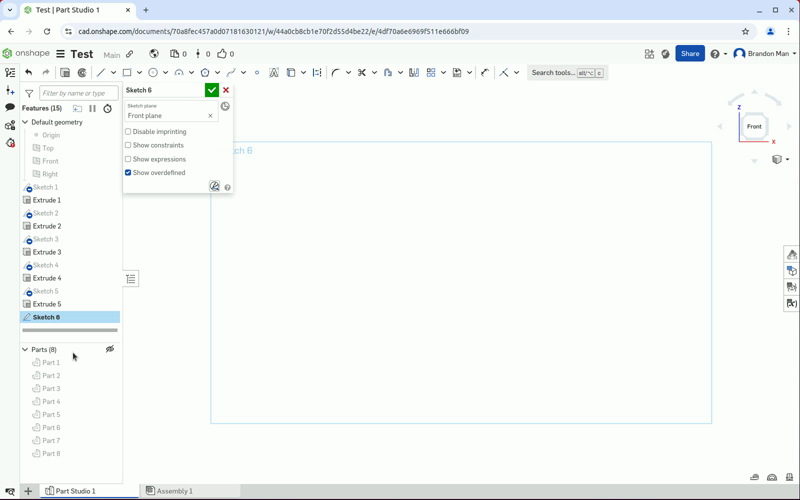
key(l)
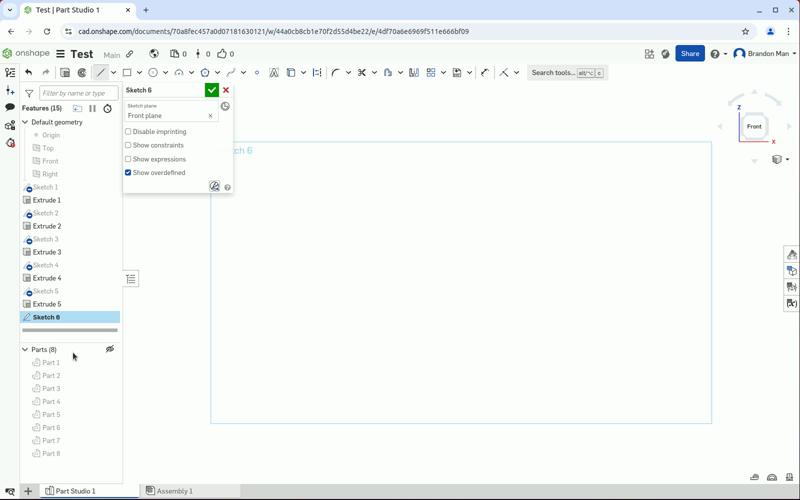
key_down(shift)
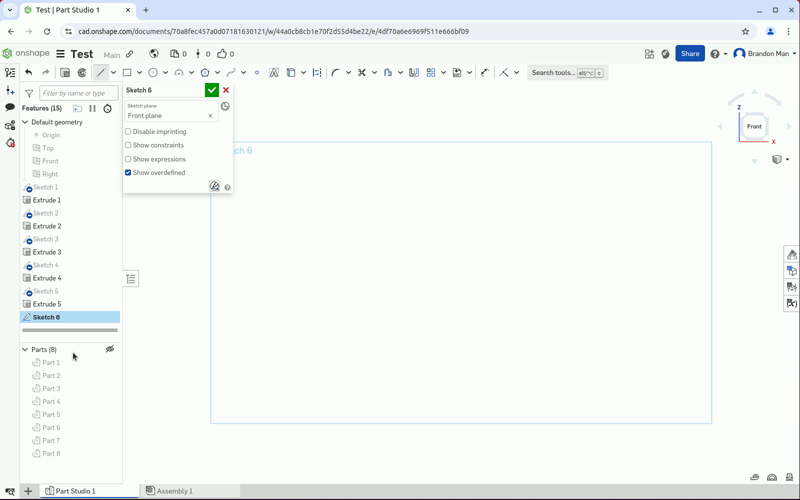
mouse_move(446, 226)
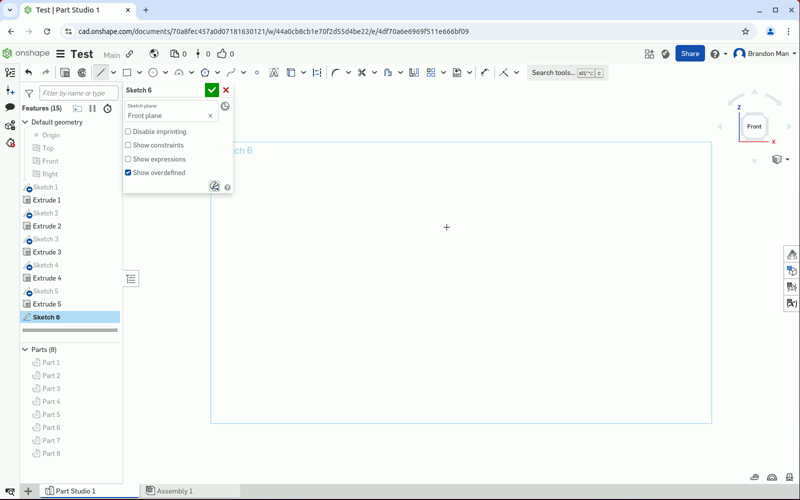
click(446, 226)
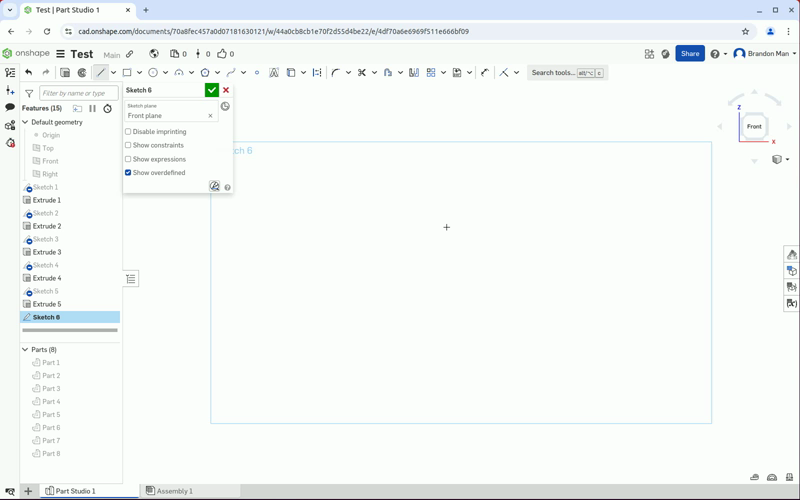
key_up(shift)
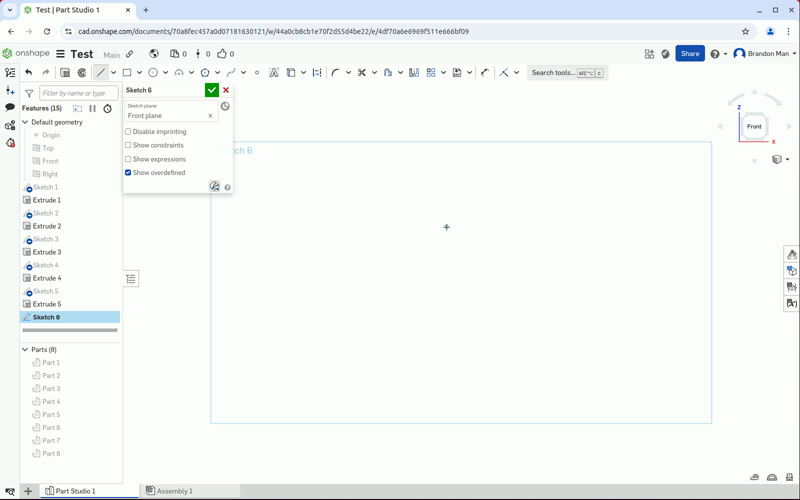
key_down(shift)
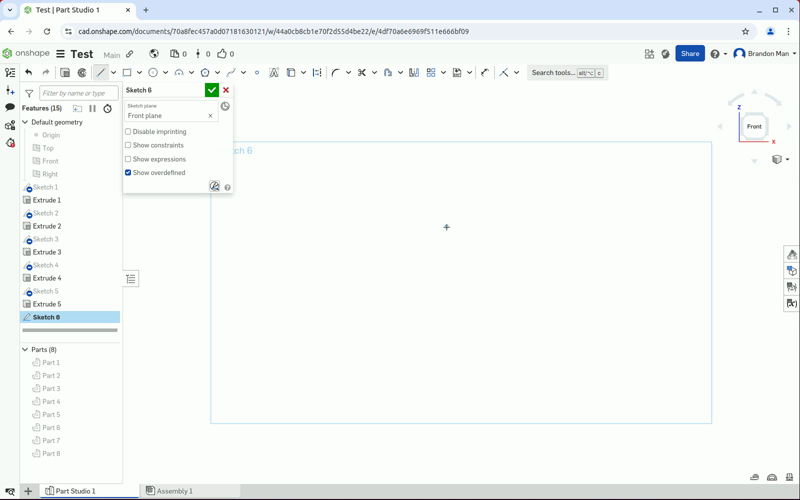
mouse_move(476, 226)
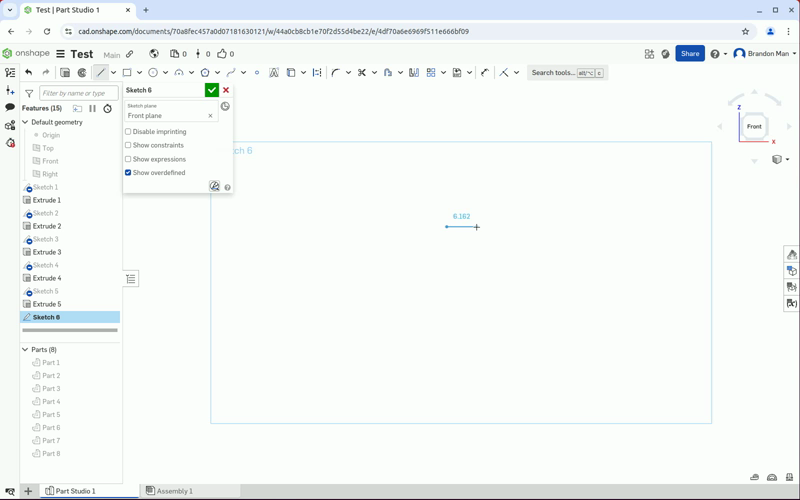
mouse_move(452, 284)
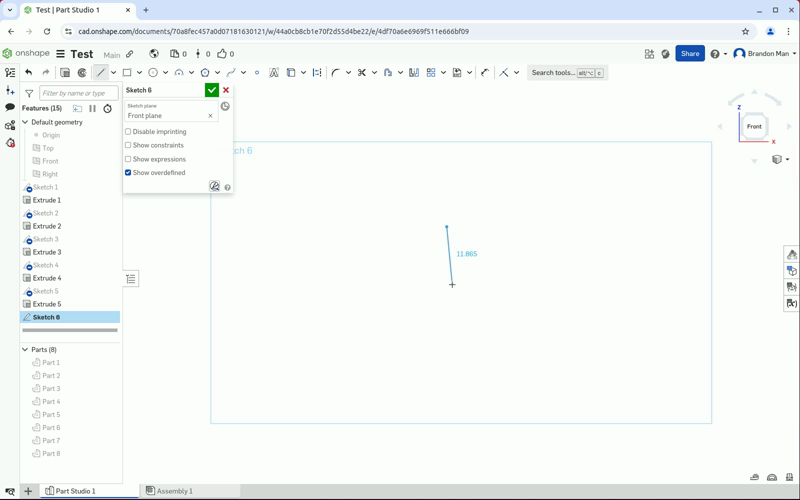
click(452, 284)
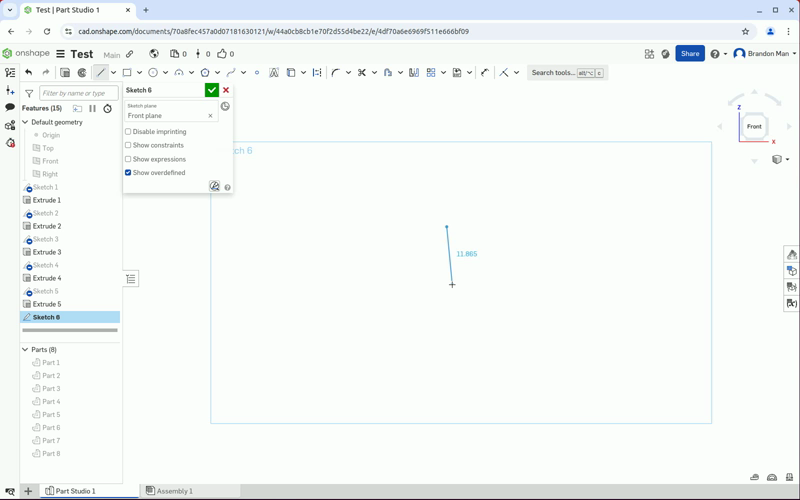
key_up(shift)
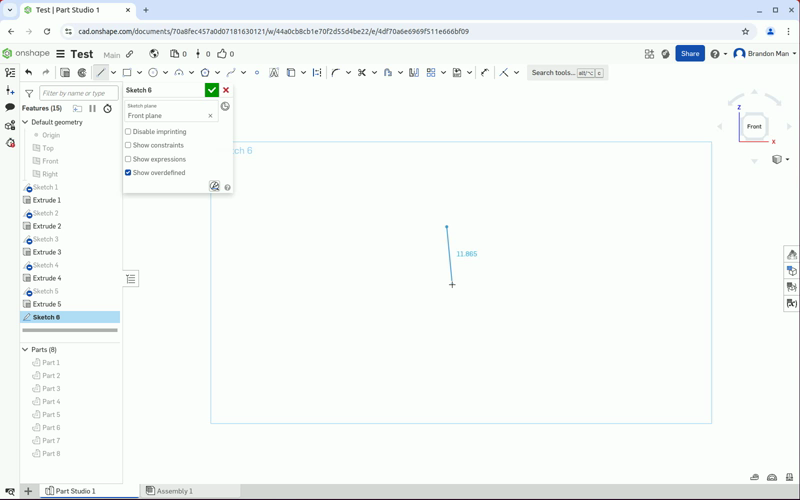
key(esc)
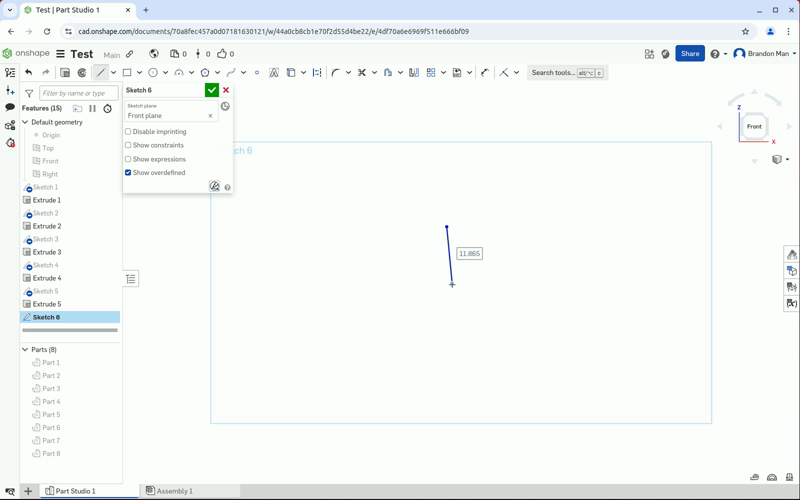
key(a)
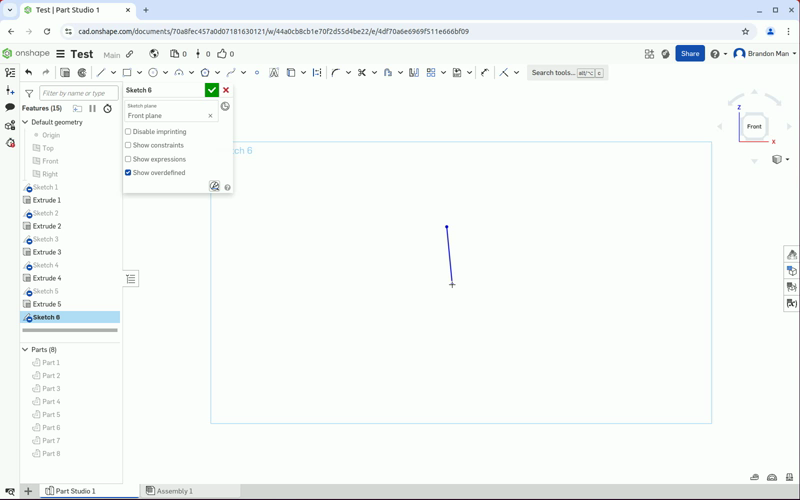
mouse_move(452, 284)
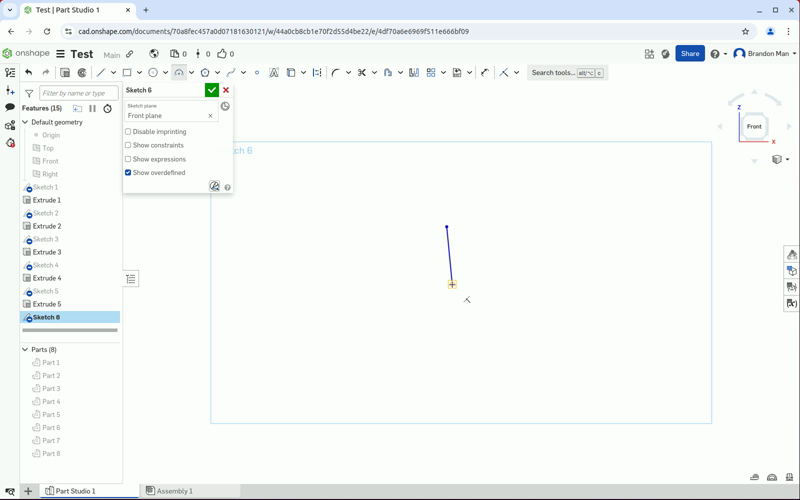
click(452, 284)
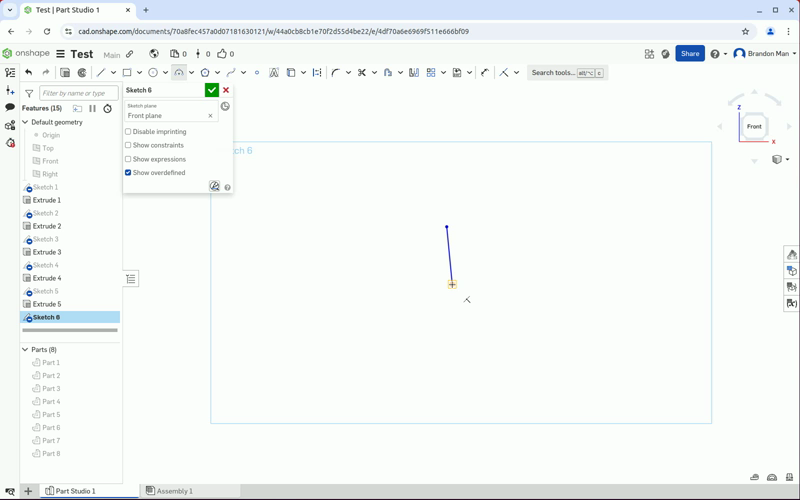
key_down(shift)
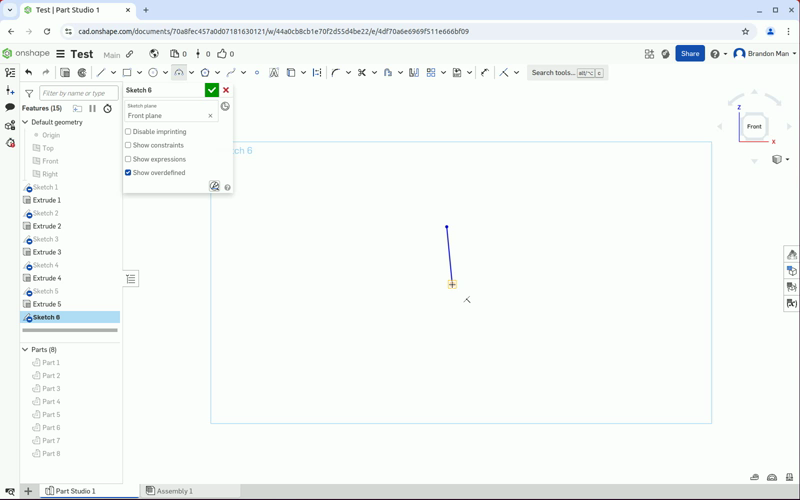
mouse_move(461, 291)
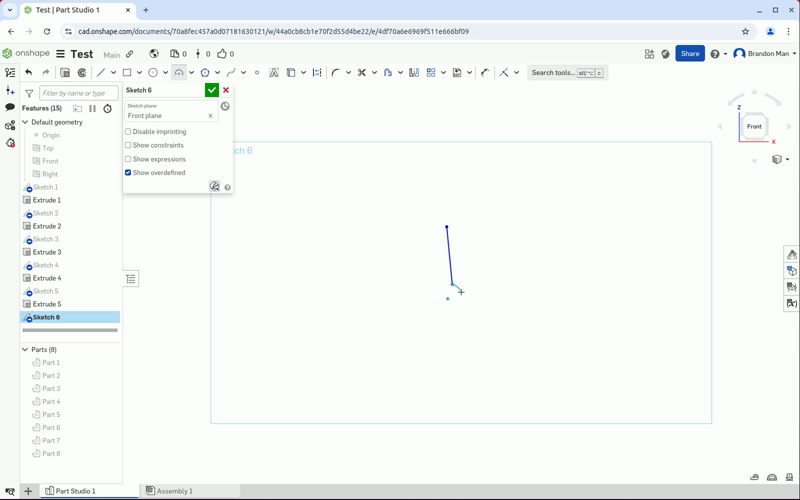
click(461, 291)
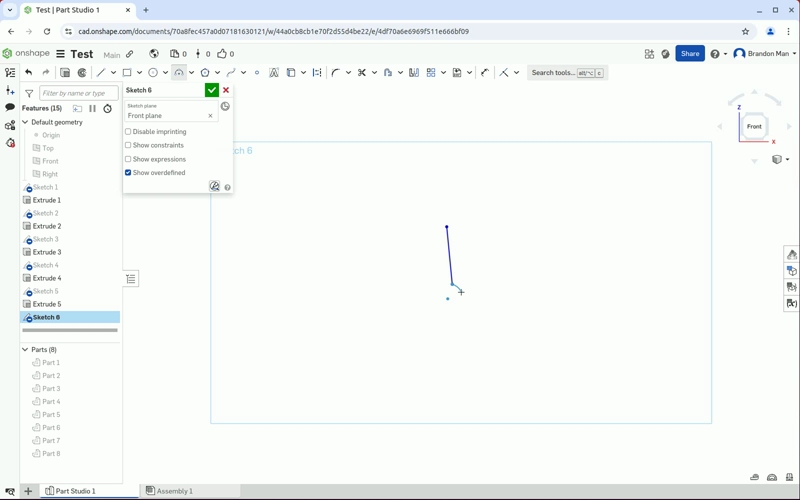
mouse_move(466, 276)
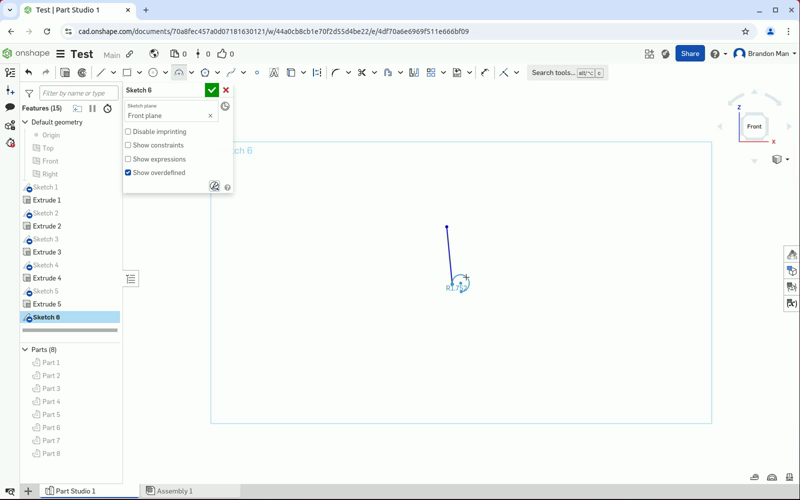
click(466, 276)
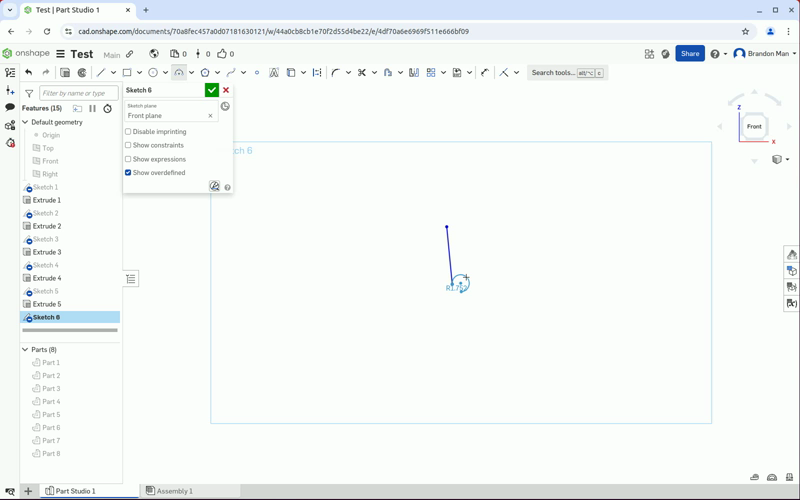
key_up(shift)
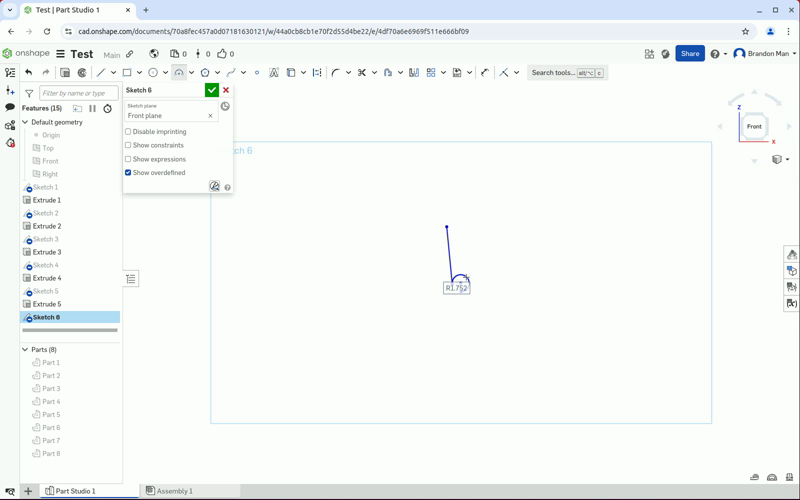
key(esc)
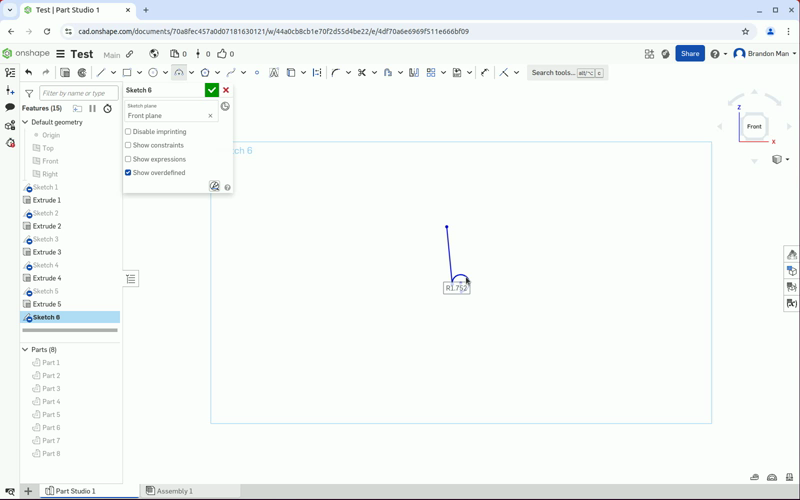
key(l)
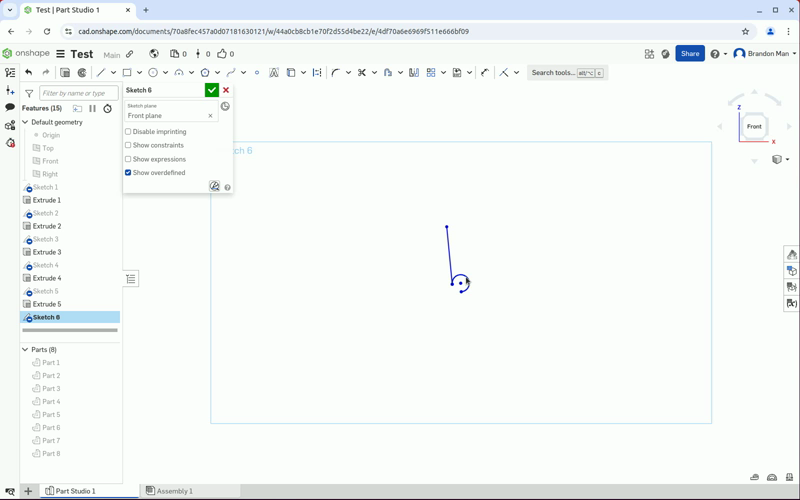
mouse_move(461, 291)
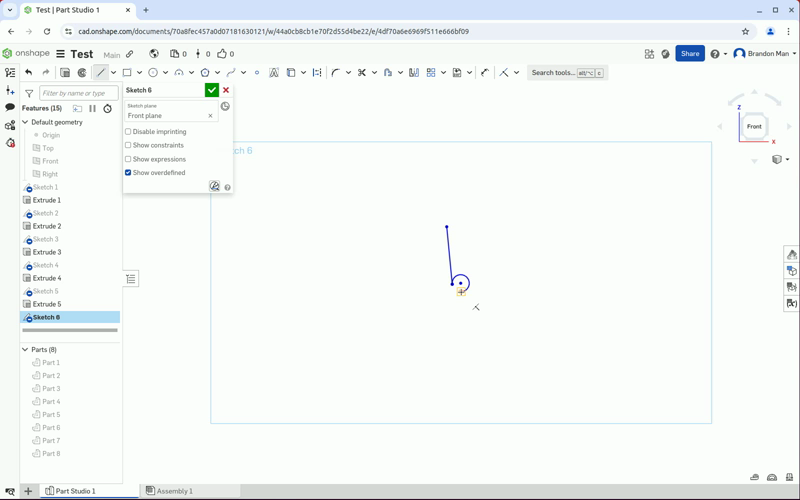
click(461, 291)
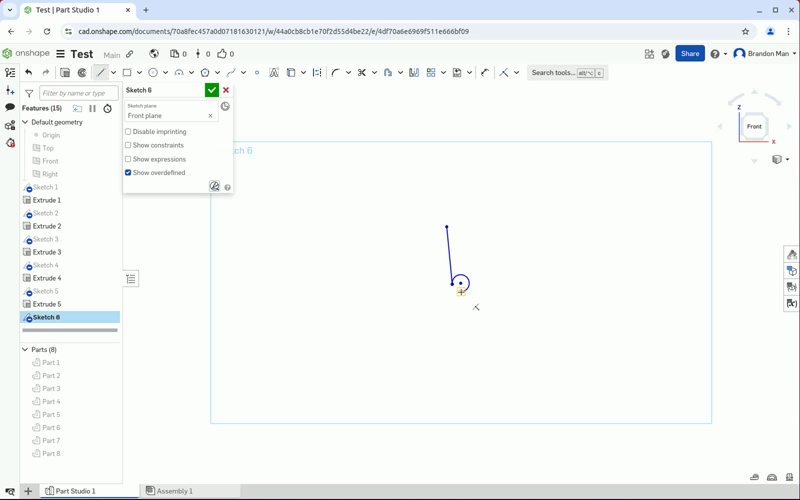
key_down(shift)
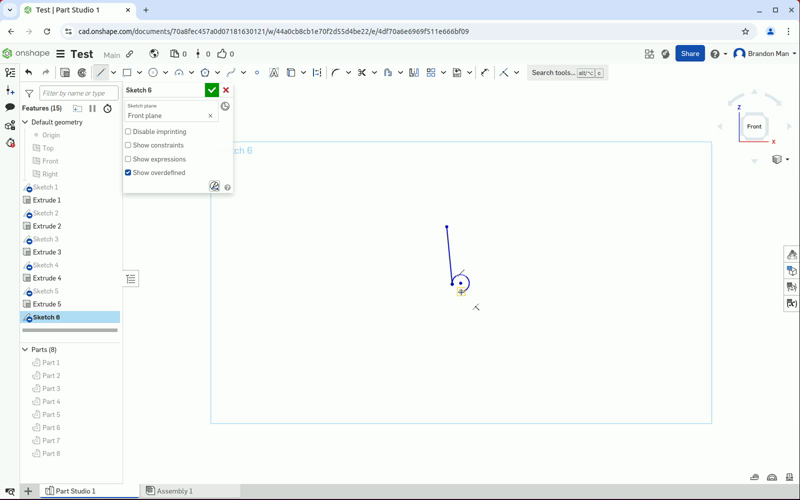
mouse_move(491, 291)
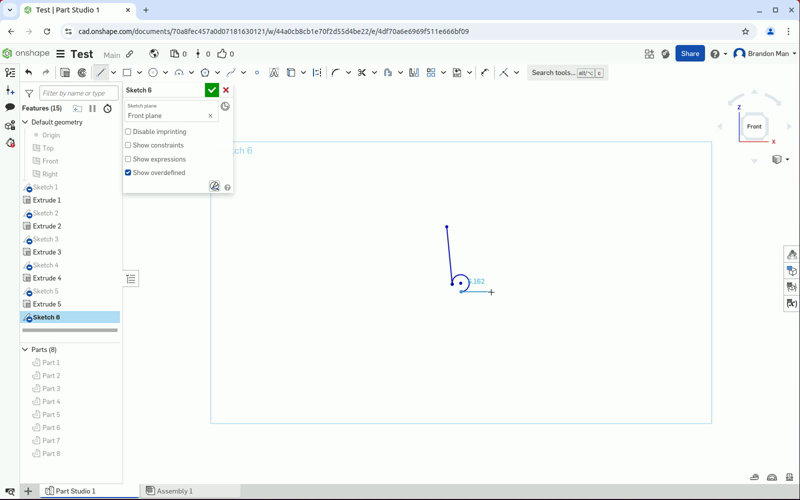
mouse_move(502, 290)
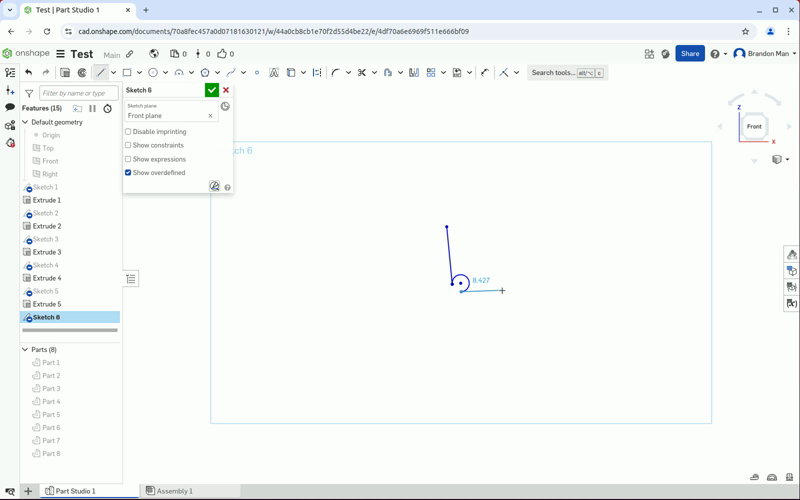
click(502, 290)
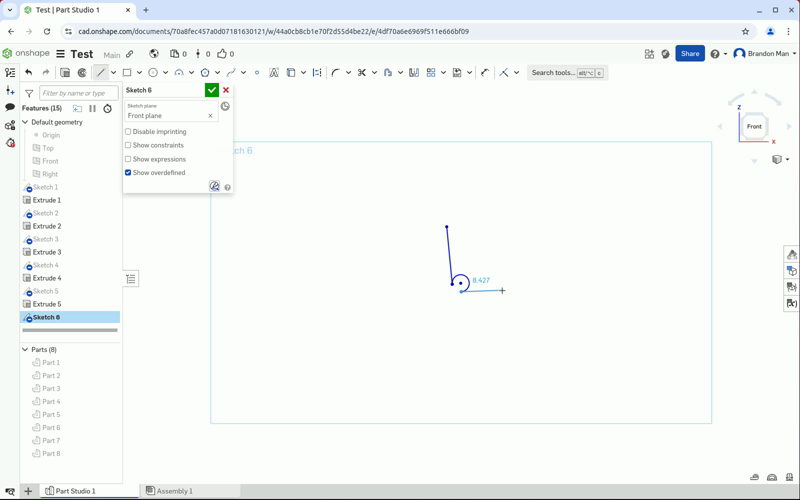
key_up(shift)
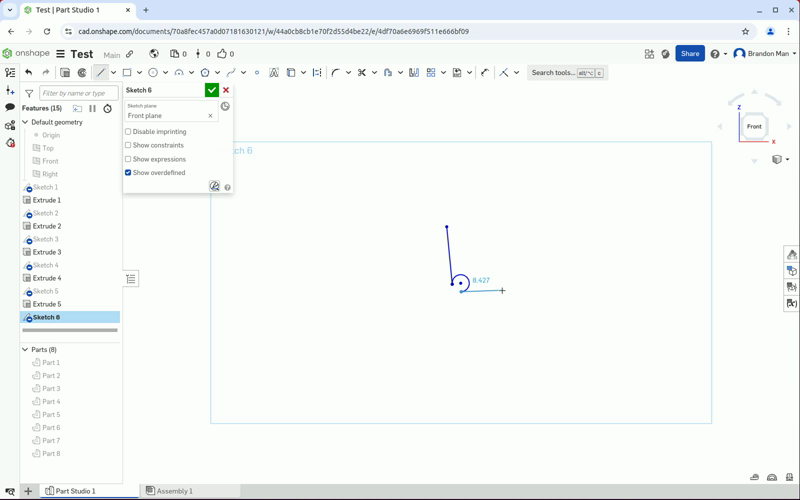
key(esc)
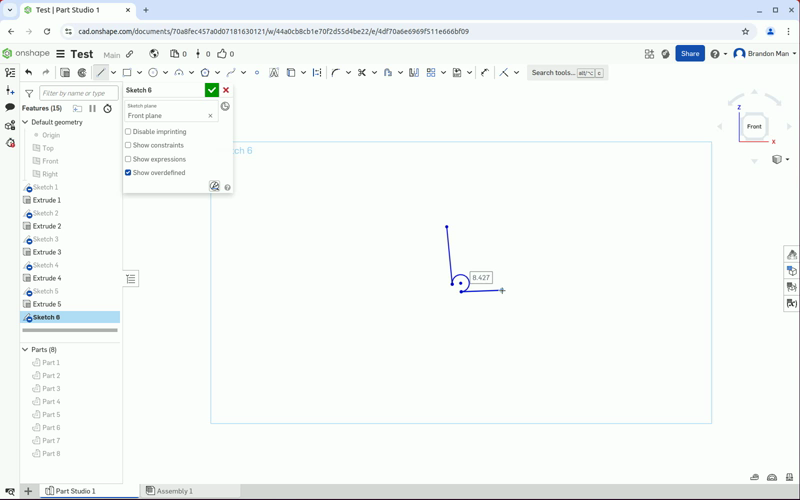
key(a)
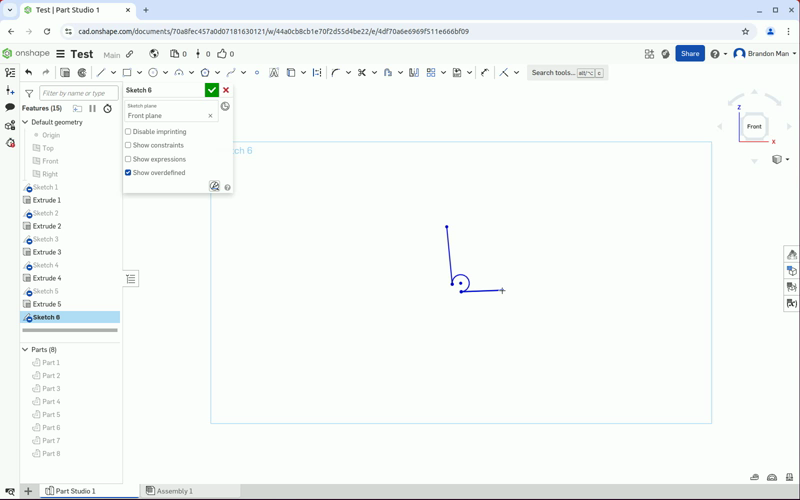
mouse_move(502, 290)
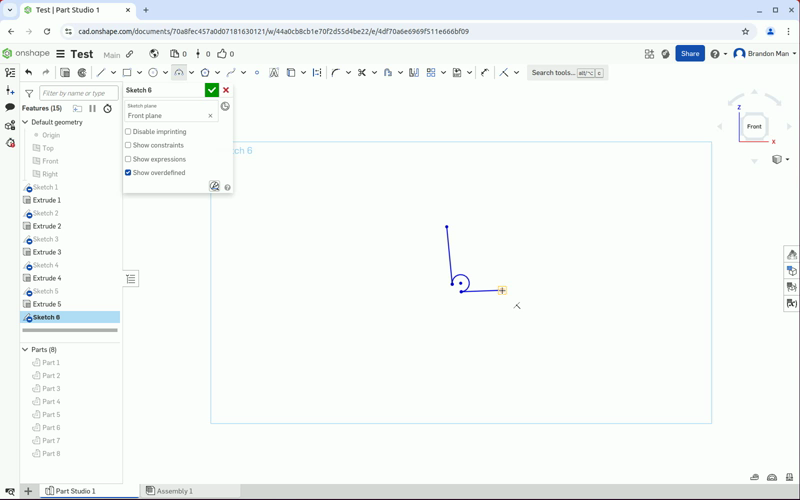
click(502, 290)
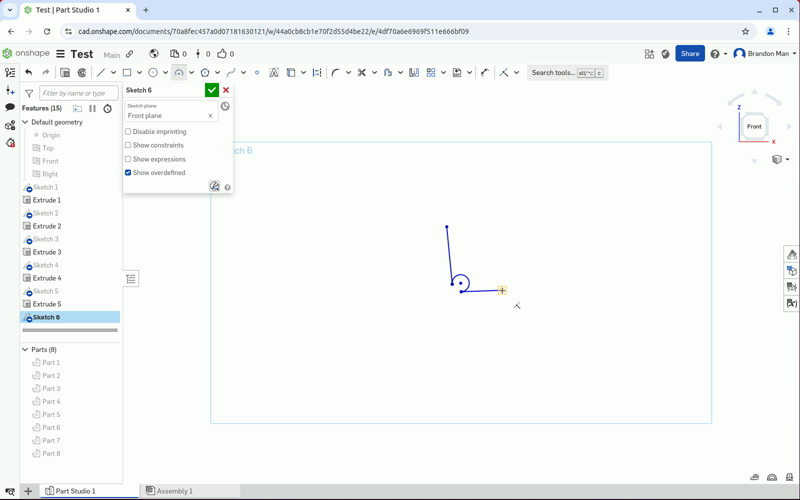
key_down(shift)
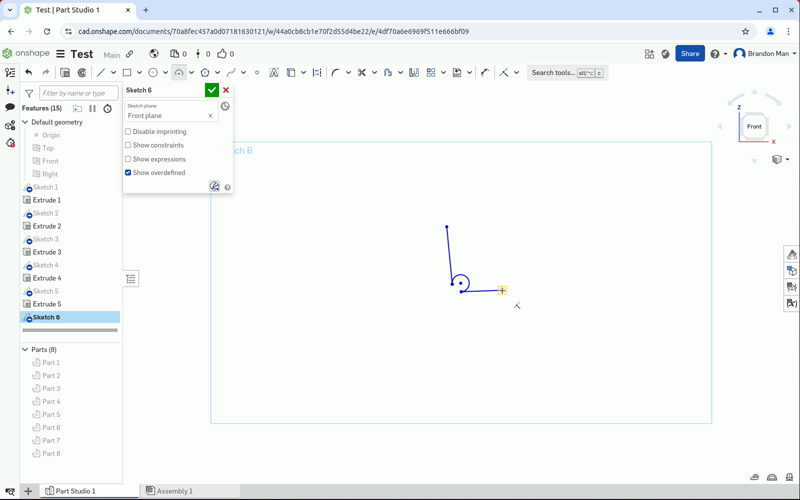
mouse_move(502, 276)
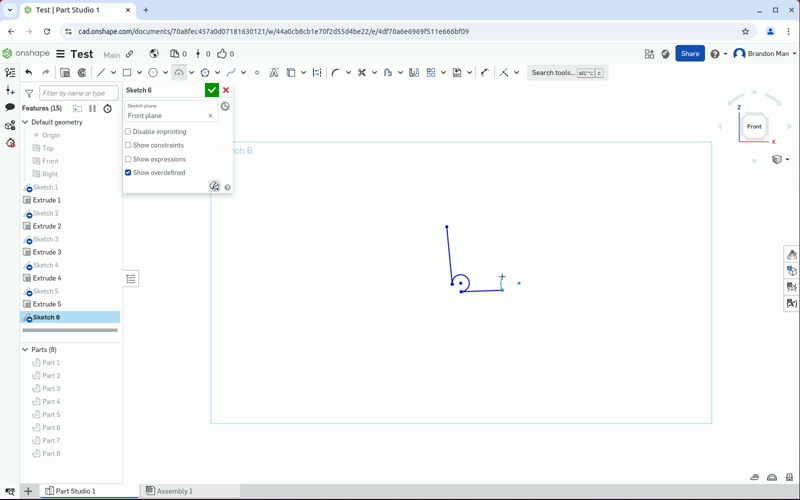
click(502, 276)
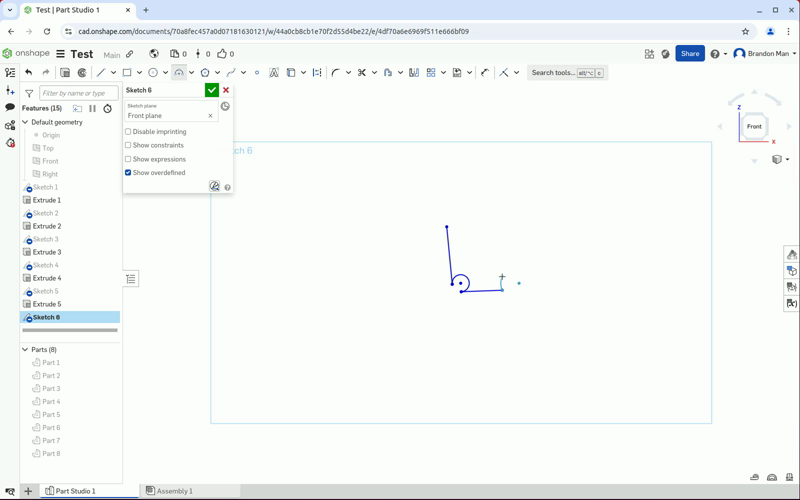
mouse_move(494, 282)
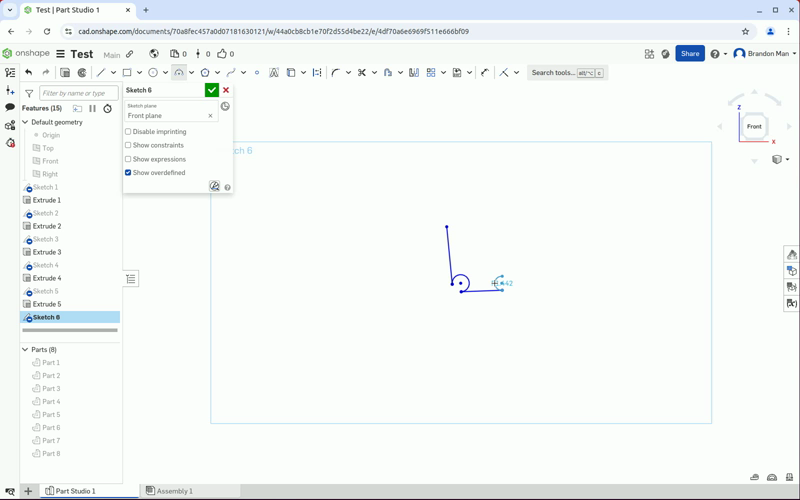
click(494, 282)
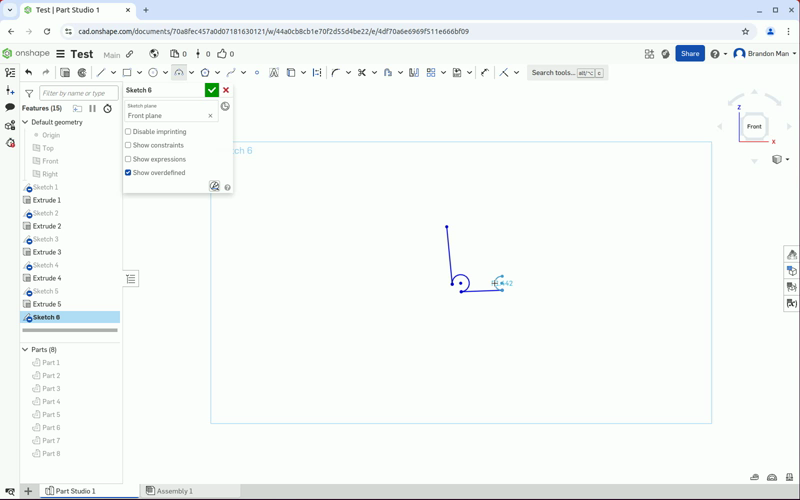
key_up(shift)
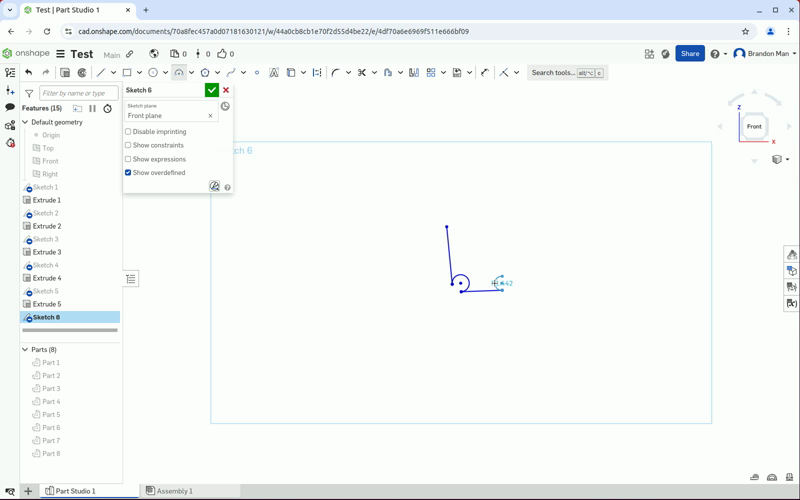
key(esc)
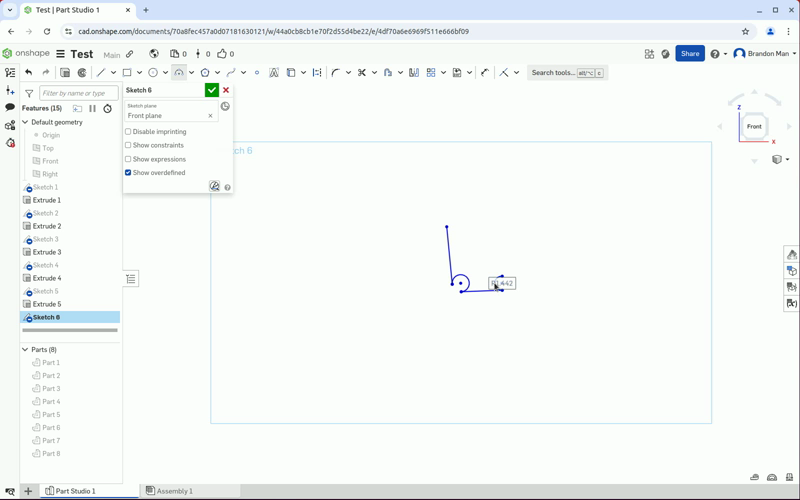
key(l)
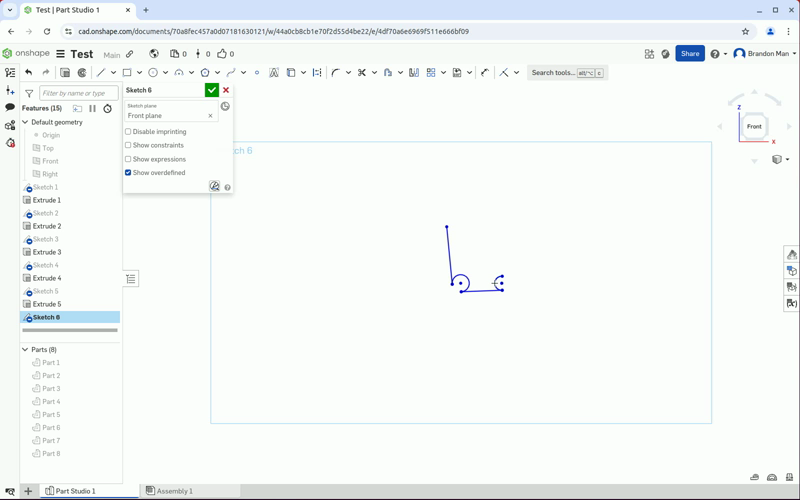
mouse_move(502, 276)
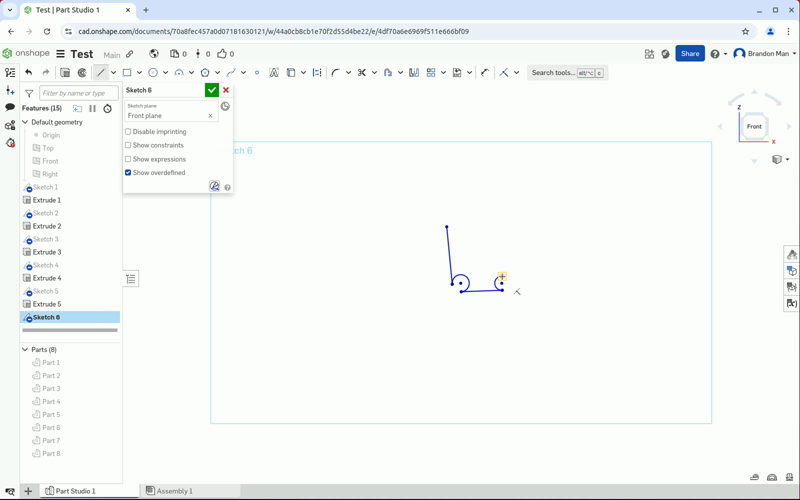
click(502, 276)
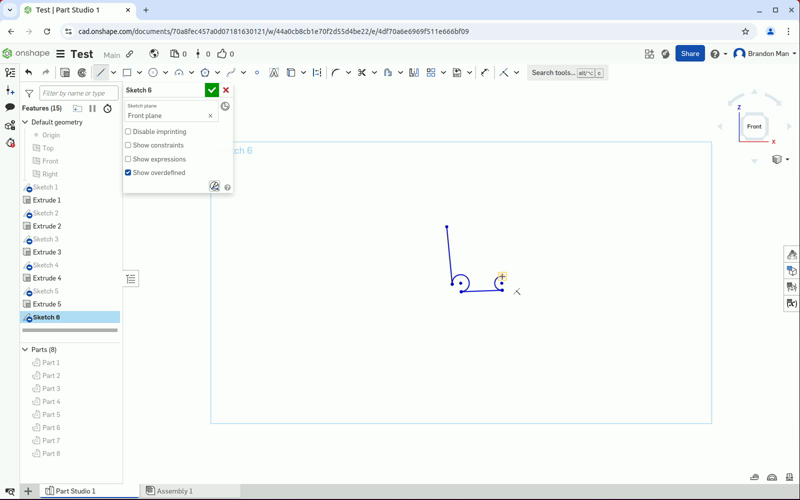
key_down(shift)
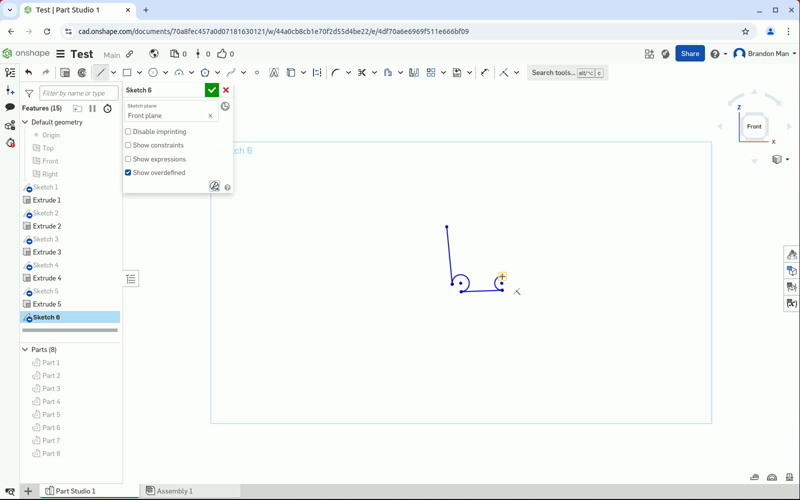
mouse_move(532, 276)
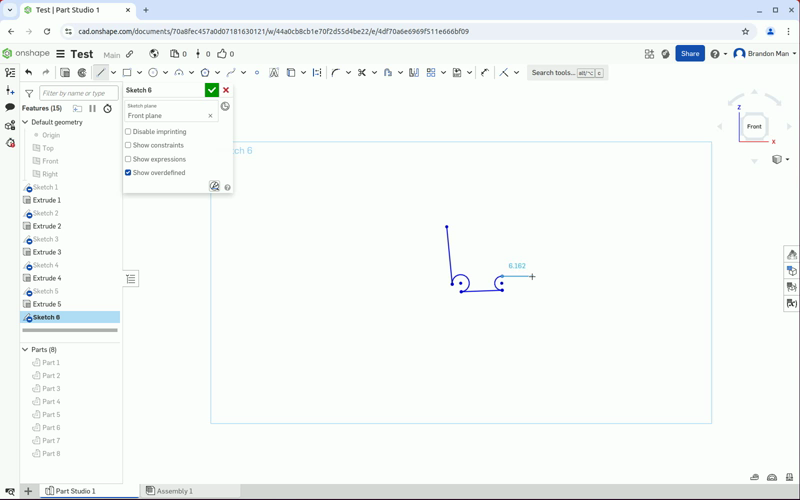
mouse_move(478, 275)
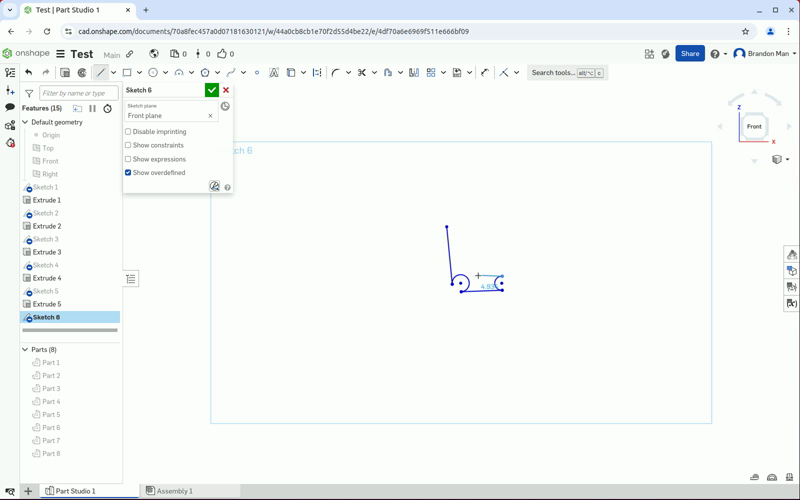
click(478, 275)
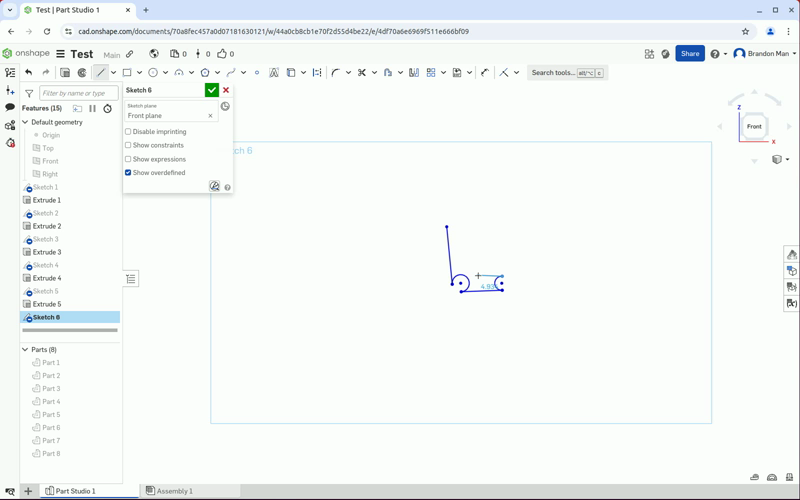
key_up(shift)
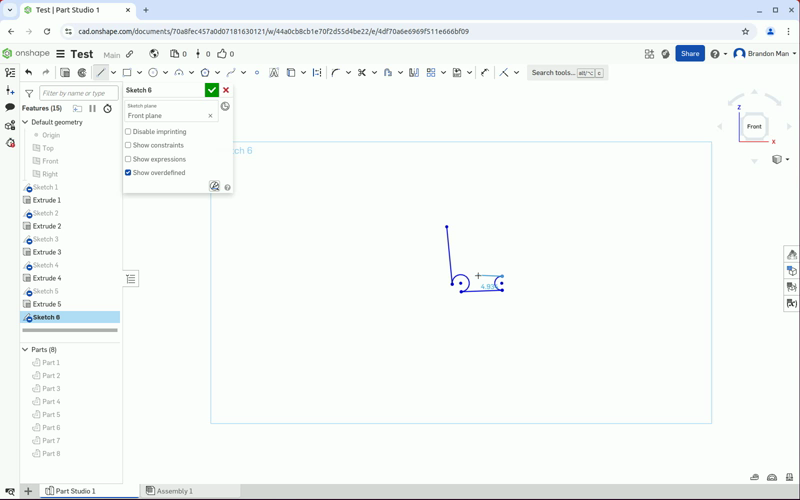
key(esc)
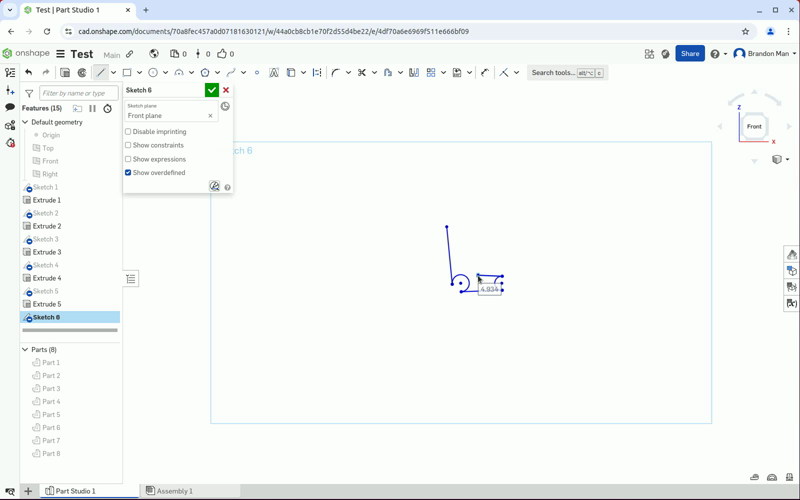
key(a)
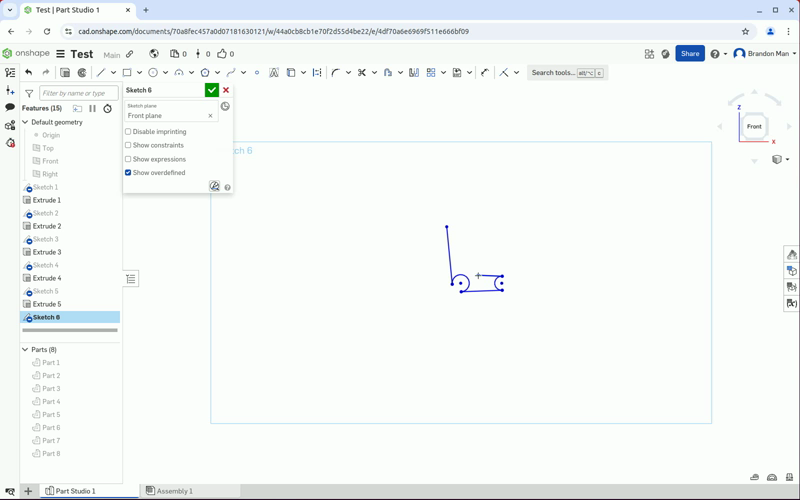
mouse_move(478, 275)
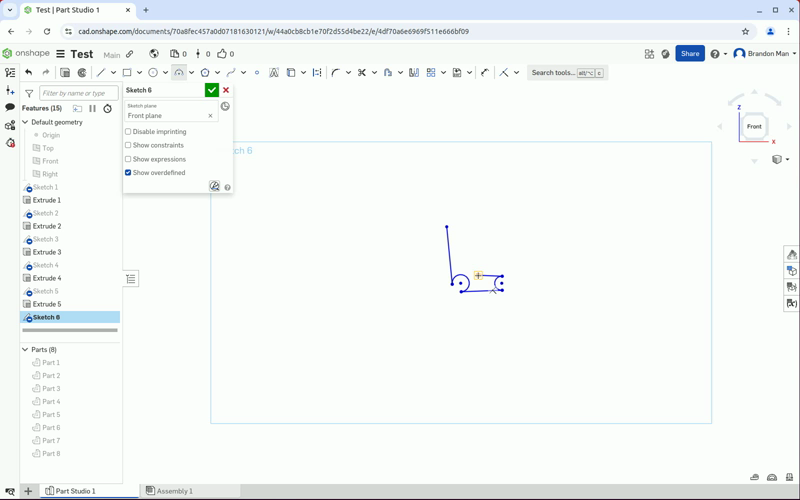
click(478, 275)
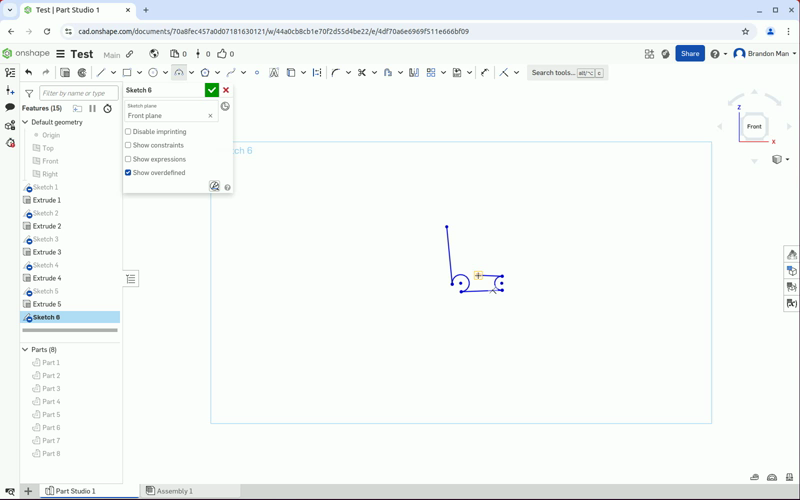
key_down(shift)
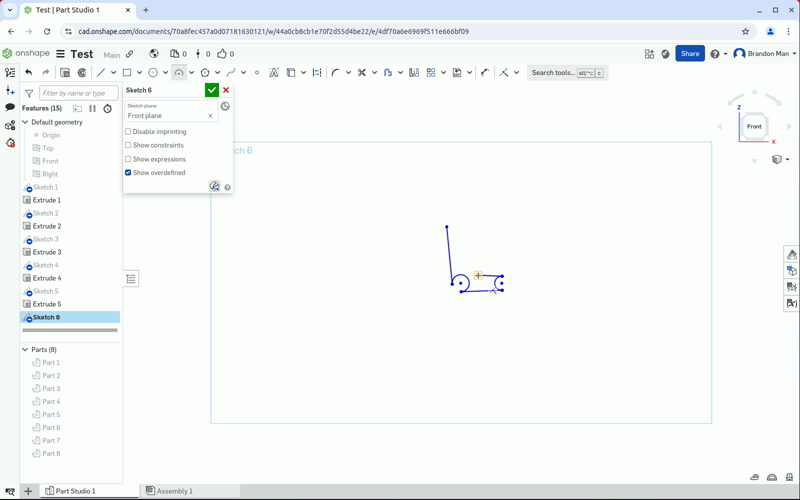
mouse_move(471, 267)
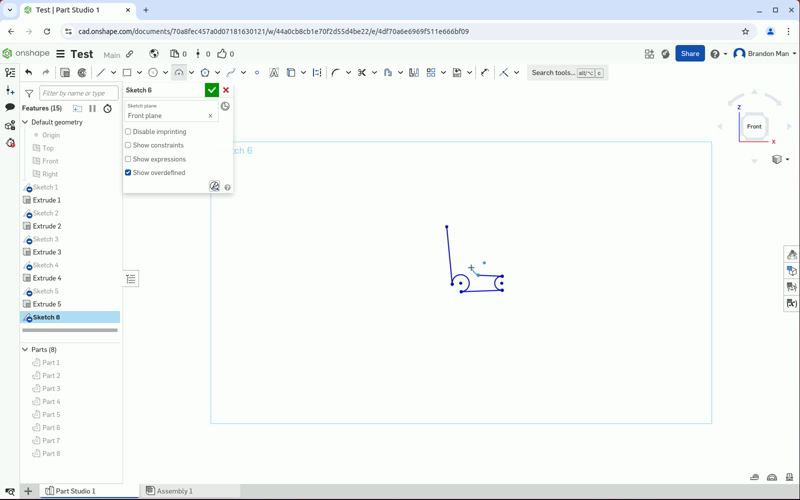
click(471, 267)
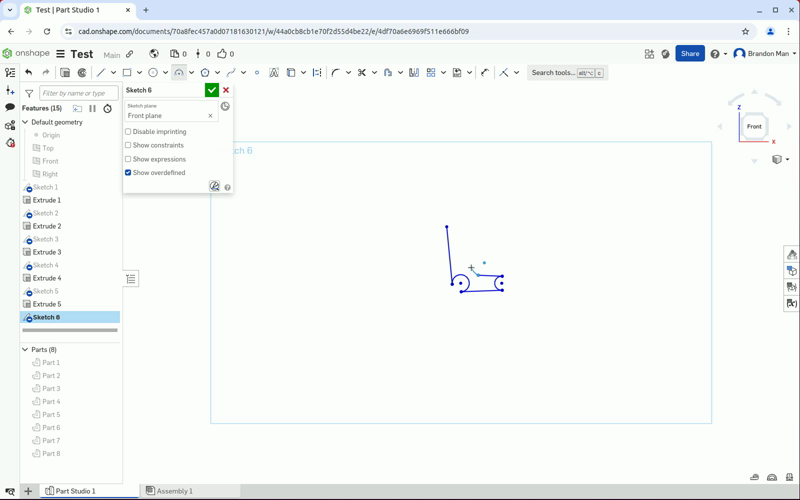
mouse_move(472, 272)
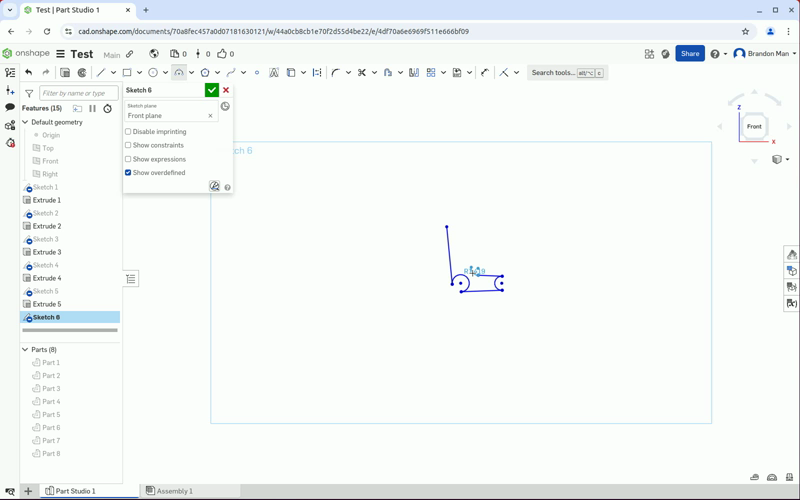
click(472, 272)
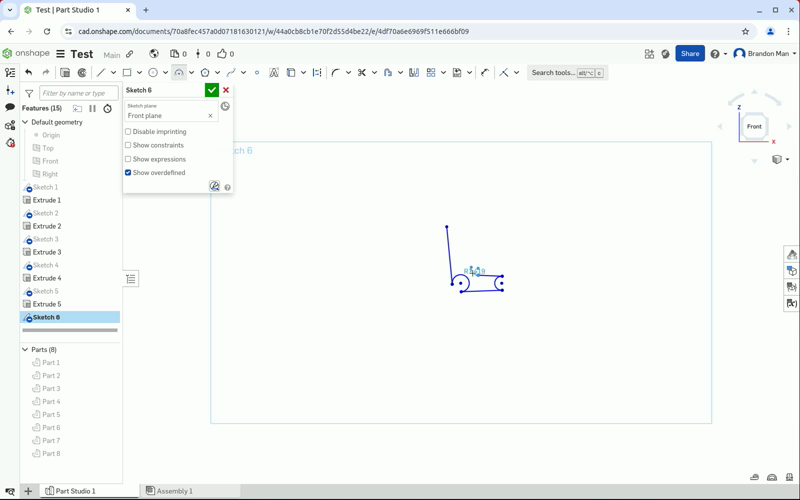
key_up(shift)
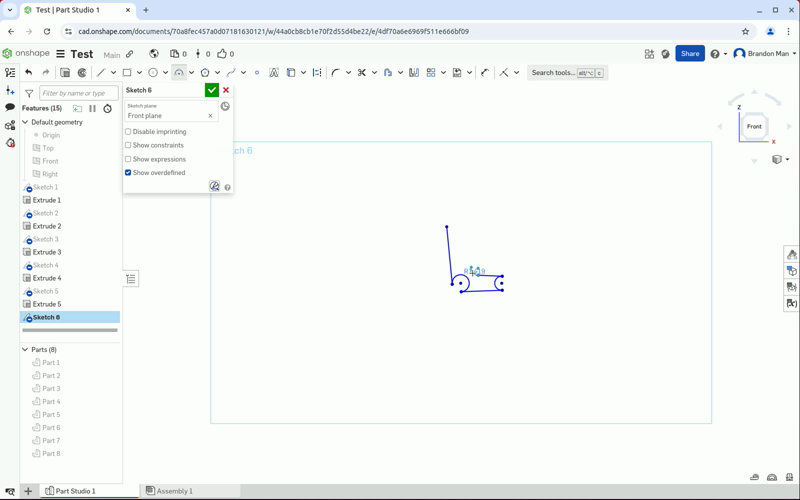
key(esc)
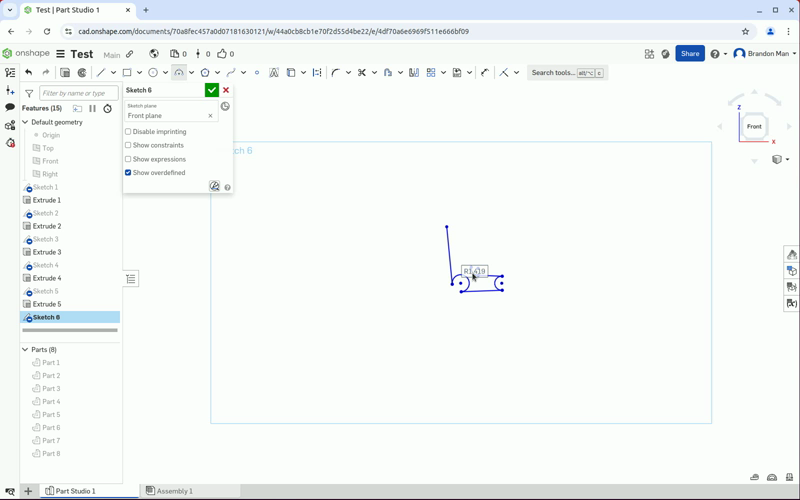
key(l)
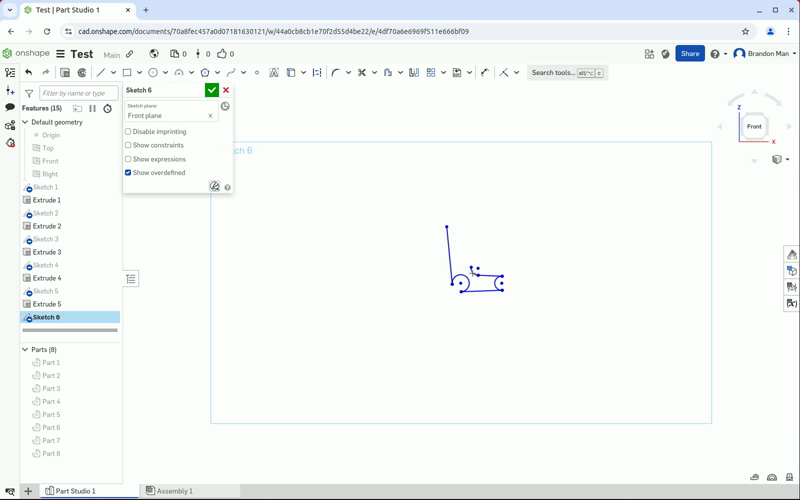
mouse_move(471, 267)
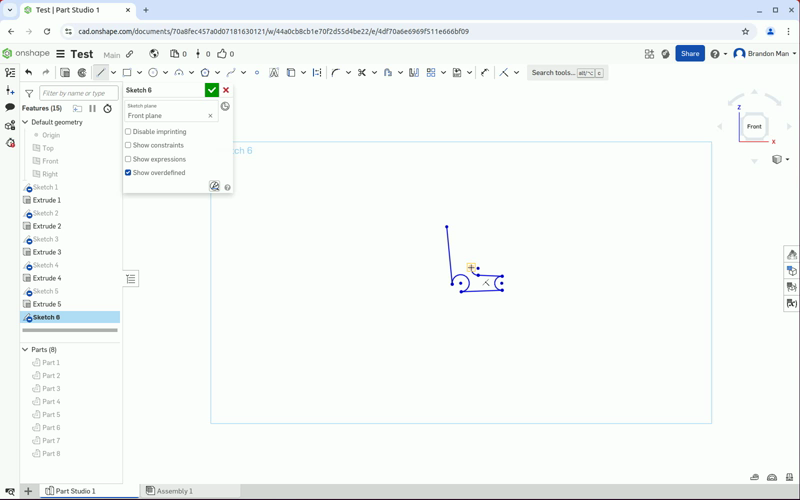
click(471, 267)
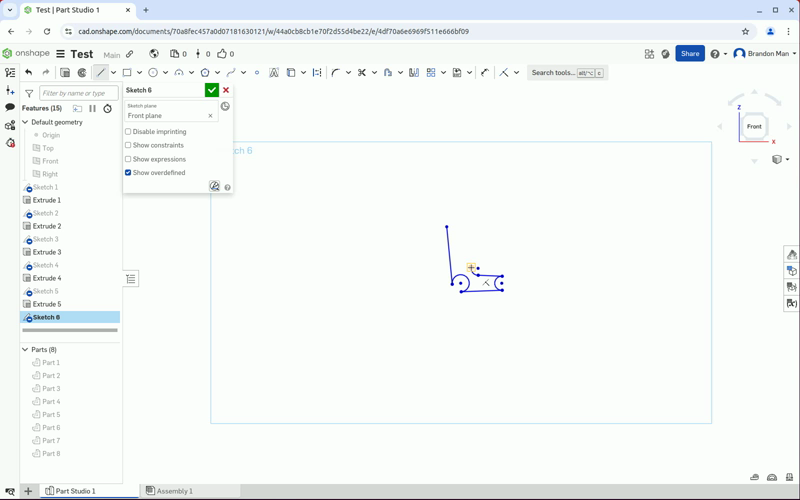
key_down(shift)
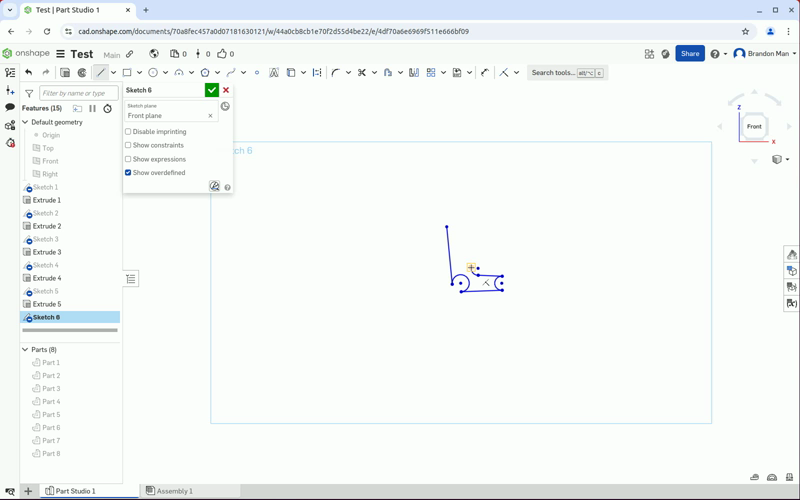
mouse_move(501, 267)
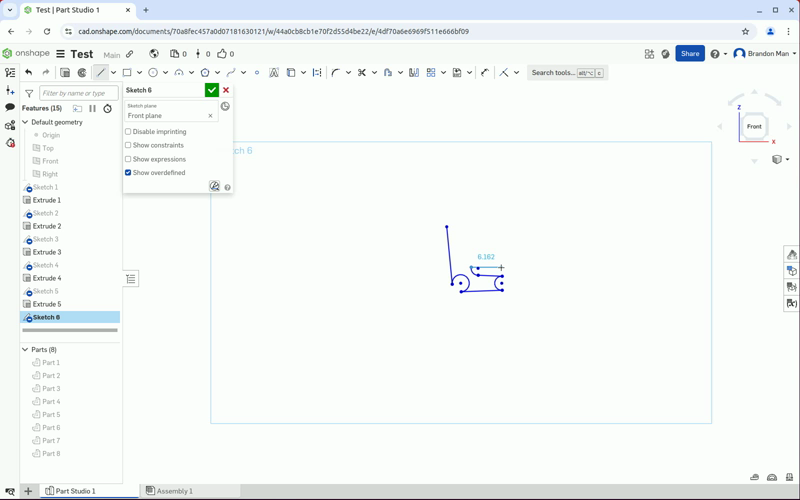
mouse_move(475, 226)
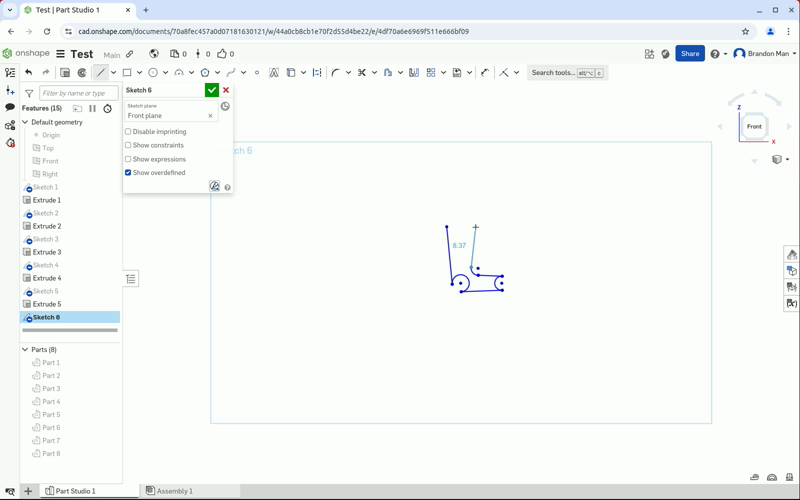
click(475, 226)
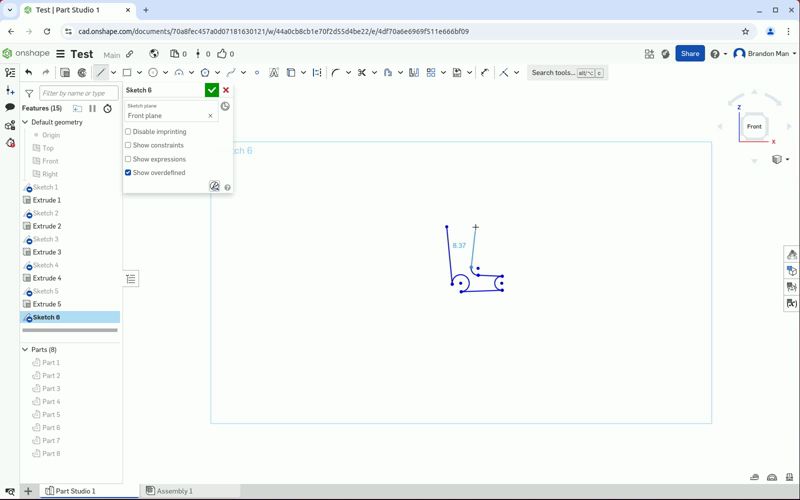
key_up(shift)
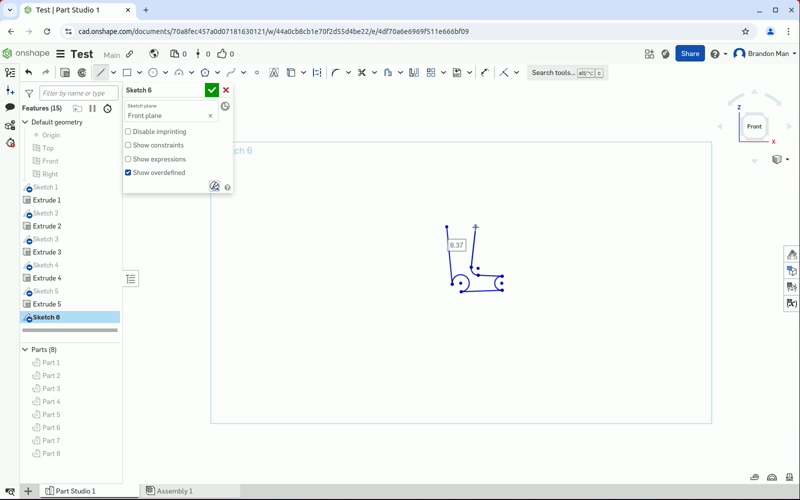
key(esc)
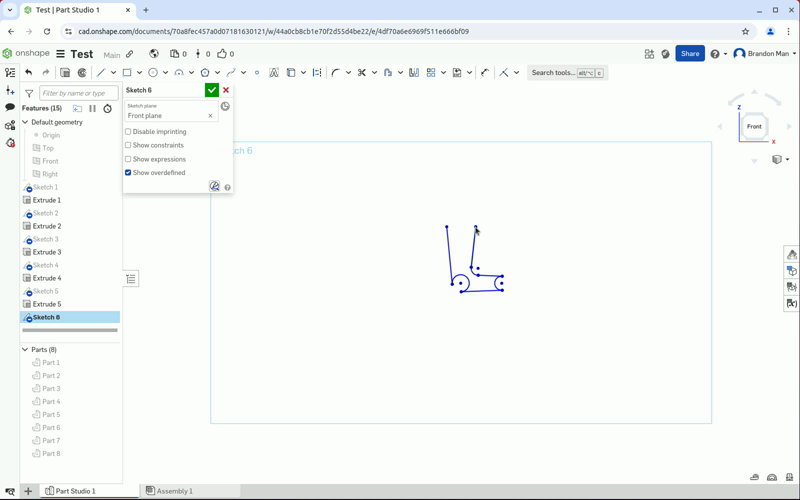
key(a)
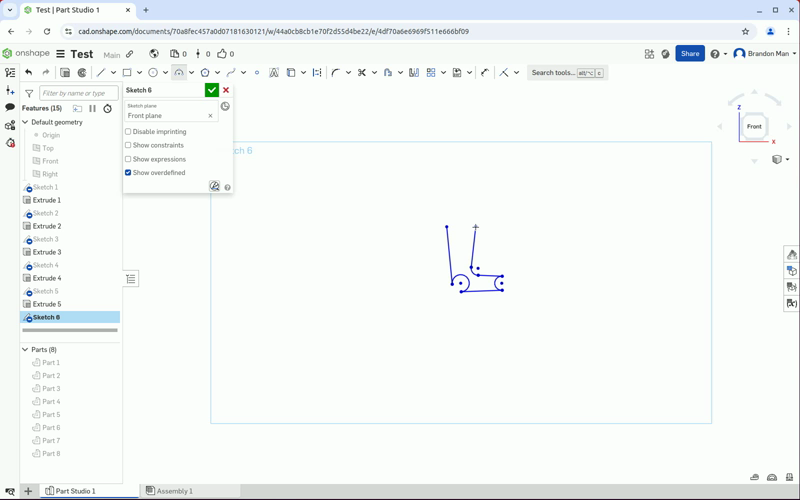
mouse_move(475, 226)
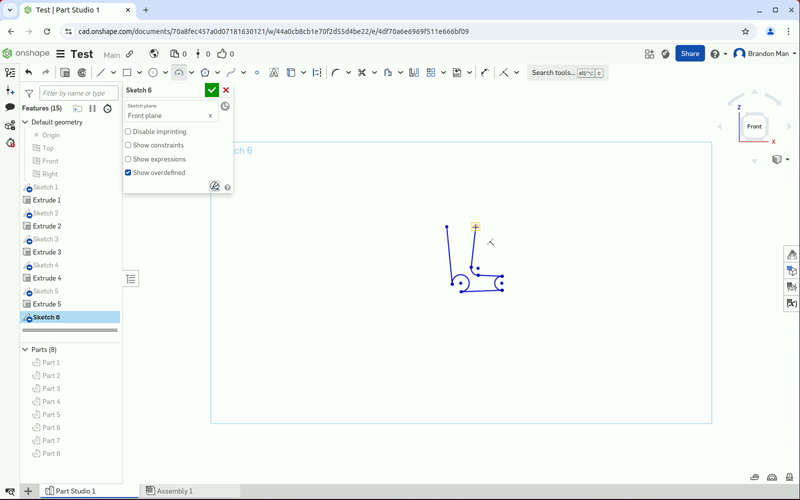
click(475, 226)
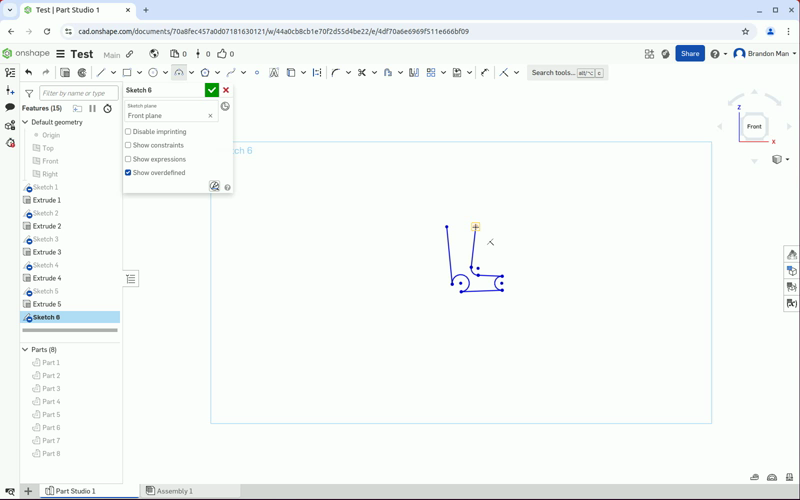
mouse_move(446, 226)
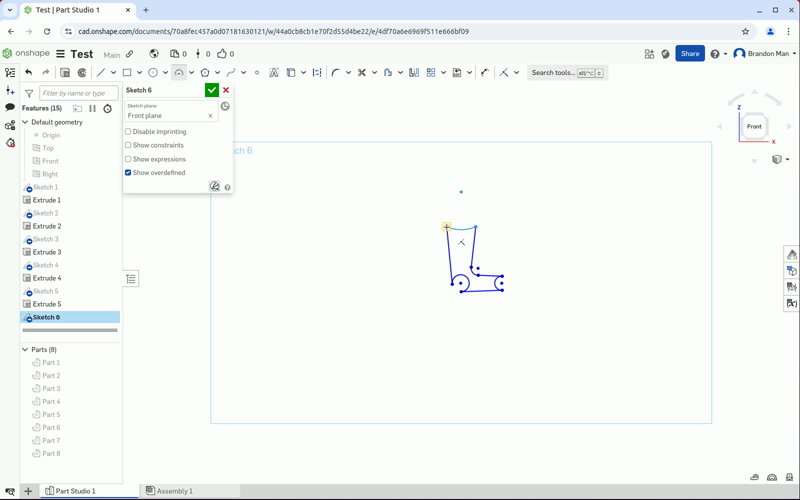
click(446, 226)
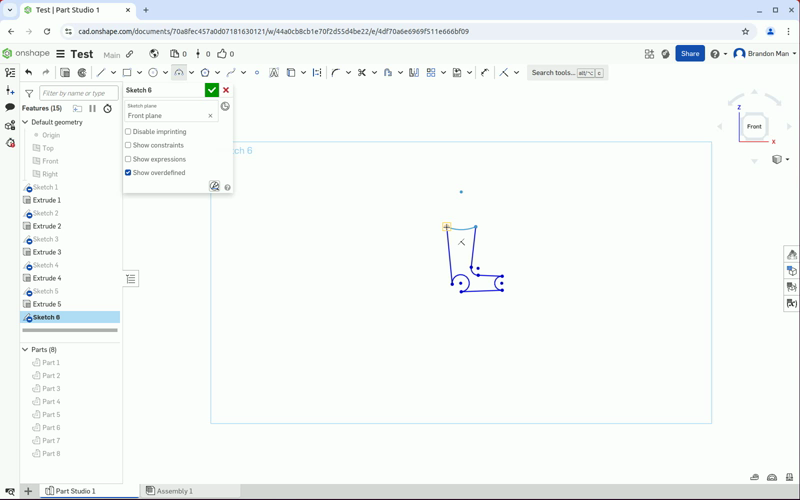
key_down(shift)
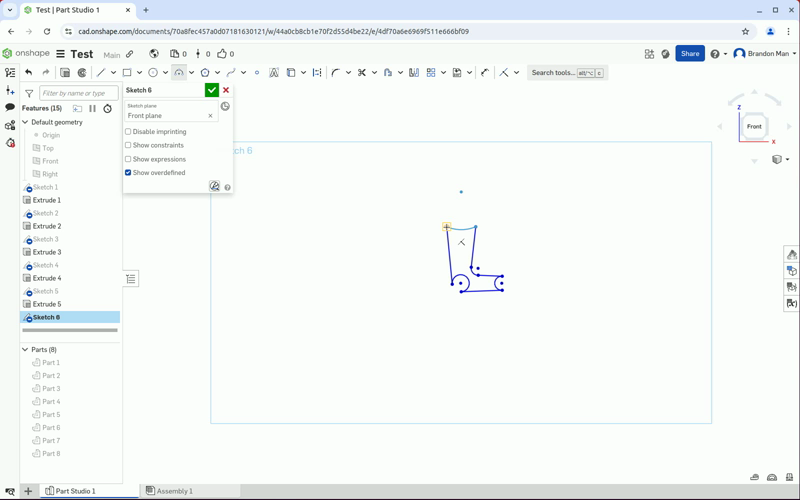
mouse_move(461, 239)
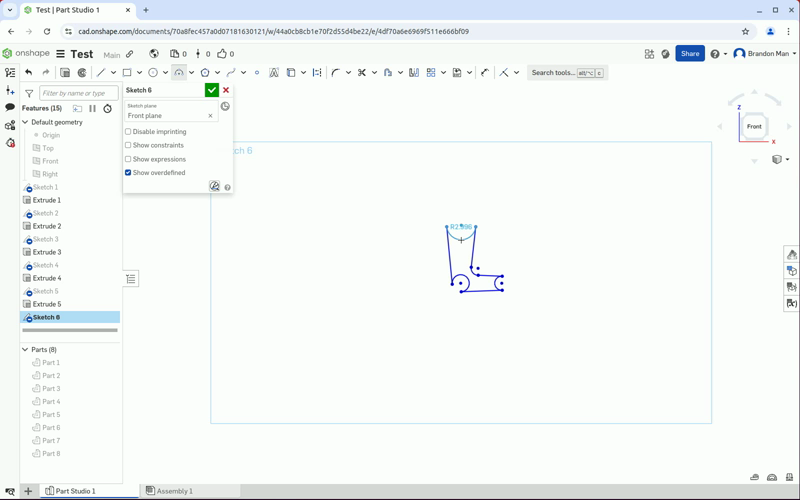
click(461, 239)
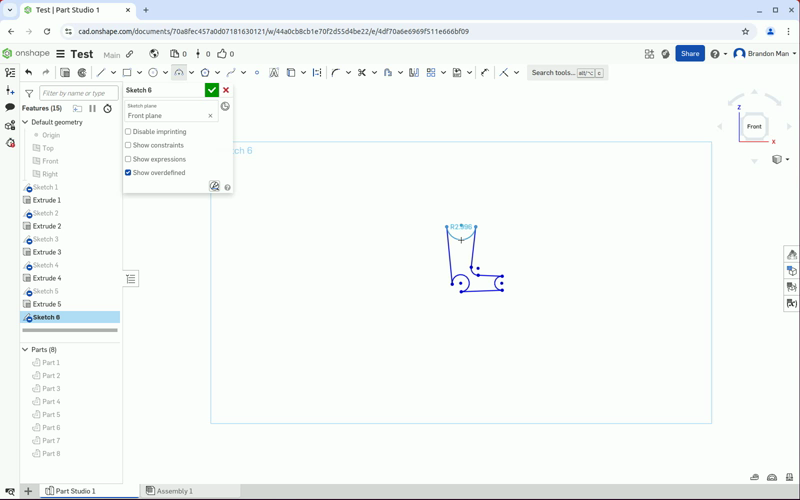
key_up(shift)
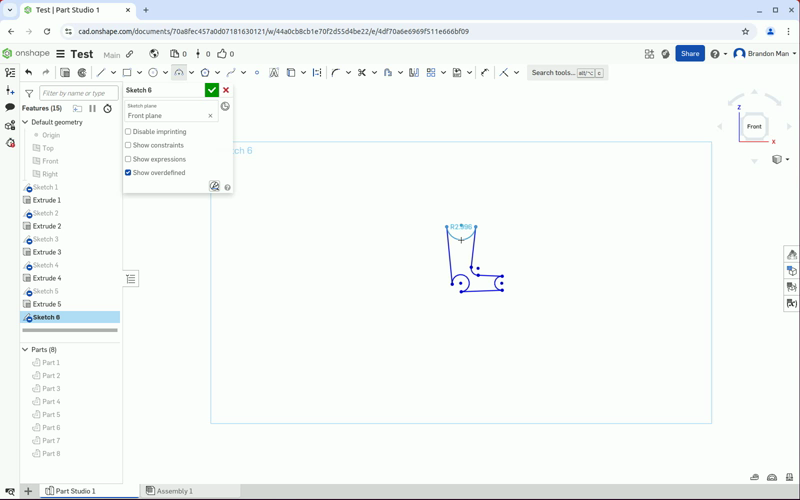
key(esc)
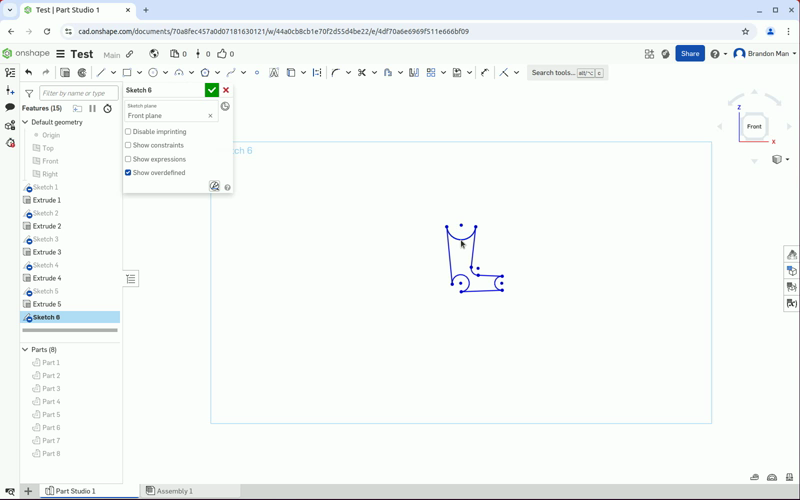
mouse_move(481, 287)
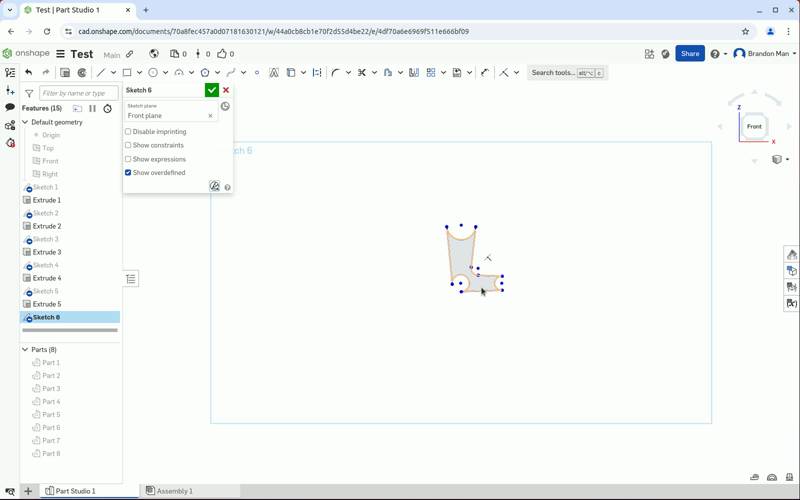
scroll(6)
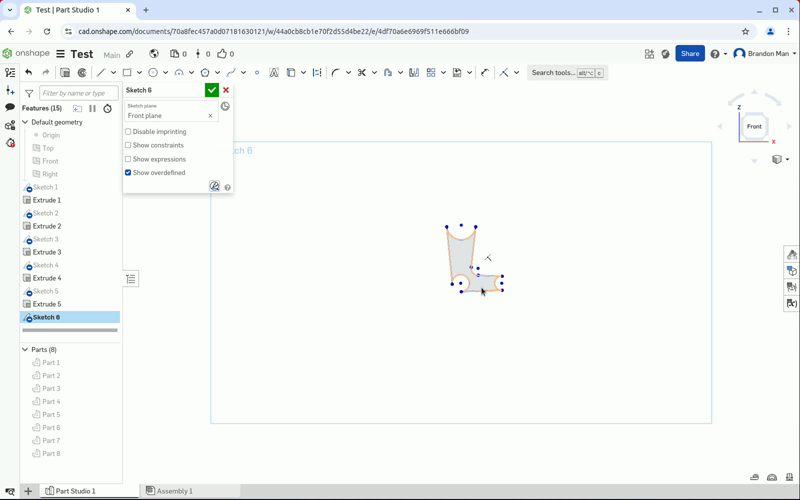
scroll(6)
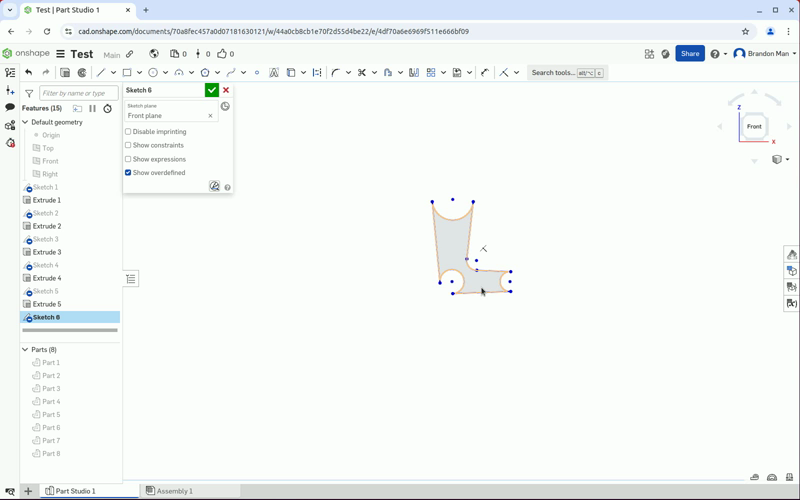
scroll(6)
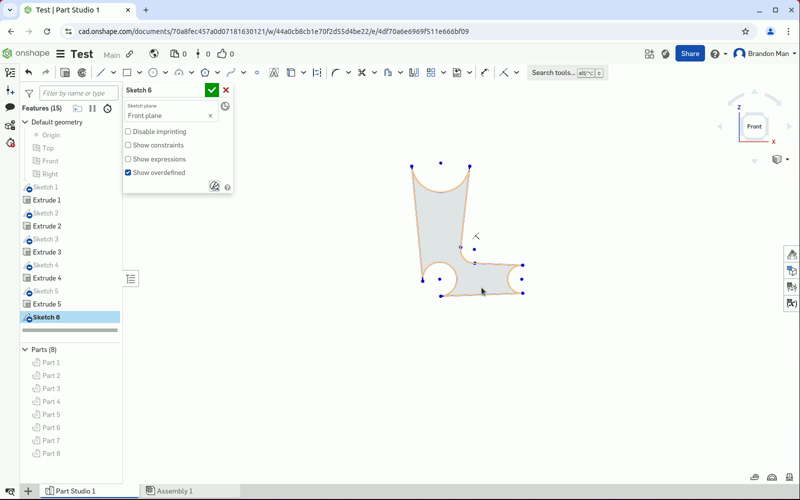
scroll(6)
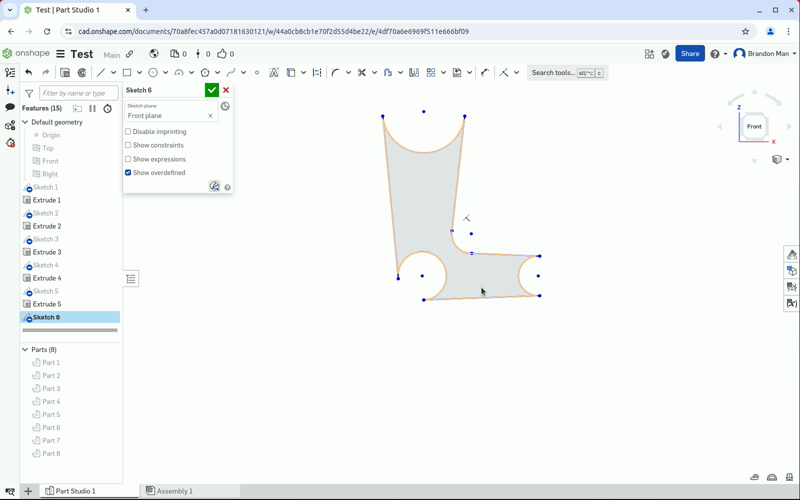
scroll(6)
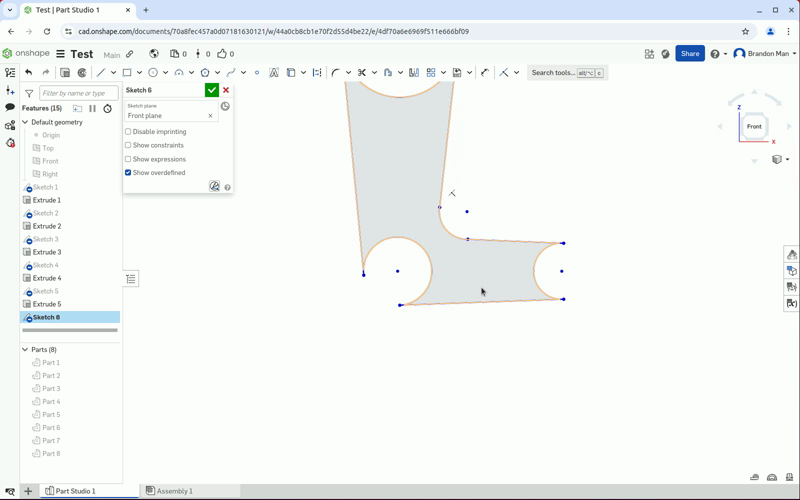
scroll(6)
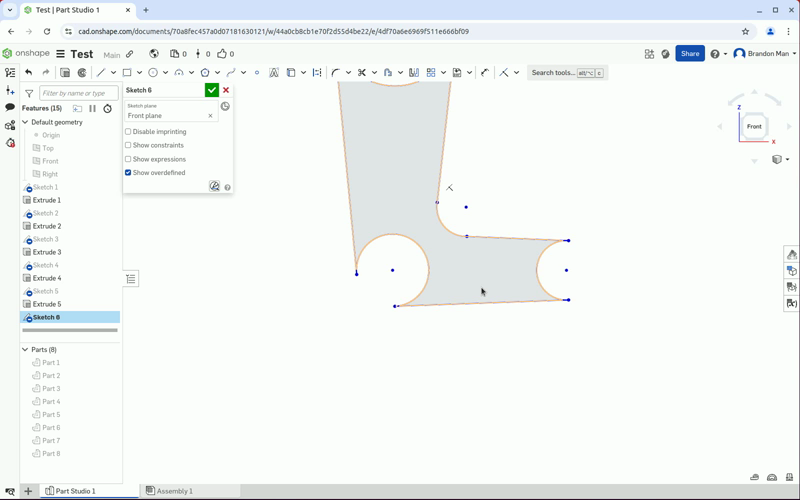
scroll(6)
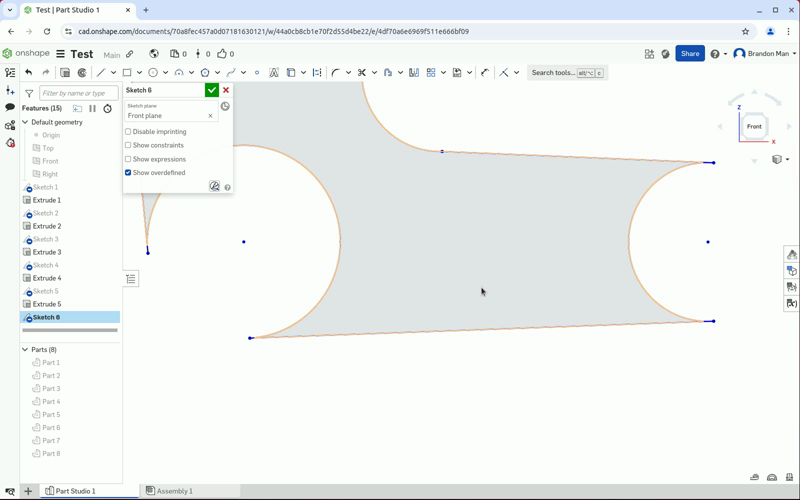
click(481, 287)
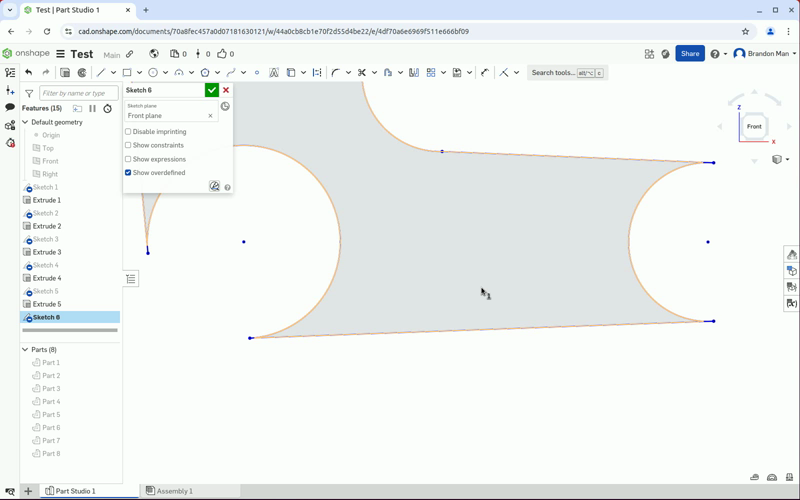
scroll(-6)
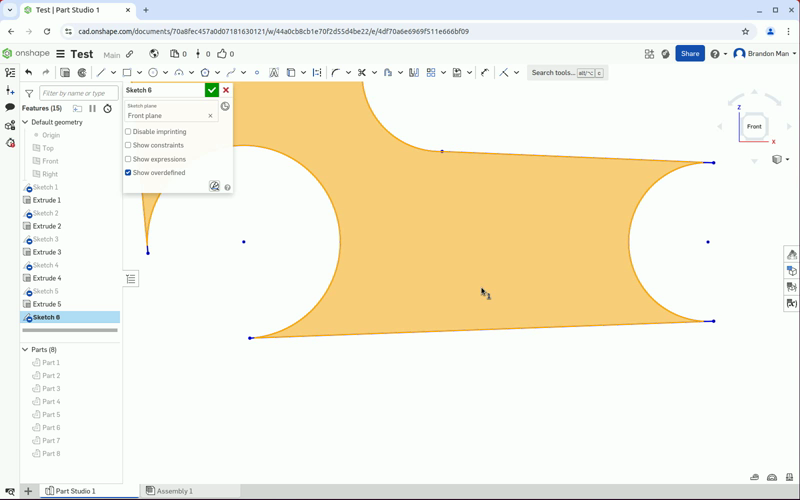
scroll(-6)
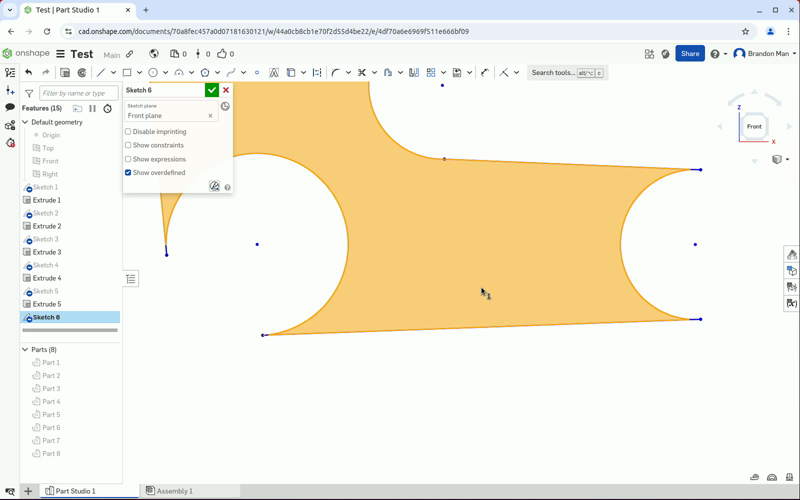
scroll(-6)
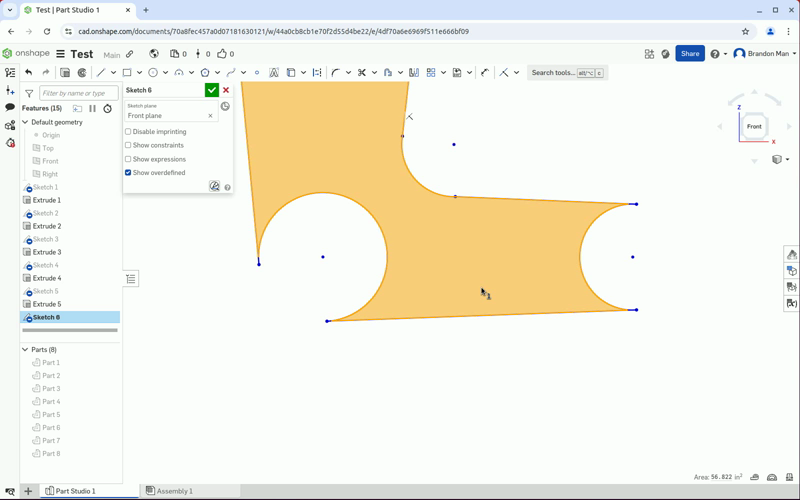
scroll(-6)
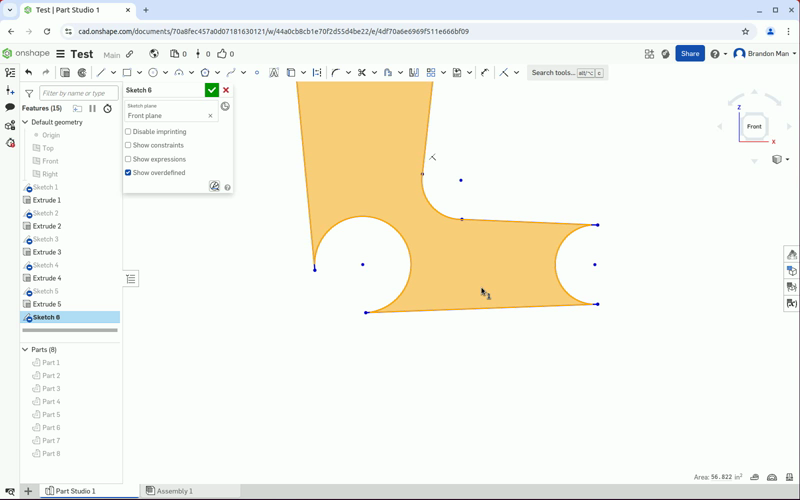
scroll(-6)
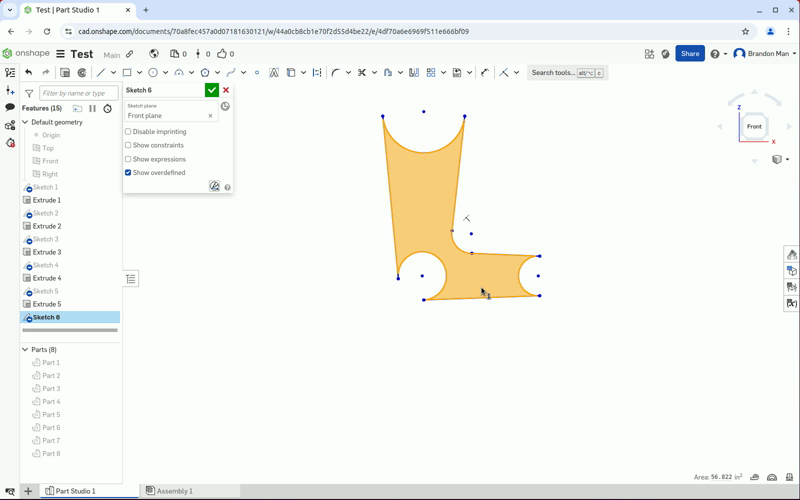
scroll(-6)
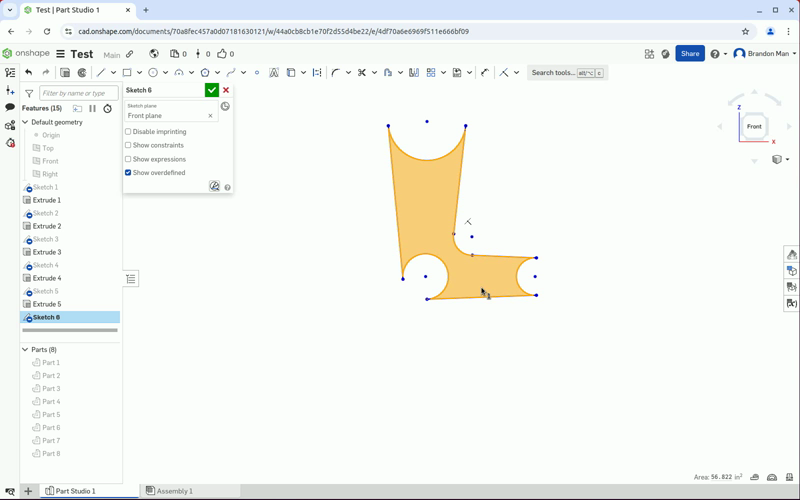
scroll(-6)
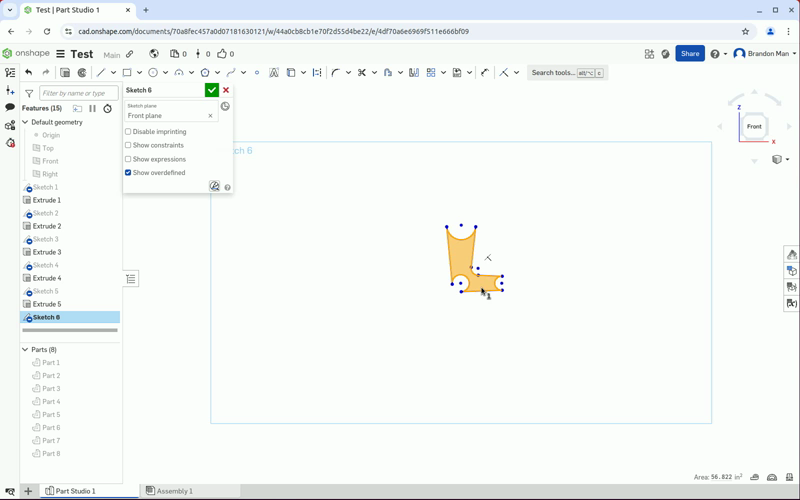
mouse_move(73, 352)
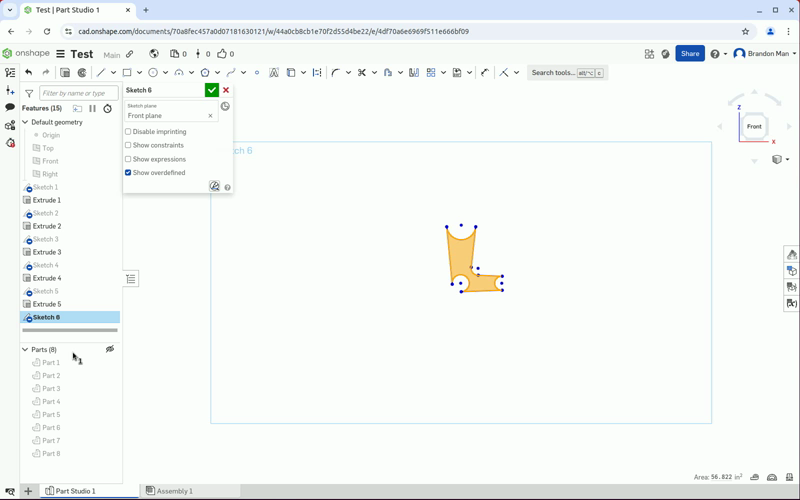
key(shift+y)
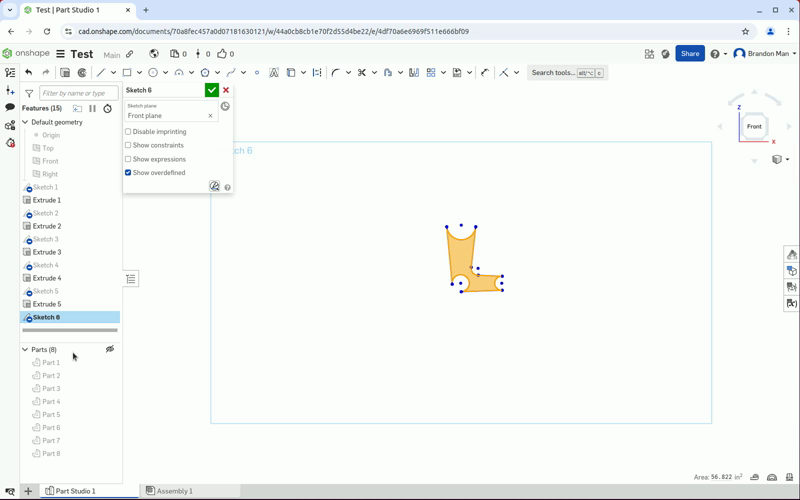
key(shift+e)
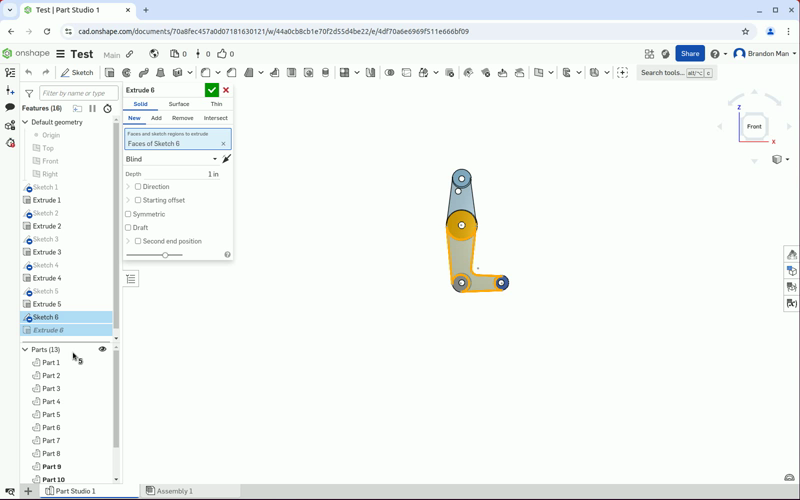
mouse_move(143, 106)
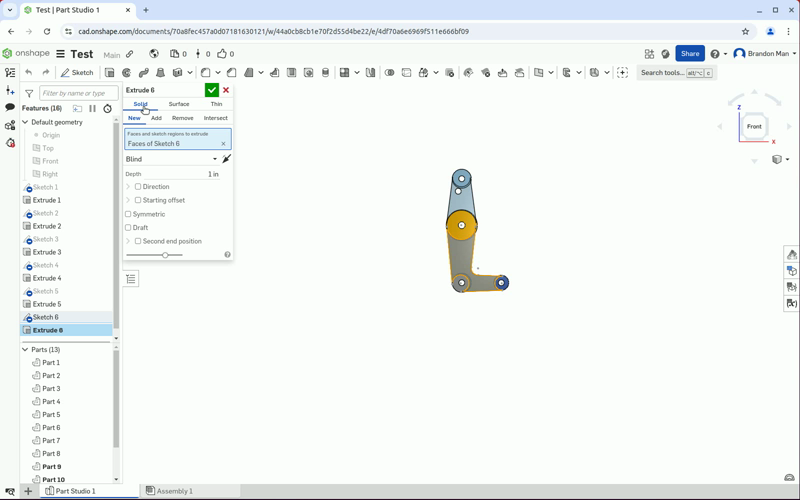
click(143, 106)
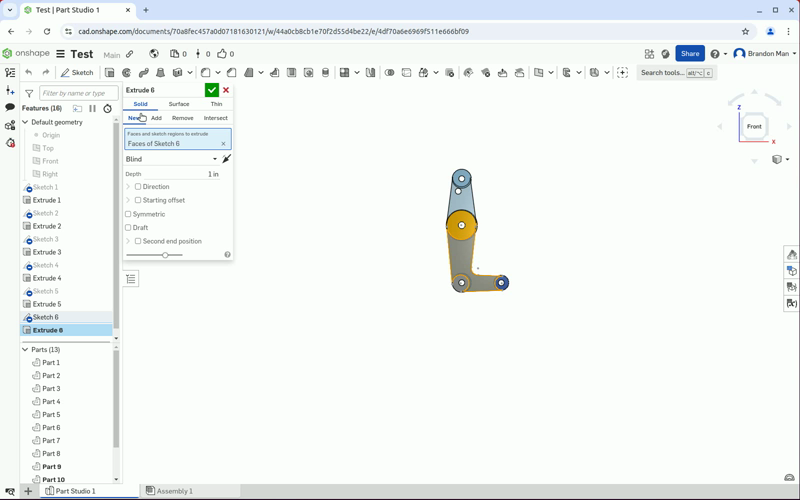
mouse_move(137, 120)
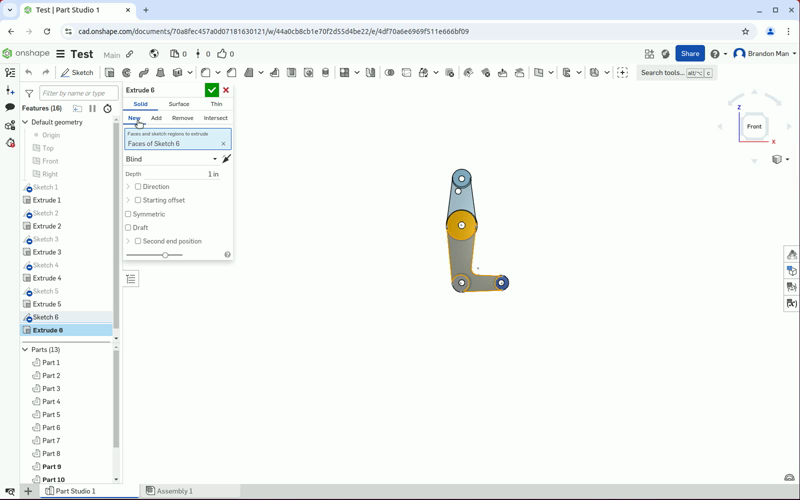
click(137, 120)
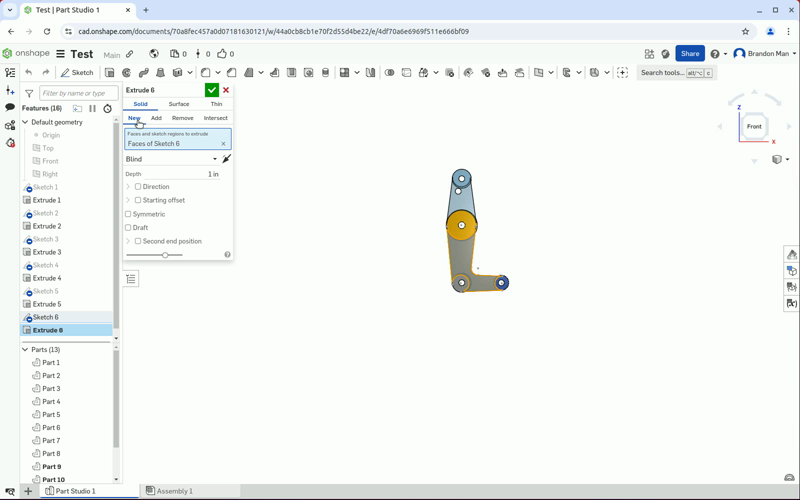
key(tab, 4)
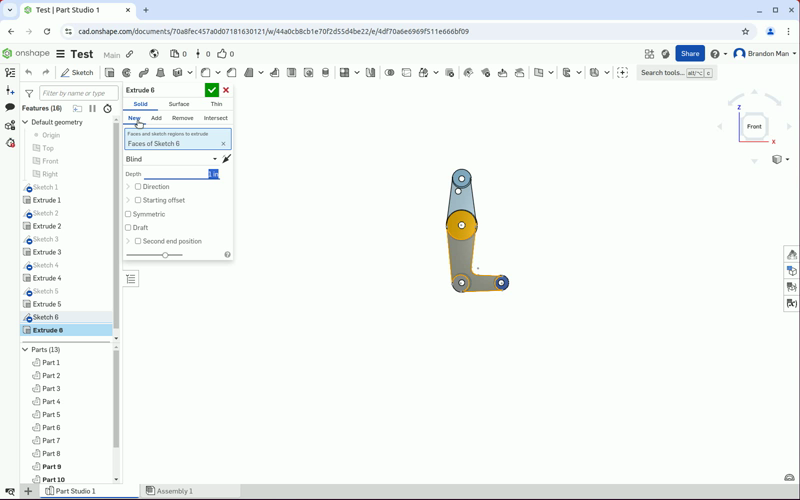
text(0.481)
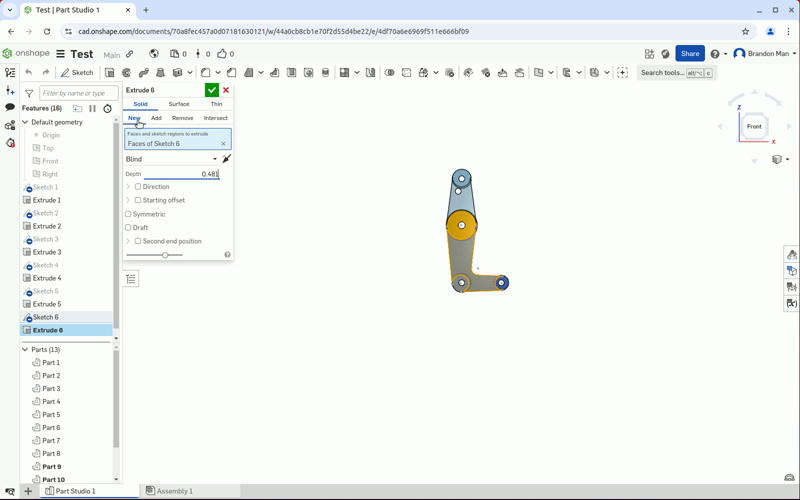
key(enter)
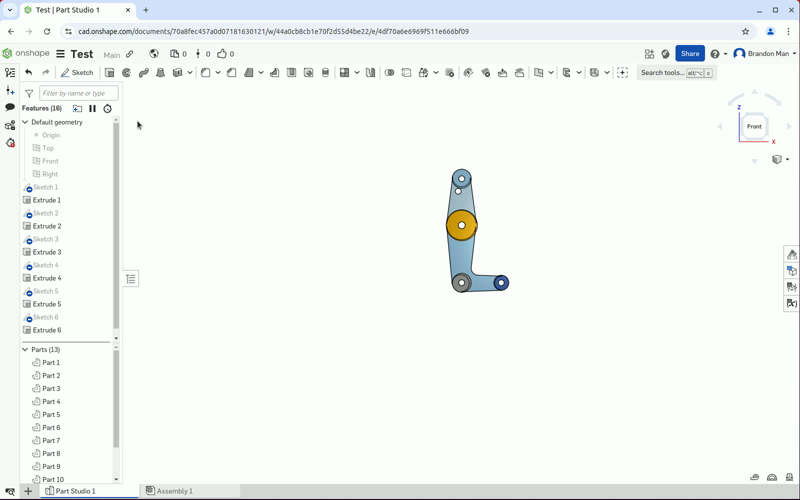
key(shift+h)
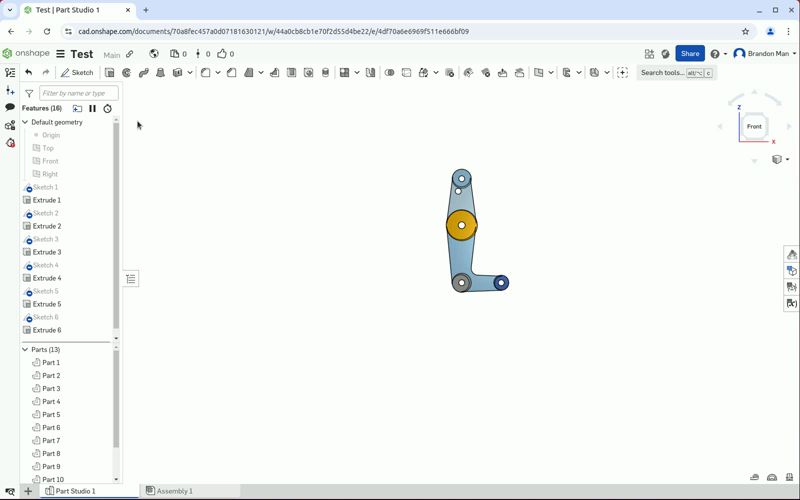
key(shift+h)
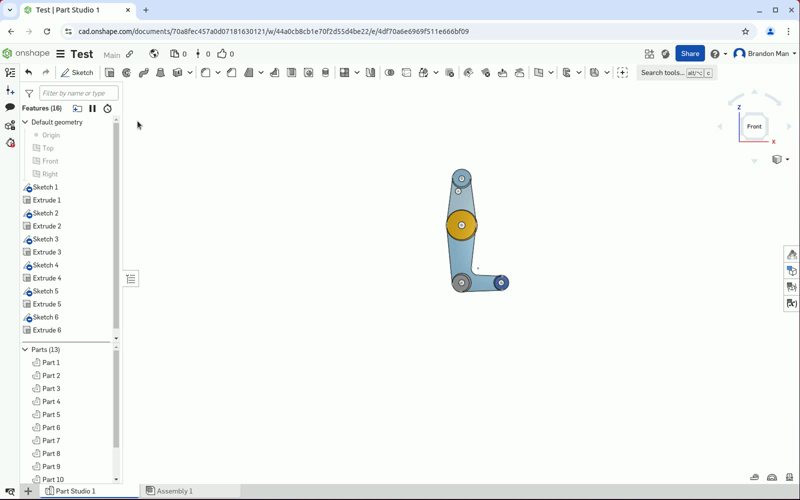
key(shift+7)
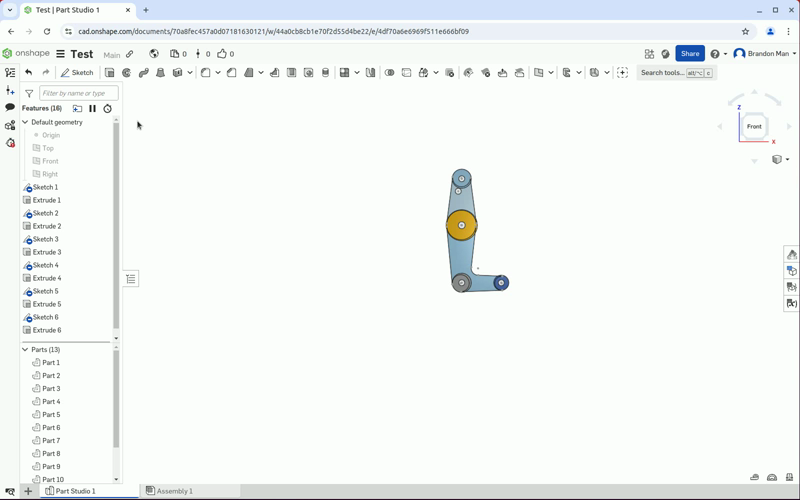
key(left, 2)
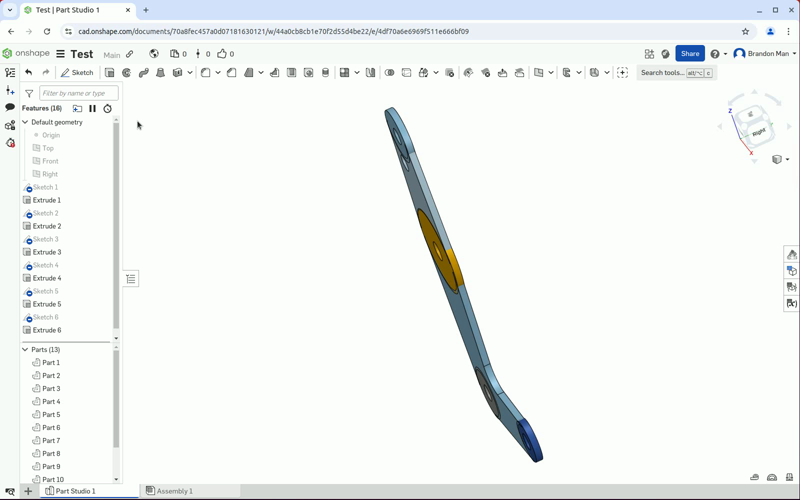
key(down, 2)
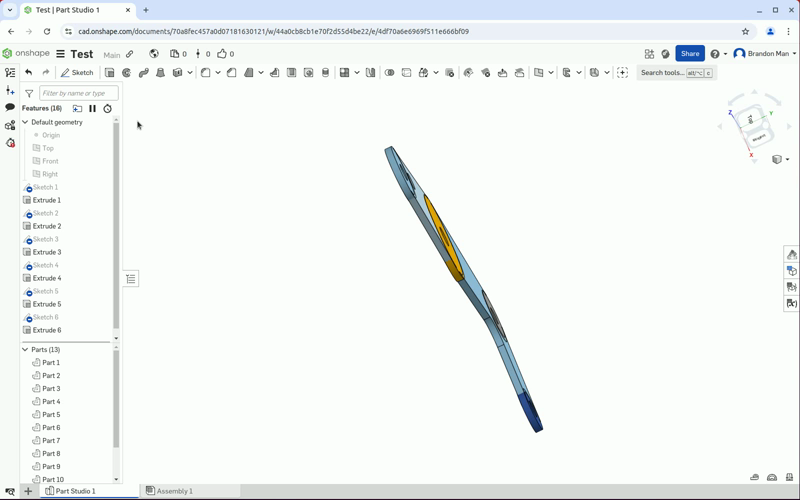
key(up, 2)
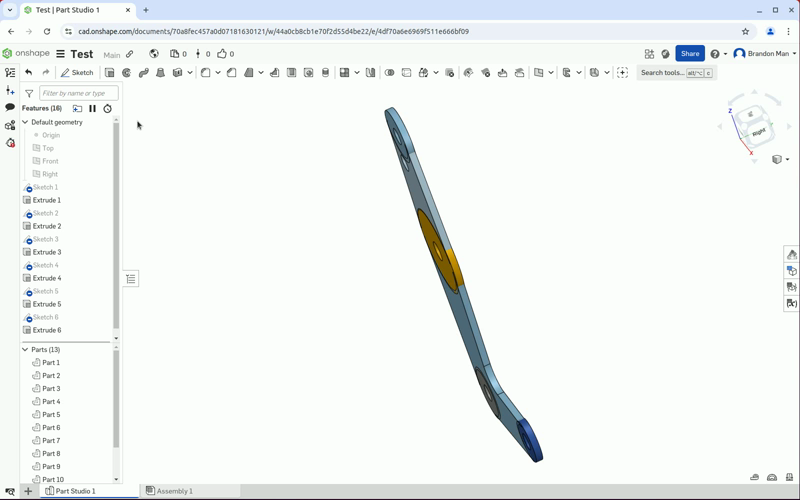
key(right, 2)
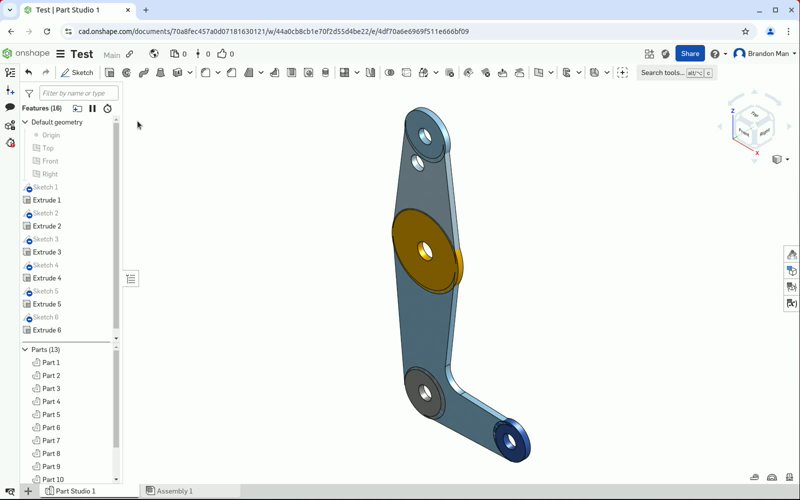
mouse_move(69, 189)
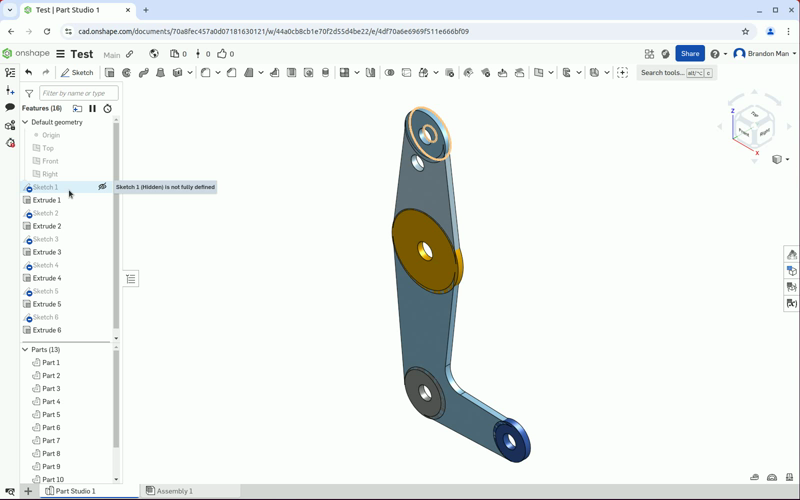
click(69, 189)